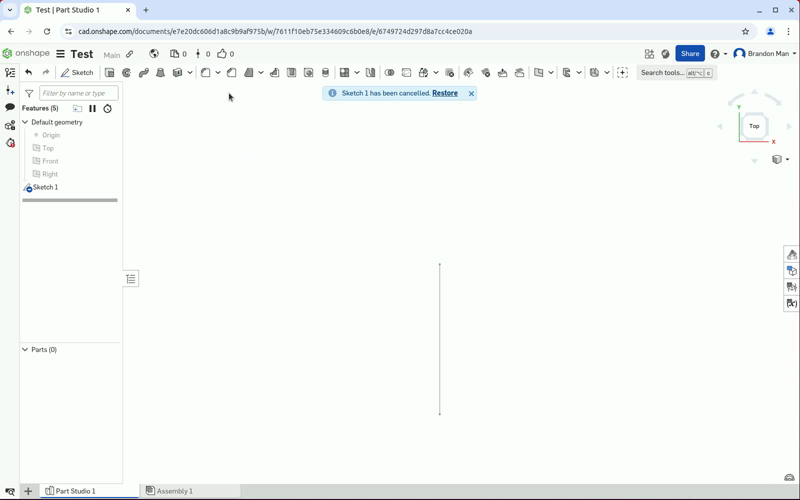
key(shift+h)
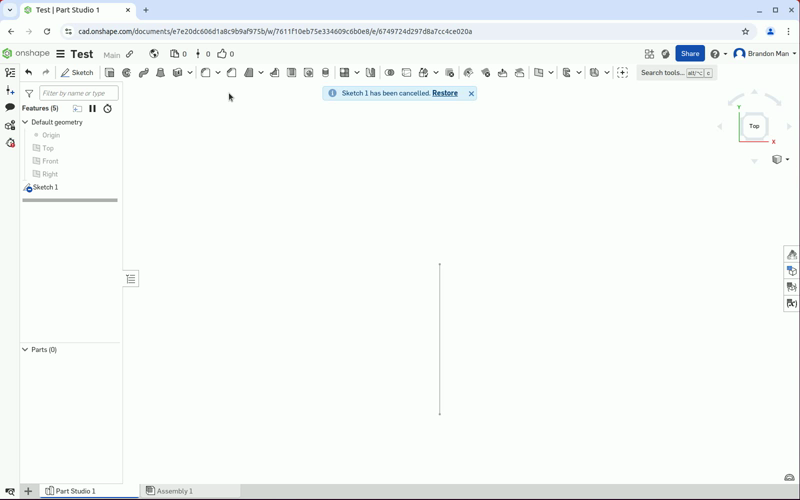
key(shift+s)
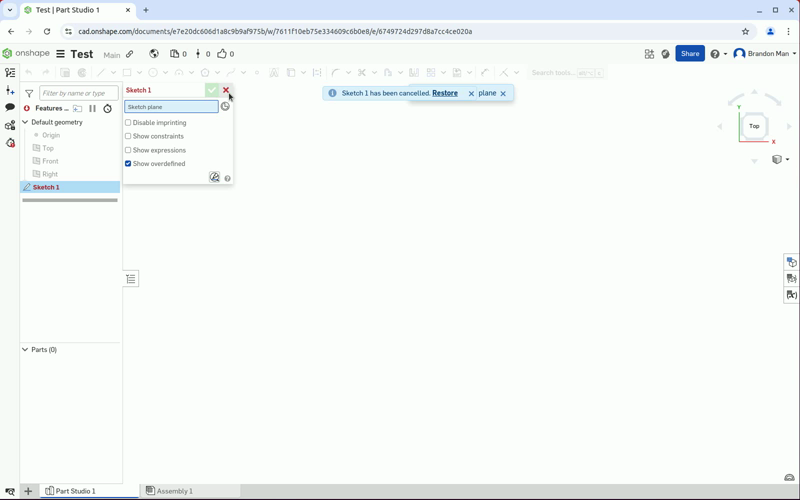
mouse_move(73, 150)
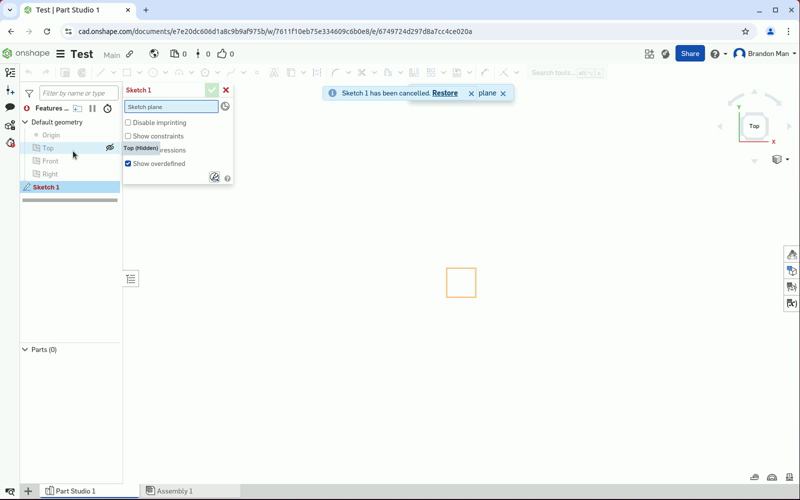
click(73, 150)
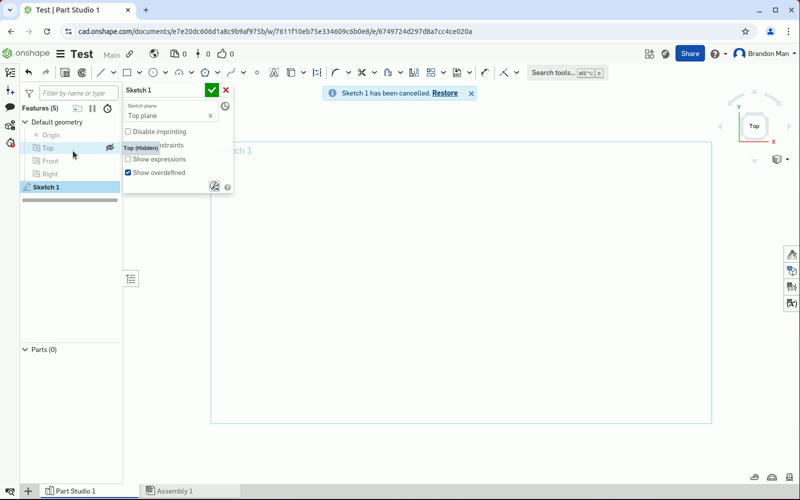
mouse_move(73, 352)
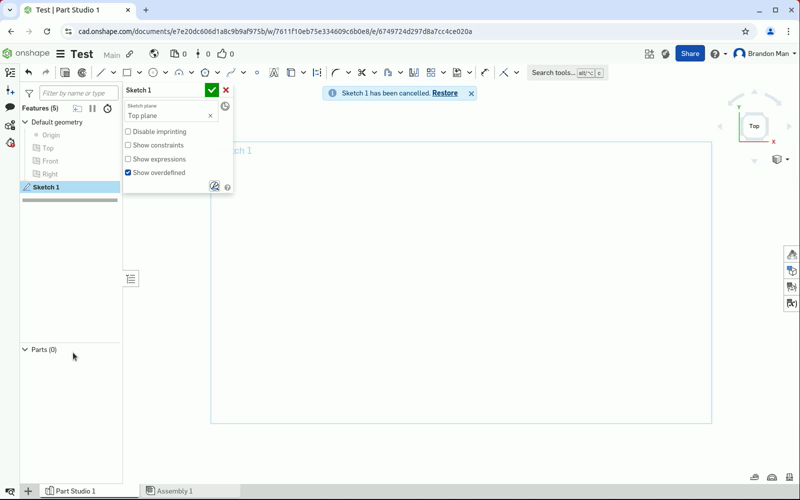
key(y)
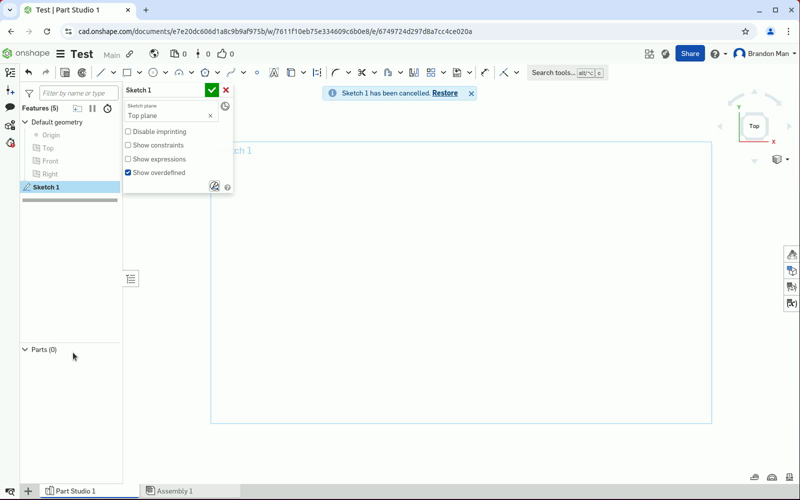
key(l)
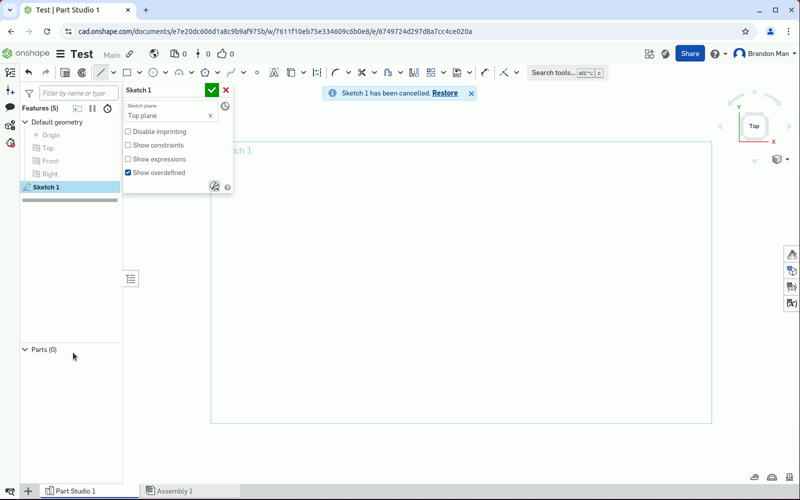
key_down(shift)
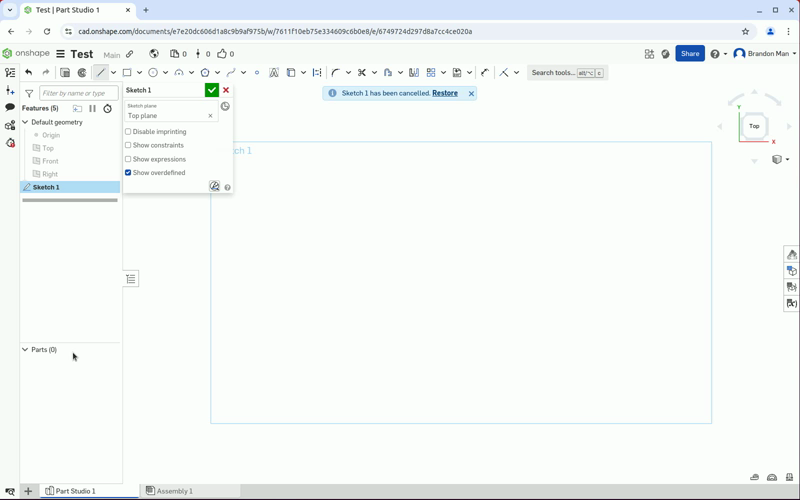
mouse_move(438, 395)
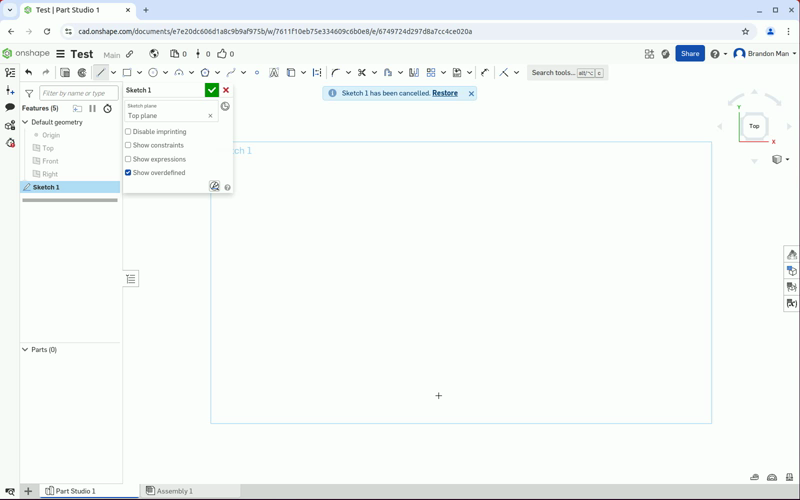
click(438, 395)
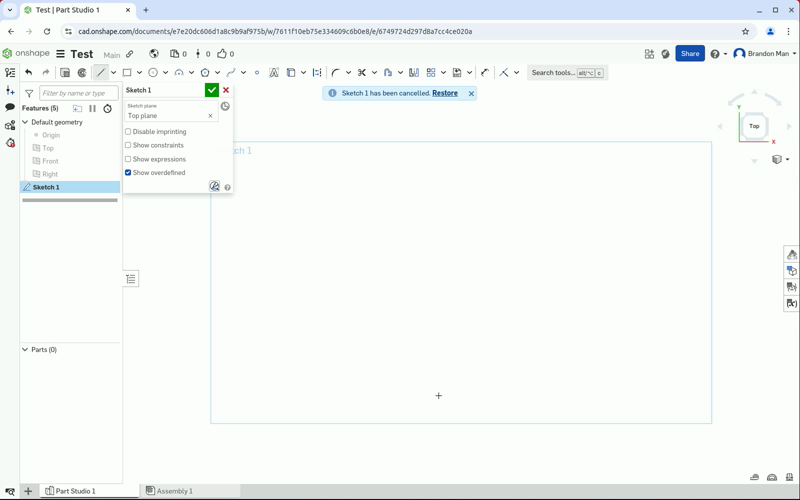
key_up(shift)
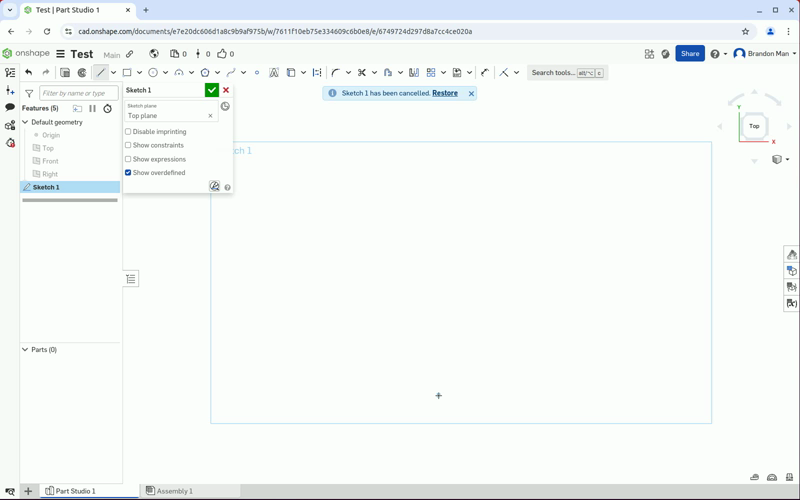
key_down(shift)
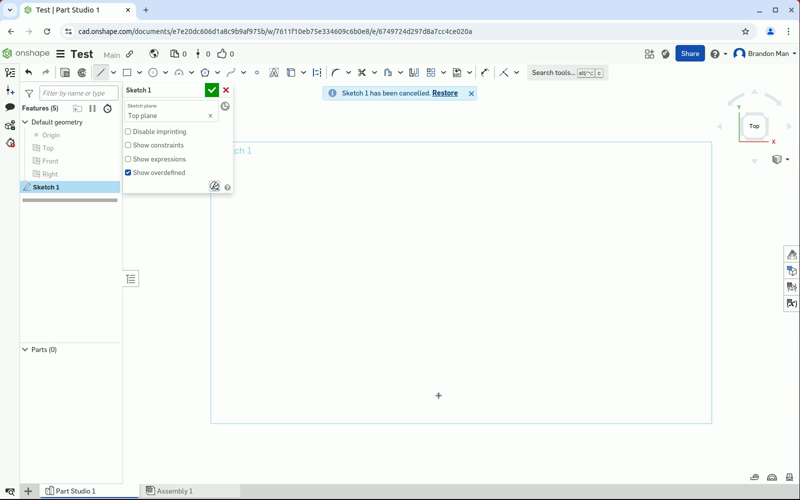
mouse_move(468, 395)
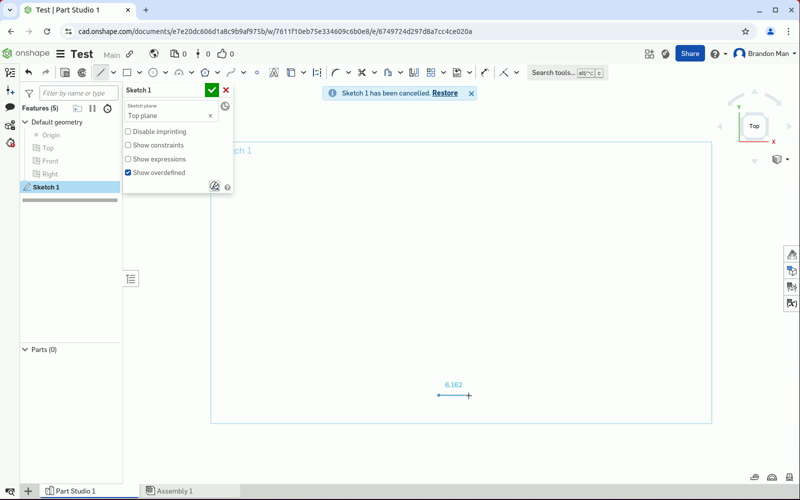
mouse_move(483, 395)
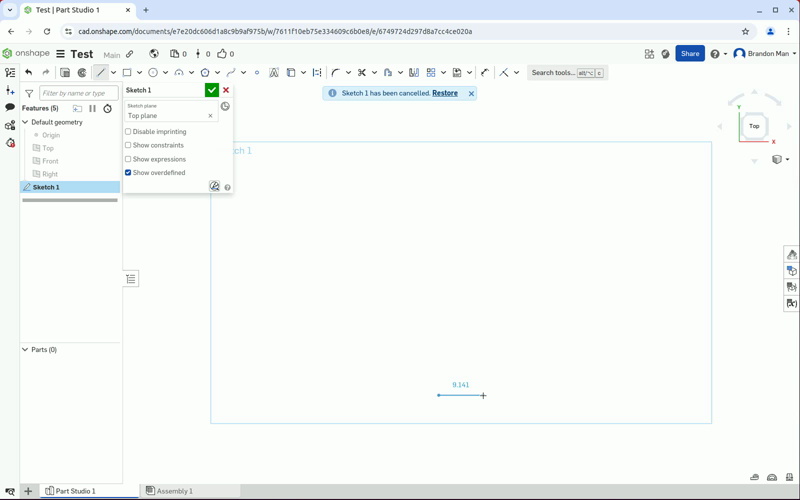
click(483, 395)
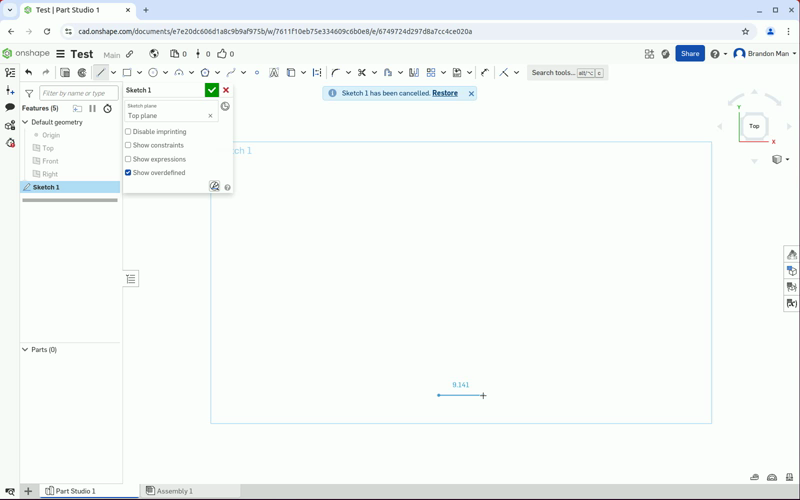
key_up(shift)
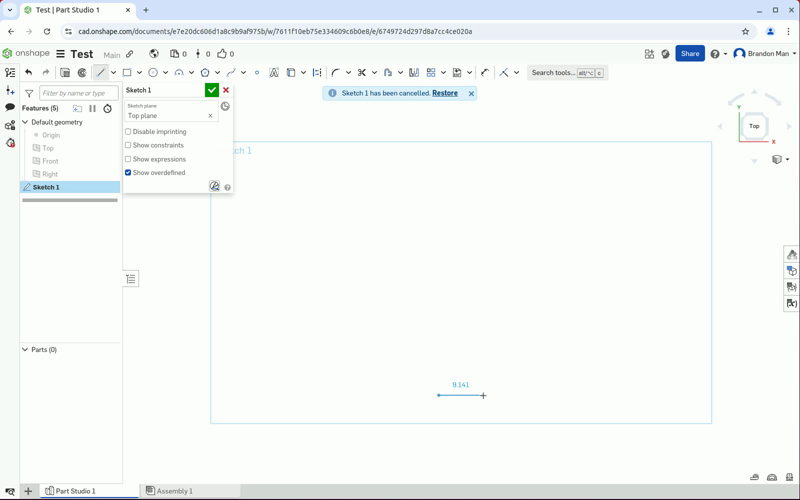
key_down(shift)
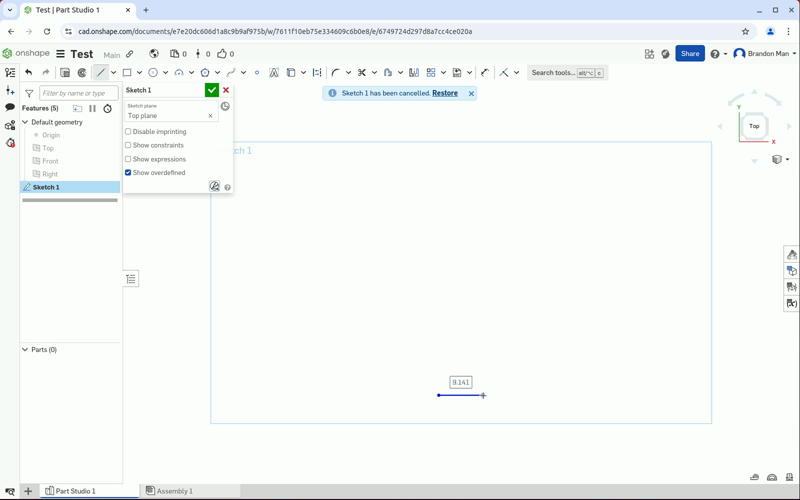
mouse_move(483, 171)
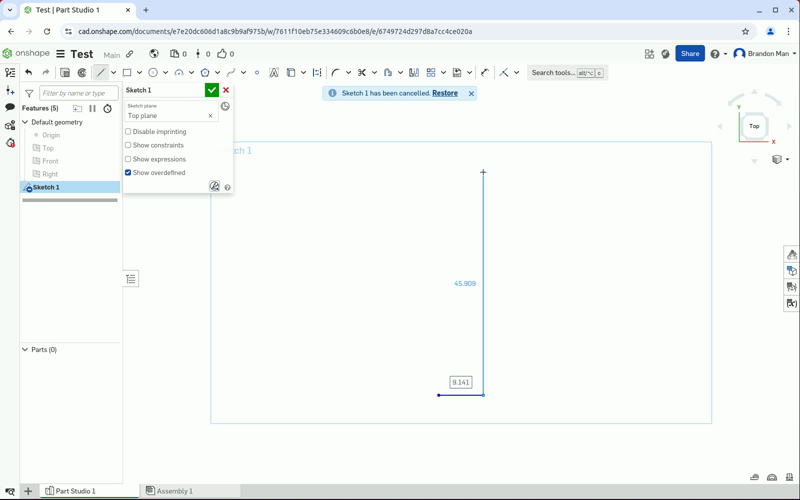
click(483, 171)
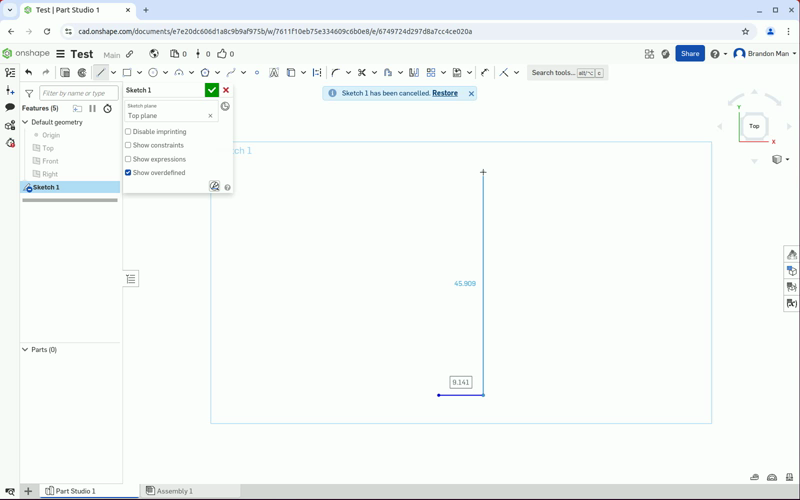
key_up(shift)
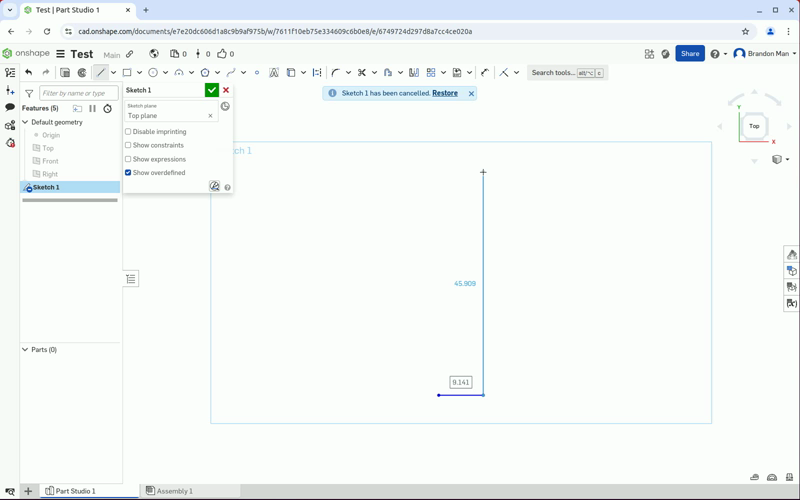
key_down(shift)
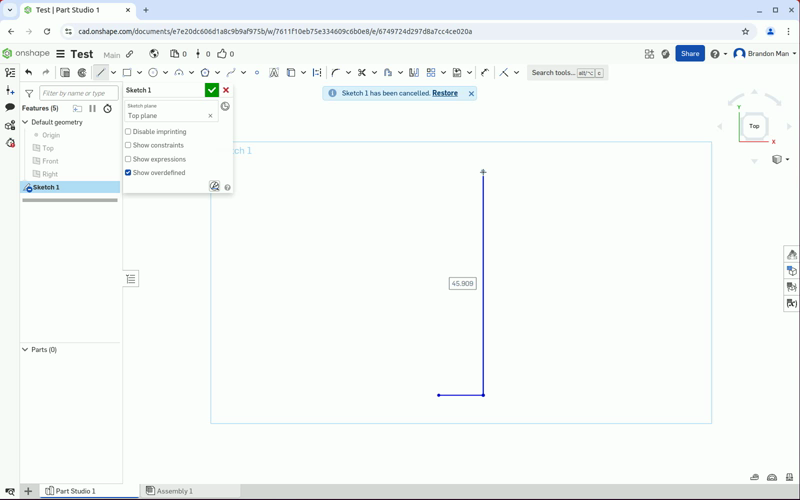
mouse_move(513, 171)
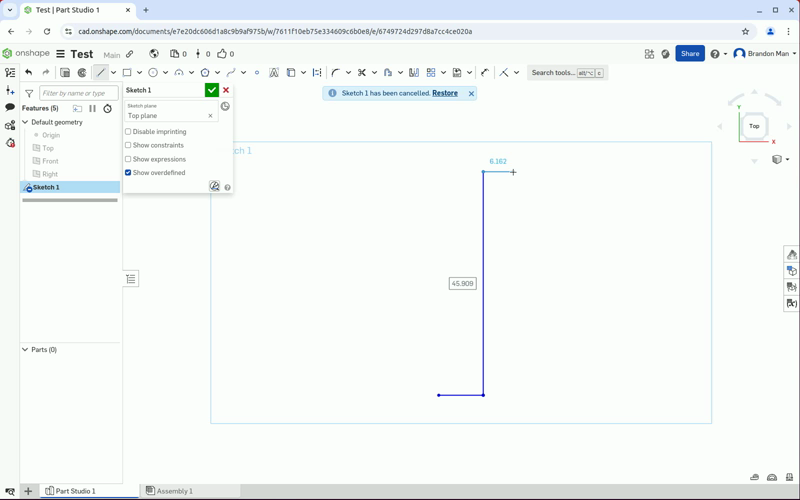
mouse_move(438, 171)
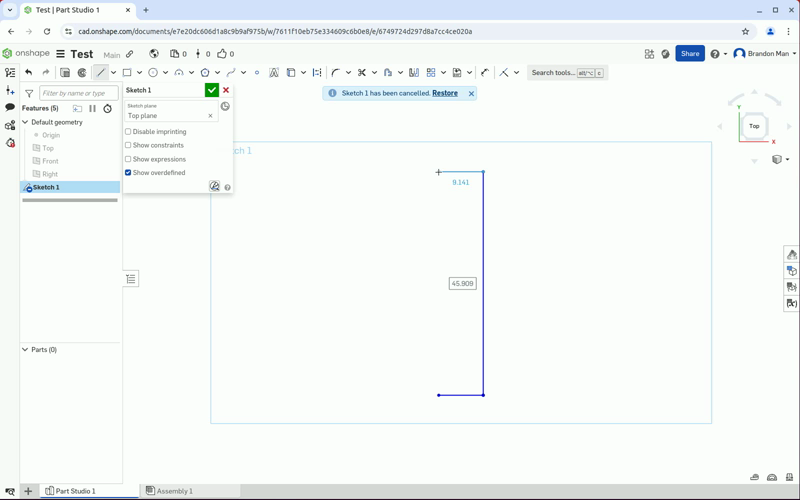
click(438, 171)
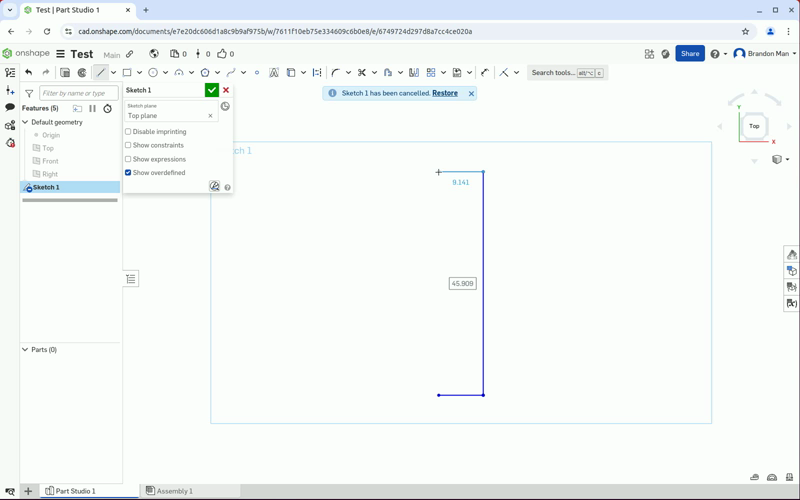
key_up(shift)
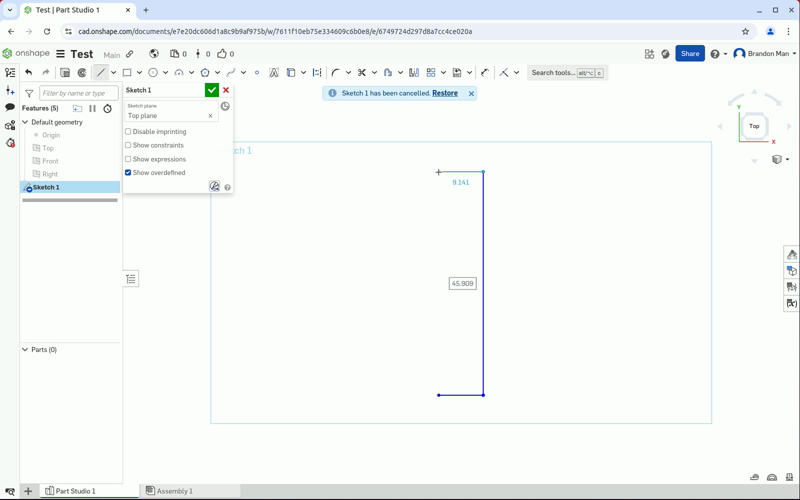
key_down(shift)
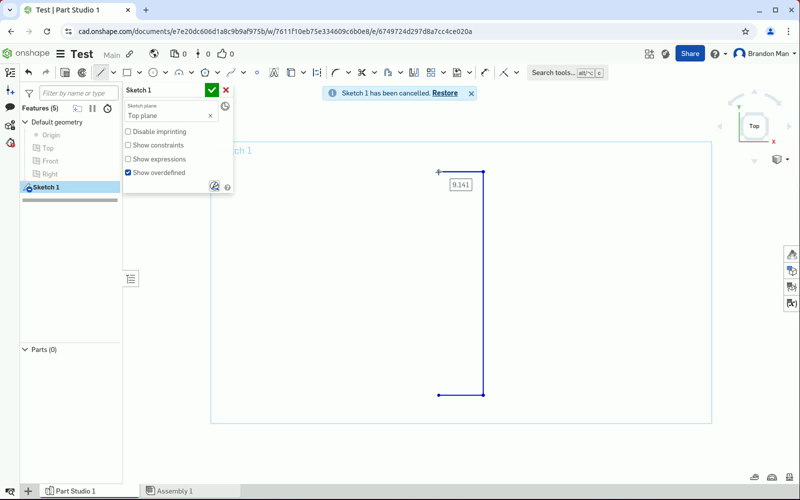
mouse_move(438, 395)
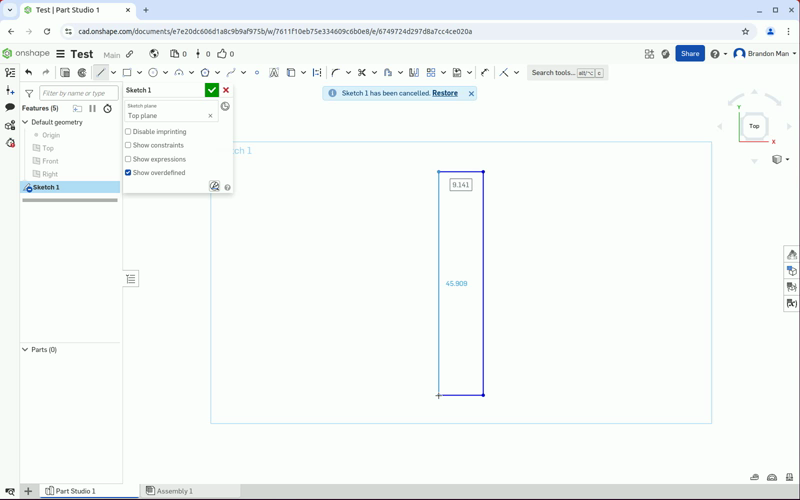
key_up(shift)
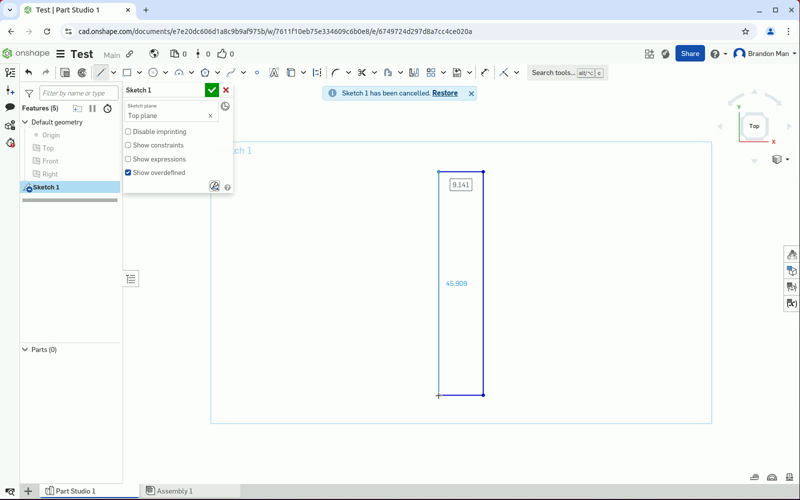
click(438, 395)
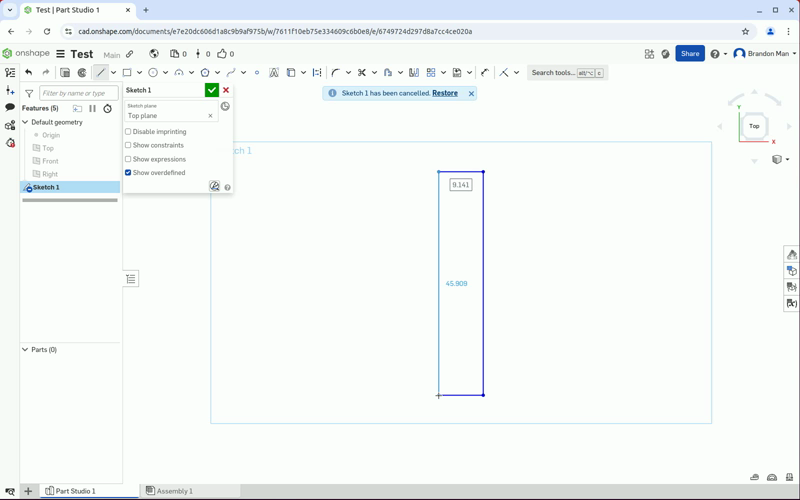
key(esc)
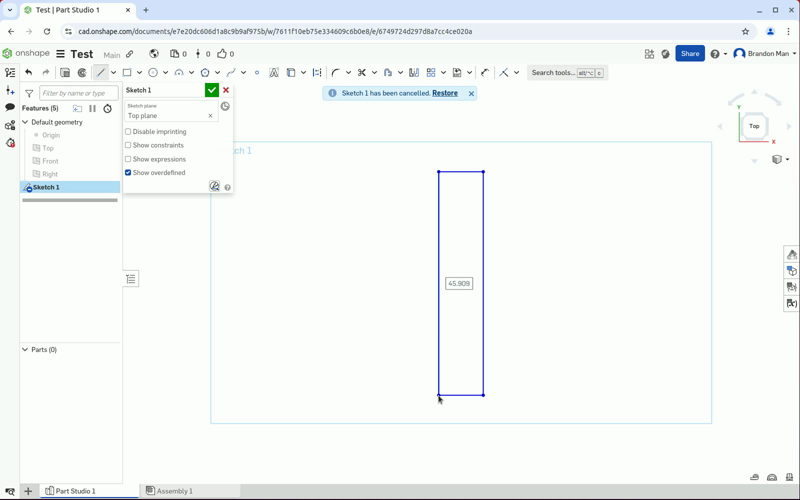
key(c)
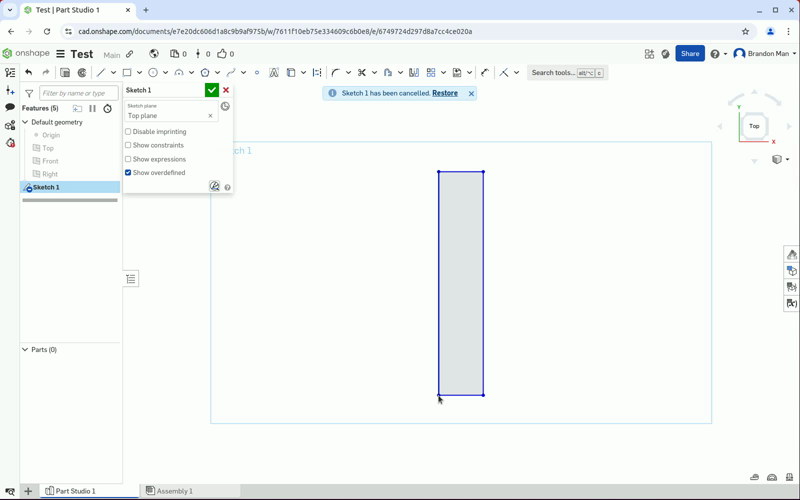
key_down(shift)
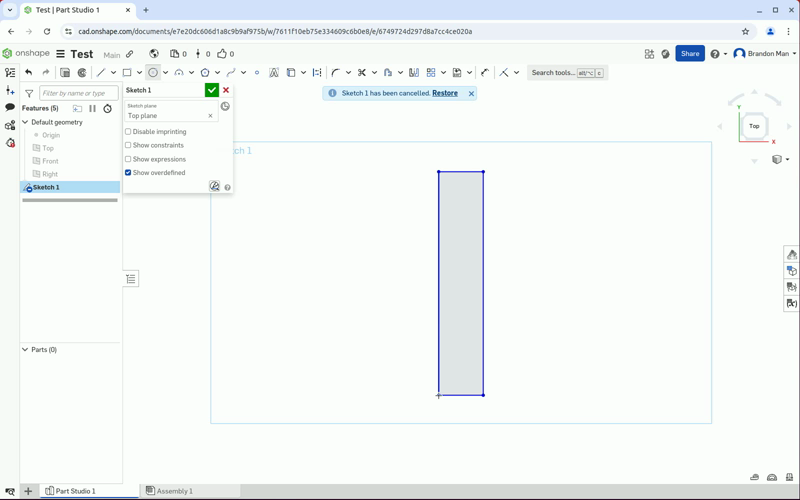
mouse_move(462, 350)
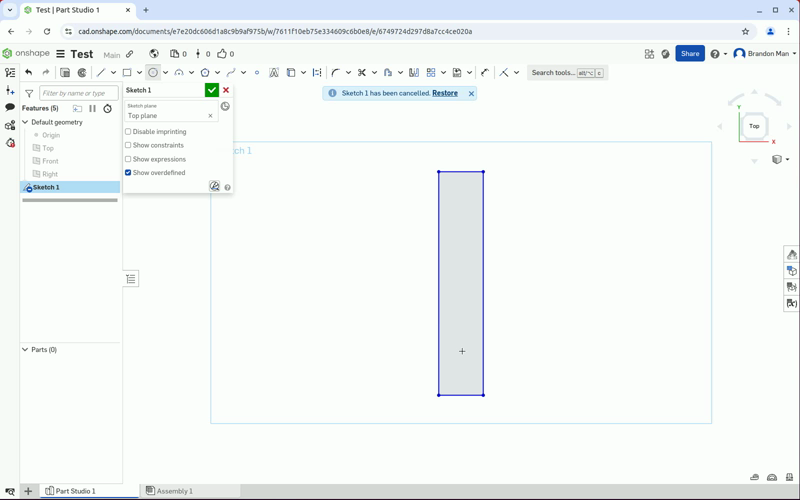
click(462, 350)
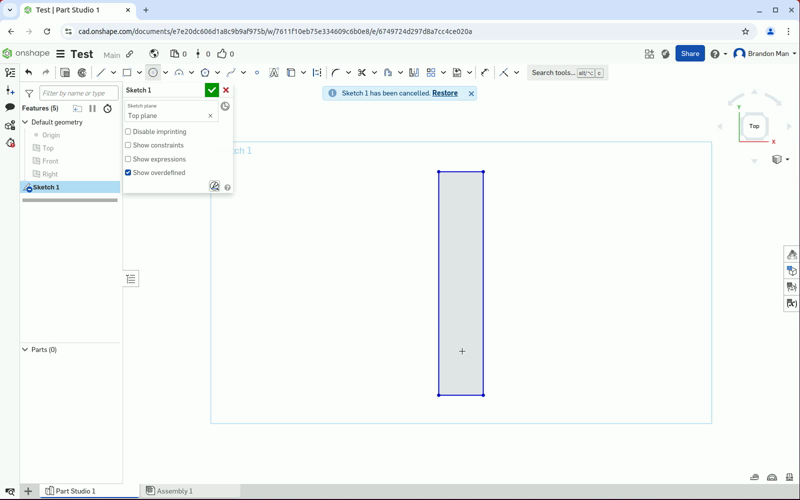
key_up(shift)
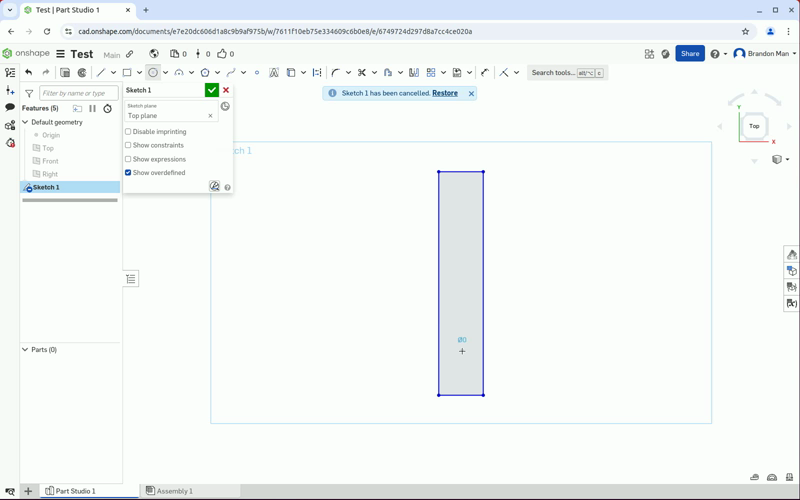
mouse_move(467, 350)
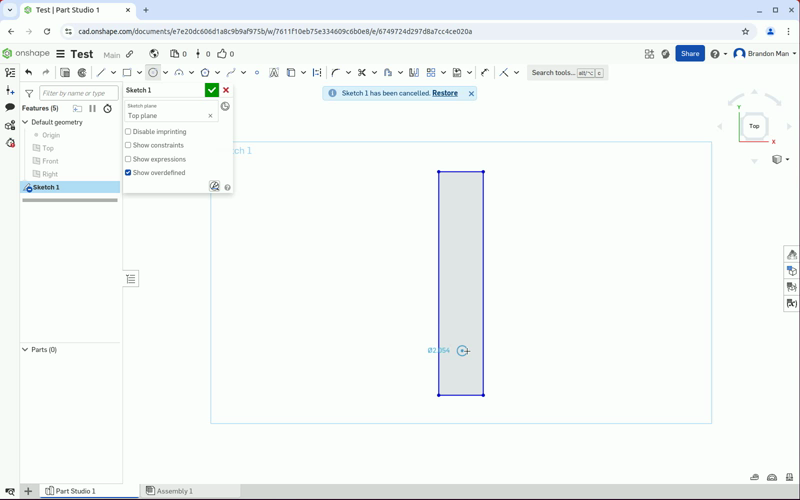
click(467, 350)
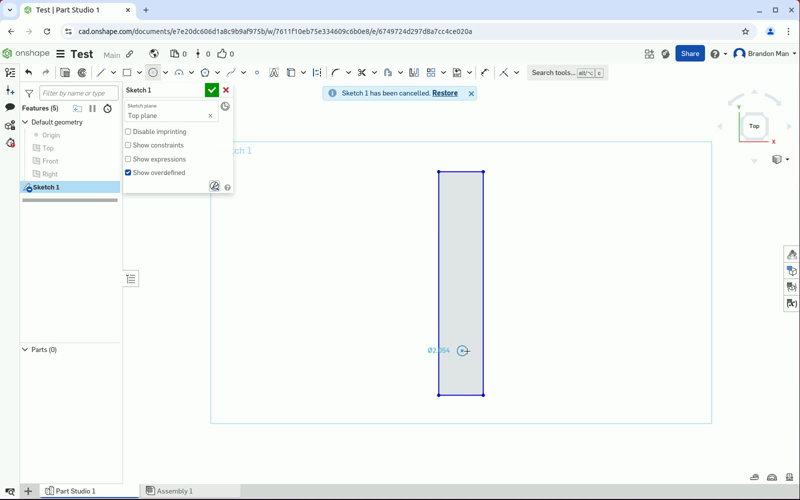
key(esc)
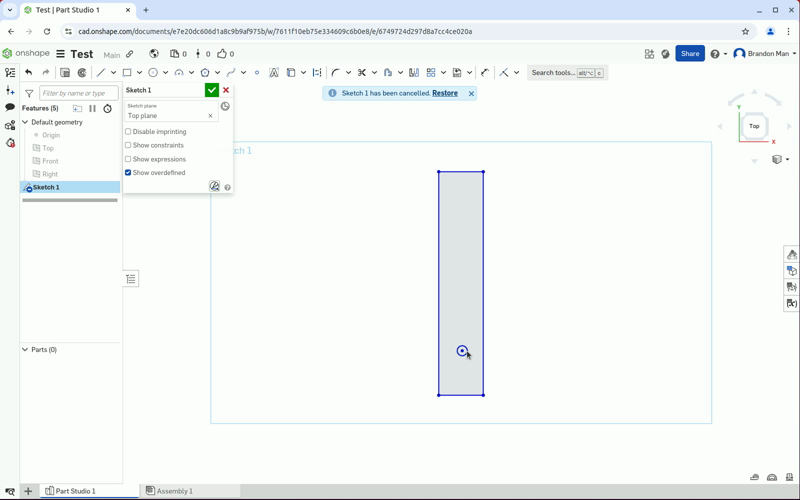
key(c)
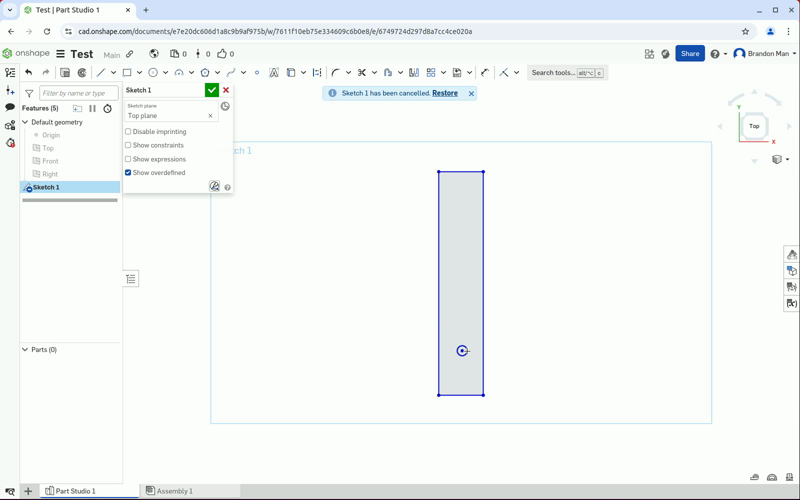
key_down(shift)
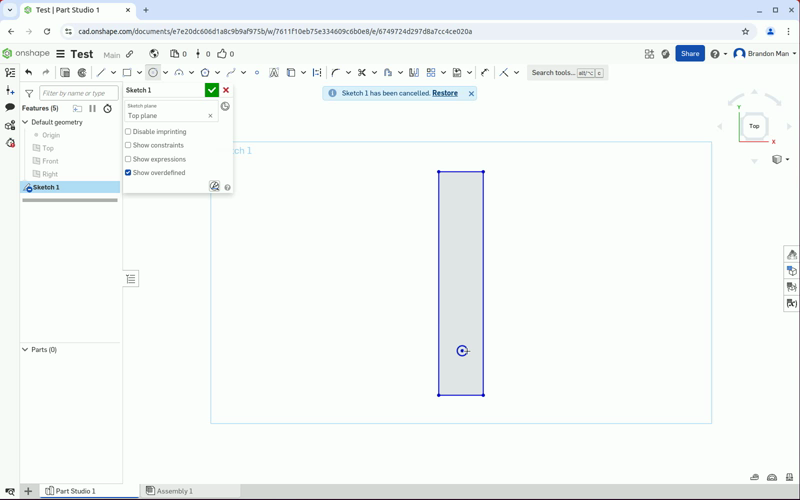
mouse_move(462, 216)
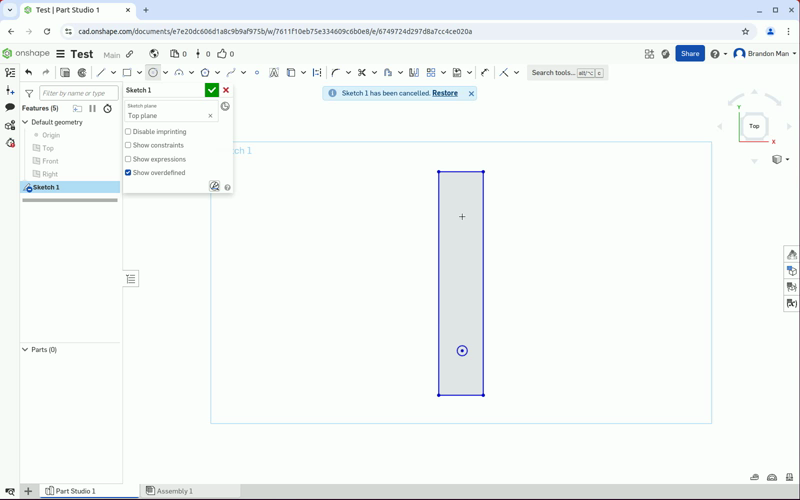
click(462, 216)
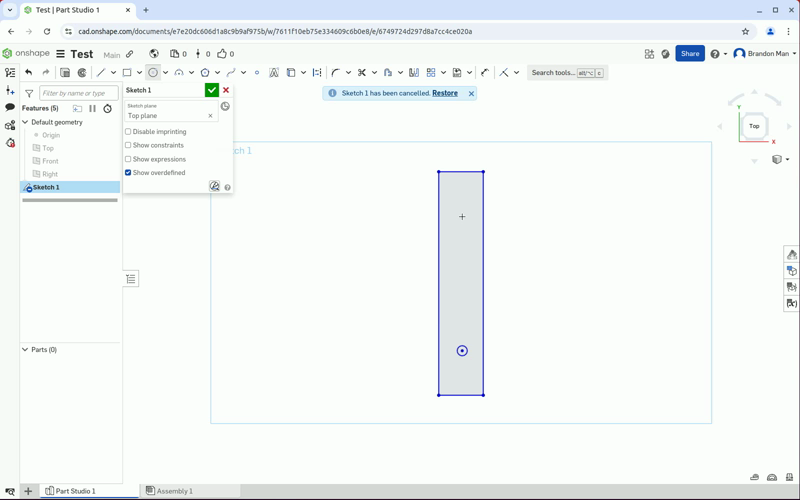
key_up(shift)
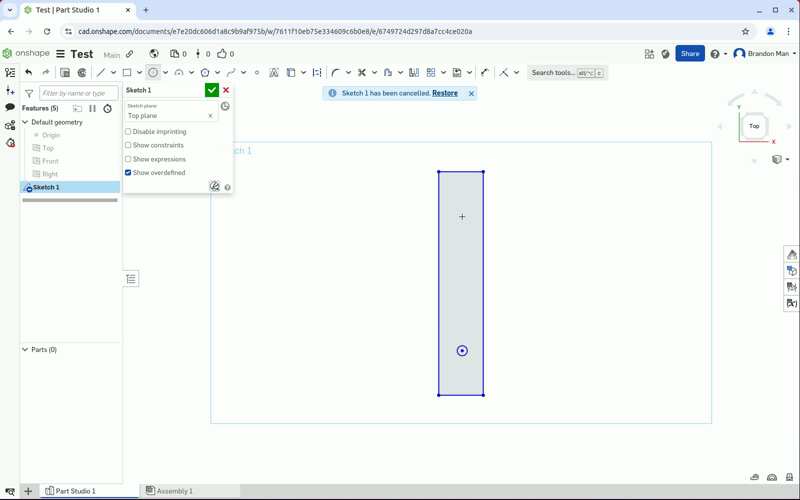
mouse_move(467, 216)
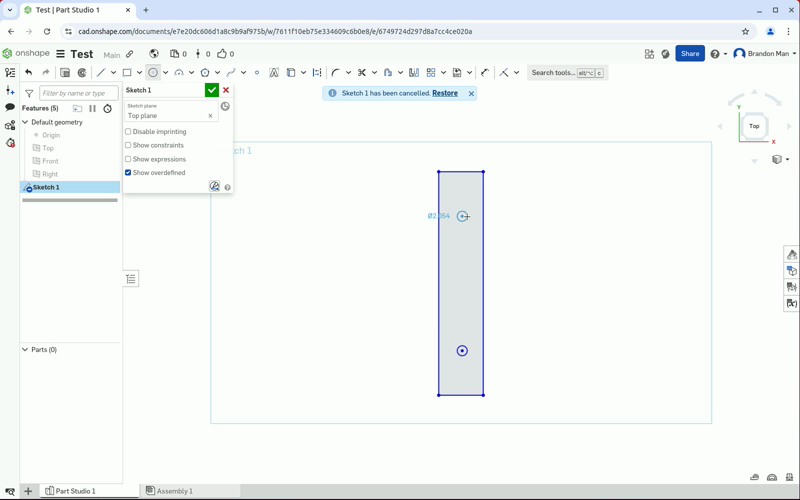
click(467, 216)
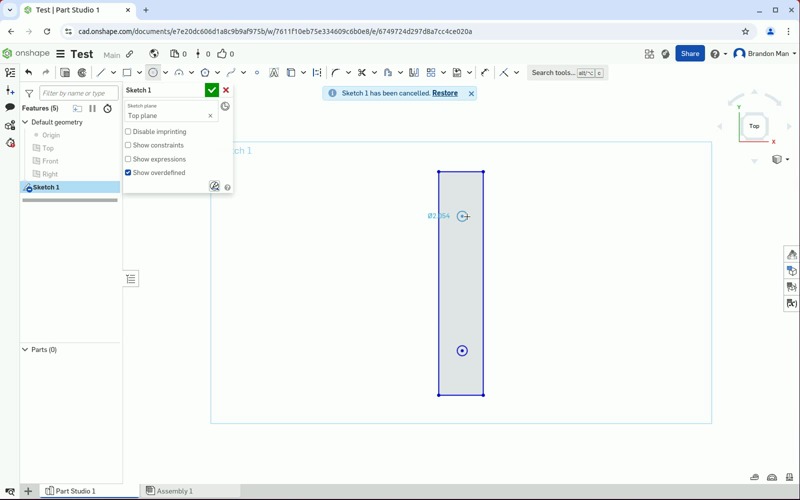
key(esc)
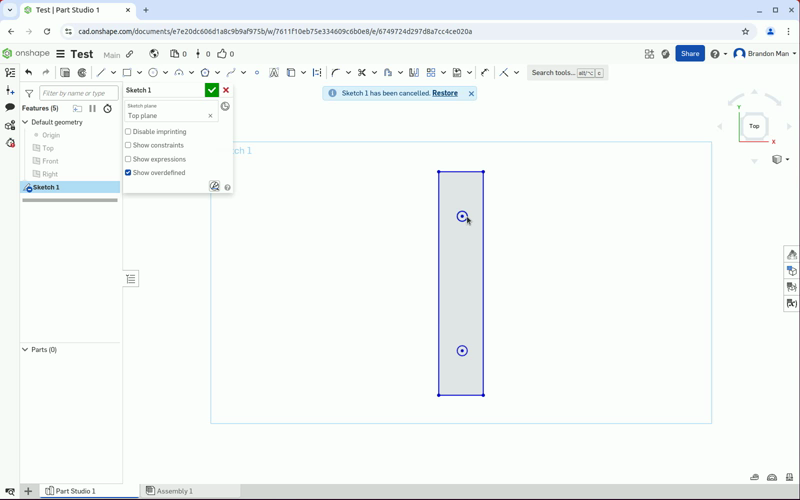
mouse_move(446, 234)
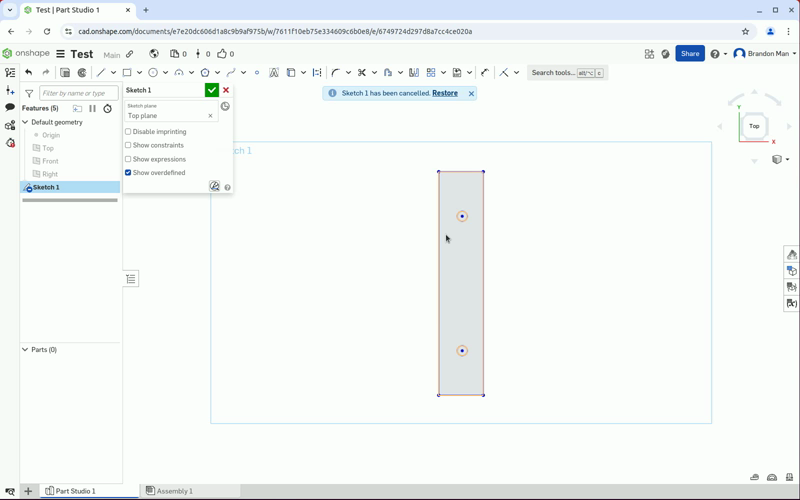
click(446, 234)
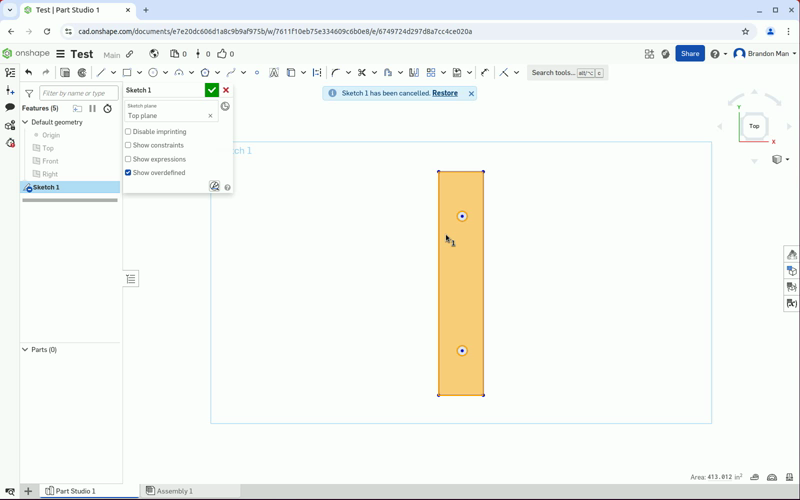
mouse_move(73, 352)
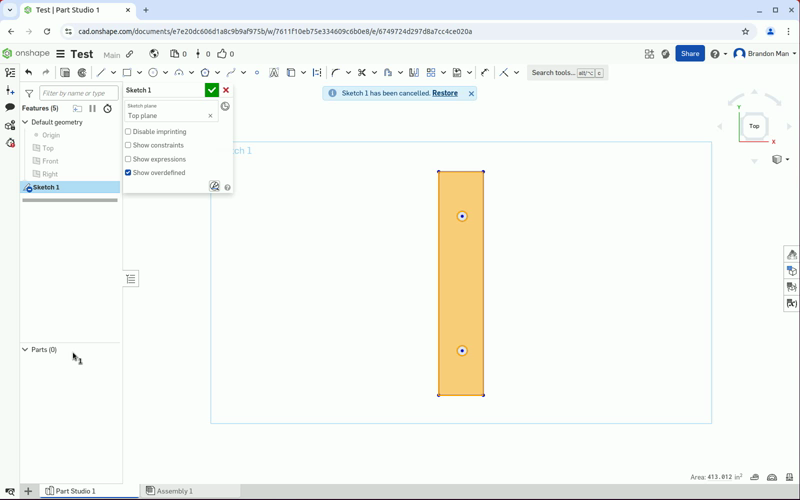
key(shift+y)
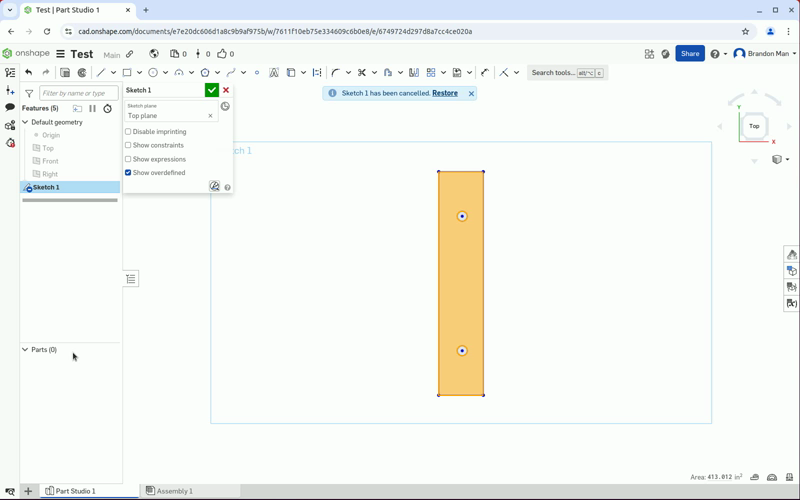
key(shift+e)
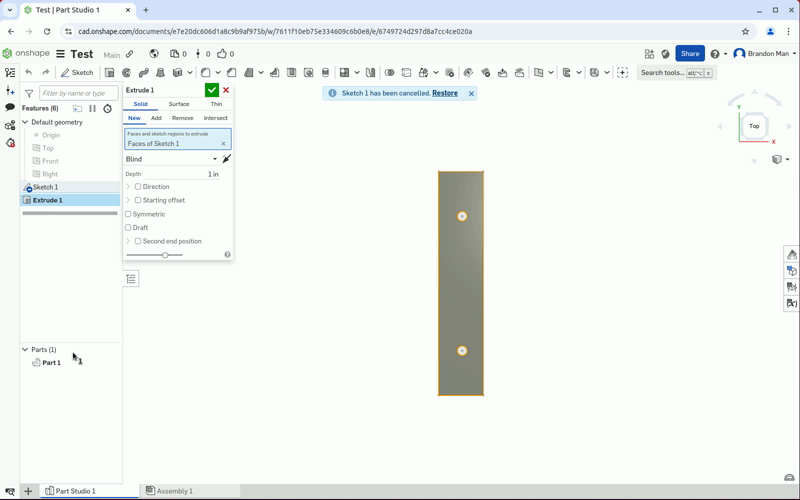
mouse_move(143, 106)
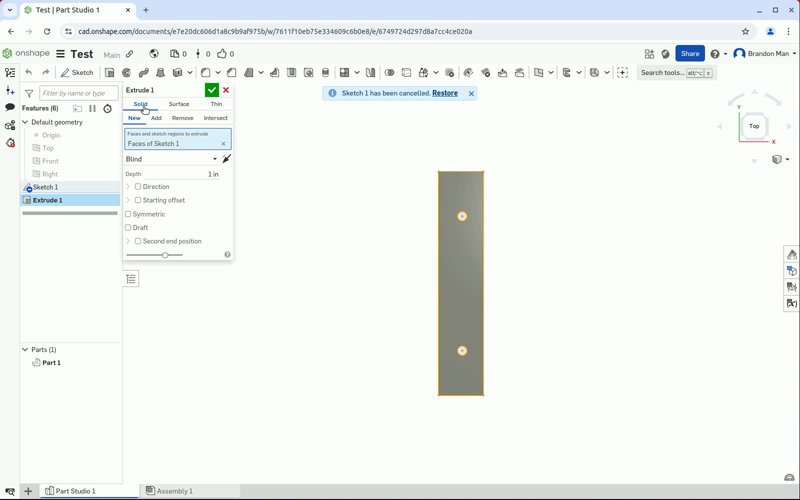
click(143, 106)
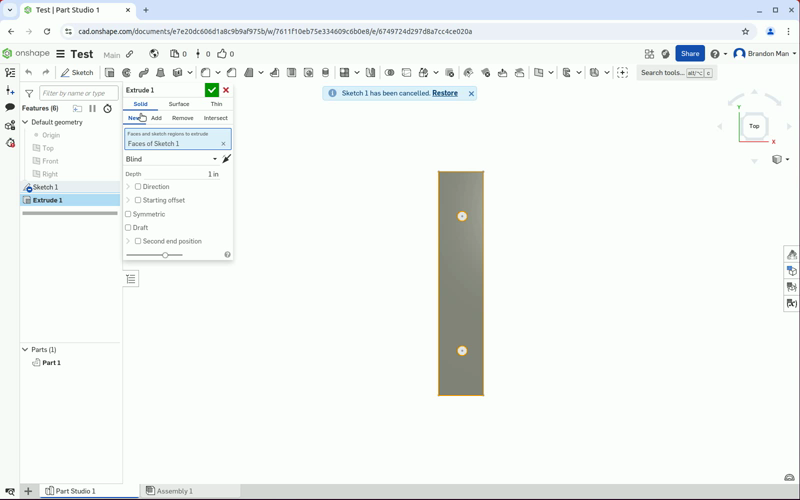
mouse_move(137, 120)
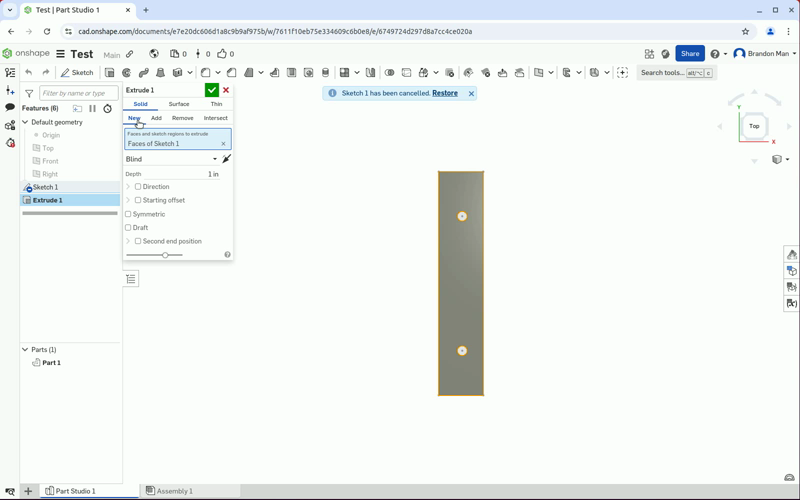
click(137, 120)
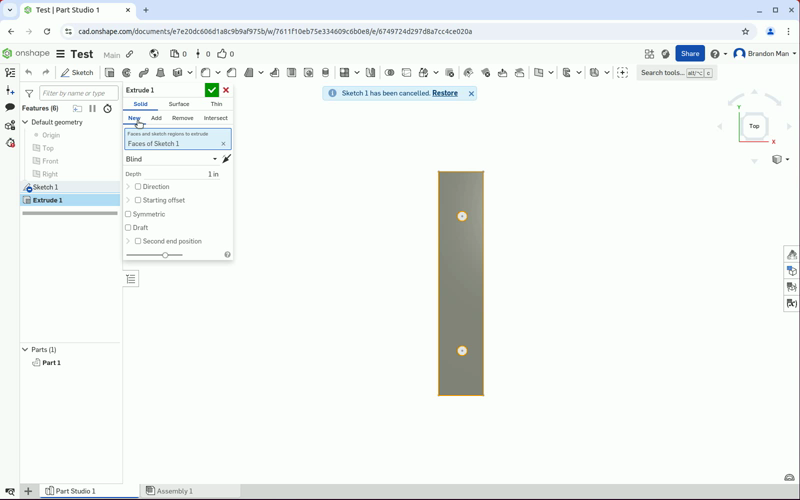
key(tab, 4)
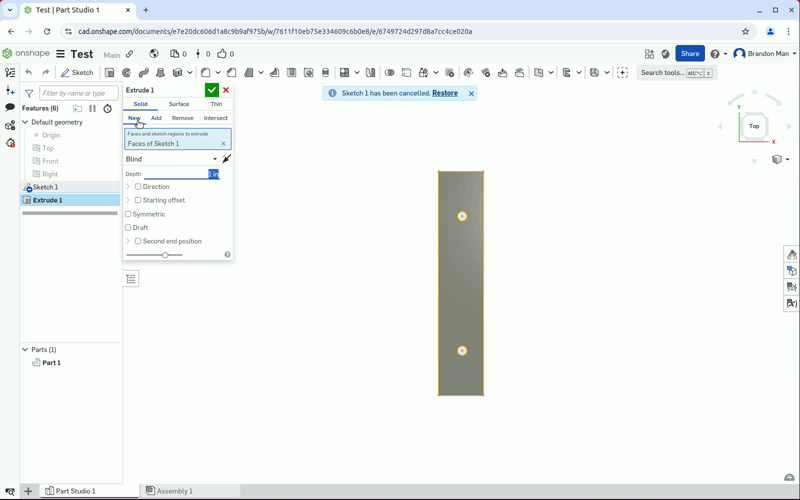
text(9.147)
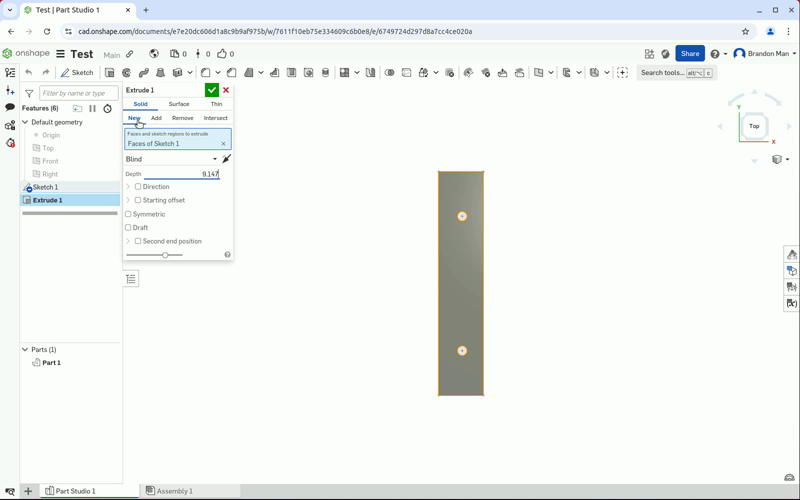
key(enter)
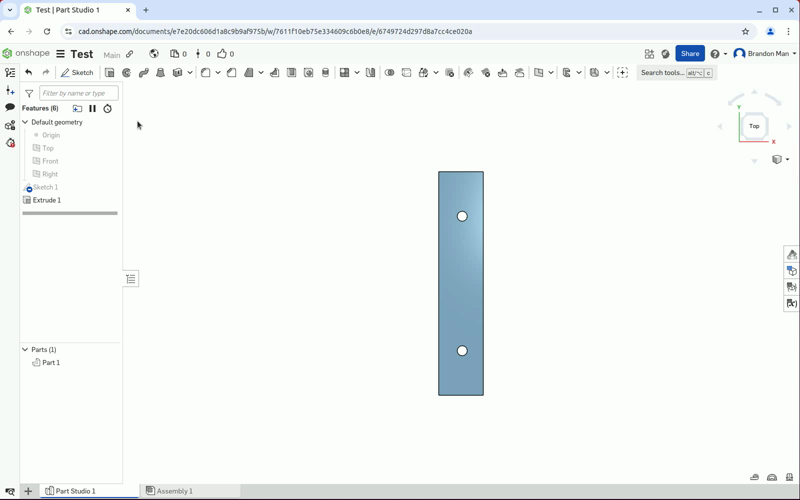
key(shift+h)
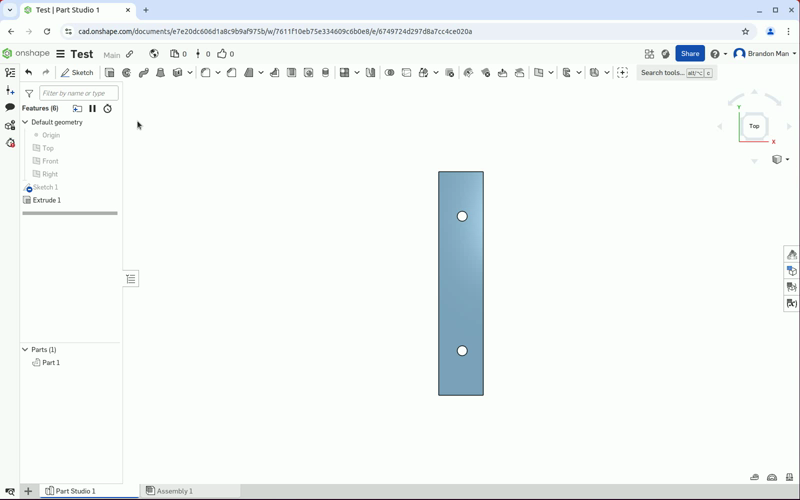
key(shift+h)
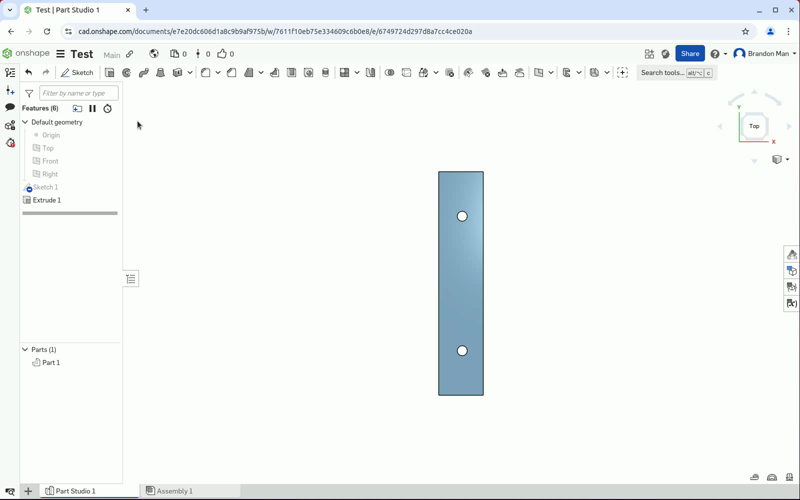
mouse_move(73, 189)
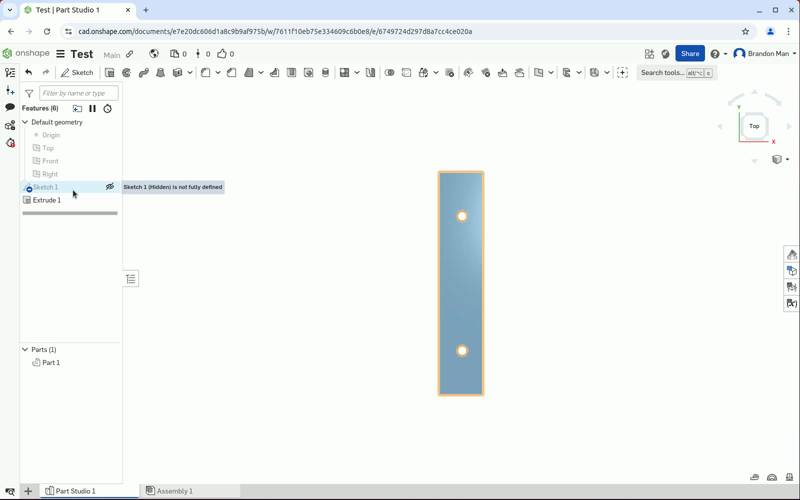
click(73, 189)
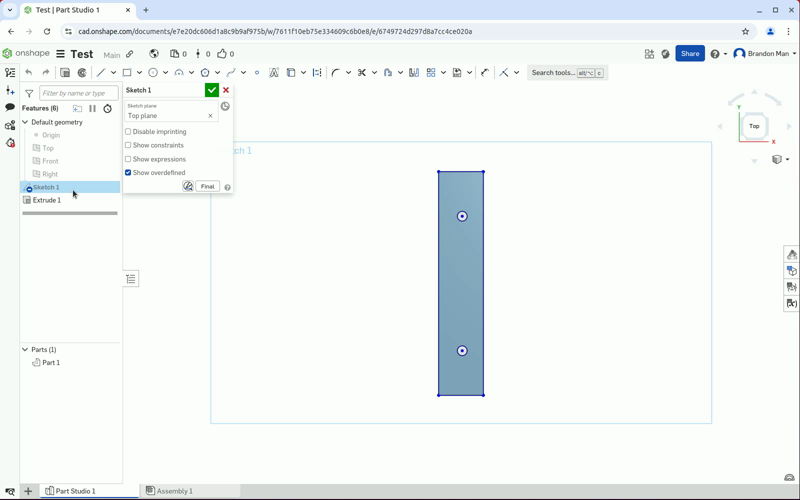
mouse_move(229, 92)
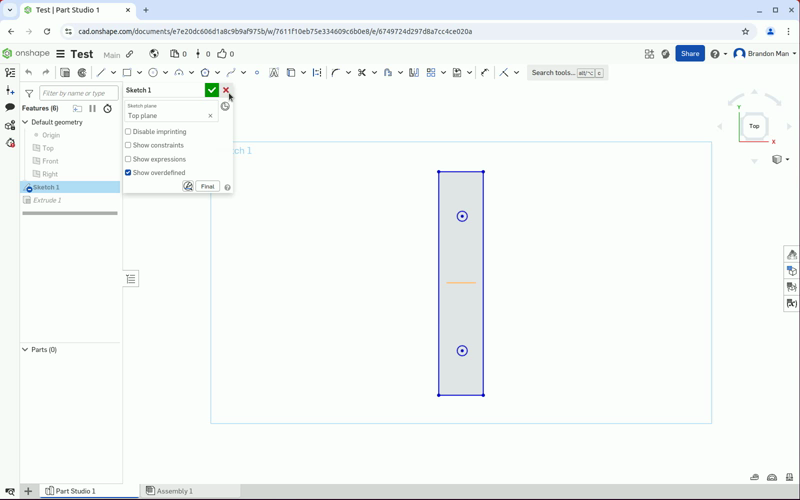
click(229, 92)
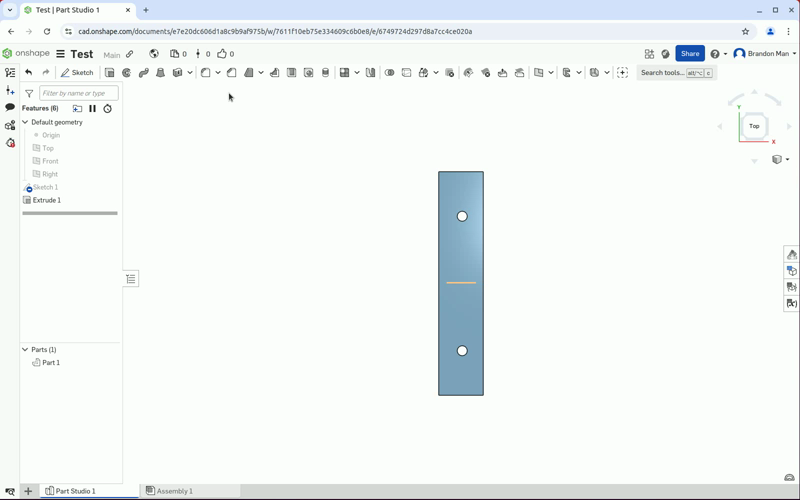
mouse_move(541, 75)
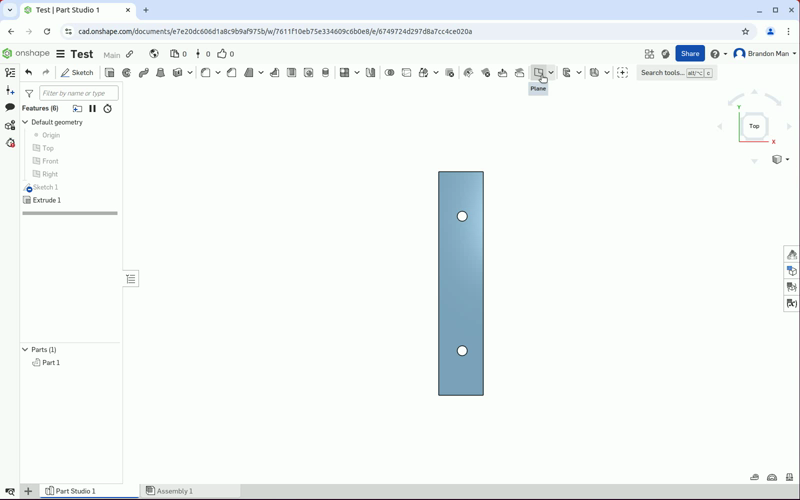
click(541, 75)
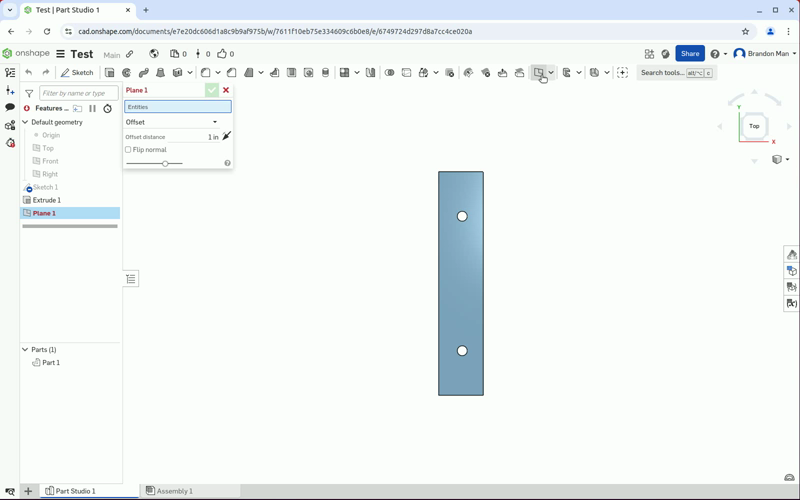
mouse_move(73, 150)
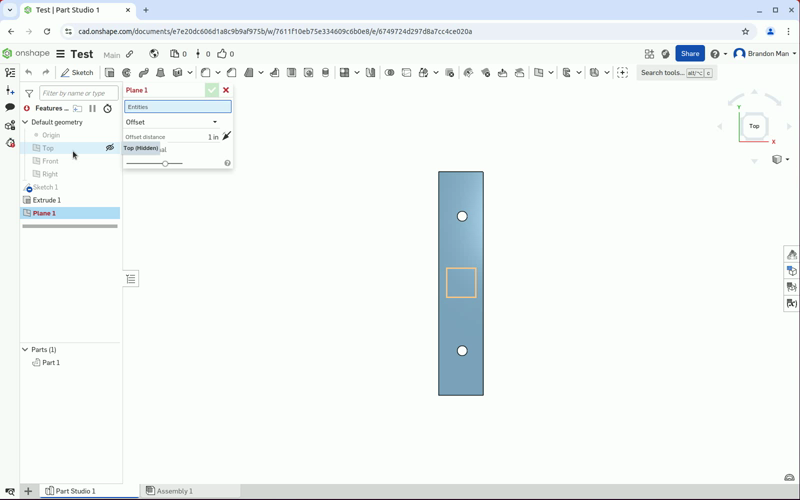
click(73, 150)
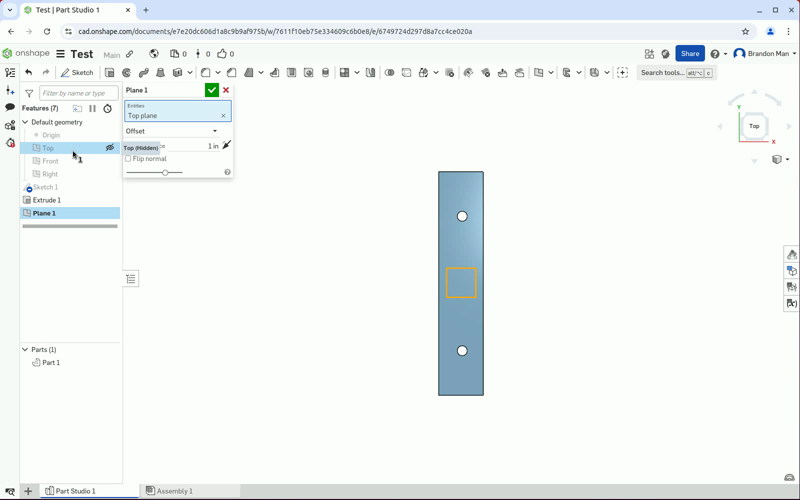
key(tab, 2)
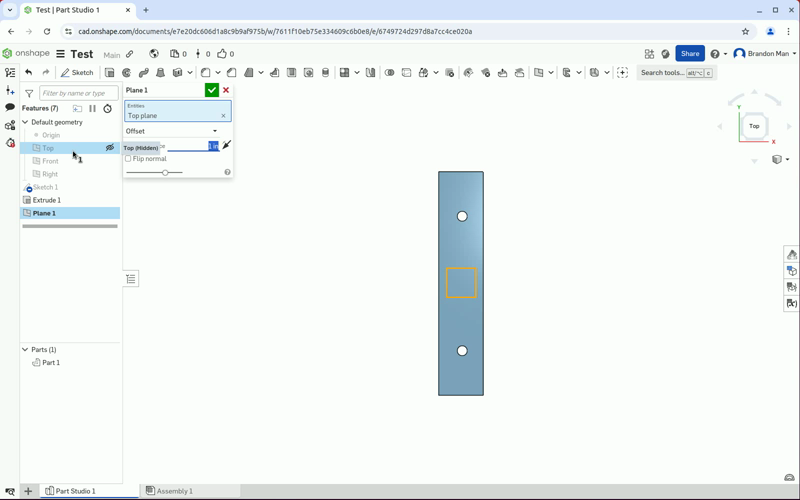
text(9.151)
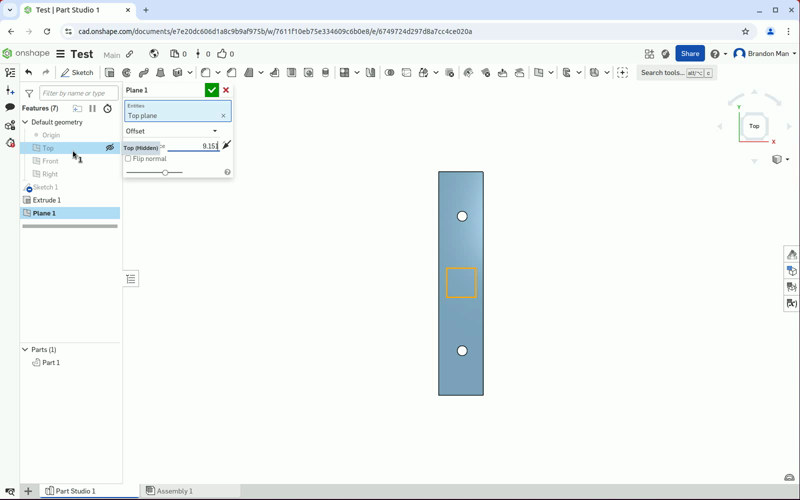
key(enter, 2)
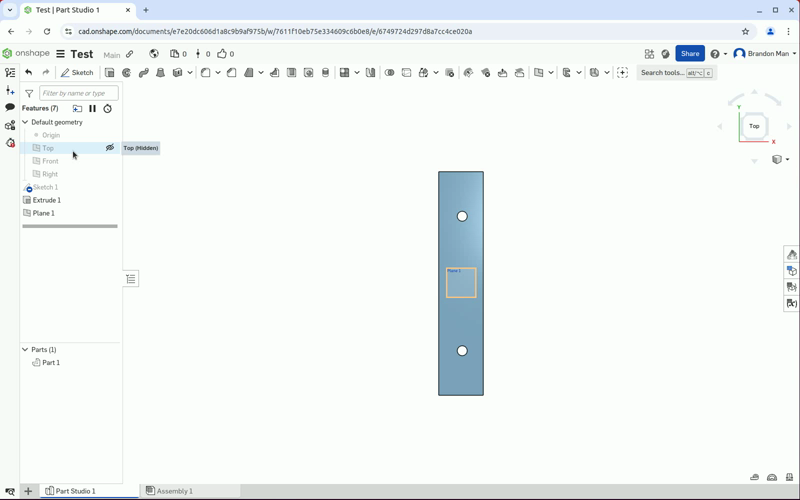
key(shift+s)
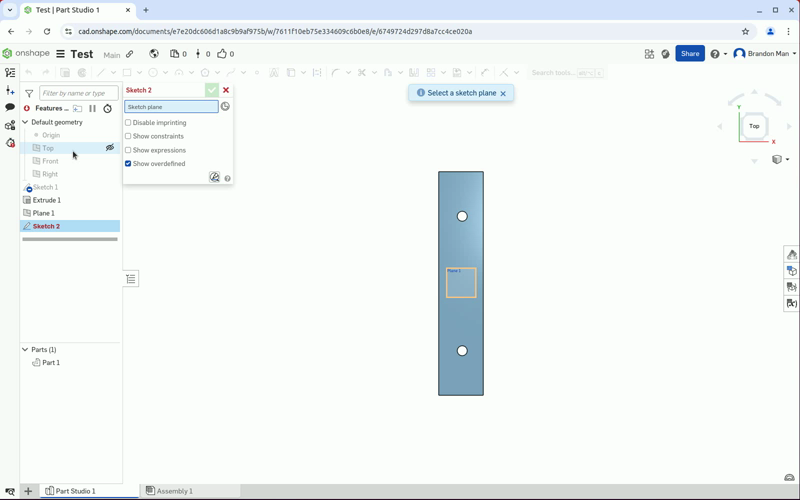
mouse_move(73, 215)
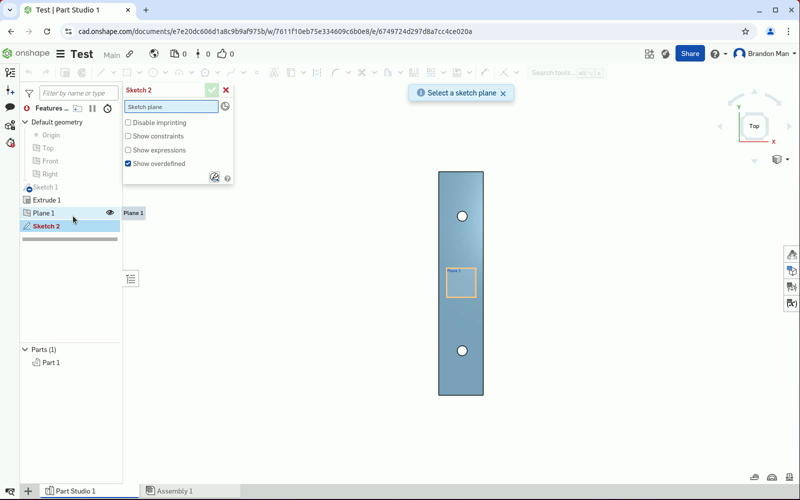
click(73, 215)
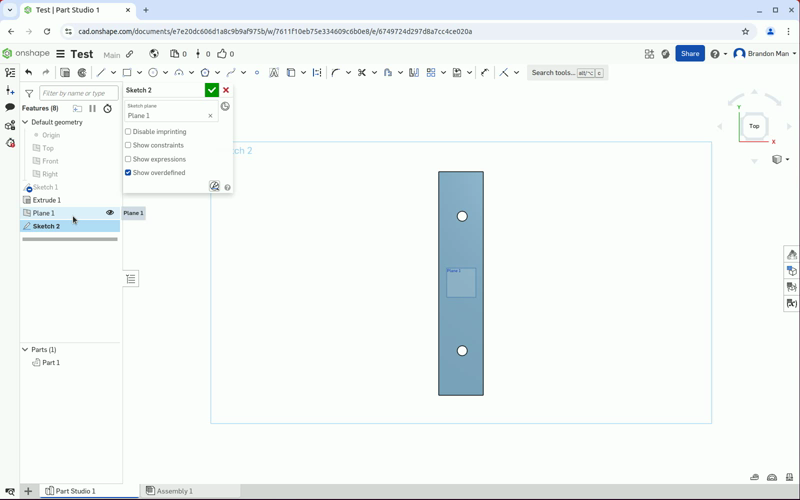
mouse_move(73, 352)
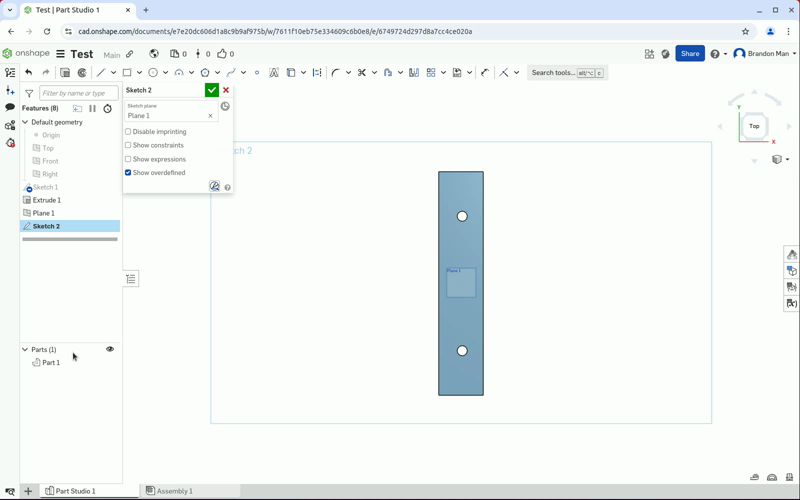
key(y)
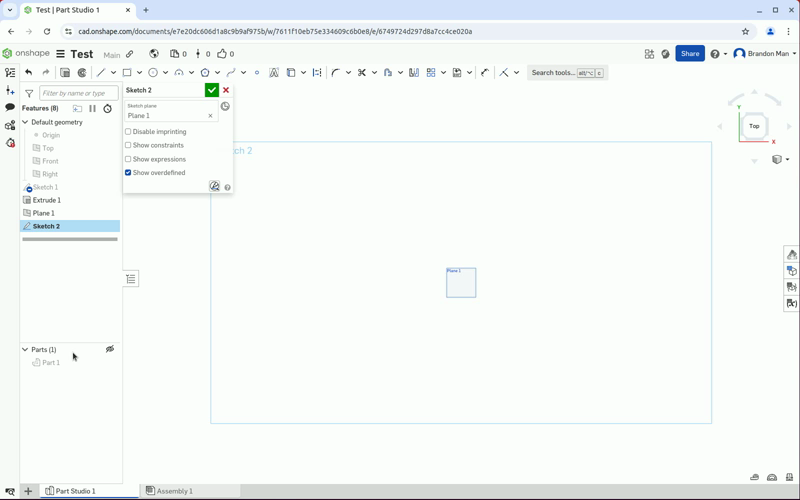
key(c)
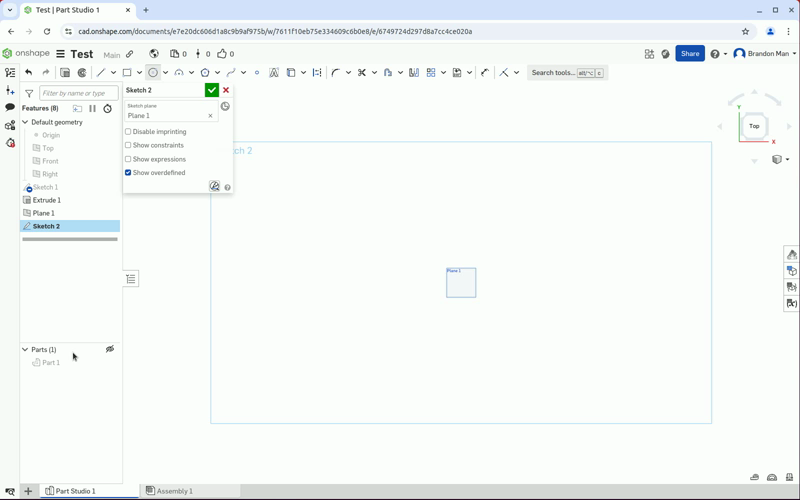
key_down(shift)
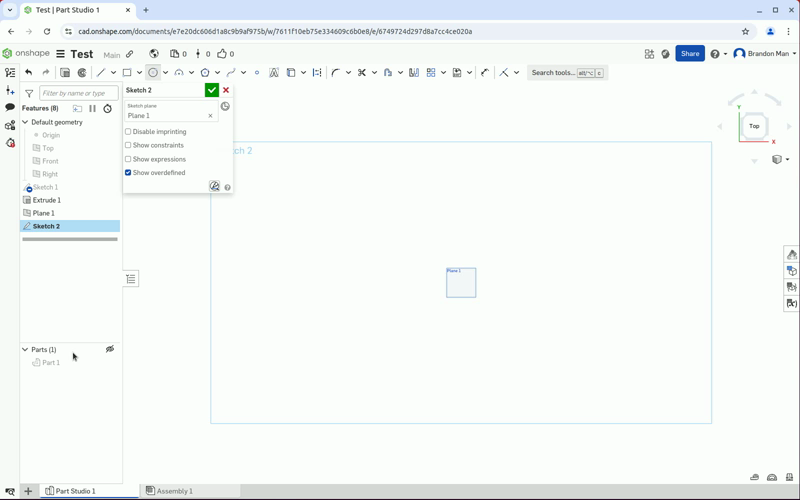
mouse_move(461, 215)
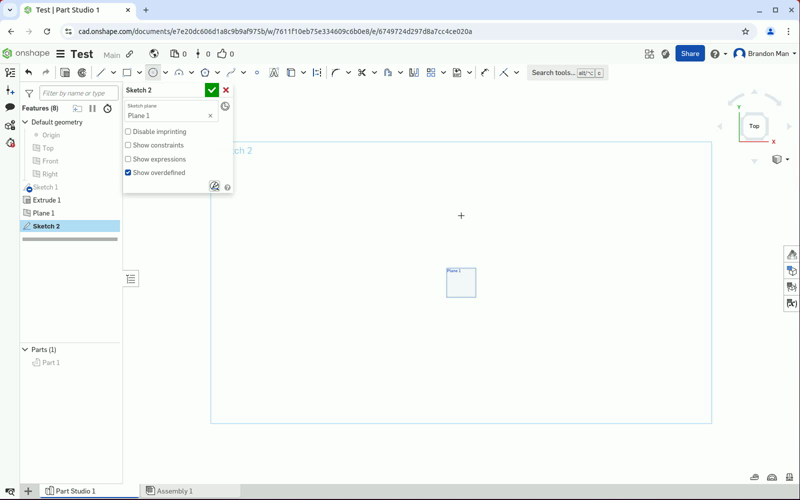
click(461, 215)
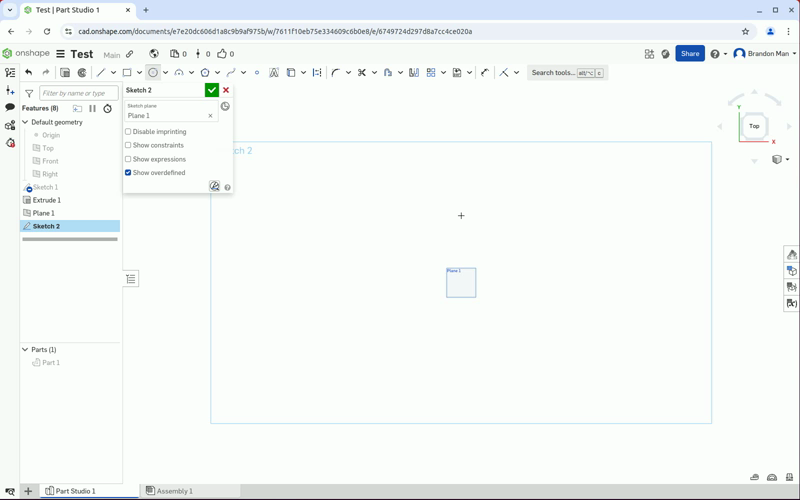
key_up(shift)
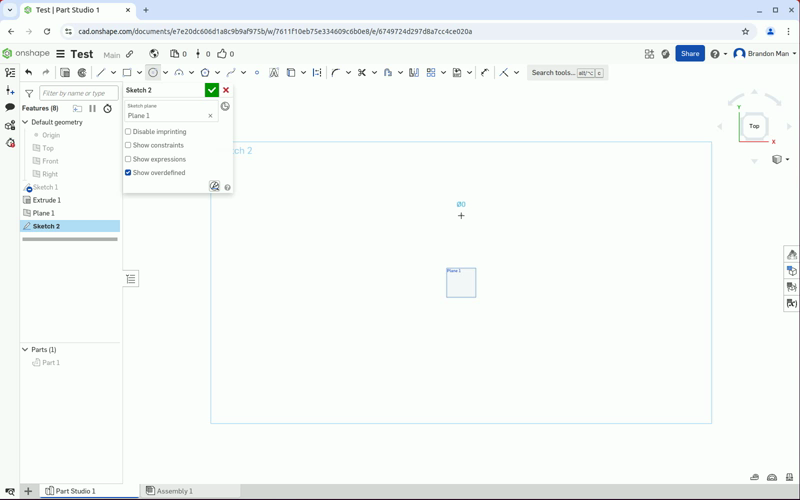
mouse_move(467, 215)
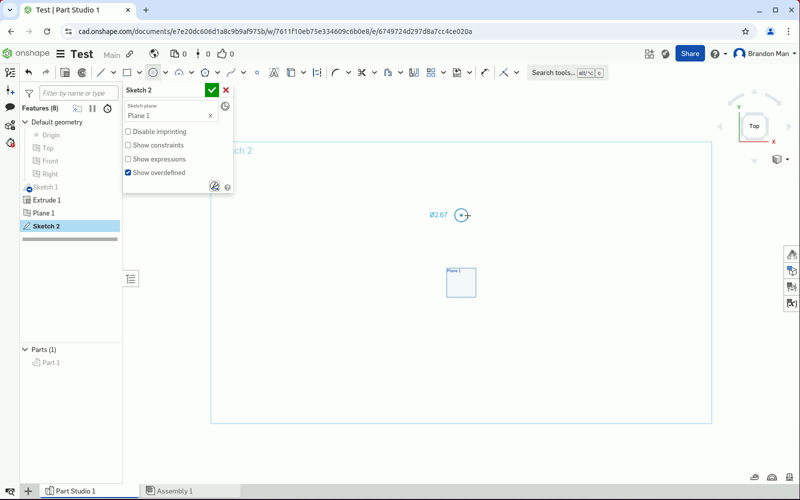
click(467, 215)
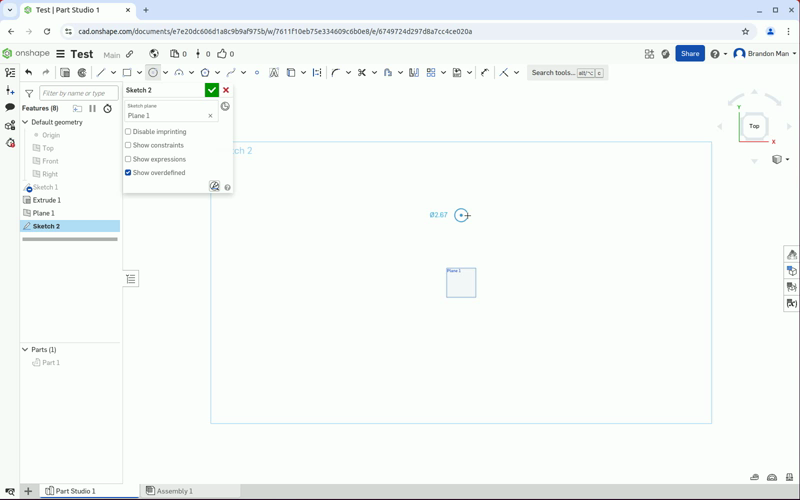
key(esc)
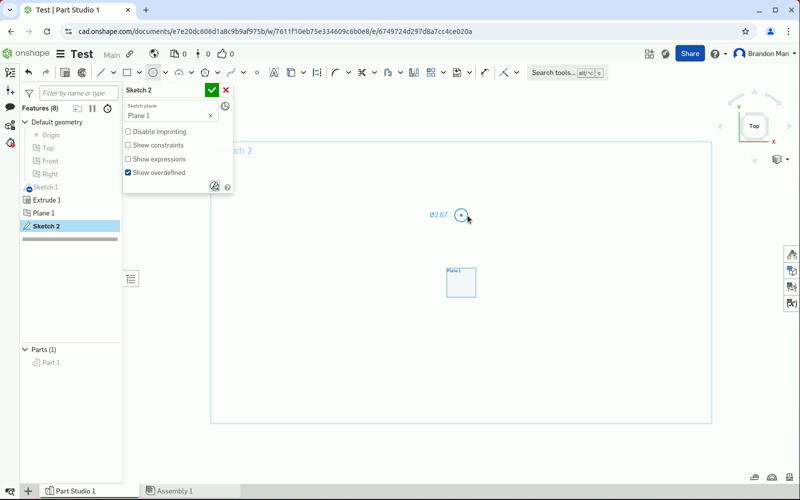
mouse_move(462, 215)
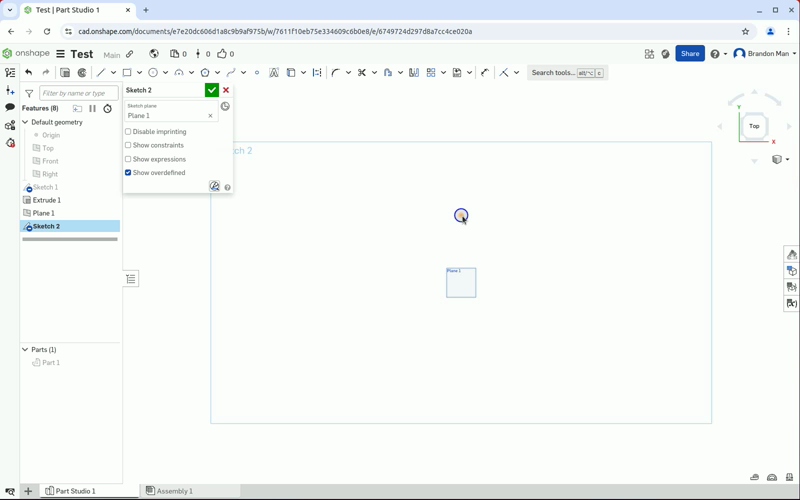
scroll(6)
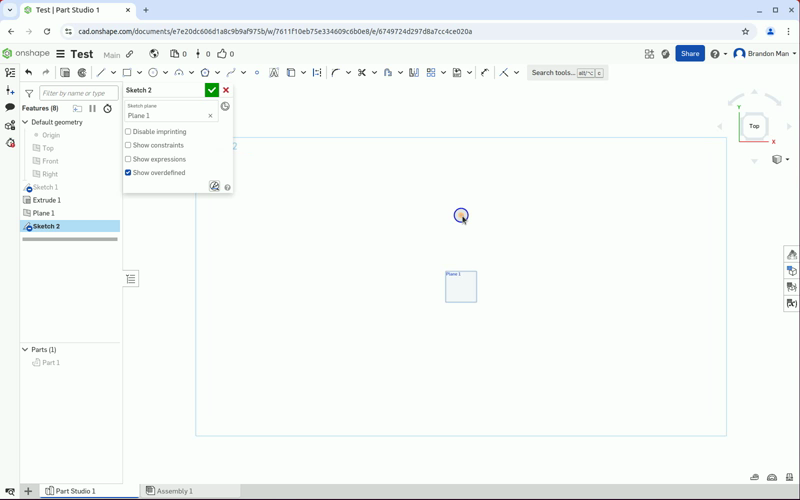
scroll(6)
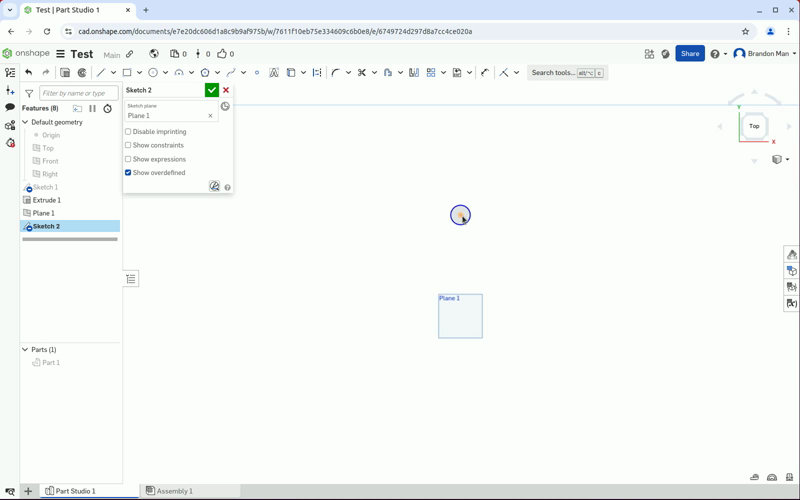
scroll(6)
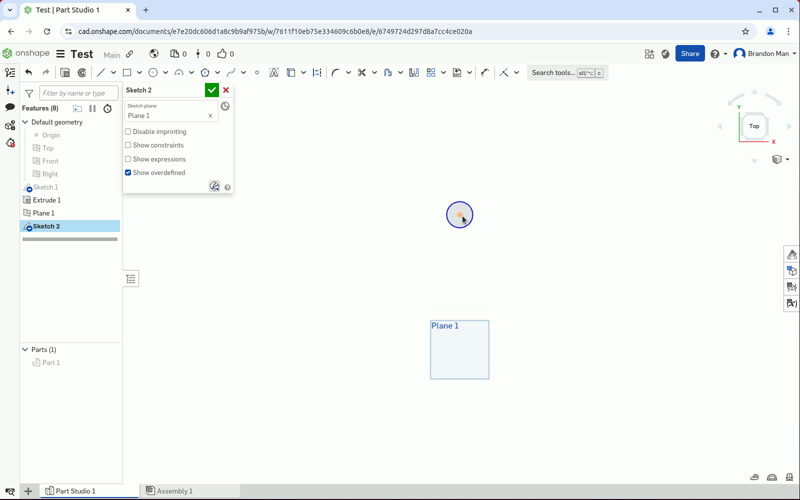
scroll(6)
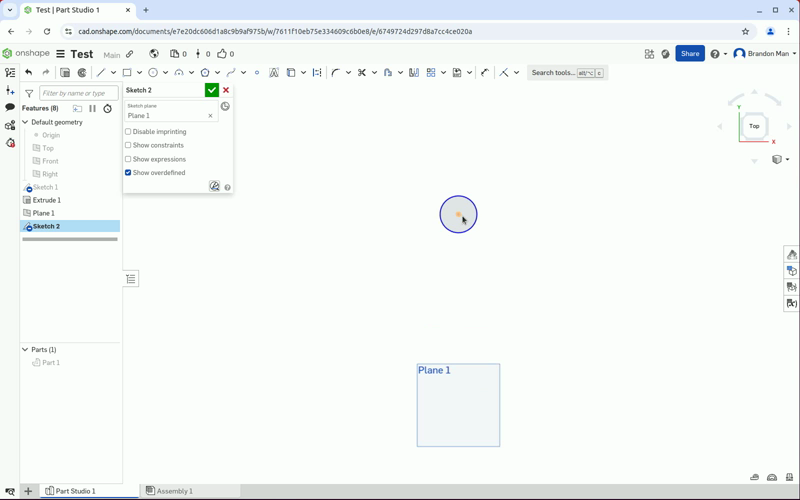
scroll(6)
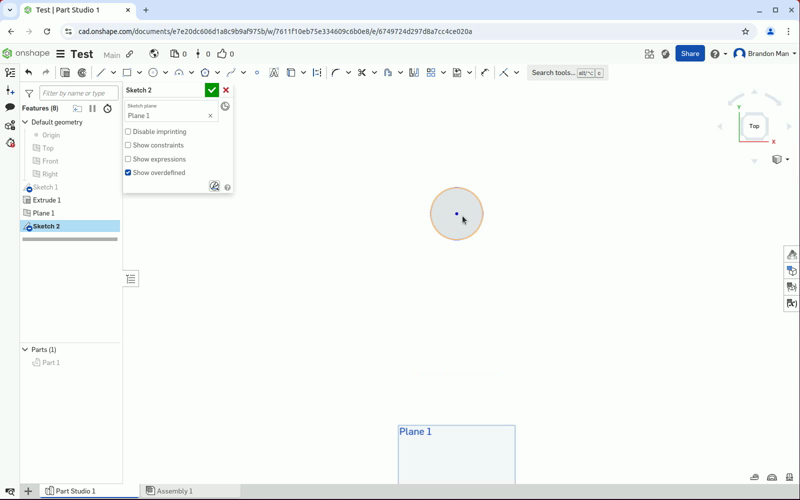
scroll(6)
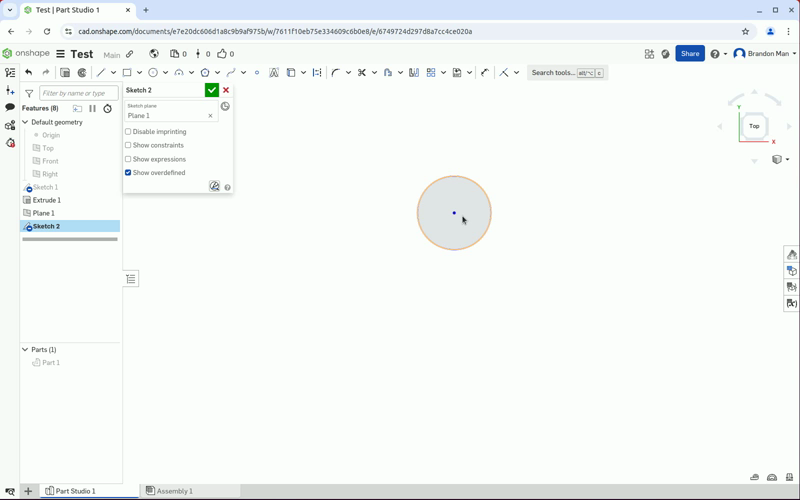
scroll(6)
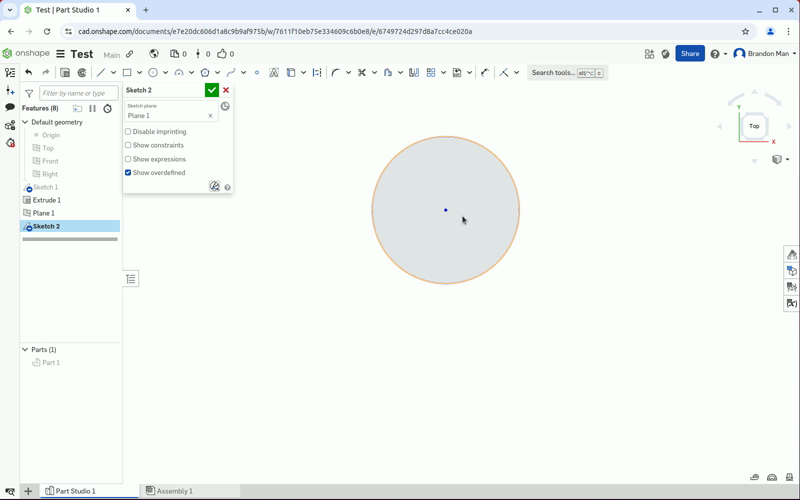
click(462, 215)
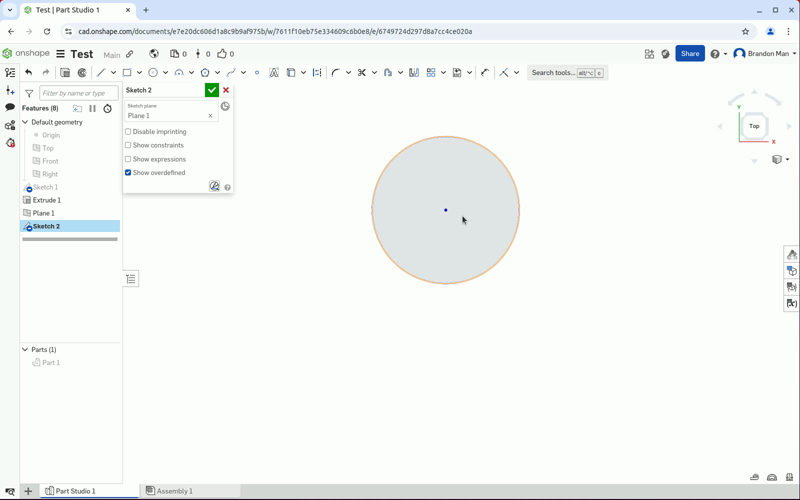
scroll(-6)
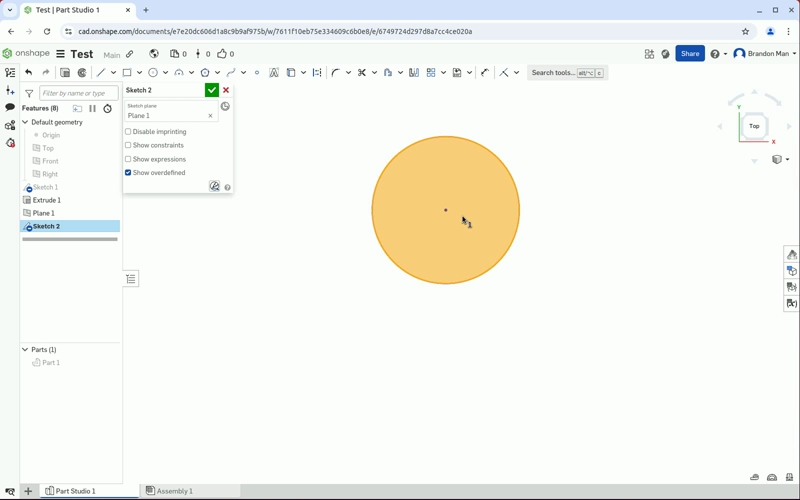
scroll(-6)
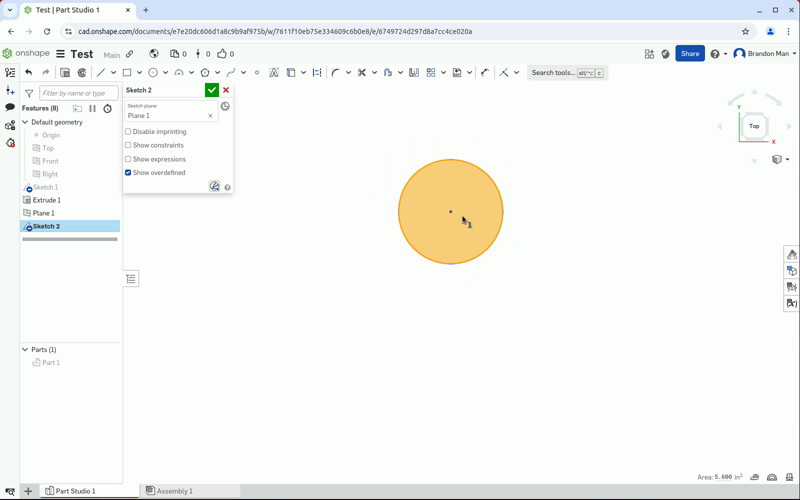
scroll(-6)
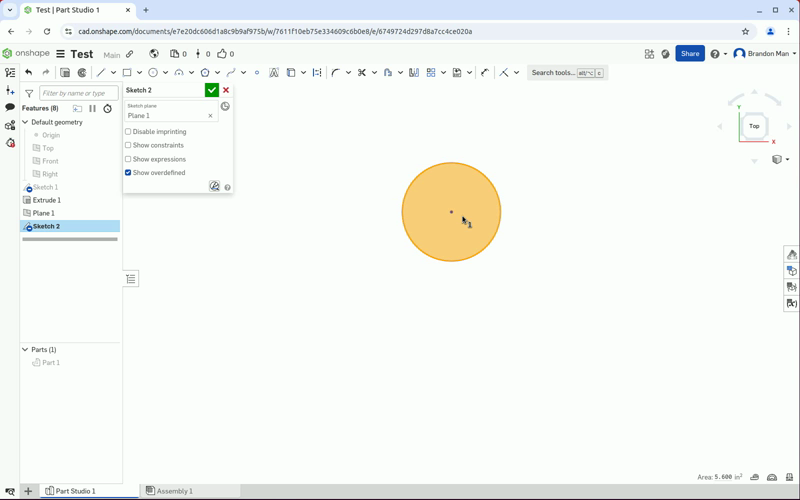
scroll(-6)
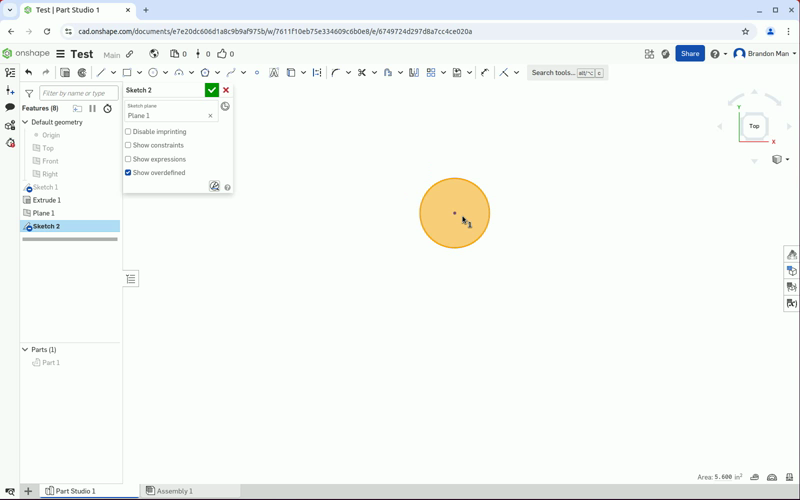
scroll(-6)
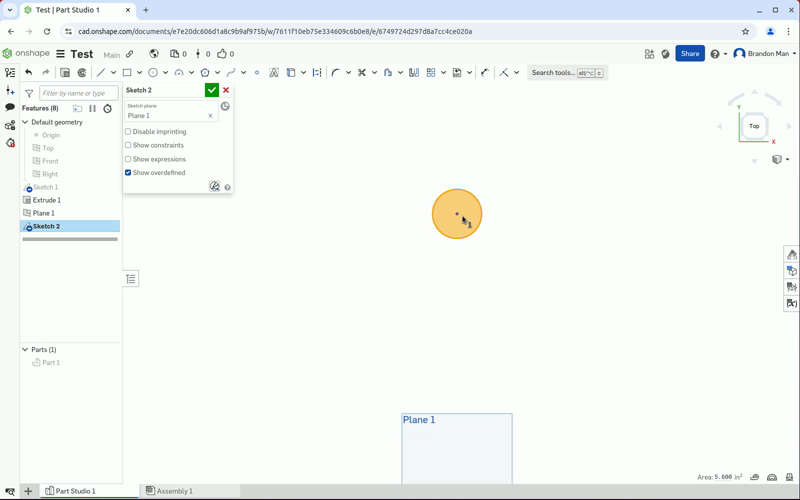
scroll(-6)
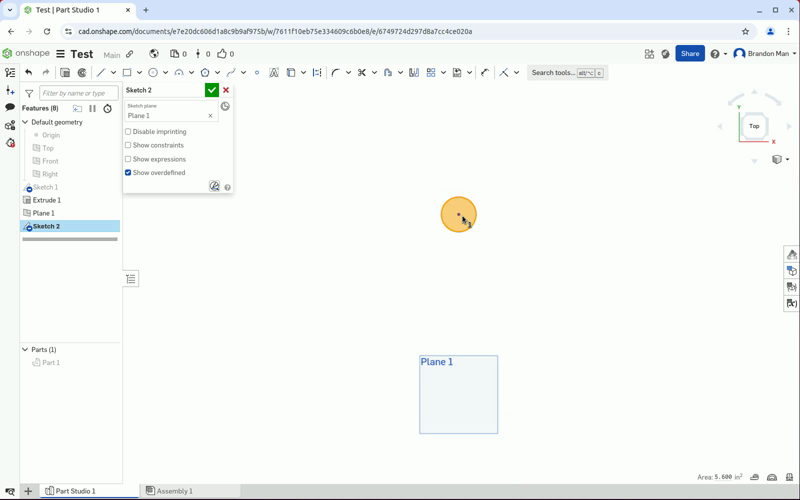
scroll(-6)
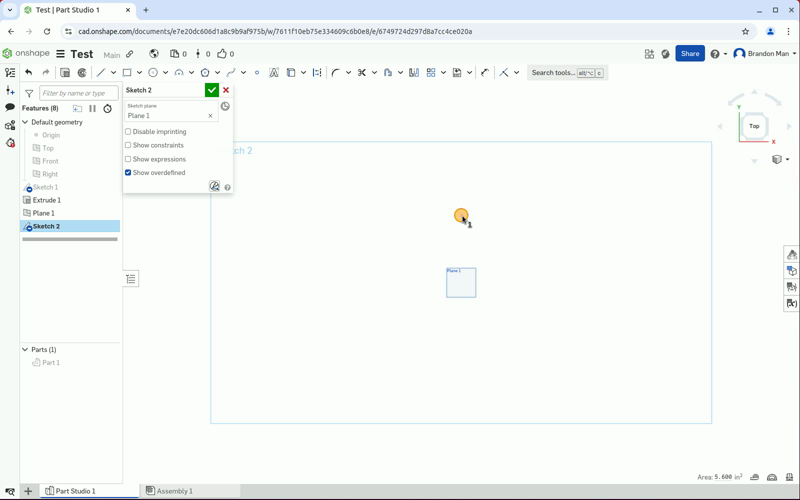
mouse_move(73, 352)
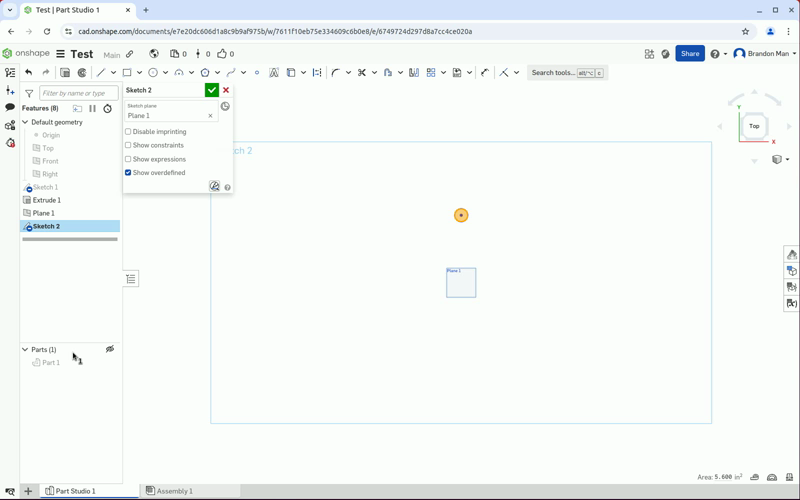
key(shift+y)
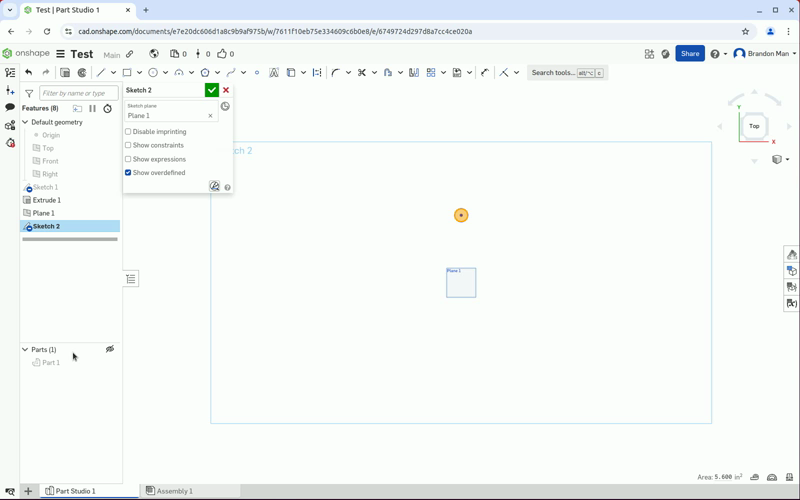
key(shift+e)
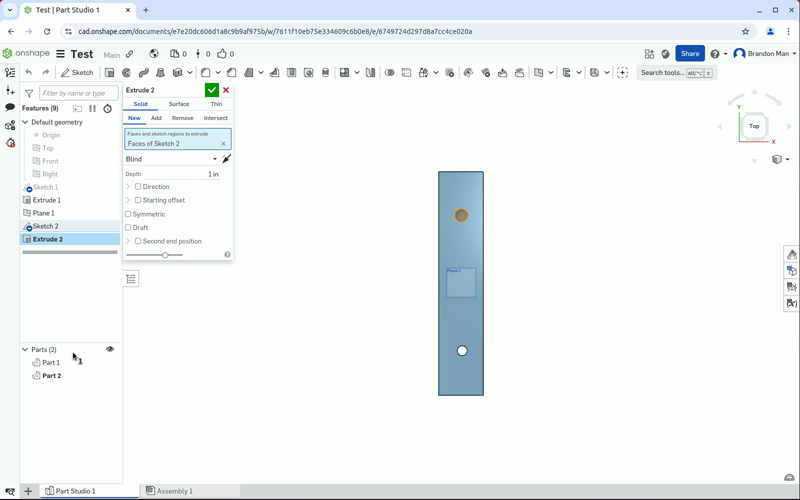
mouse_move(143, 106)
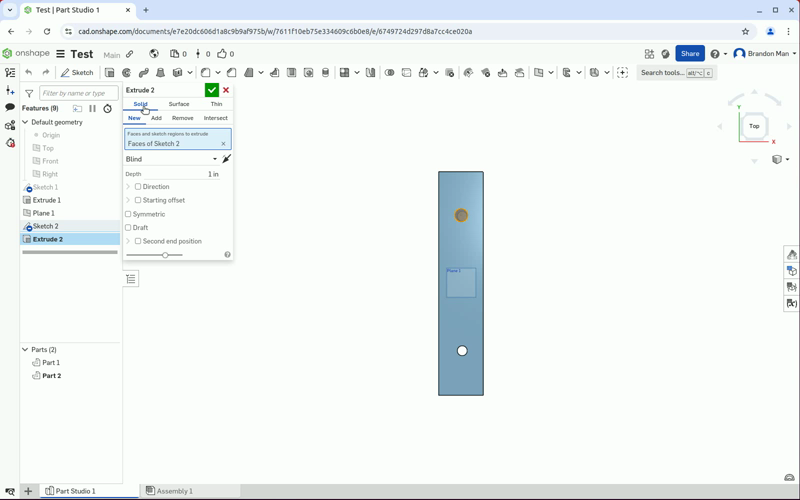
click(143, 106)
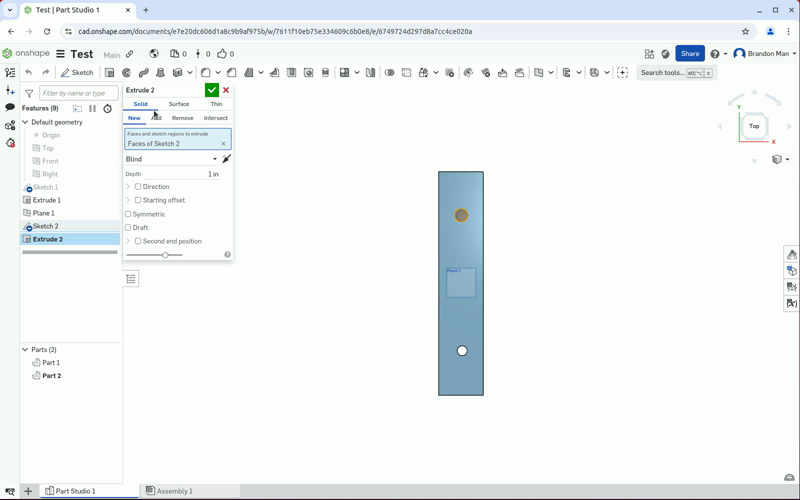
mouse_move(186, 120)
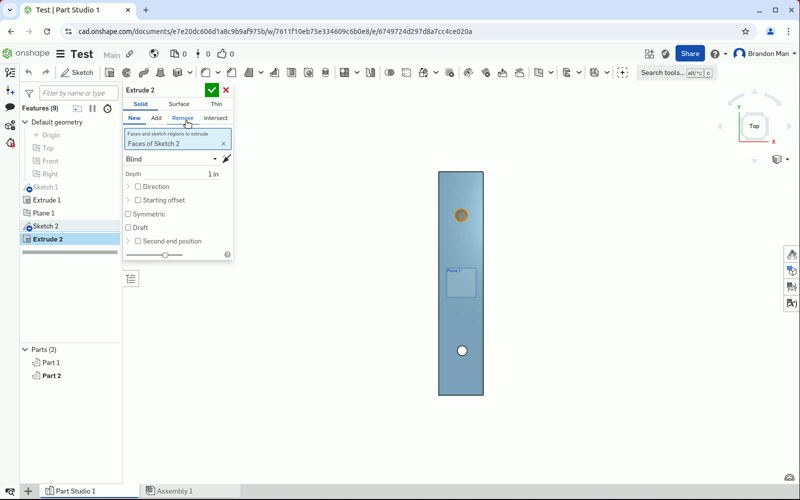
click(186, 120)
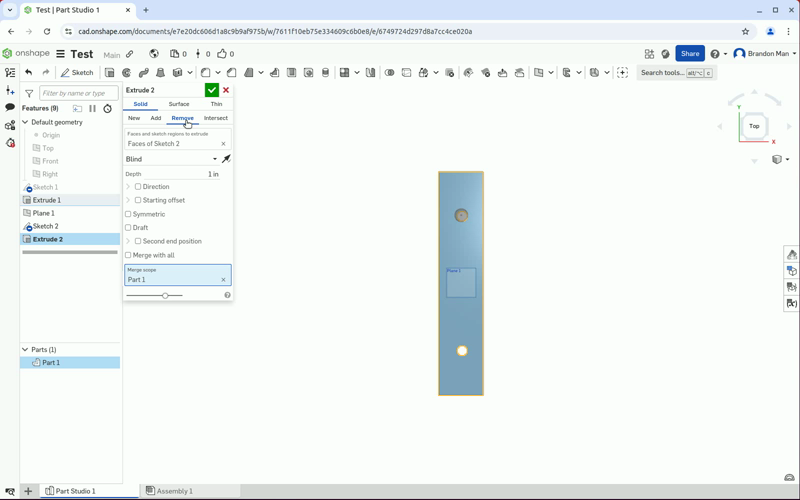
key(tab, 4)
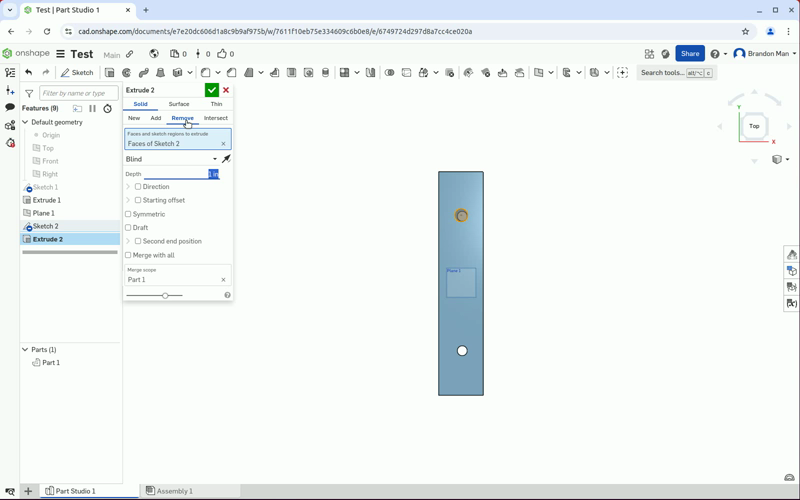
text(2.407)
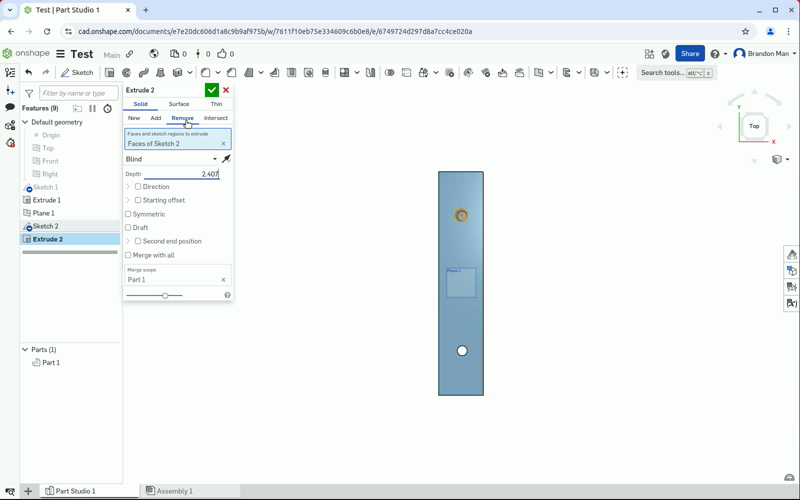
key(tab, 6)
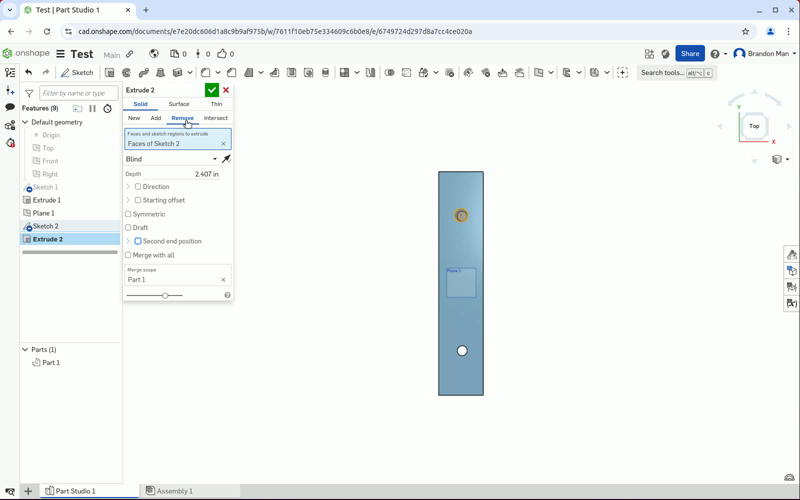
key(space)
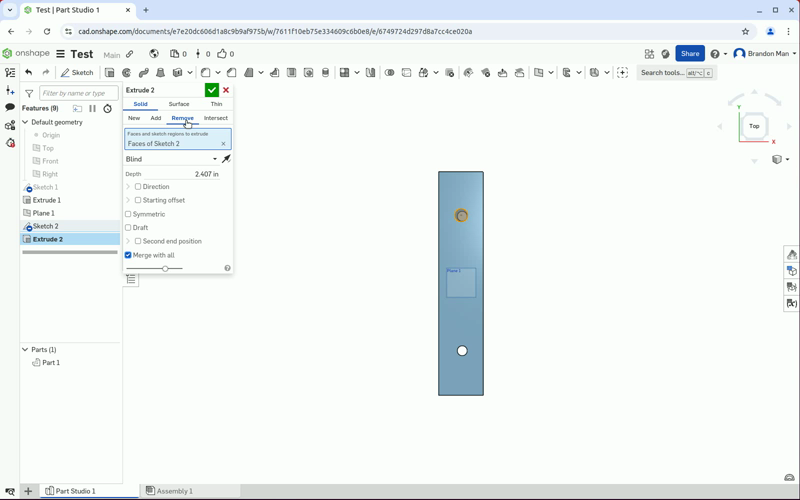
key(enter)
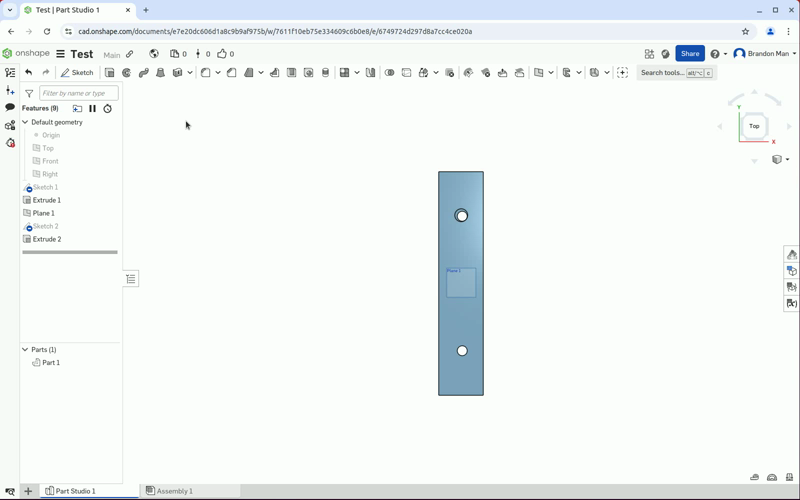
key(shift+h)
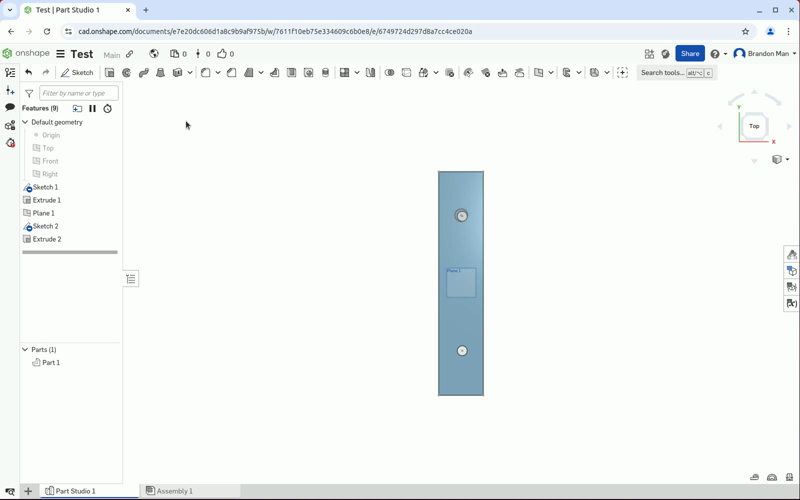
key(shift+h)
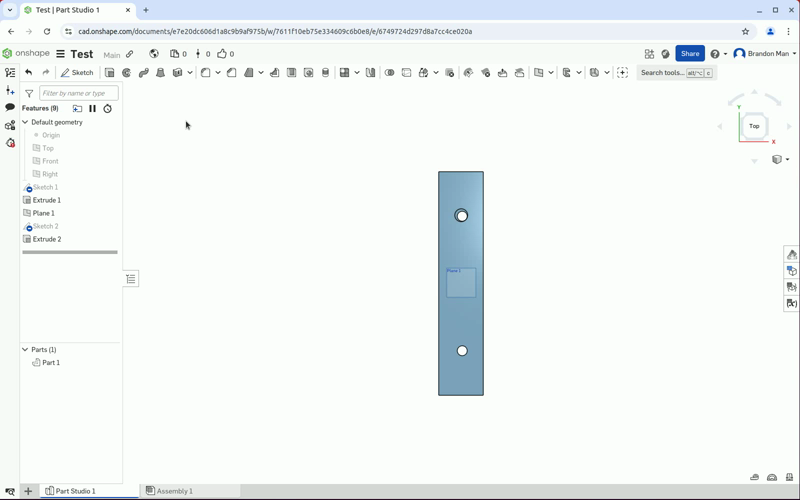
mouse_move(73, 189)
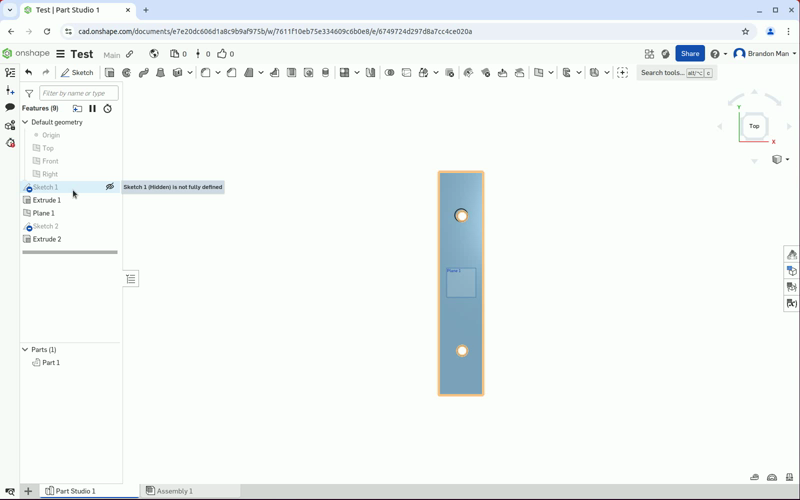
click(73, 189)
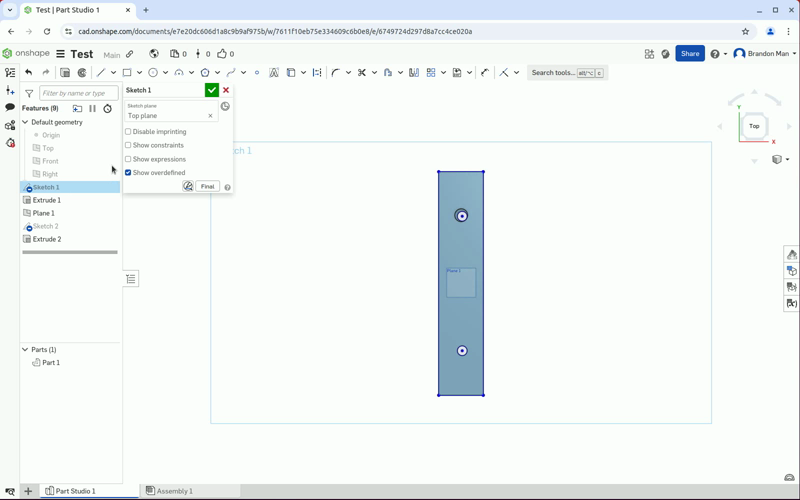
mouse_move(229, 92)
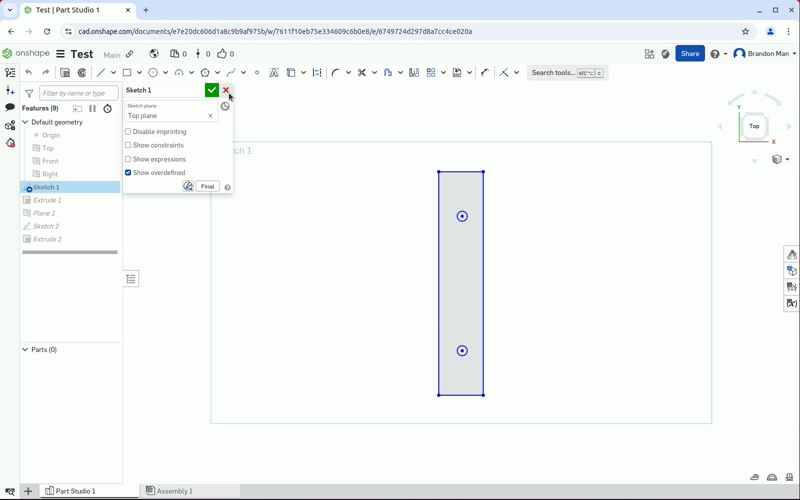
click(229, 92)
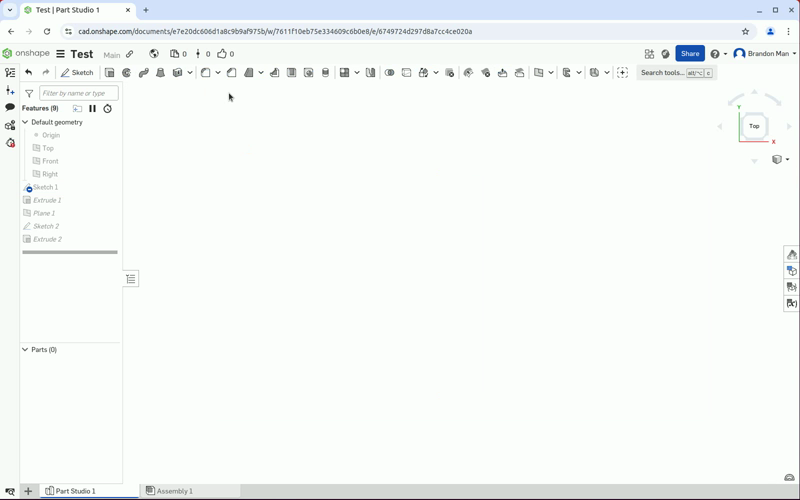
key(shift+s)
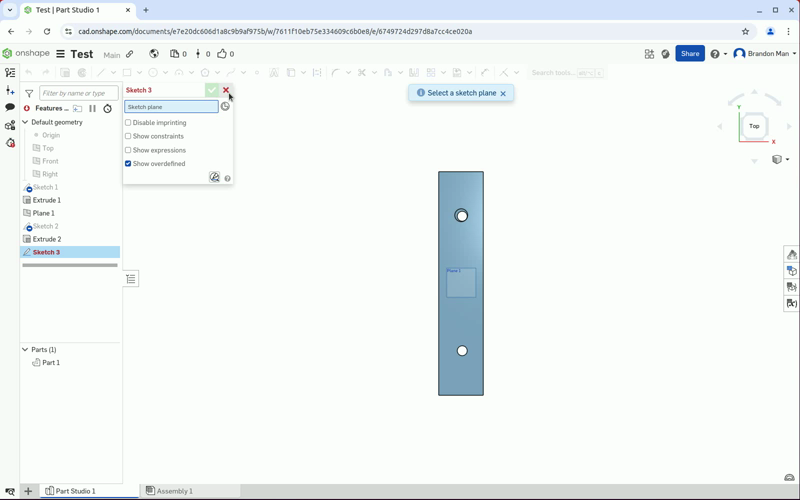
mouse_move(73, 215)
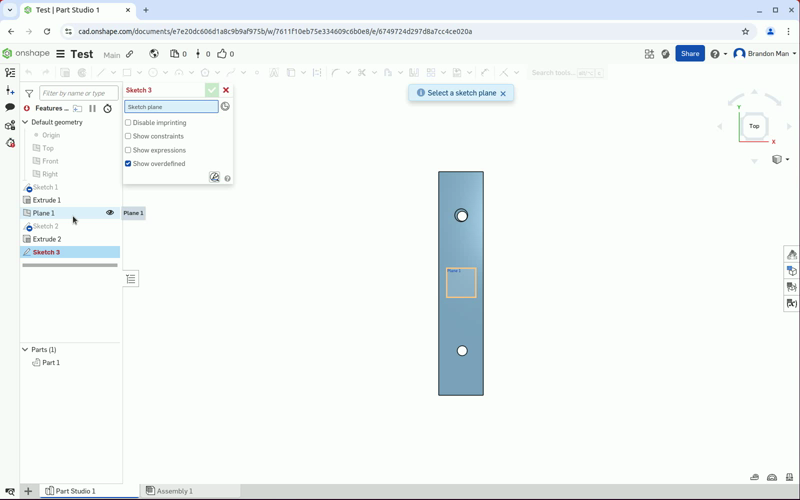
click(73, 215)
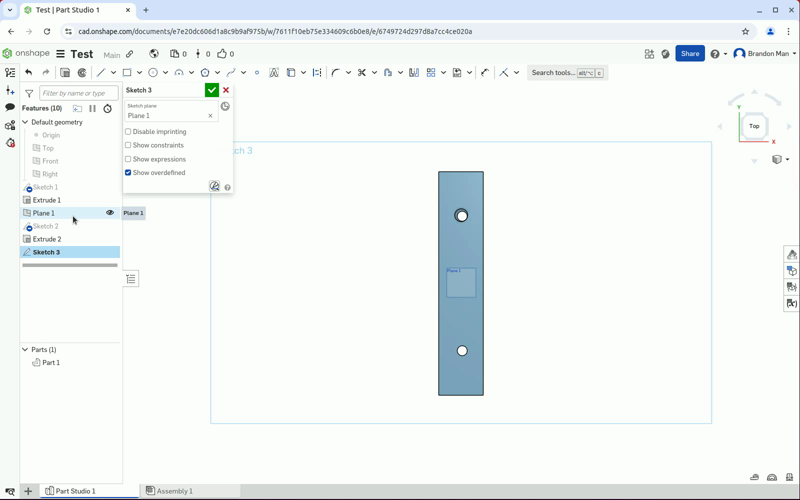
mouse_move(73, 352)
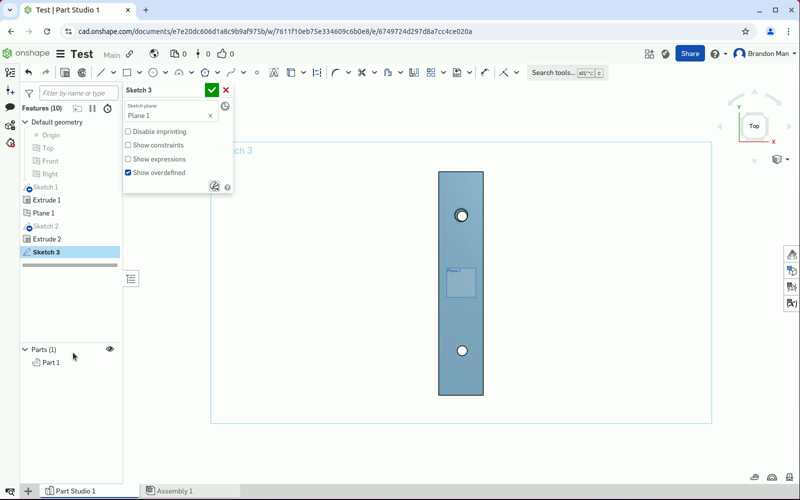
key(y)
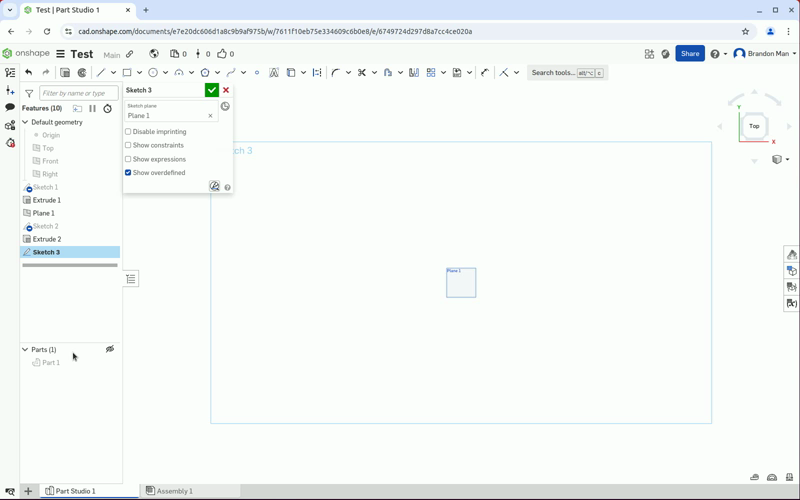
key(c)
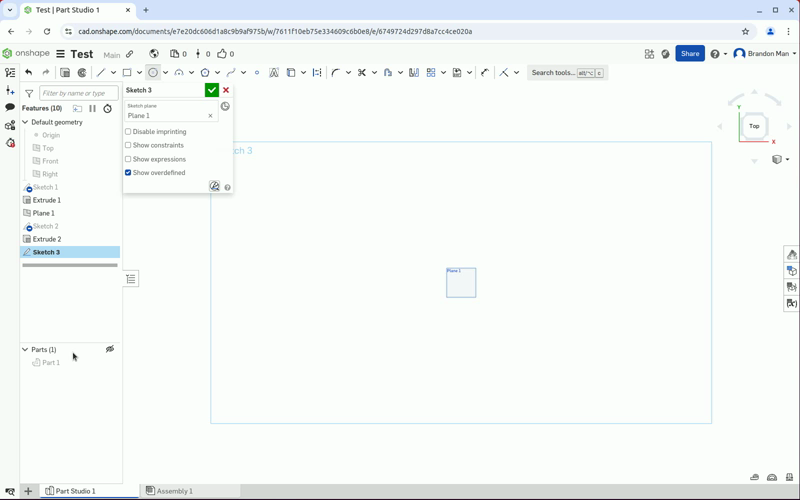
key_down(shift)
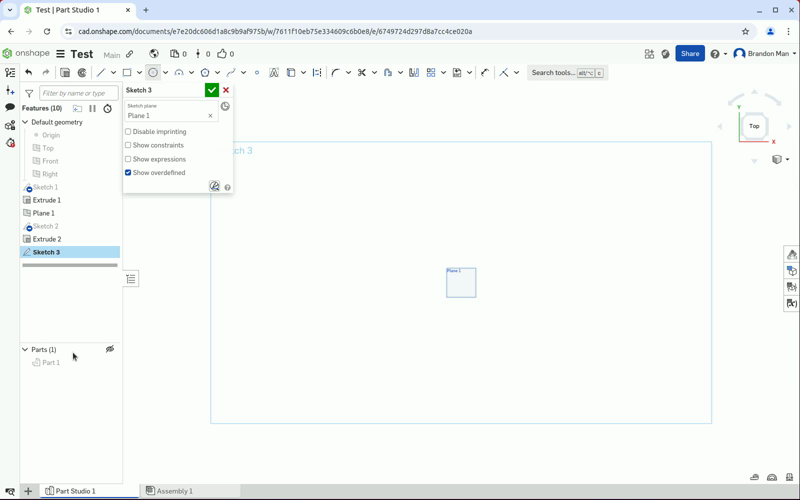
mouse_move(461, 351)
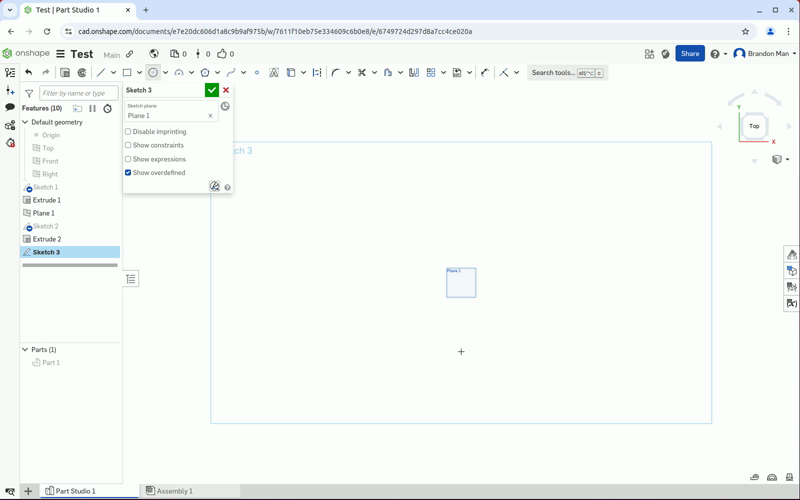
click(461, 351)
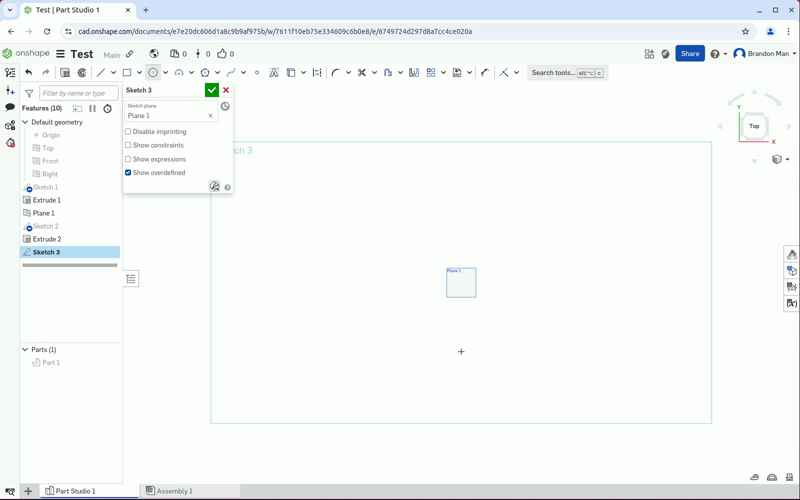
key_up(shift)
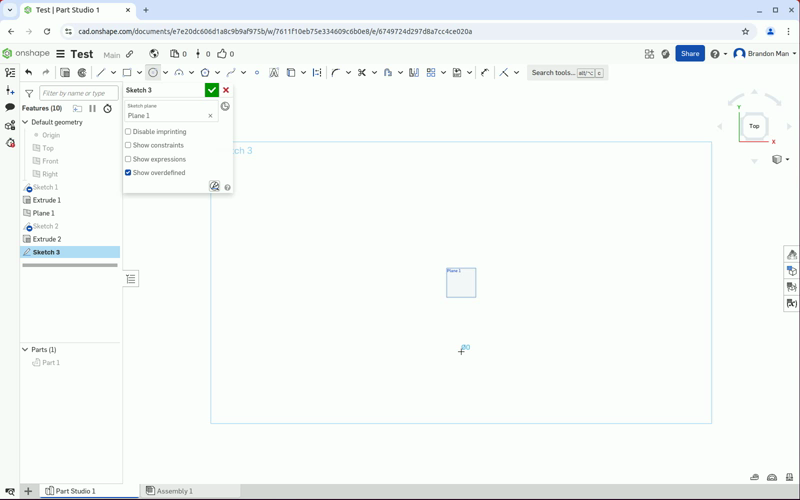
mouse_move(467, 351)
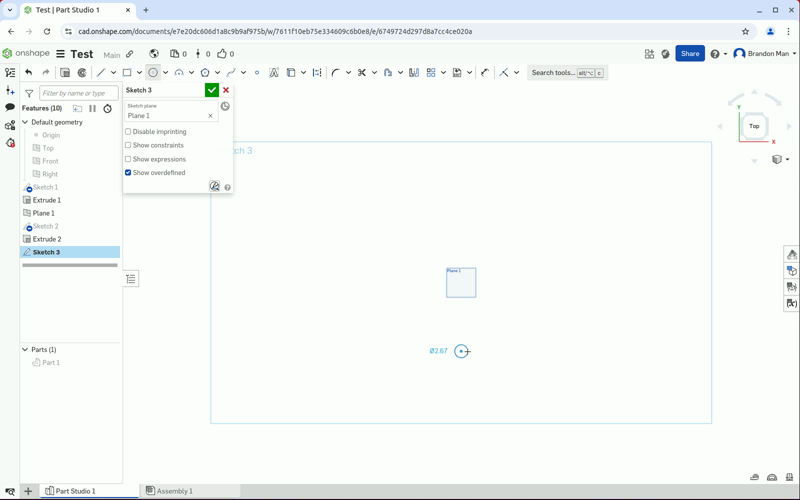
click(467, 351)
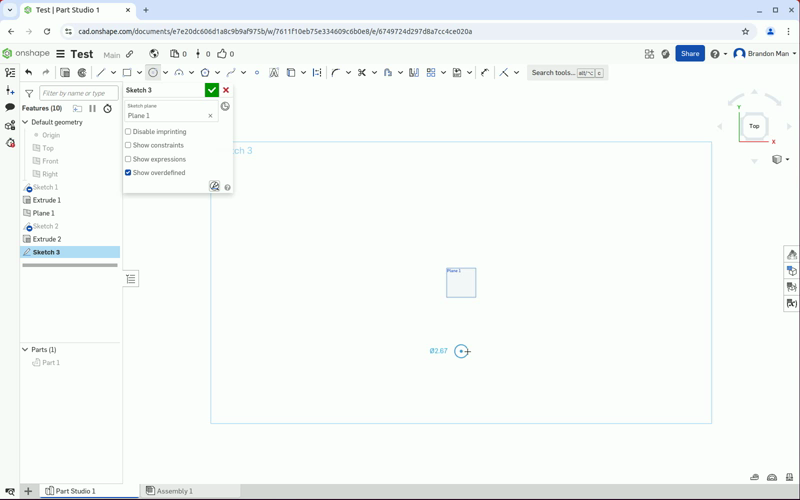
key(esc)
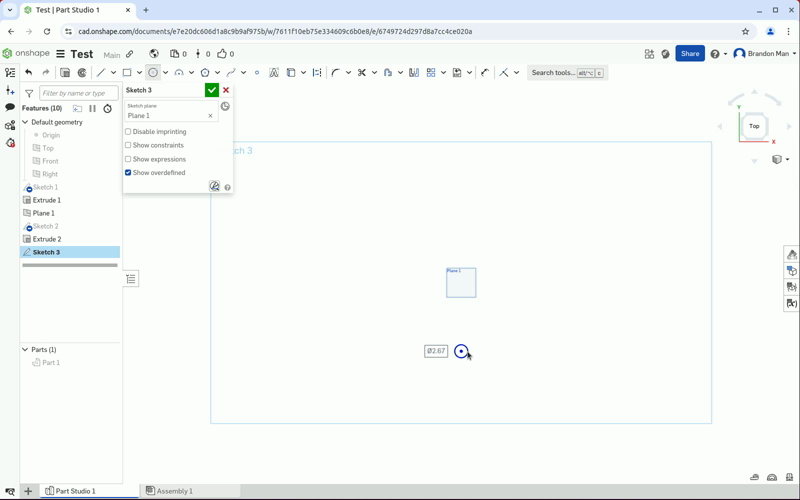
mouse_move(462, 350)
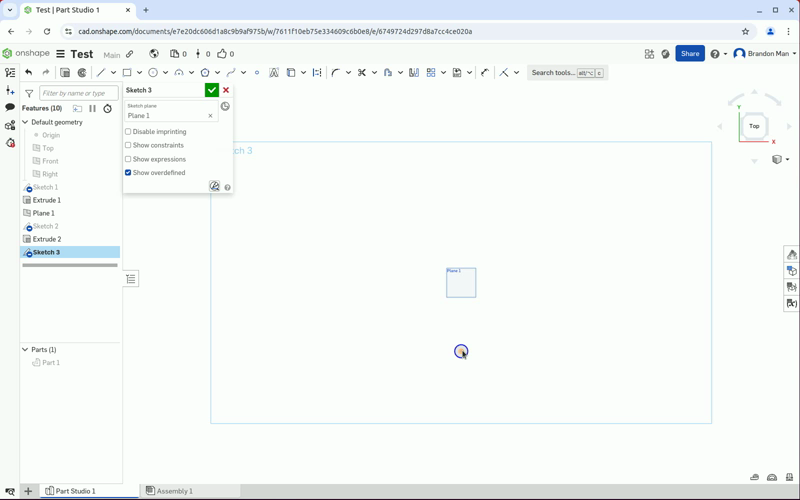
scroll(6)
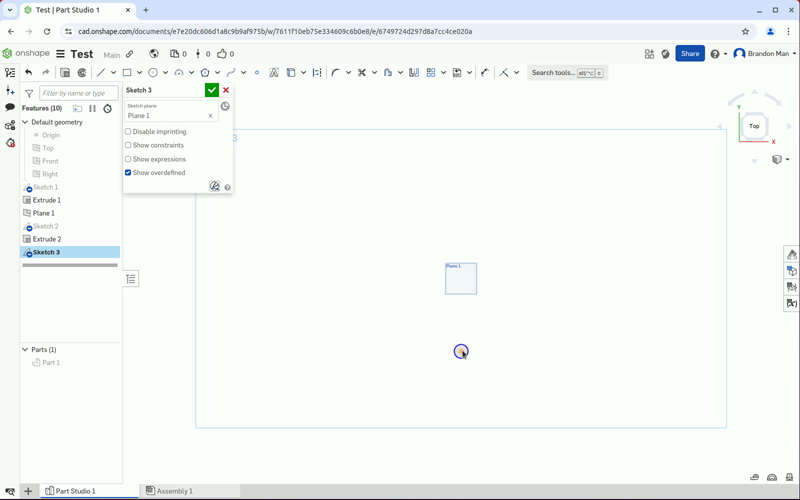
scroll(6)
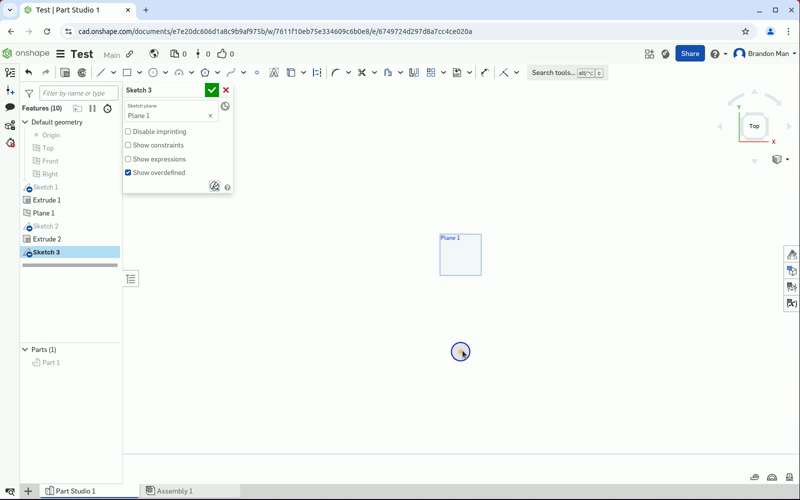
scroll(6)
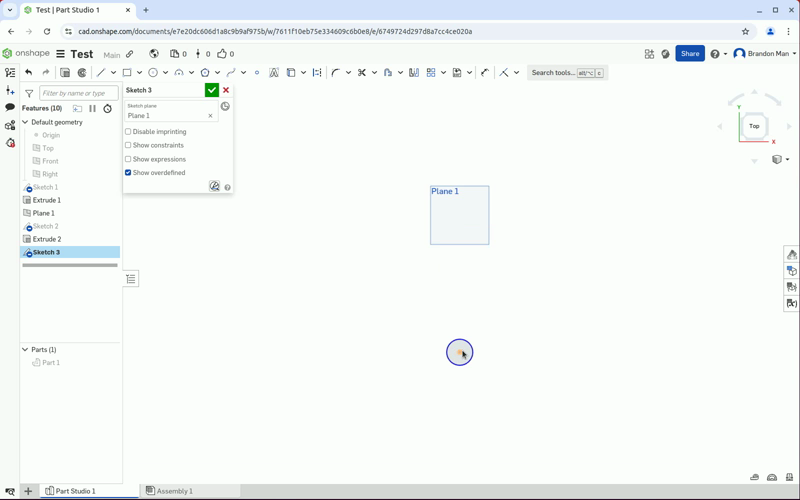
scroll(6)
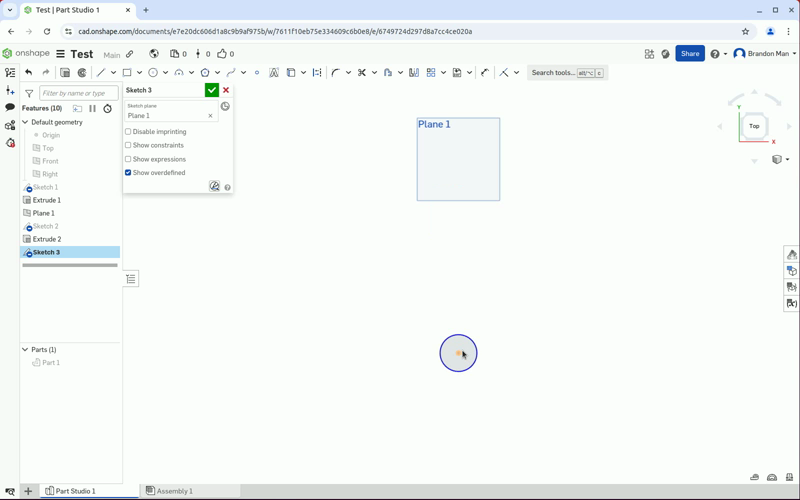
scroll(6)
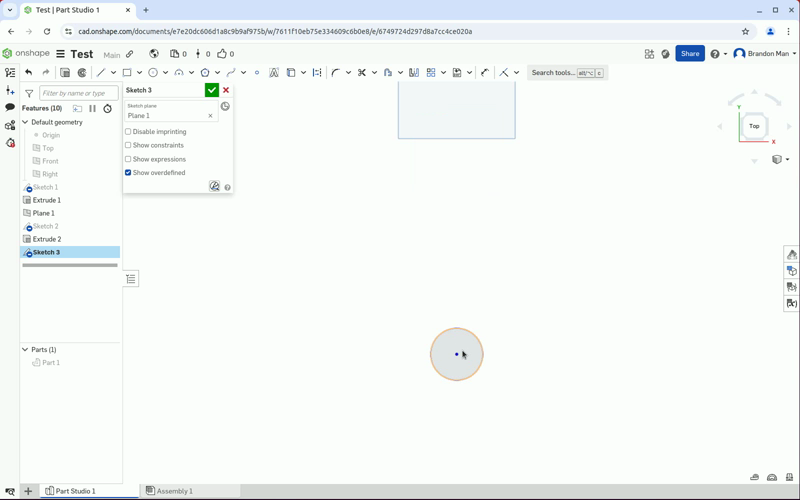
scroll(6)
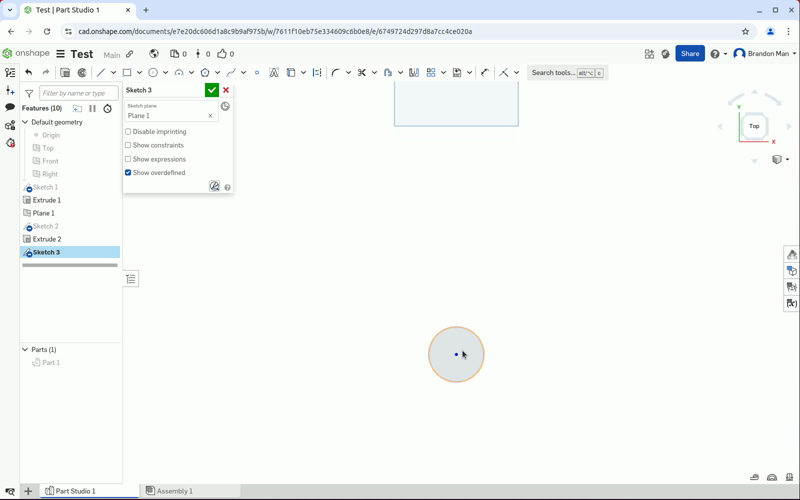
scroll(6)
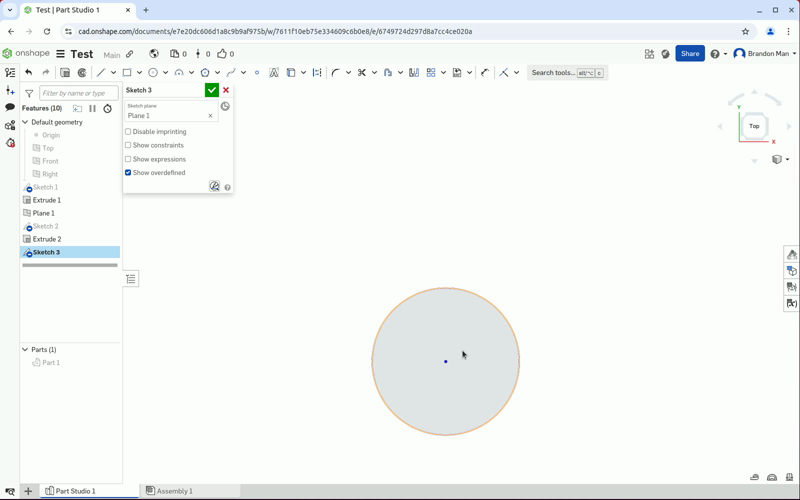
click(462, 350)
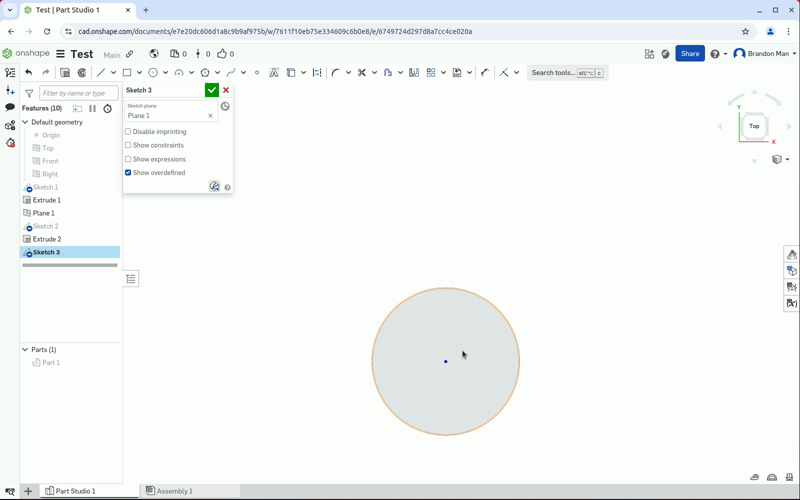
scroll(-6)
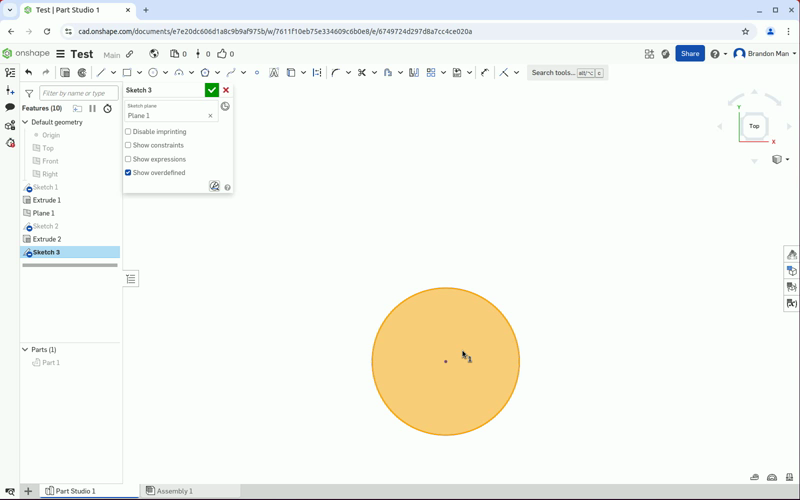
scroll(-6)
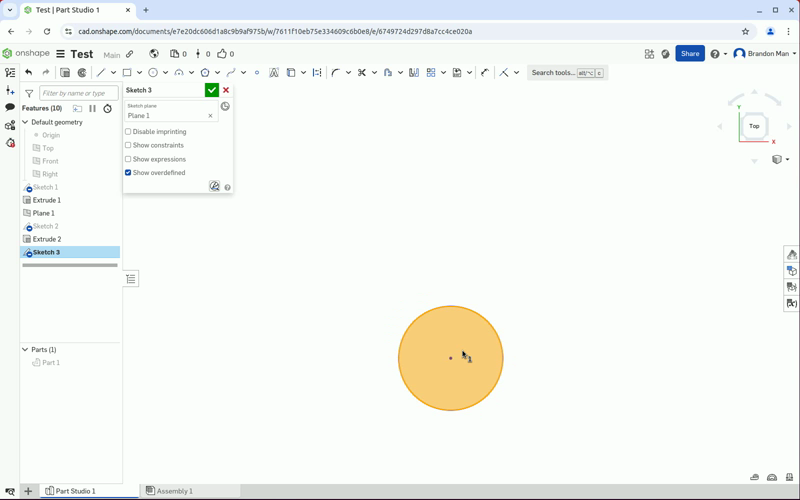
scroll(-6)
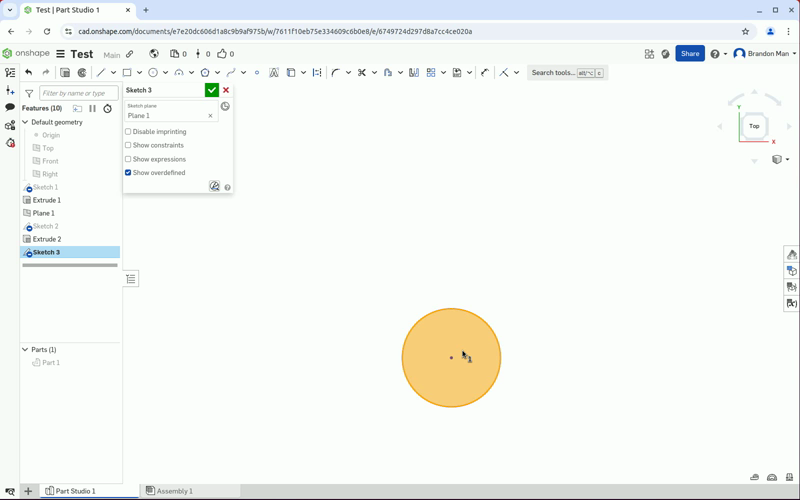
scroll(-6)
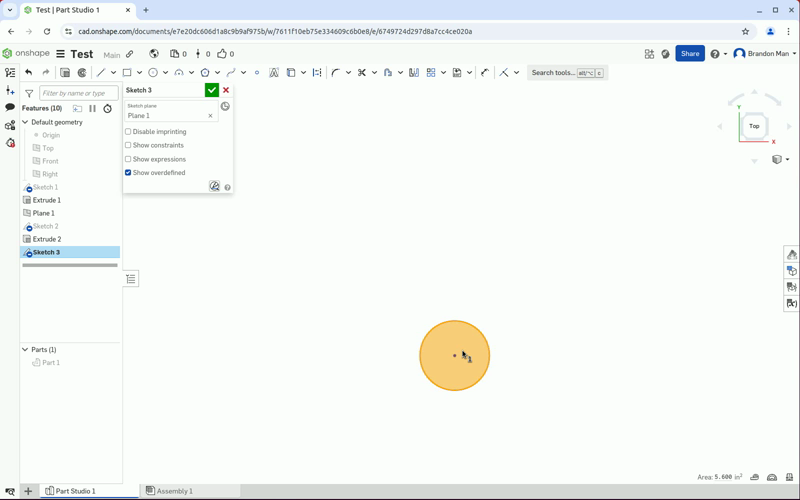
scroll(-6)
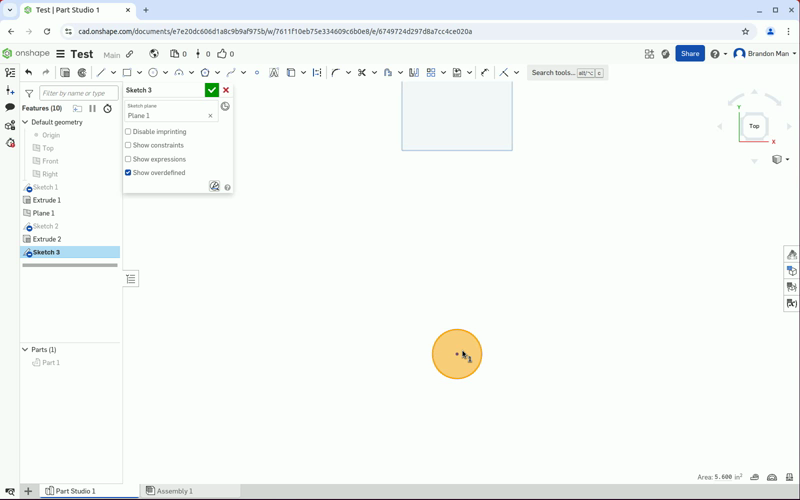
scroll(-6)
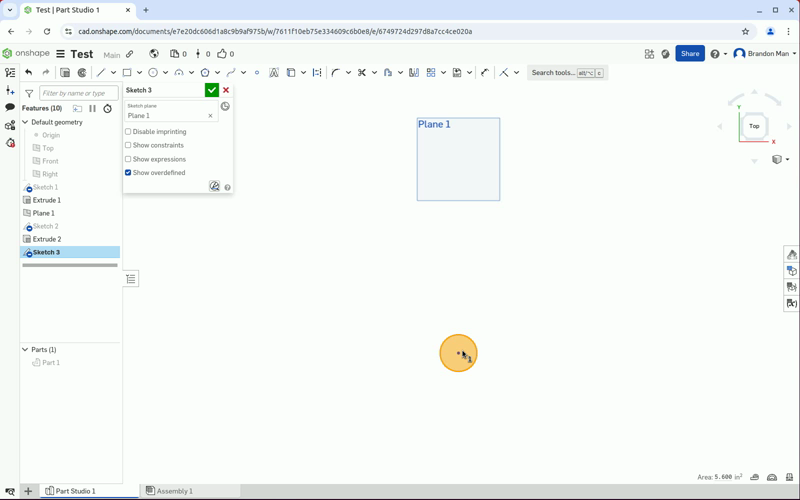
scroll(-6)
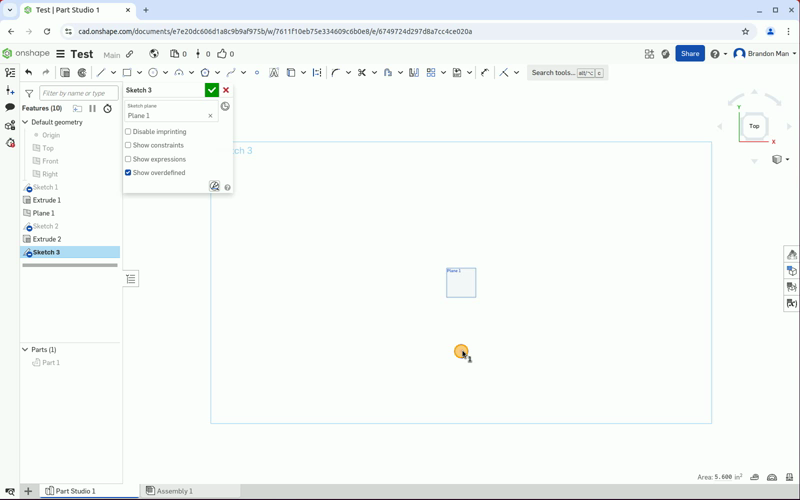
mouse_move(73, 352)
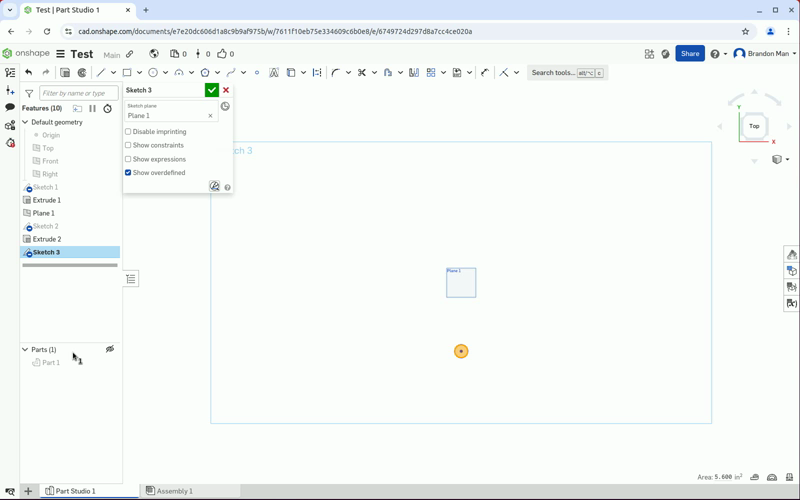
key(shift+y)
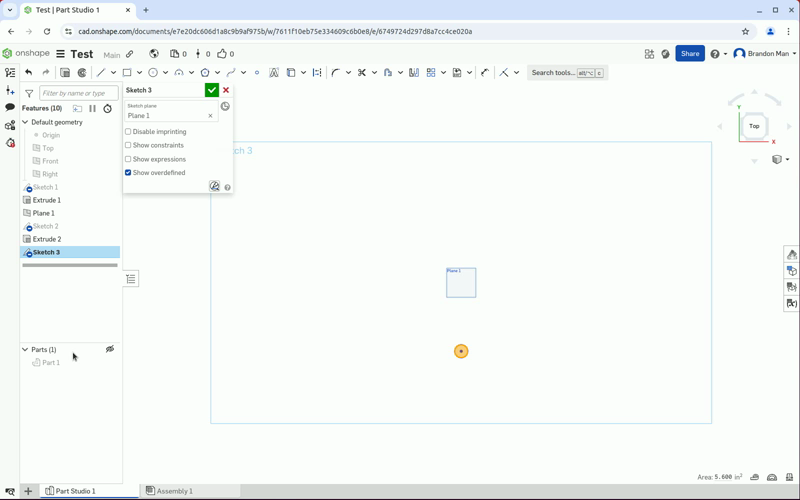
key(shift+e)
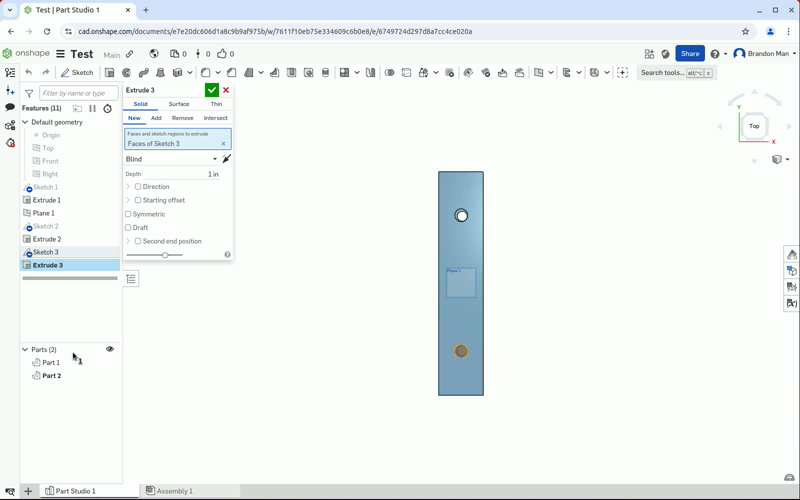
mouse_move(143, 106)
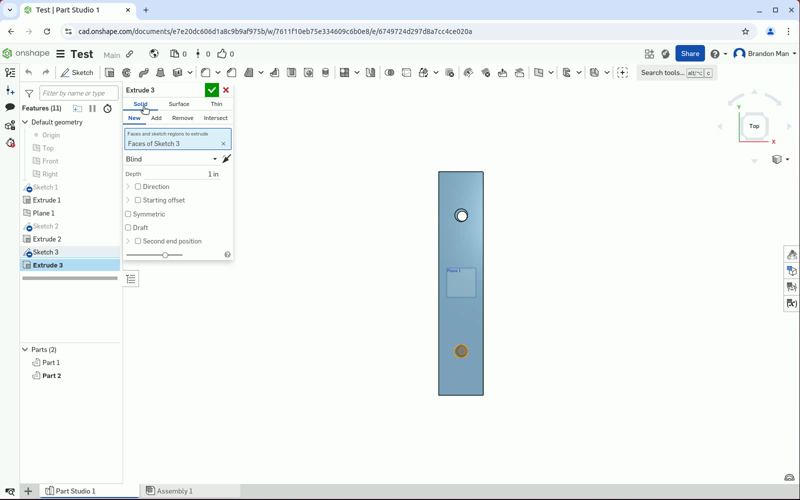
click(143, 106)
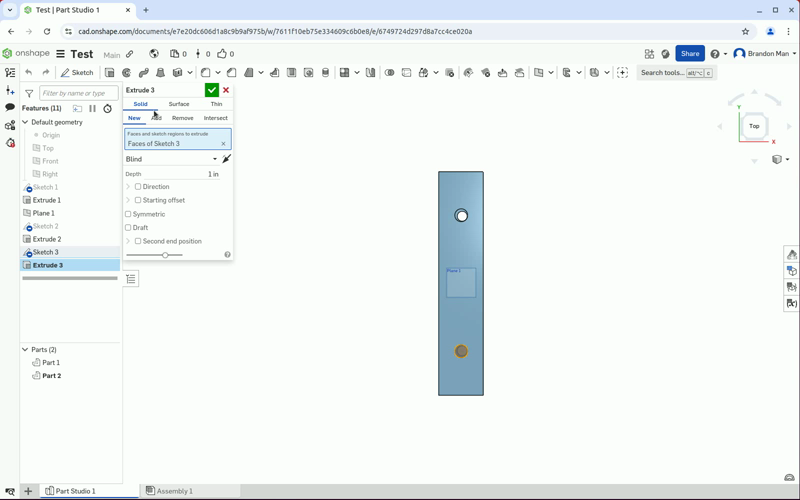
mouse_move(186, 120)
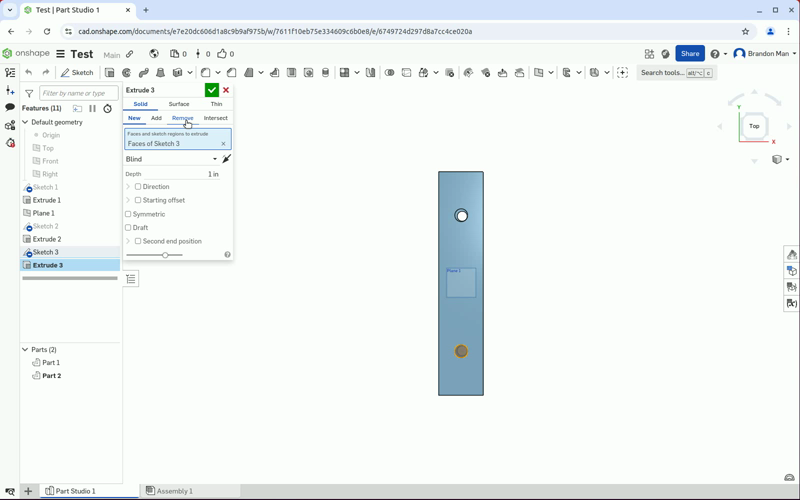
click(186, 120)
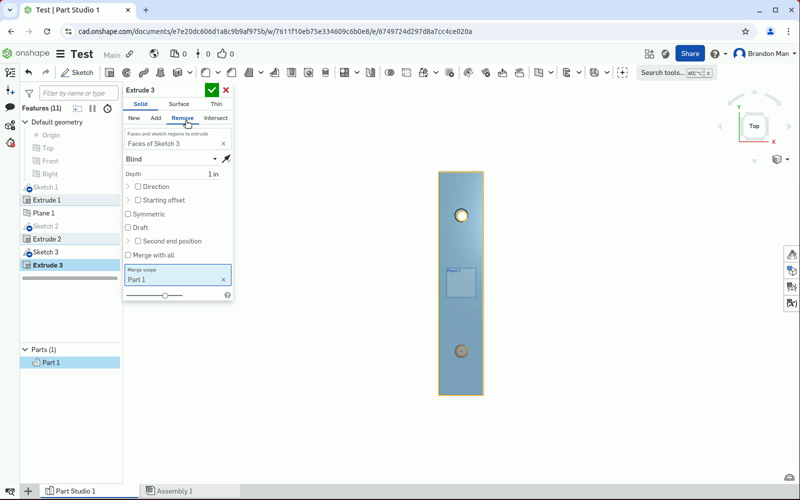
key(tab, 4)
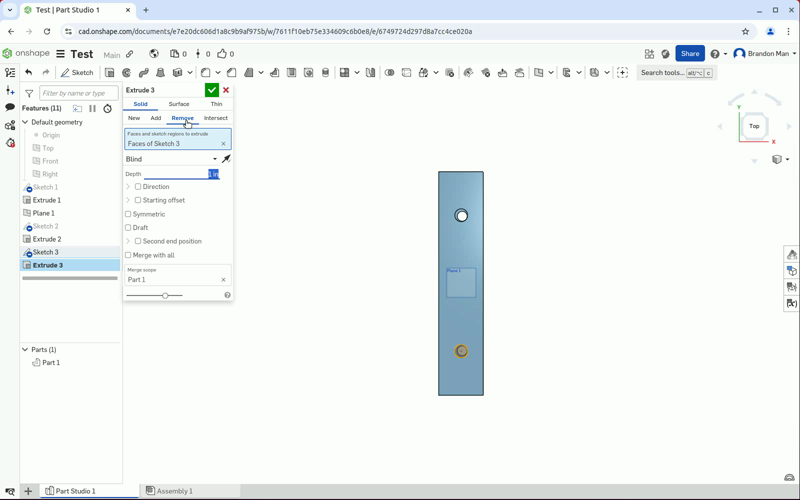
text(2.407)
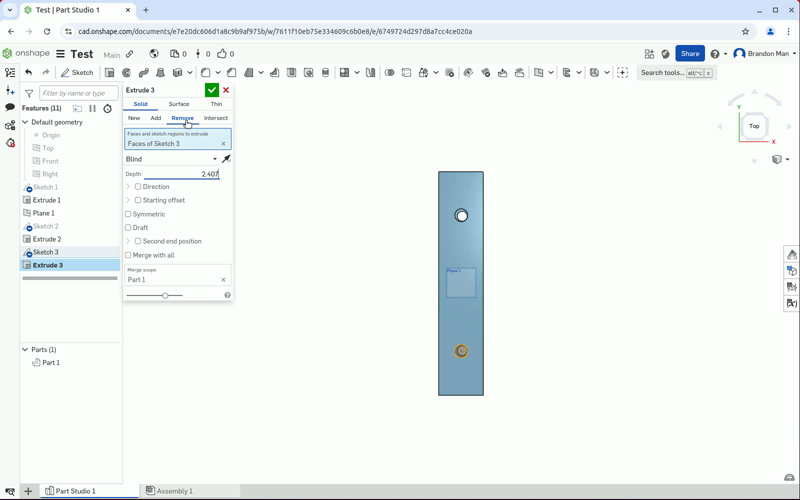
key(tab, 6)
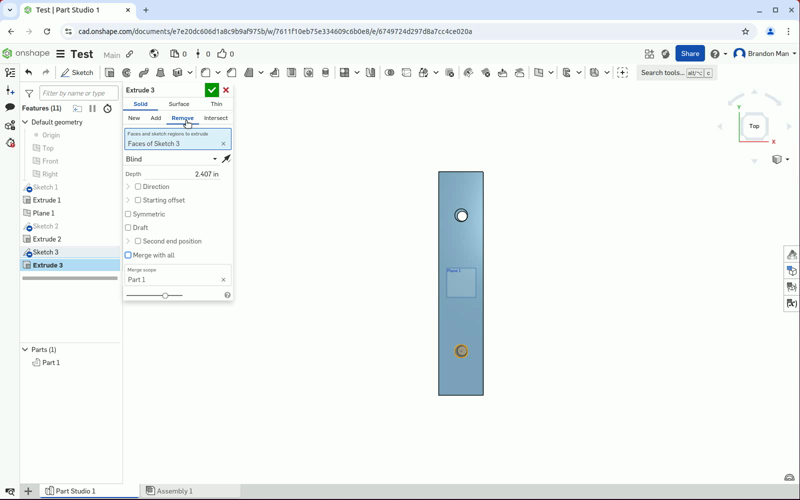
key(space)
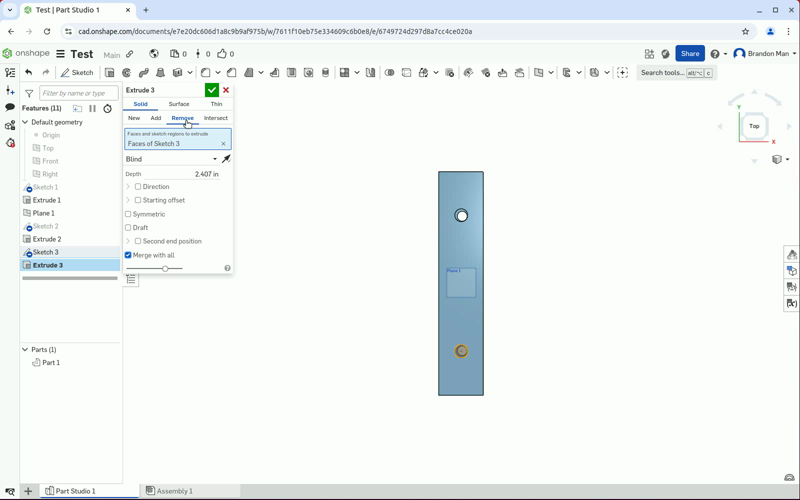
key(enter)
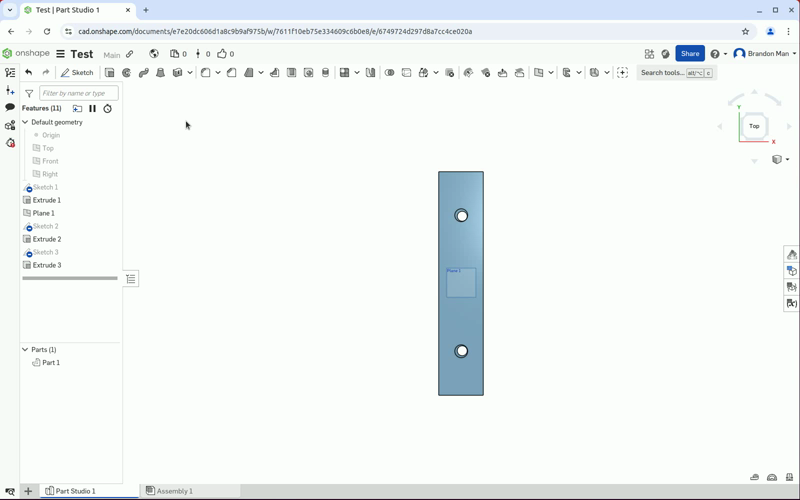
key(shift+h)
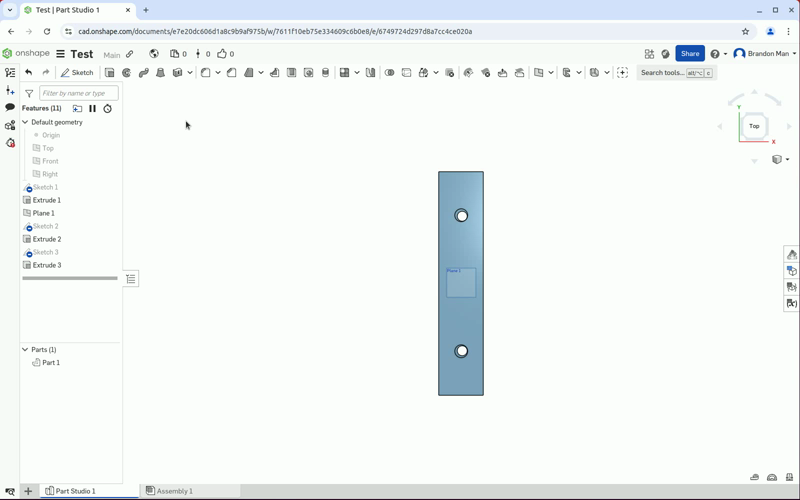
key(shift+h)
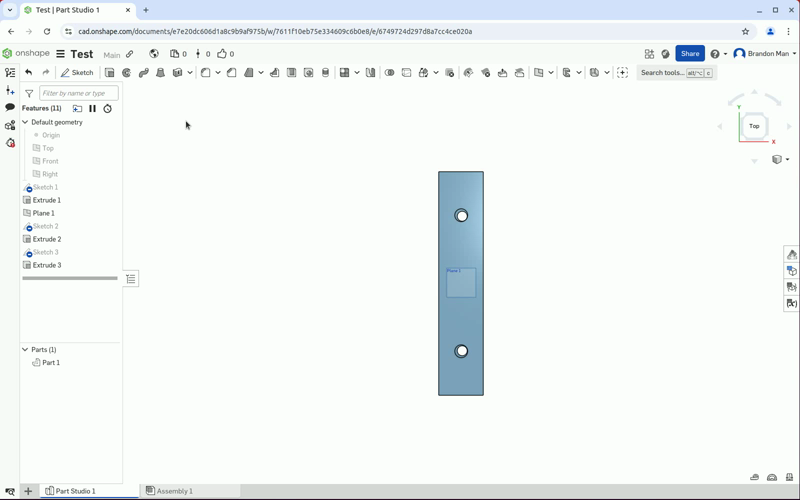
mouse_move(73, 189)
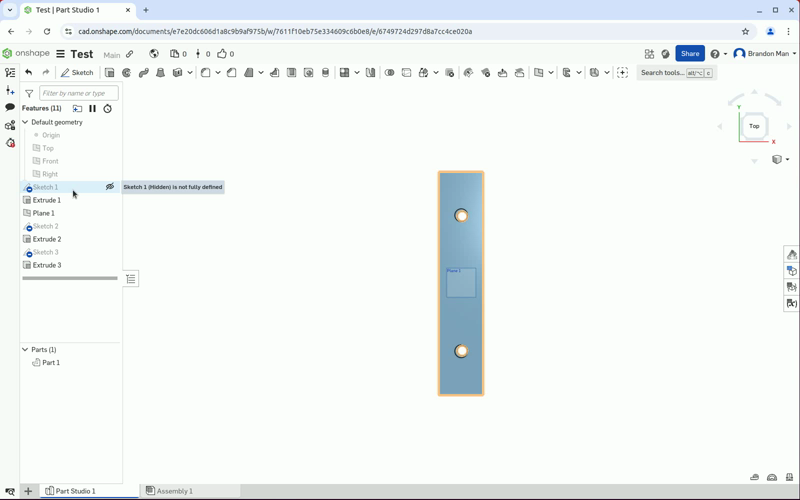
click(73, 189)
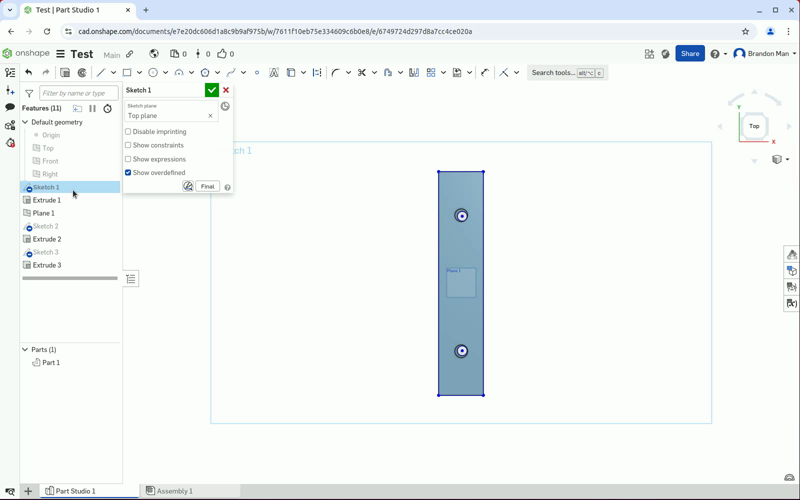
mouse_move(229, 92)
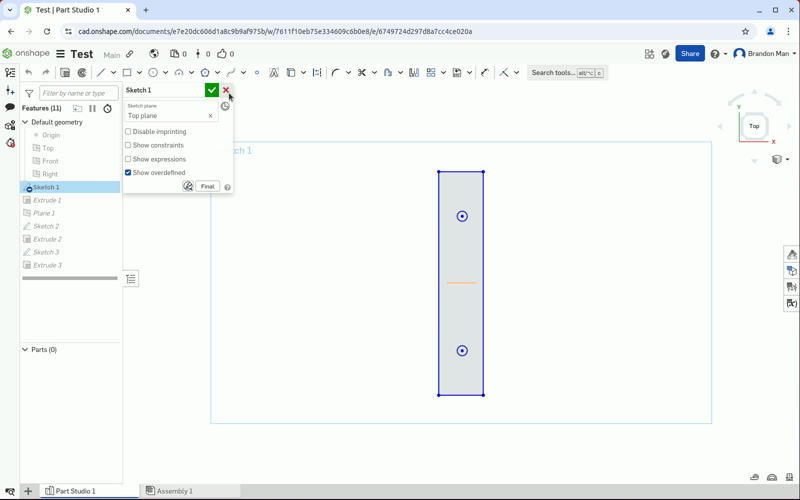
click(229, 92)
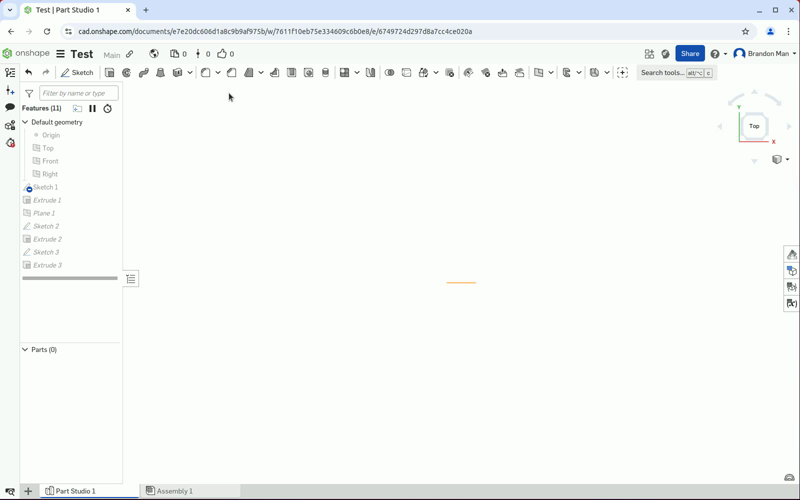
key(shift+s)
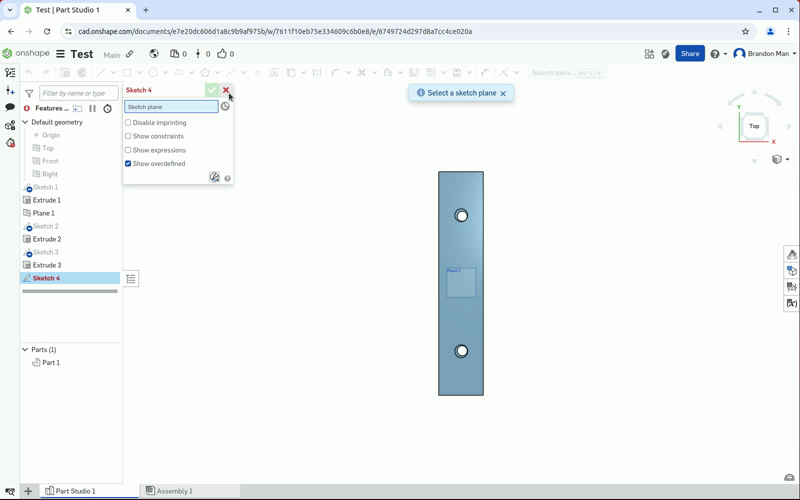
mouse_move(73, 215)
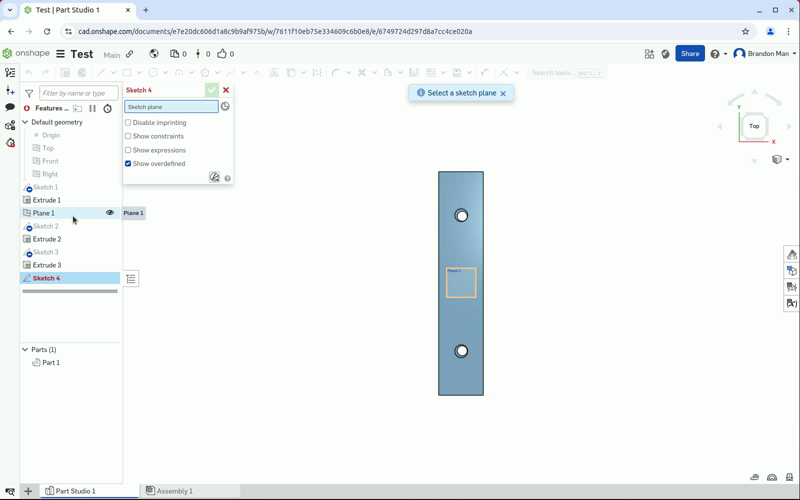
click(73, 215)
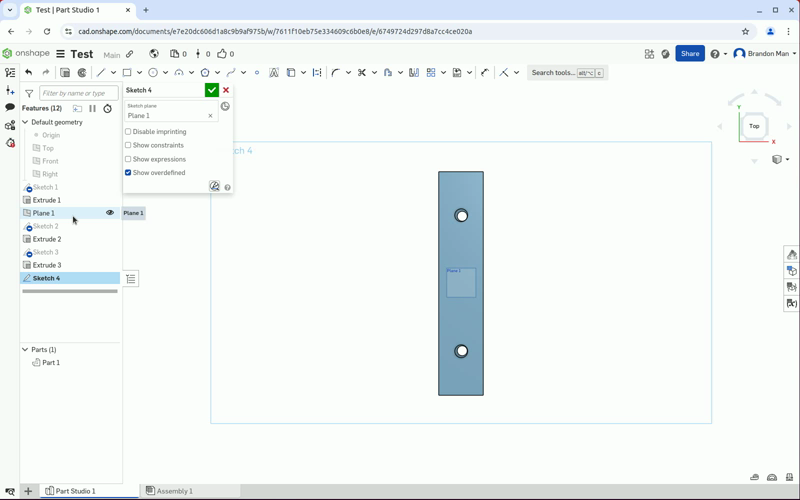
mouse_move(73, 352)
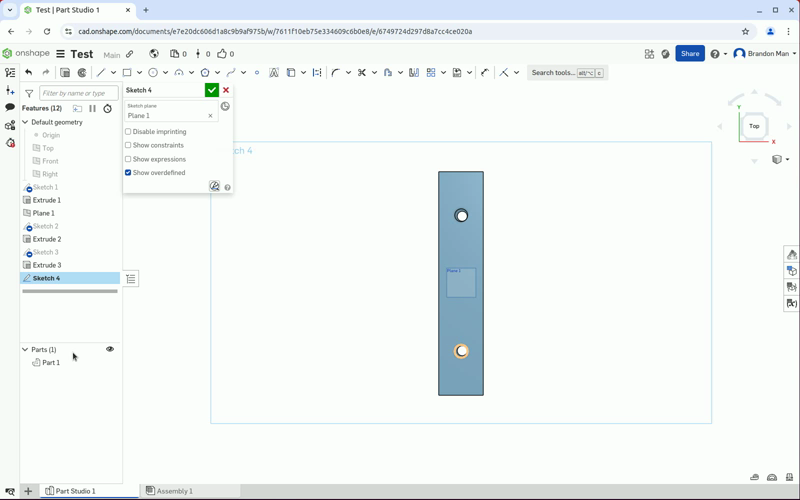
key(y)
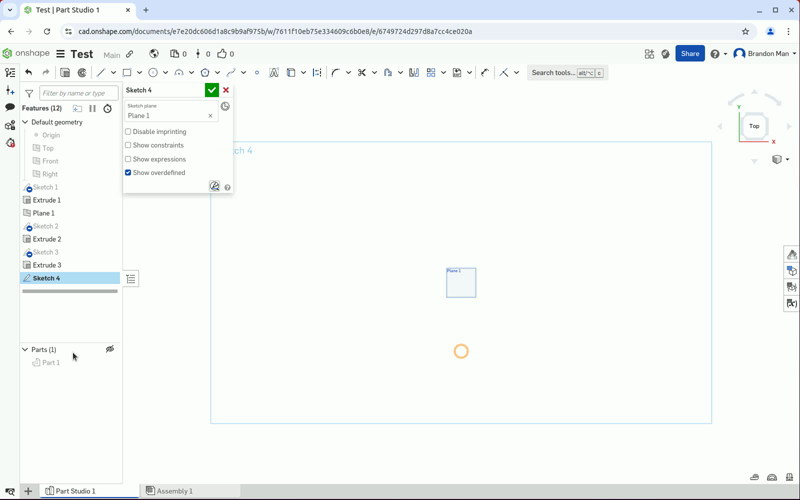
key(c)
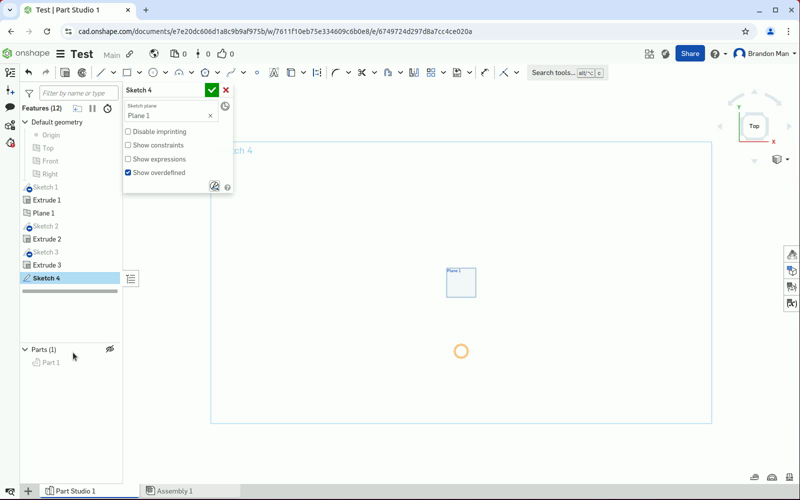
key_down(shift)
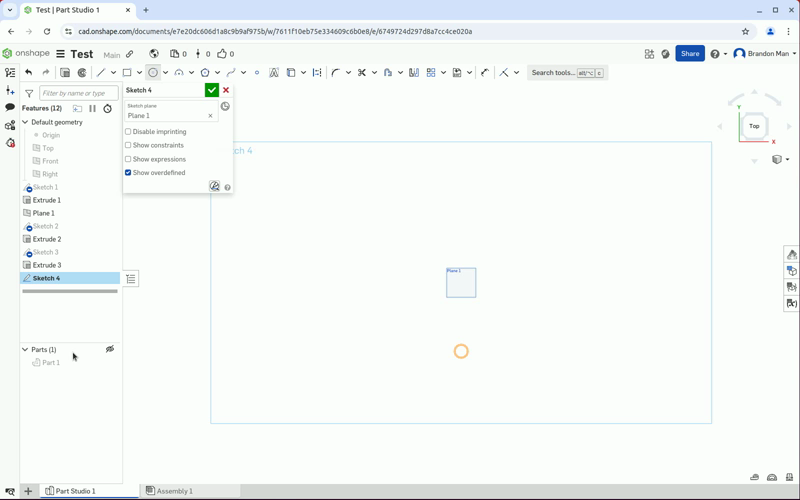
mouse_move(460, 215)
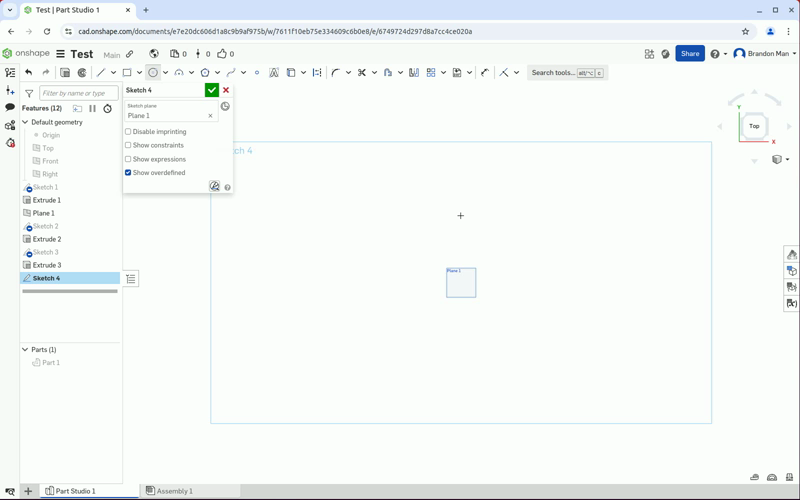
click(460, 215)
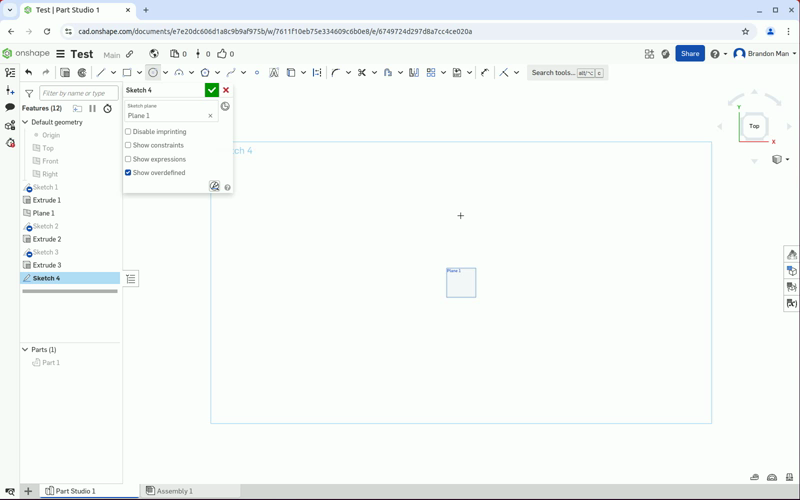
key_up(shift)
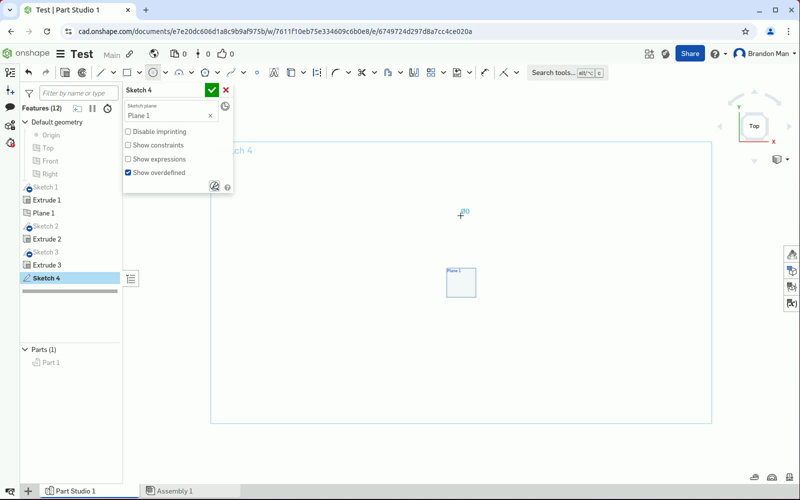
mouse_move(472, 215)
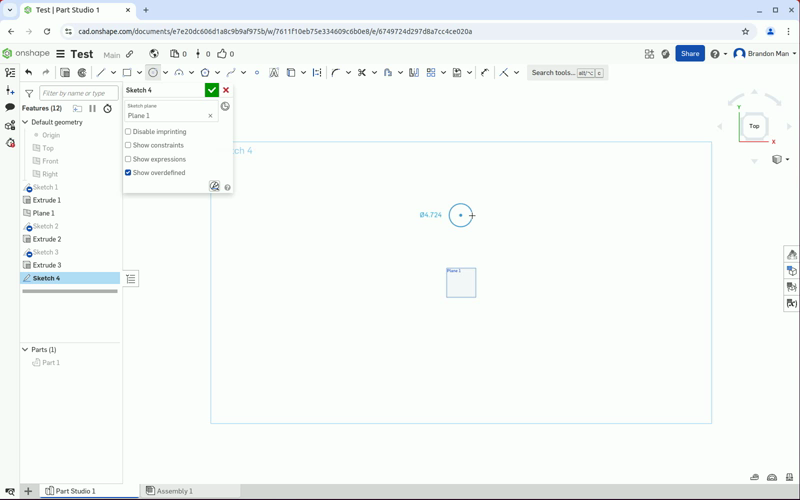
click(472, 215)
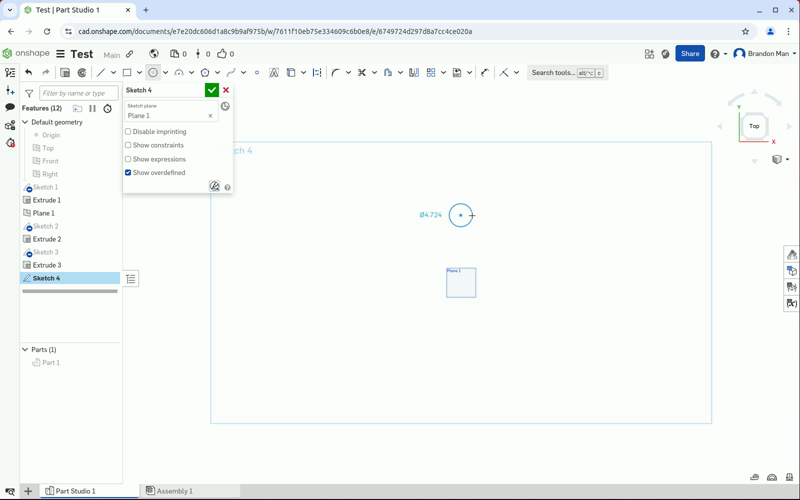
key(esc)
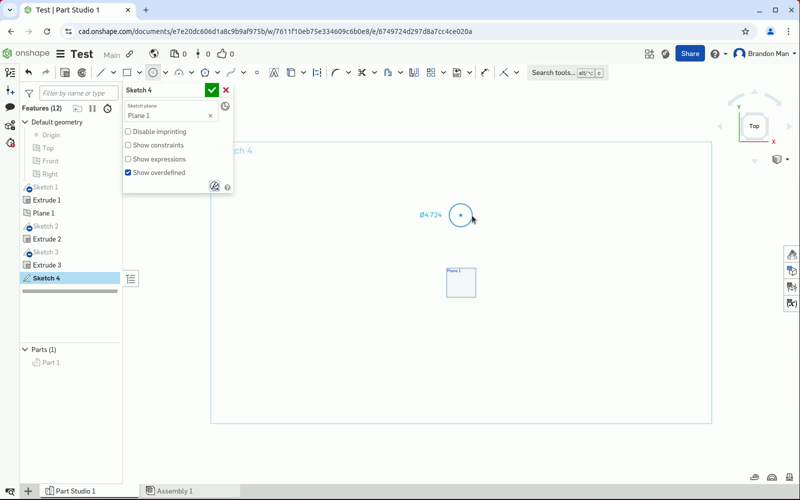
key(c)
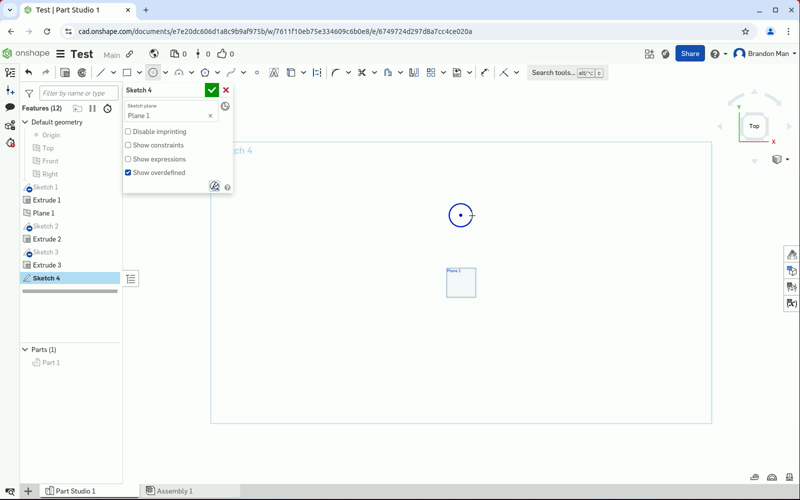
key_down(shift)
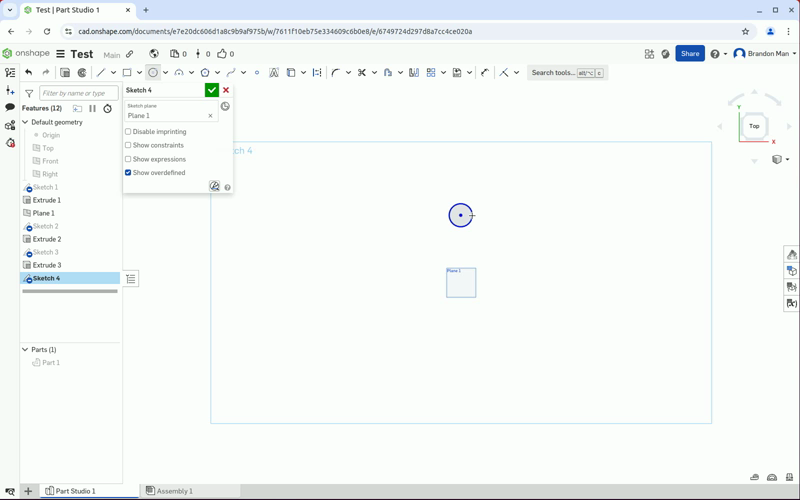
mouse_move(460, 215)
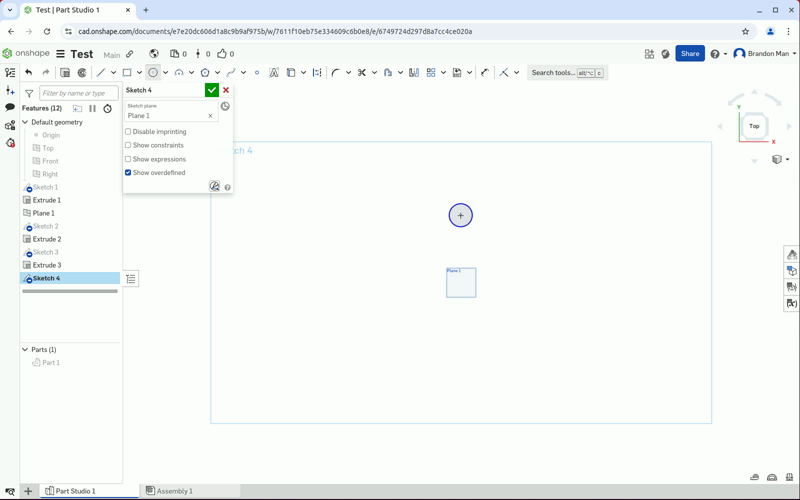
click(460, 215)
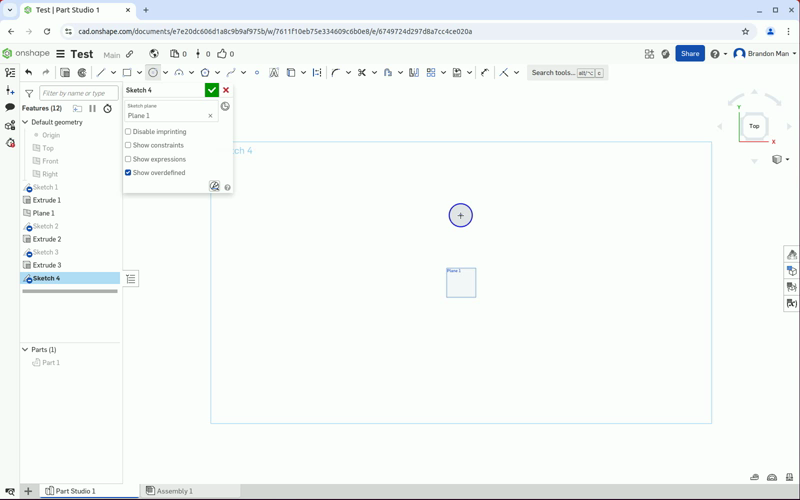
key_up(shift)
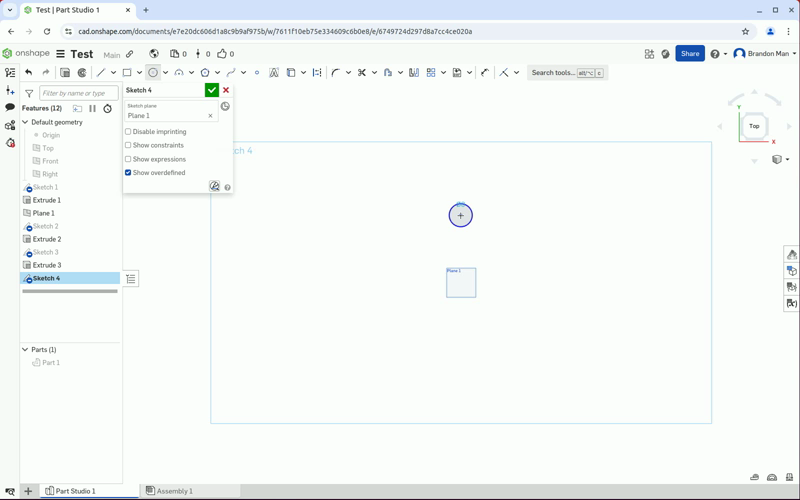
mouse_move(466, 215)
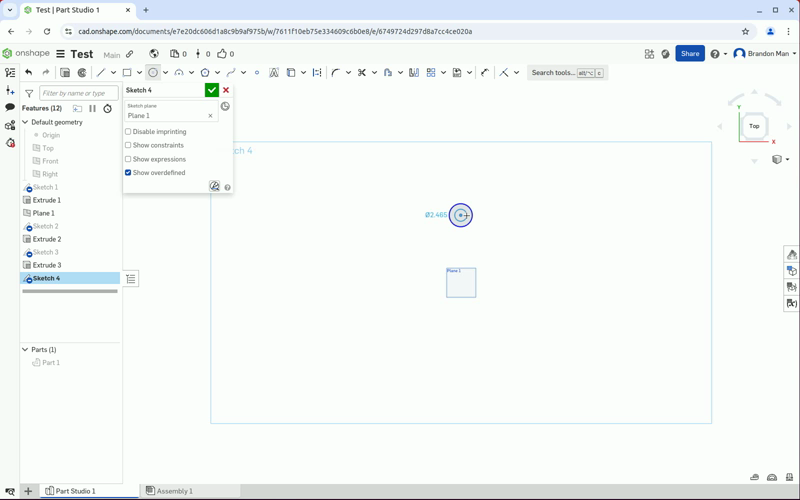
click(466, 215)
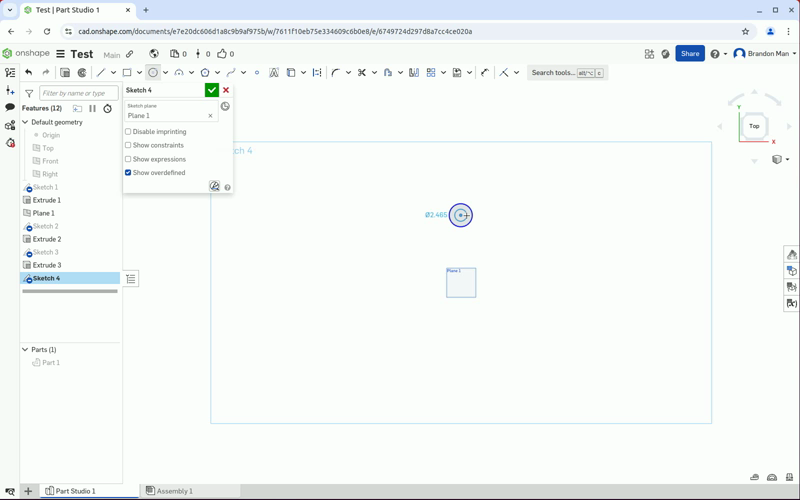
key(esc)
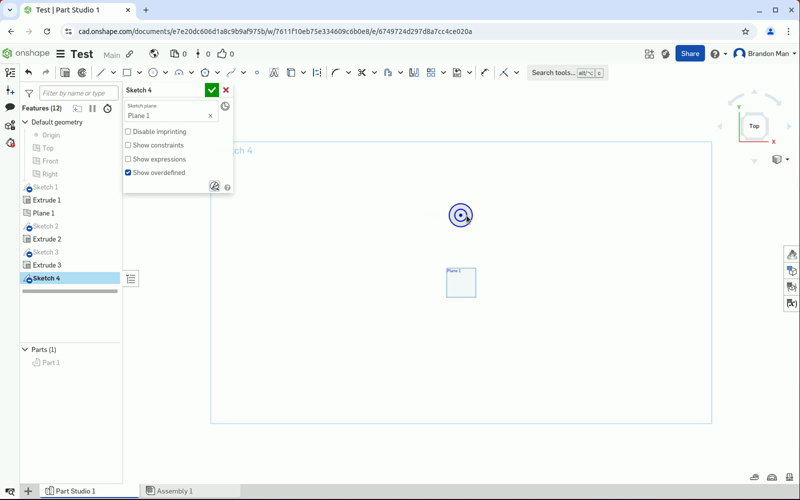
mouse_move(454, 207)
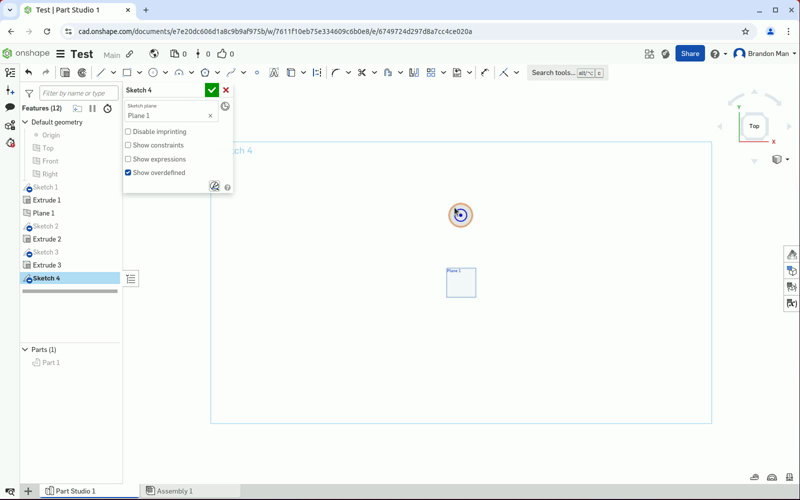
scroll(6)
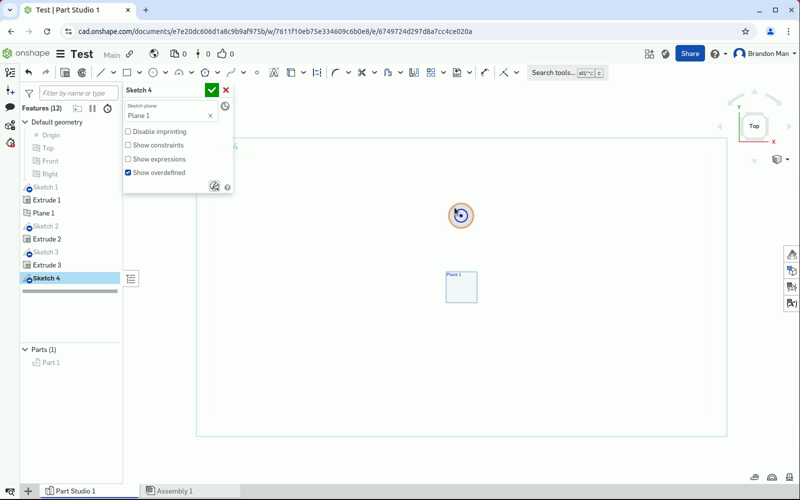
scroll(6)
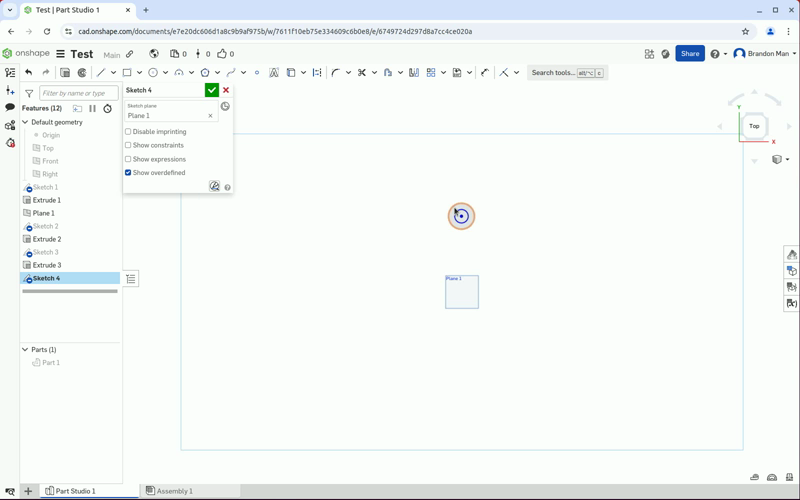
scroll(6)
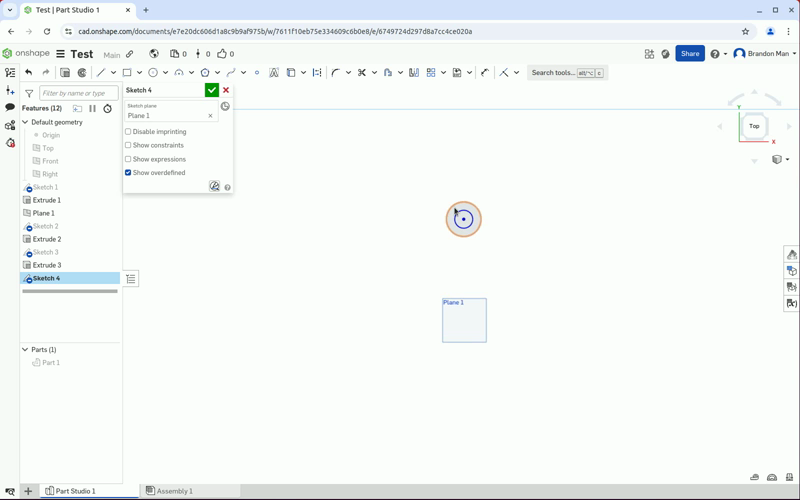
scroll(6)
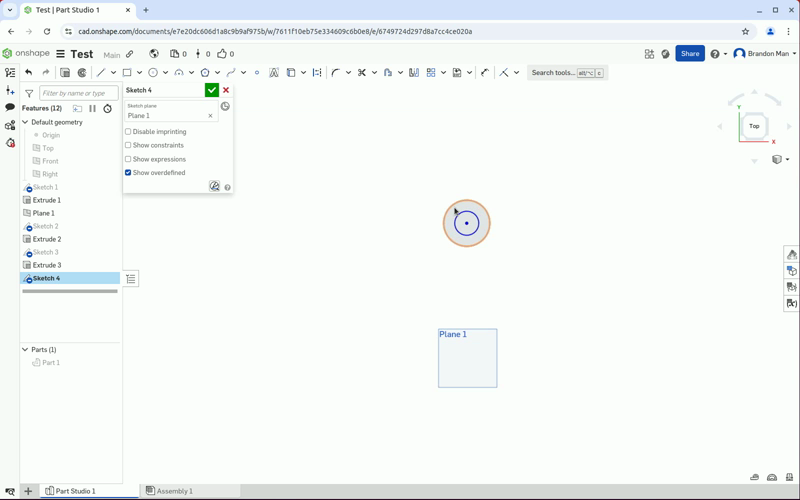
scroll(6)
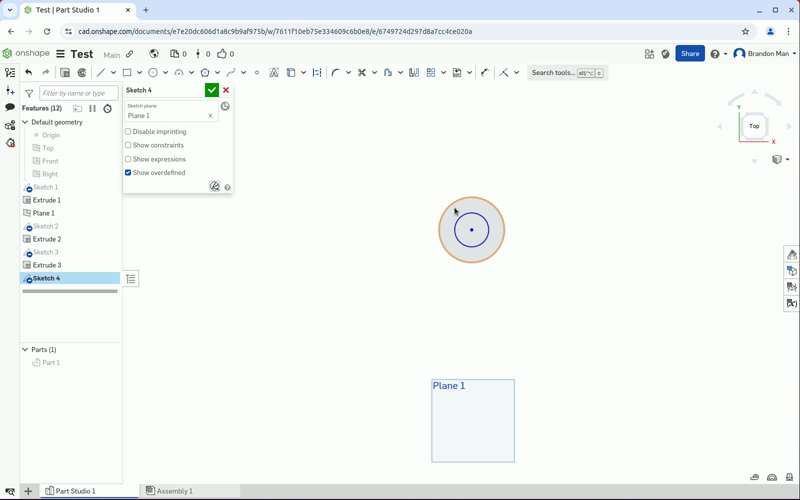
scroll(6)
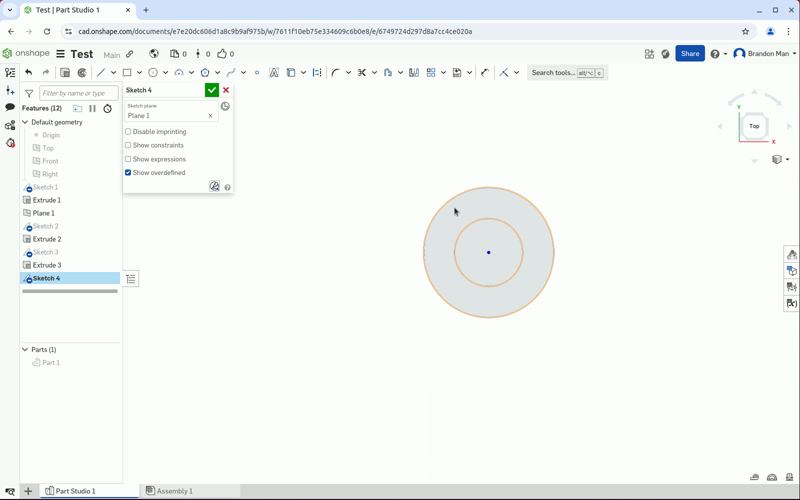
scroll(6)
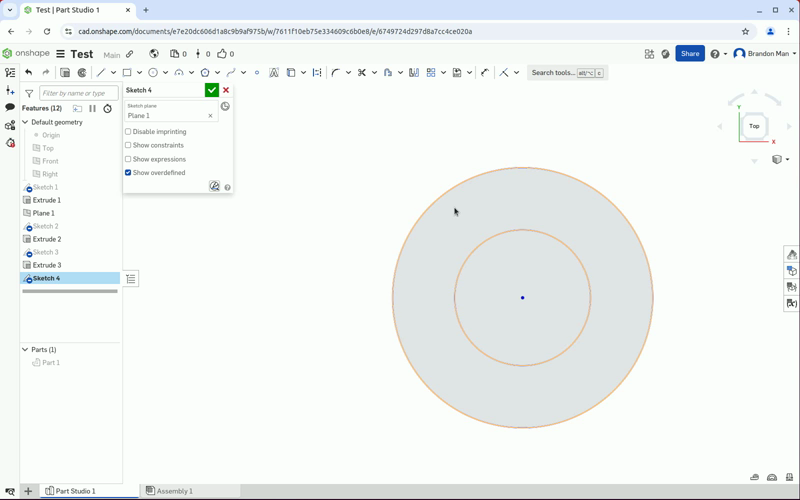
click(454, 207)
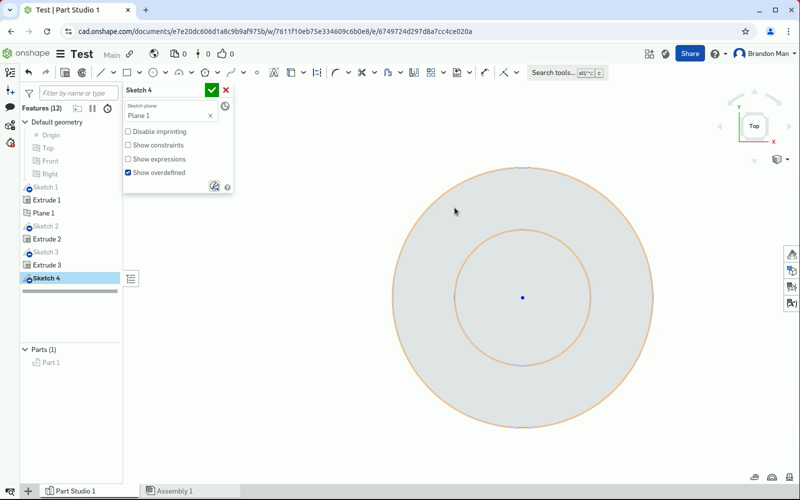
scroll(-6)
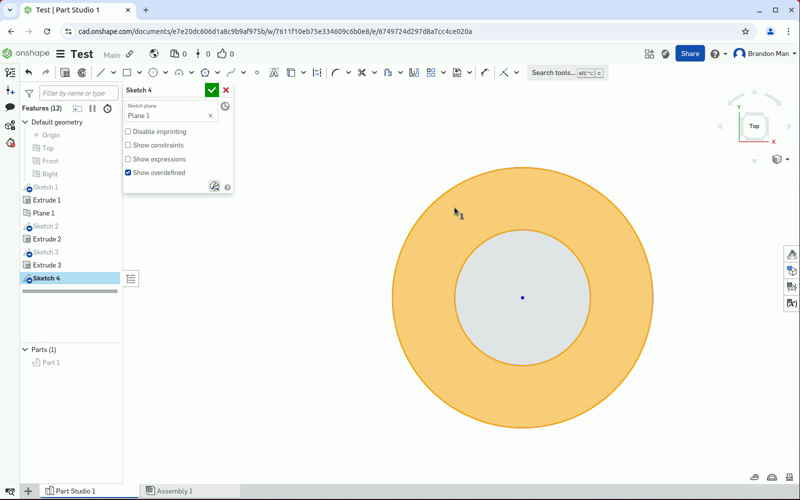
scroll(-6)
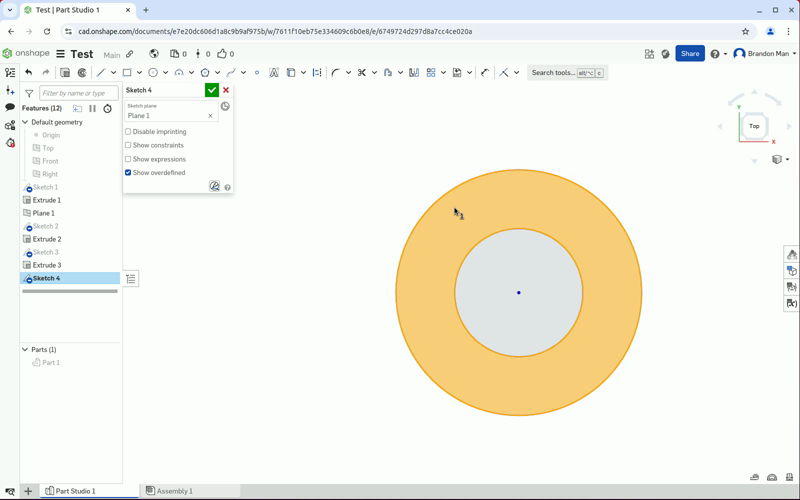
scroll(-6)
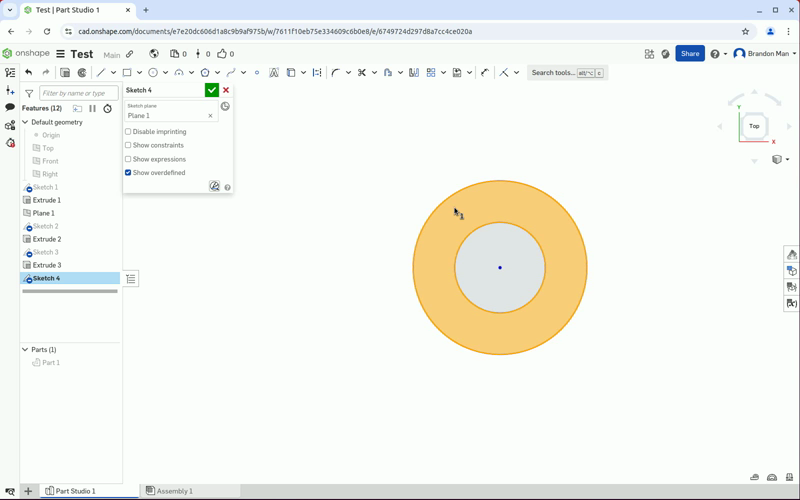
scroll(-6)
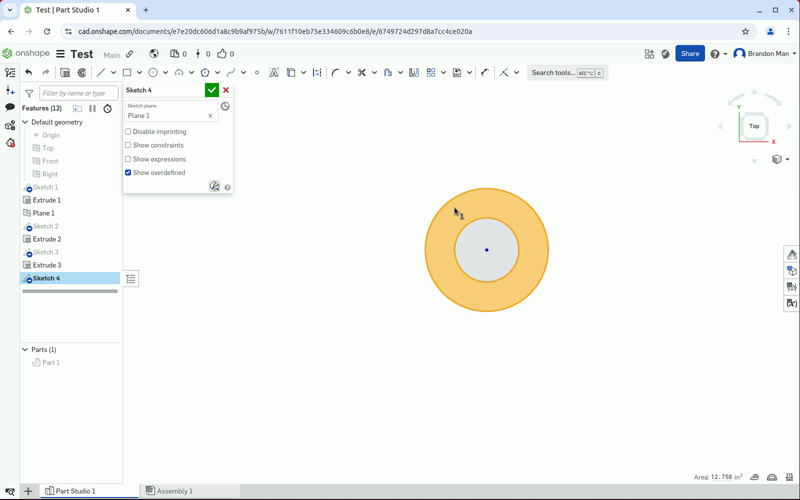
scroll(-6)
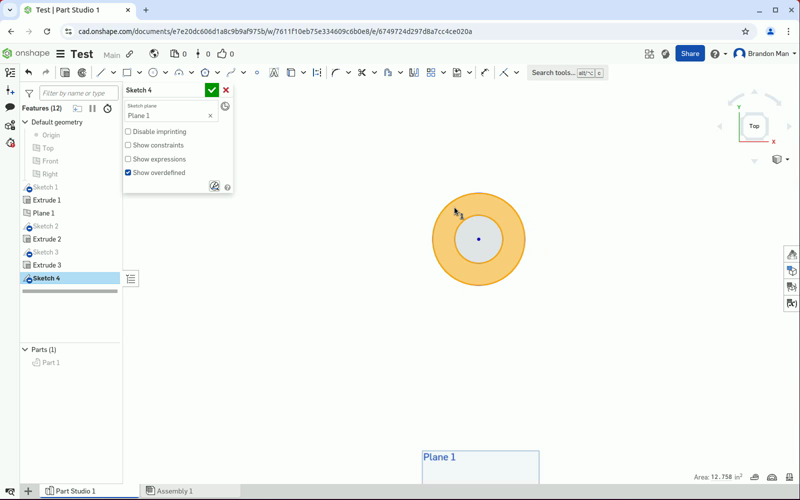
scroll(-6)
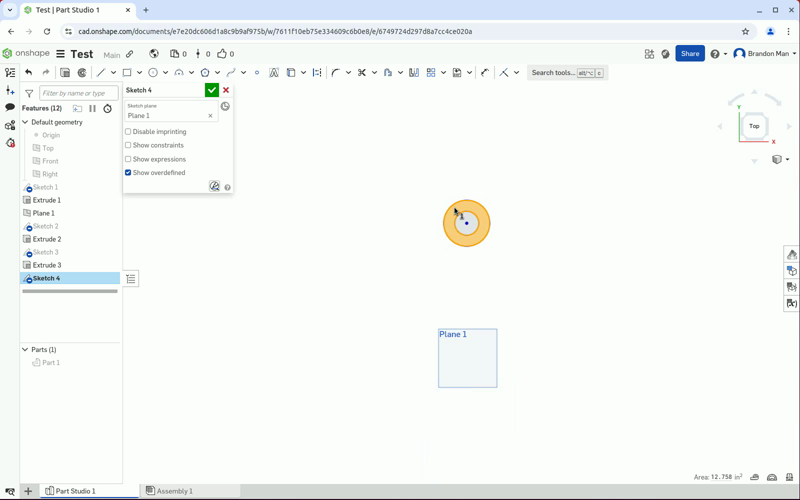
scroll(-6)
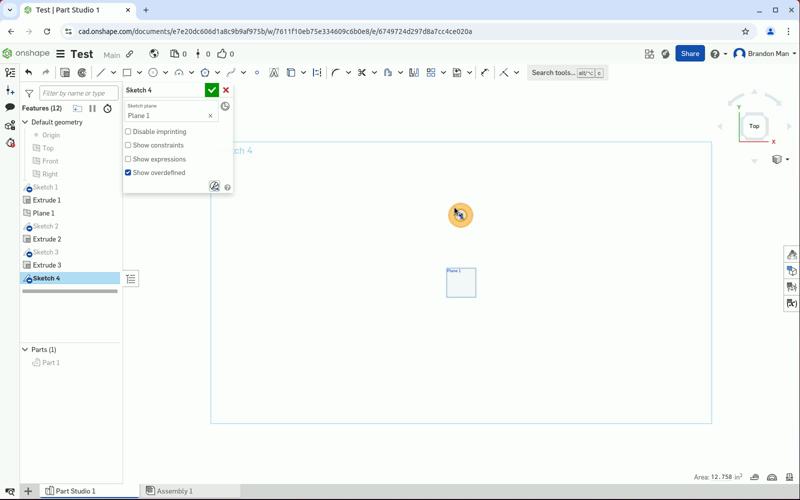
mouse_move(73, 352)
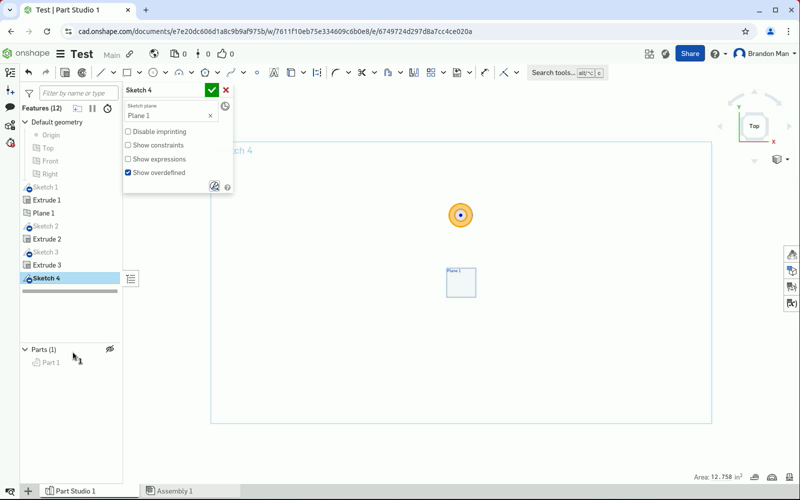
key(shift+y)
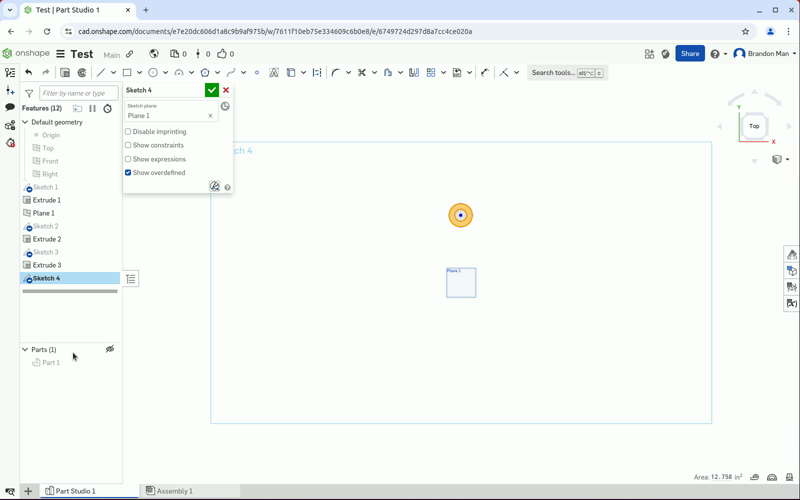
key(shift+e)
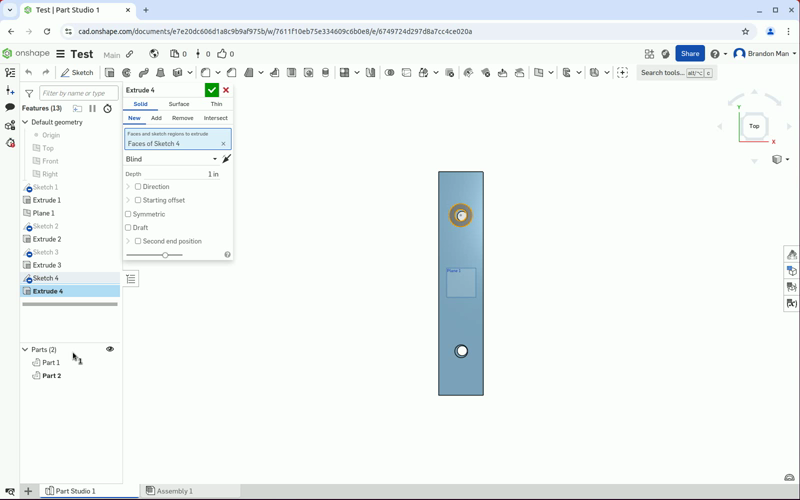
mouse_move(143, 106)
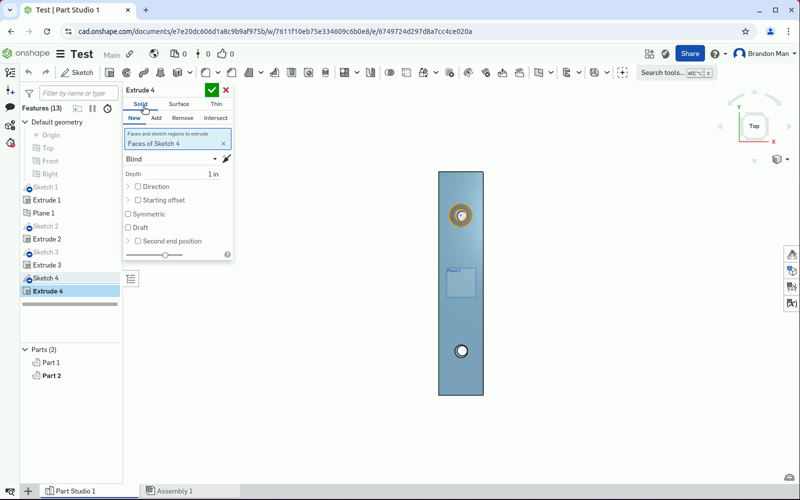
click(143, 106)
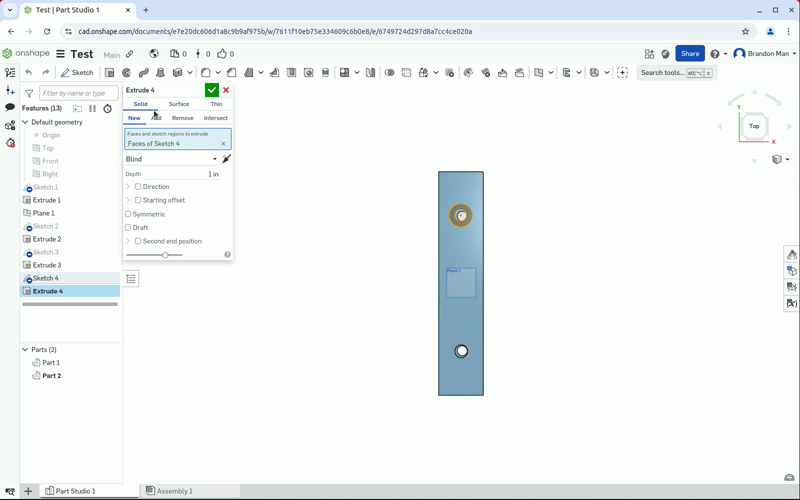
mouse_move(186, 120)
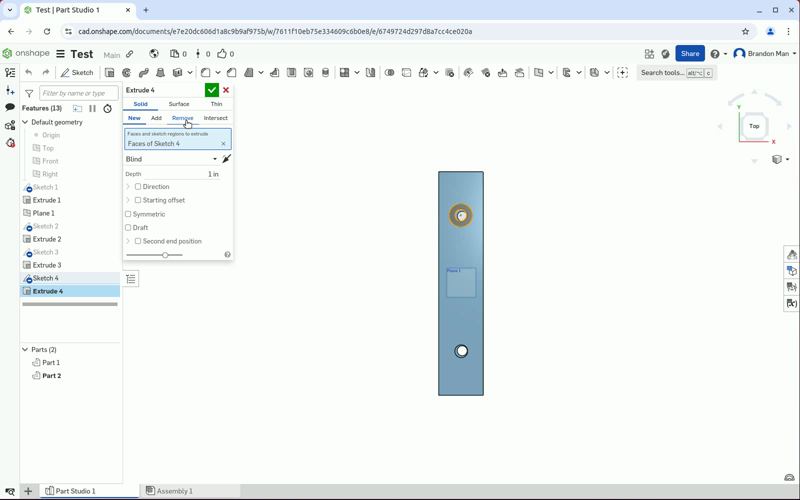
click(186, 120)
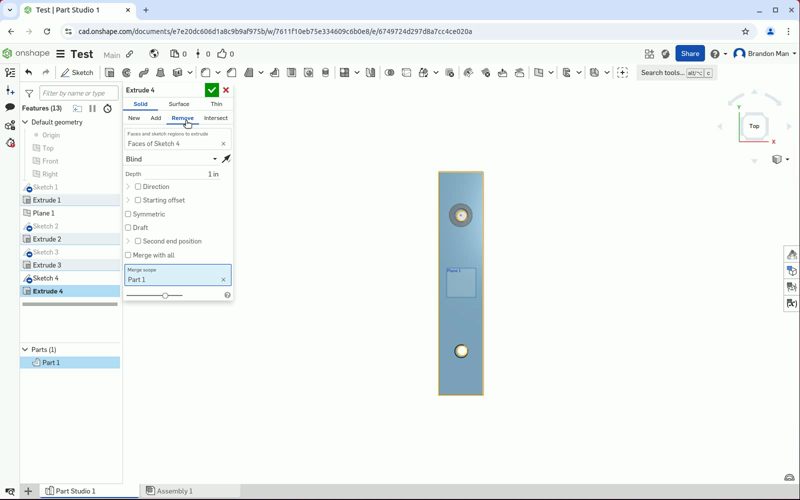
key(tab, 4)
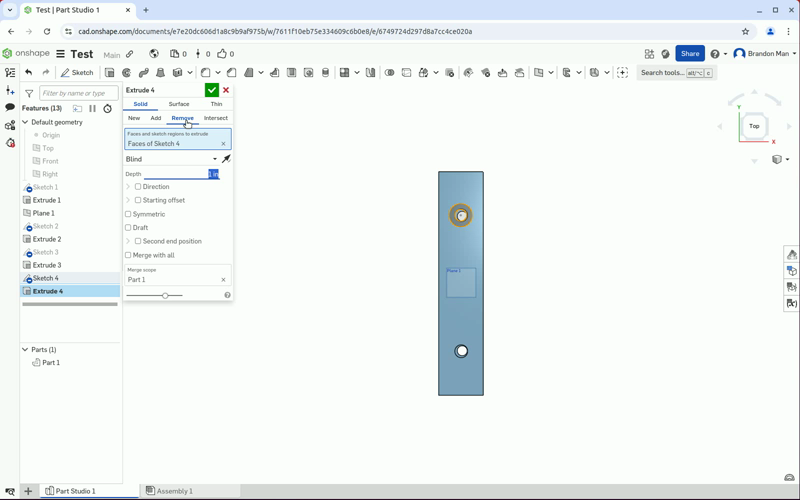
text(2.407)
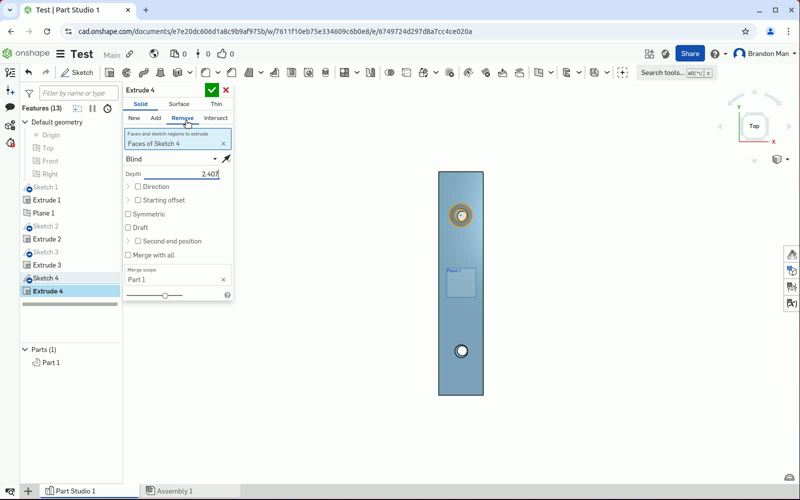
key(tab, 6)
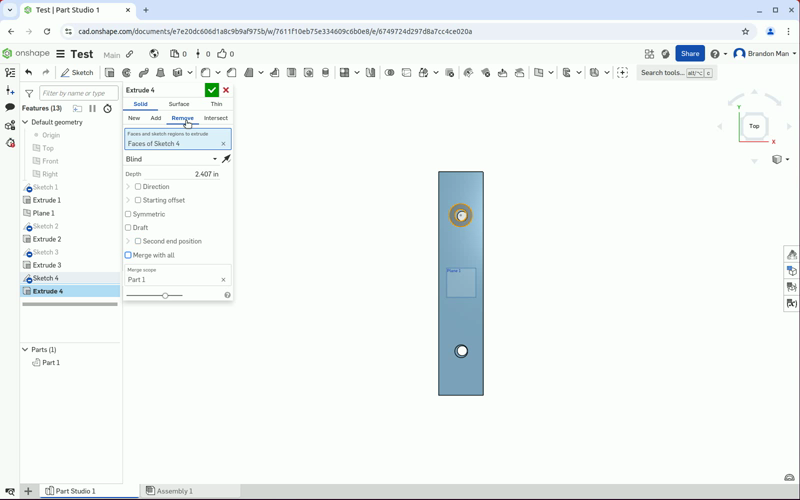
key(space)
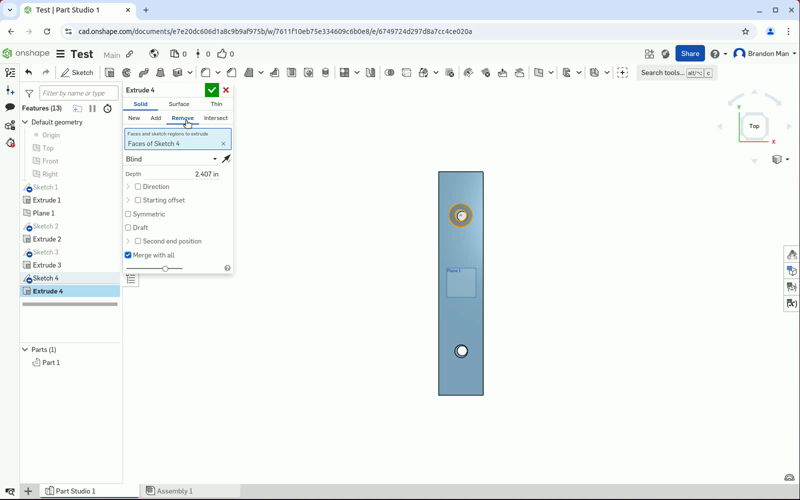
key(enter)
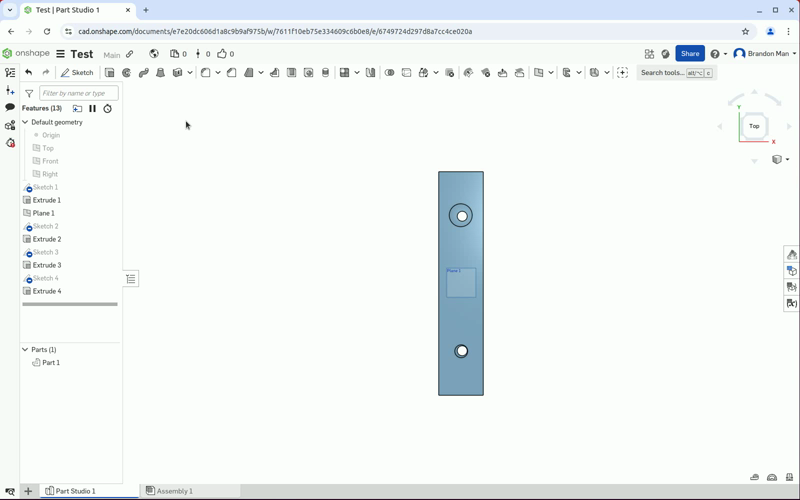
key(shift+h)
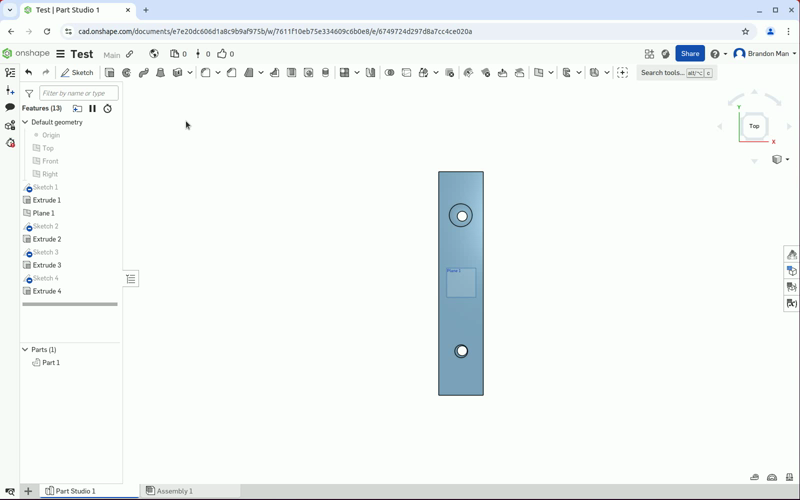
key(shift+h)
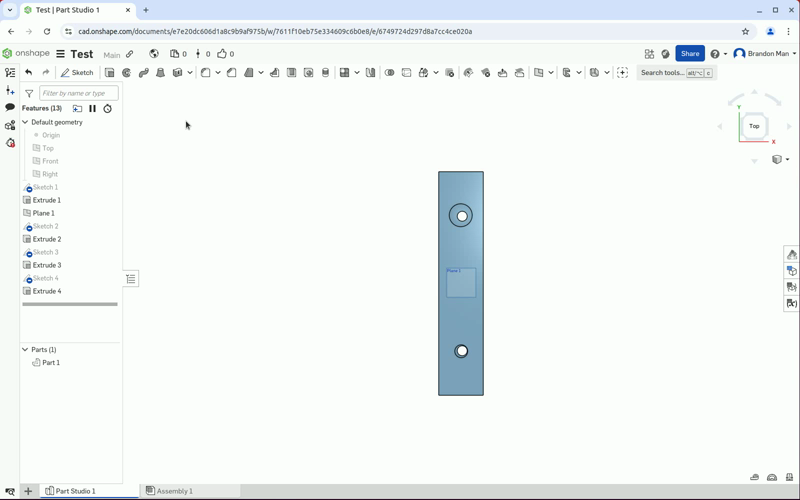
mouse_move(73, 189)
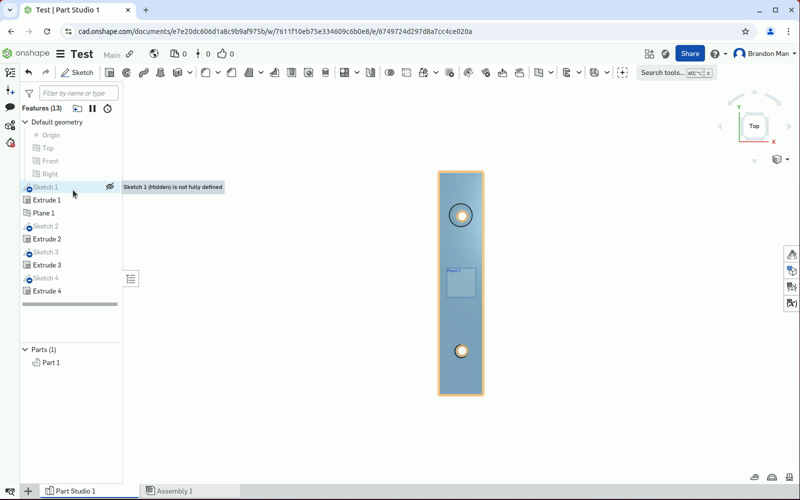
click(73, 189)
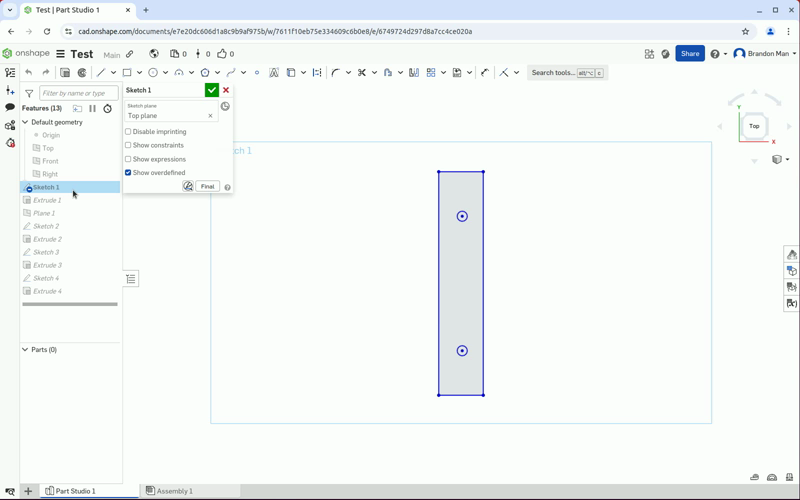
mouse_move(229, 92)
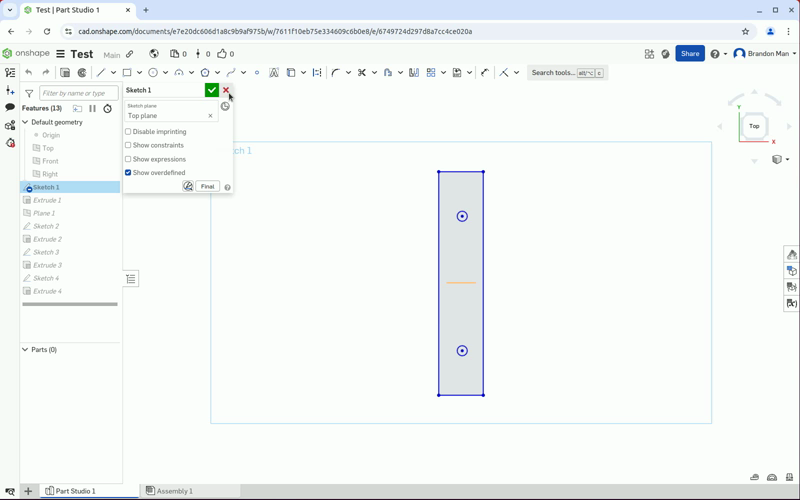
click(229, 92)
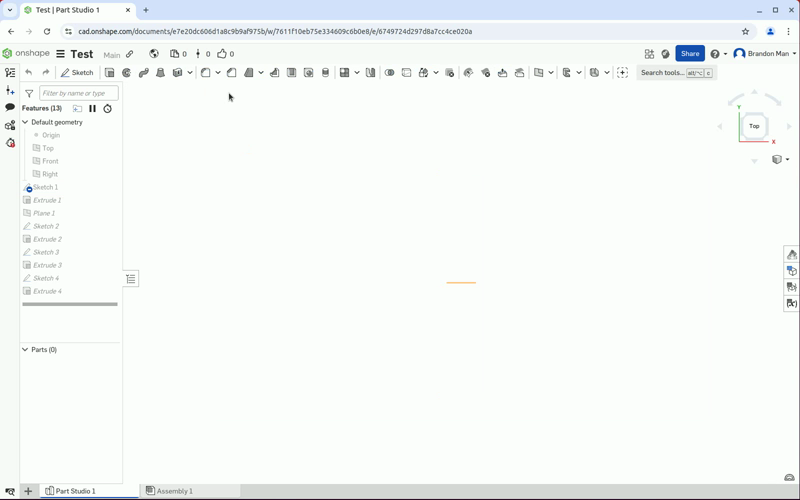
key(shift+s)
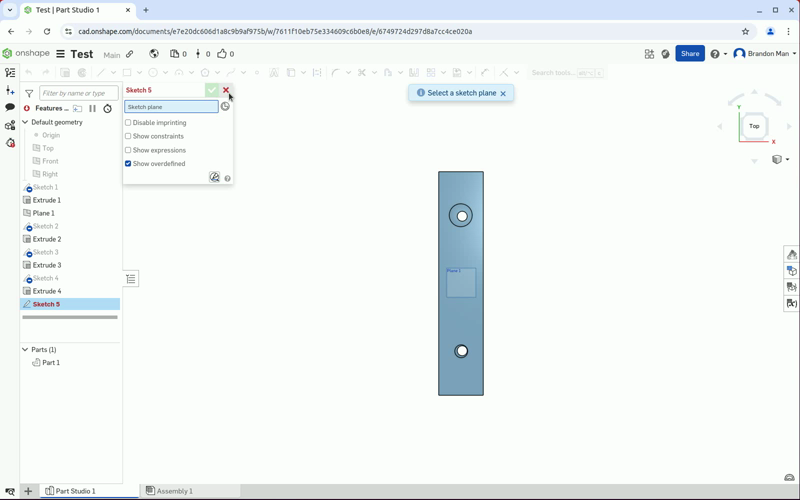
mouse_move(73, 215)
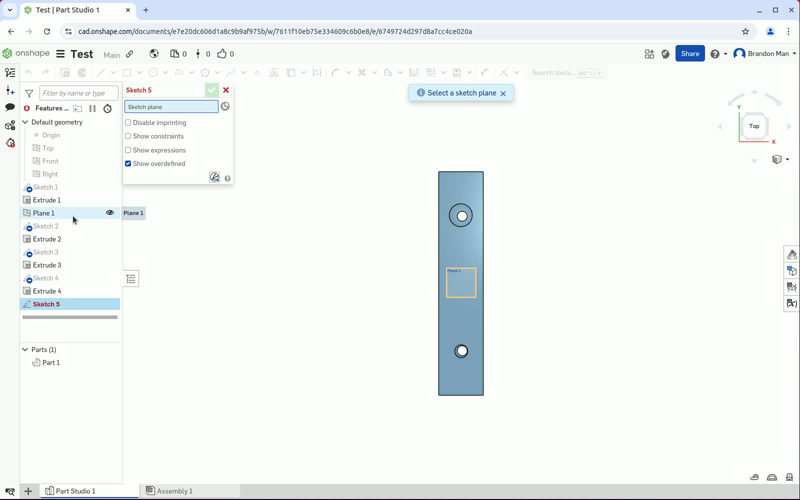
click(73, 215)
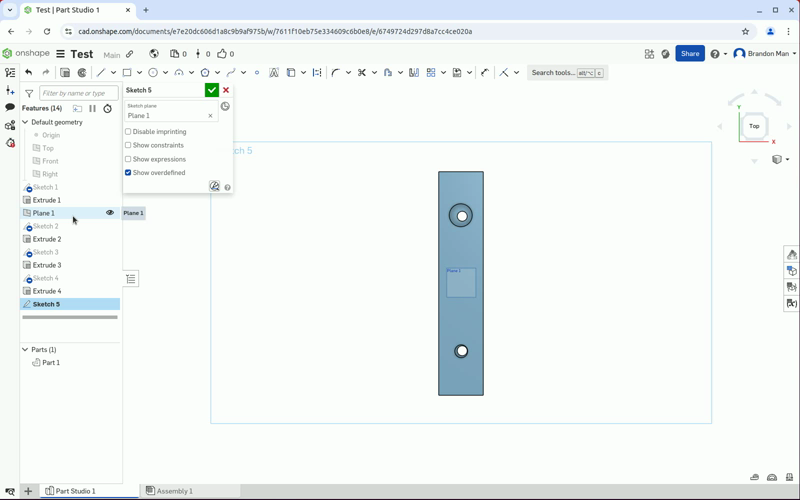
mouse_move(73, 352)
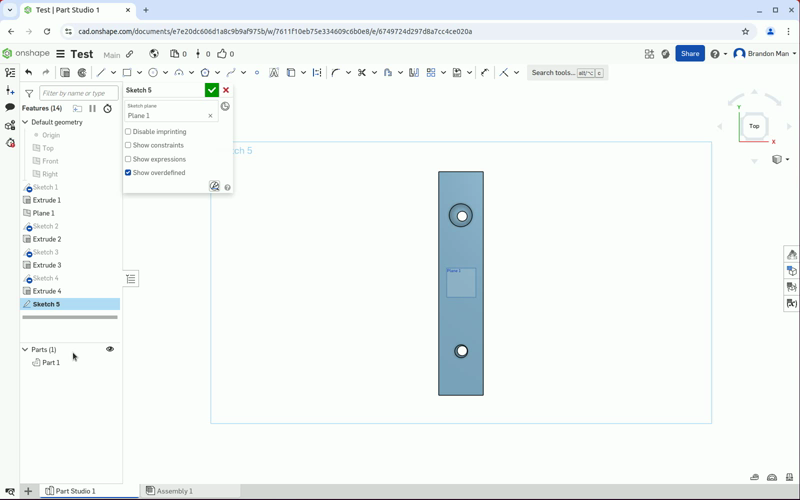
key(y)
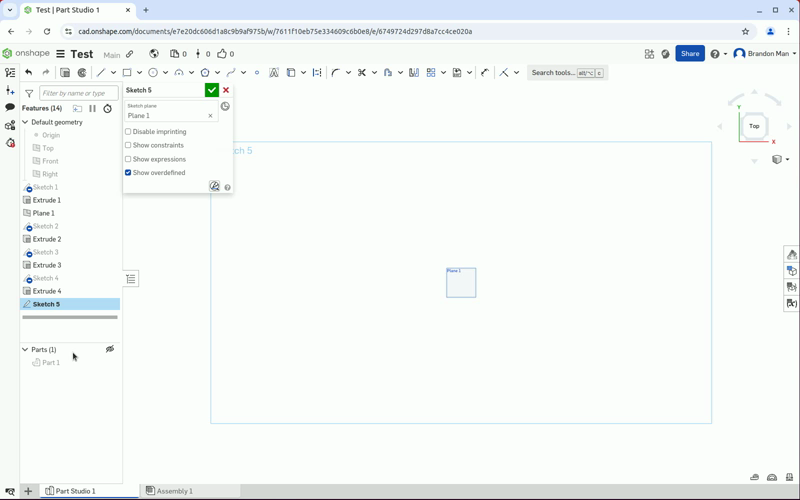
key(c)
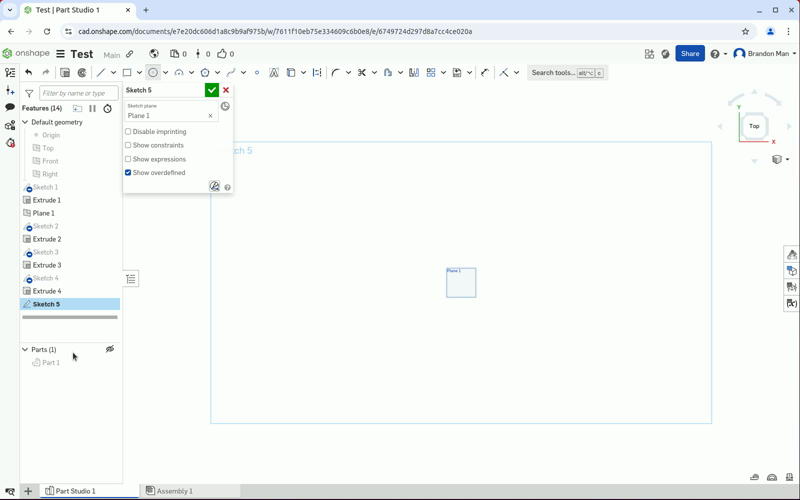
key_down(shift)
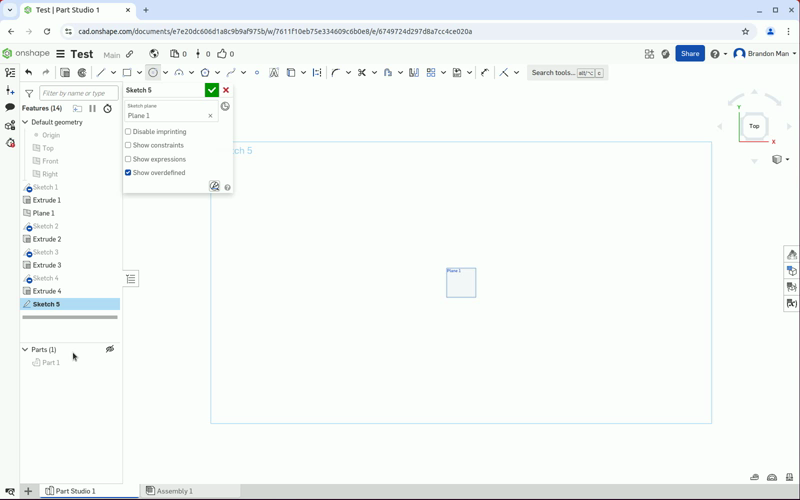
mouse_move(460, 351)
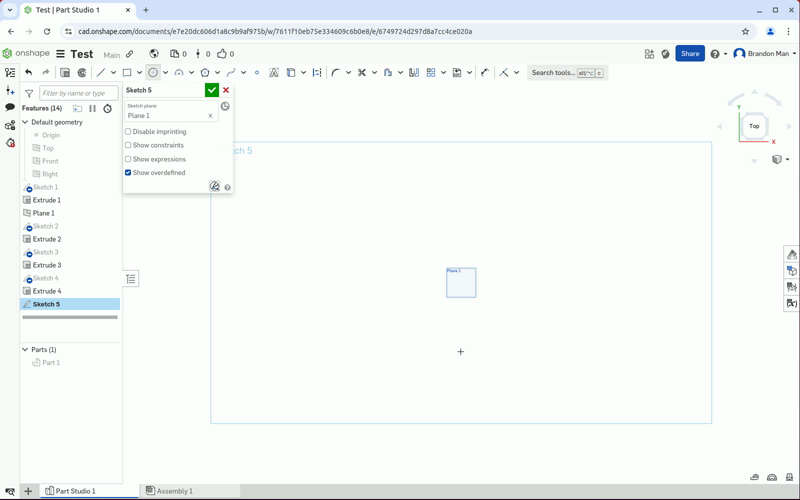
click(460, 351)
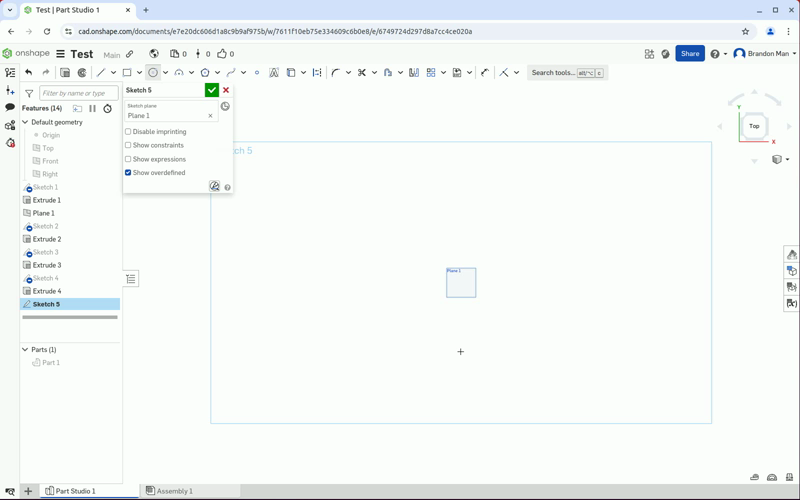
key_up(shift)
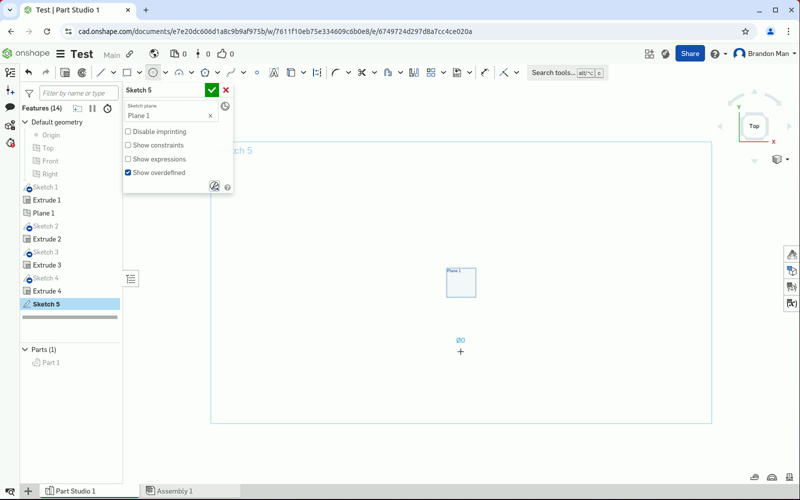
mouse_move(472, 351)
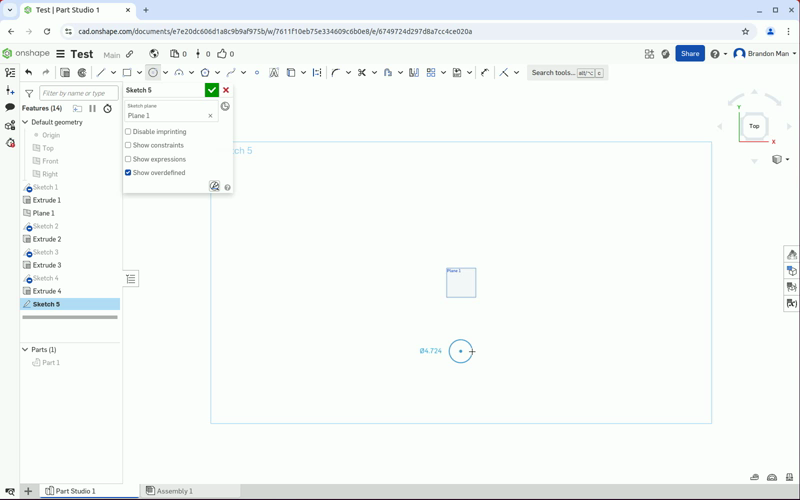
click(472, 351)
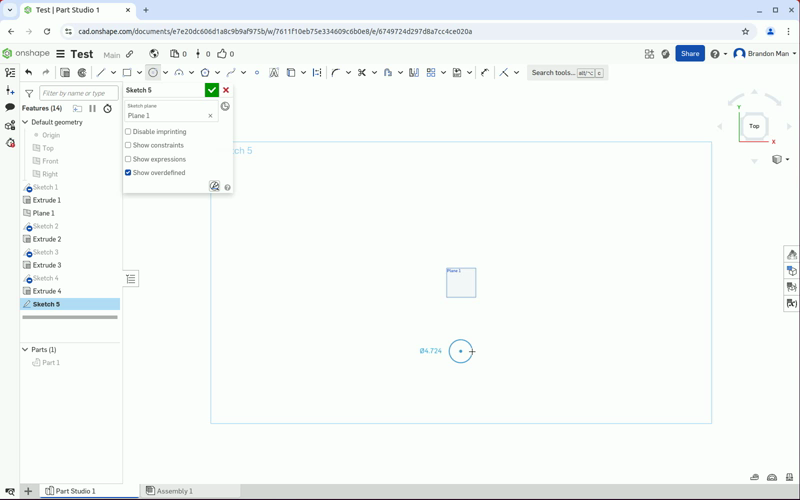
key(esc)
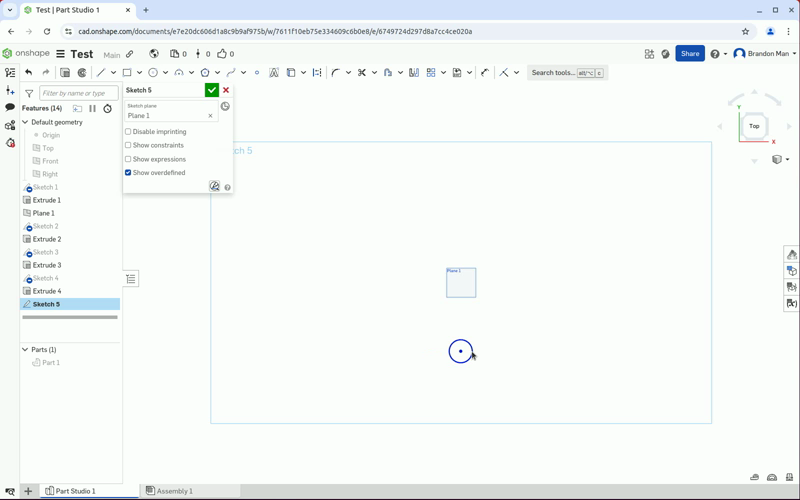
key(c)
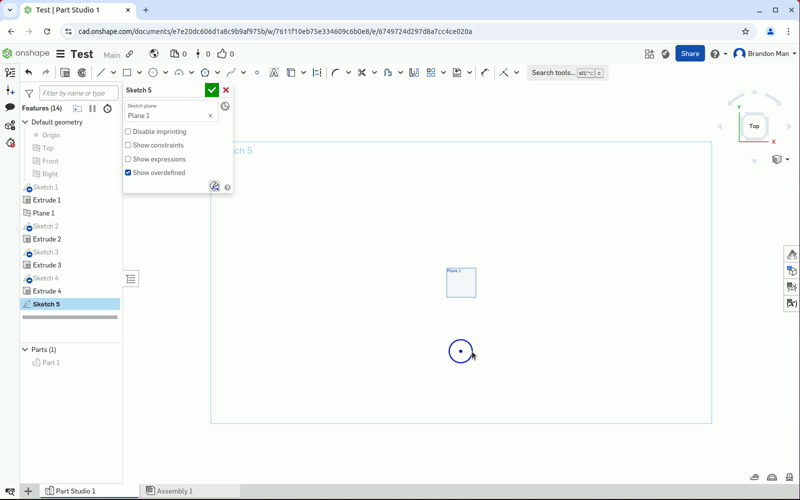
key_down(shift)
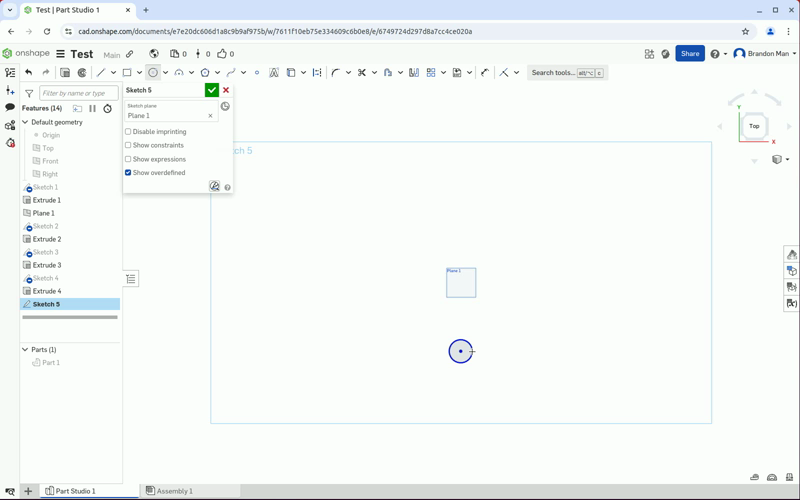
mouse_move(460, 351)
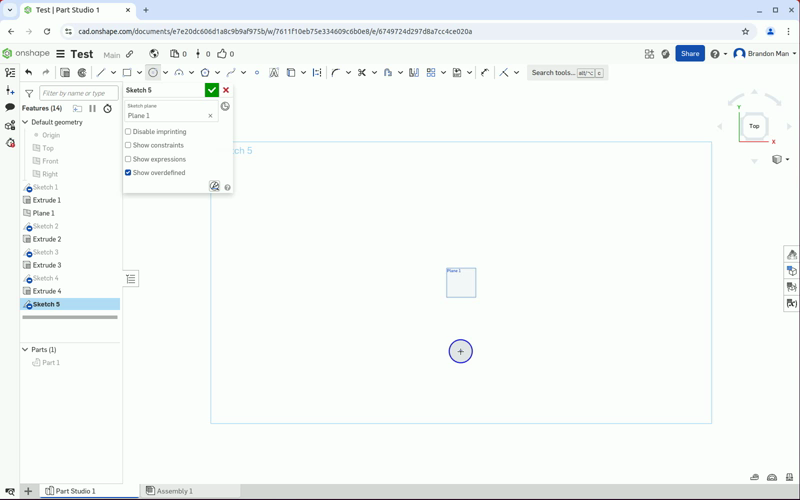
click(460, 351)
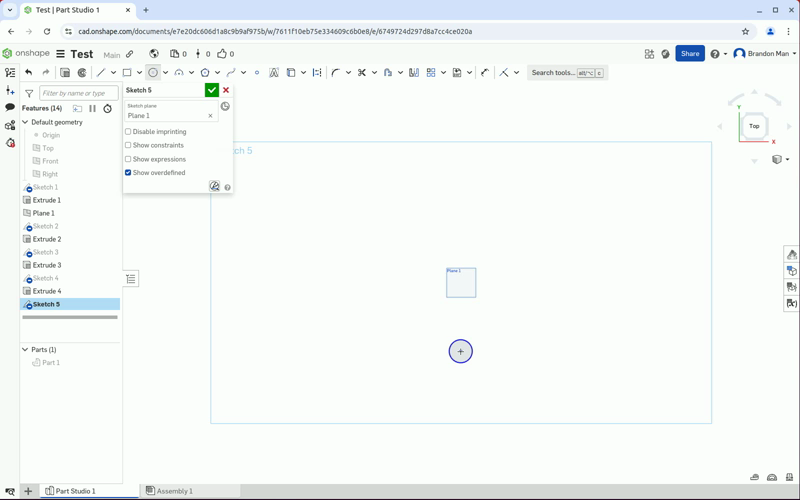
key_up(shift)
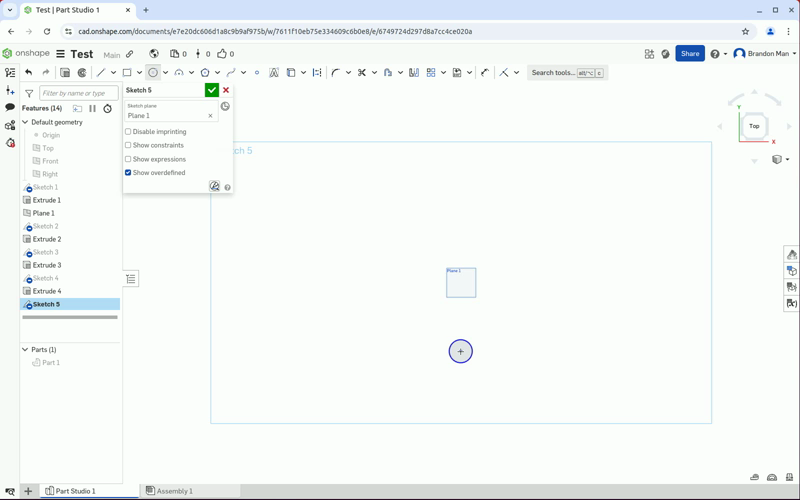
mouse_move(466, 351)
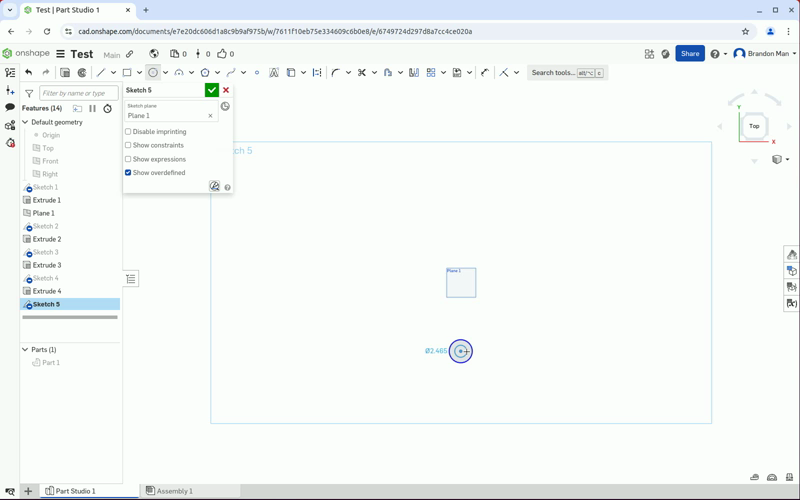
click(466, 351)
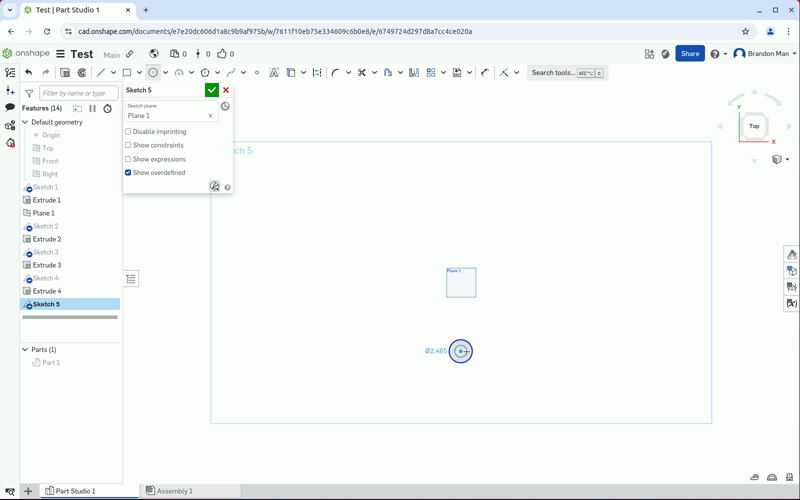
key(esc)
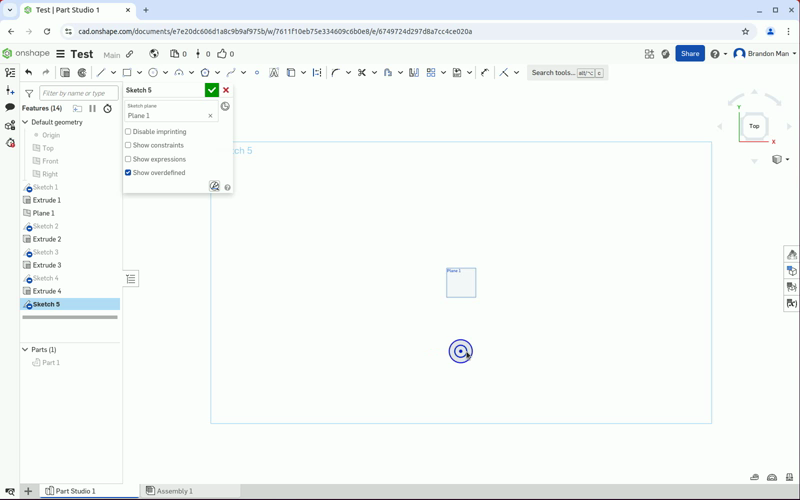
mouse_move(454, 353)
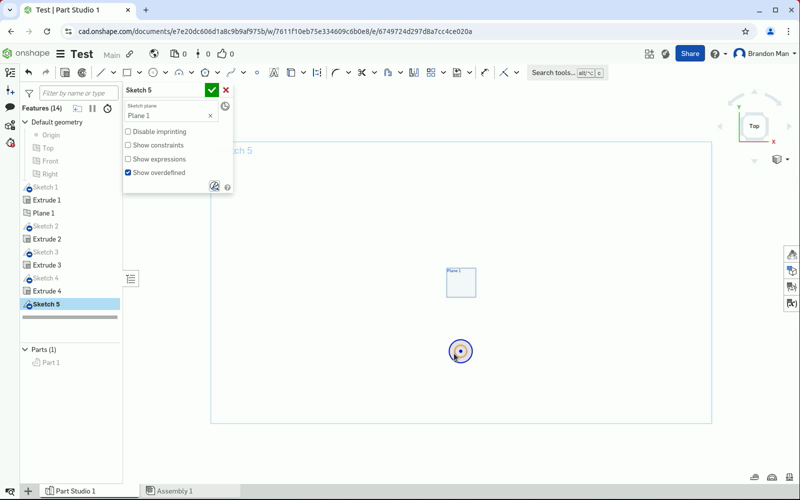
scroll(6)
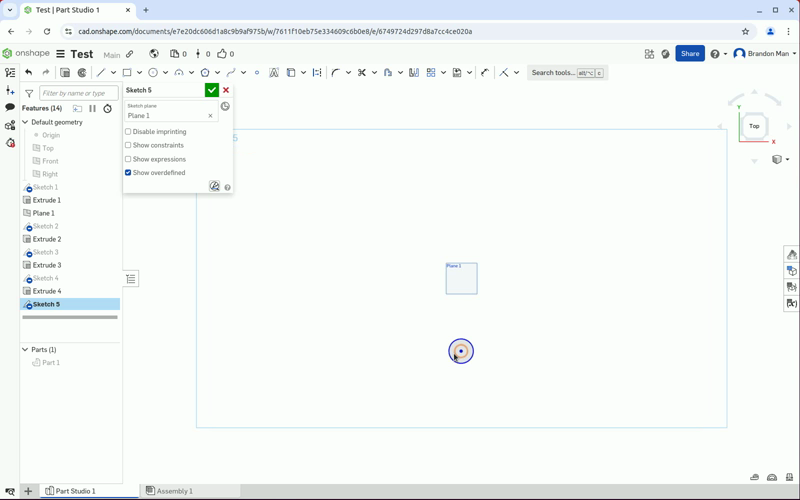
scroll(6)
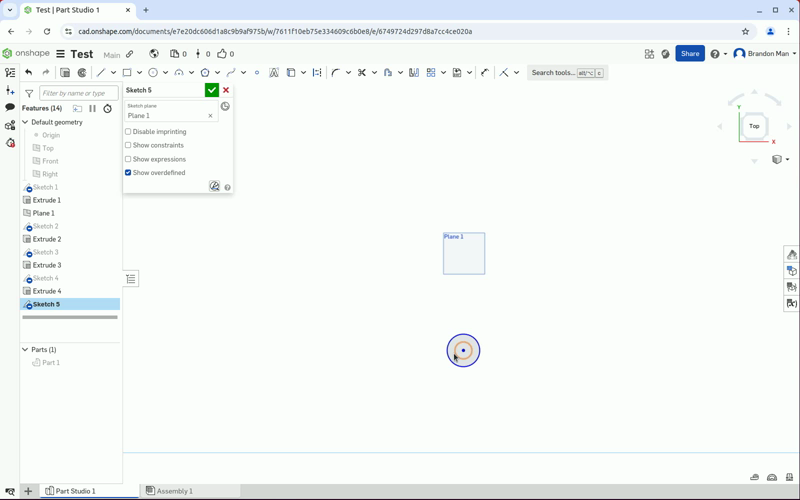
scroll(6)
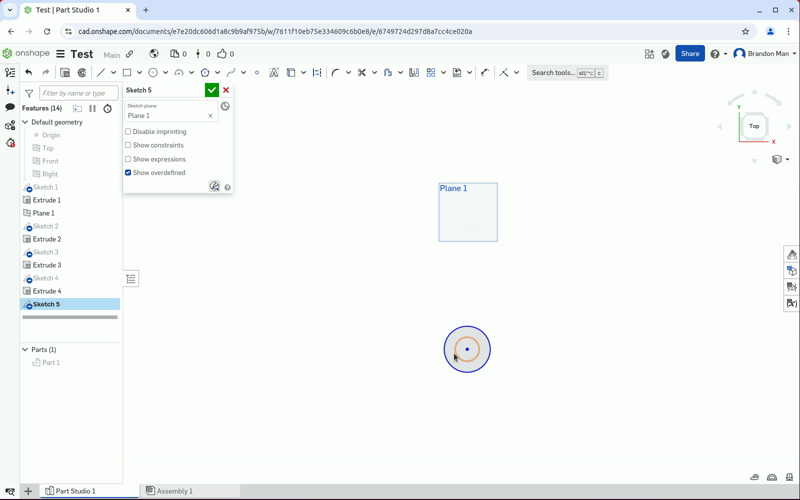
scroll(6)
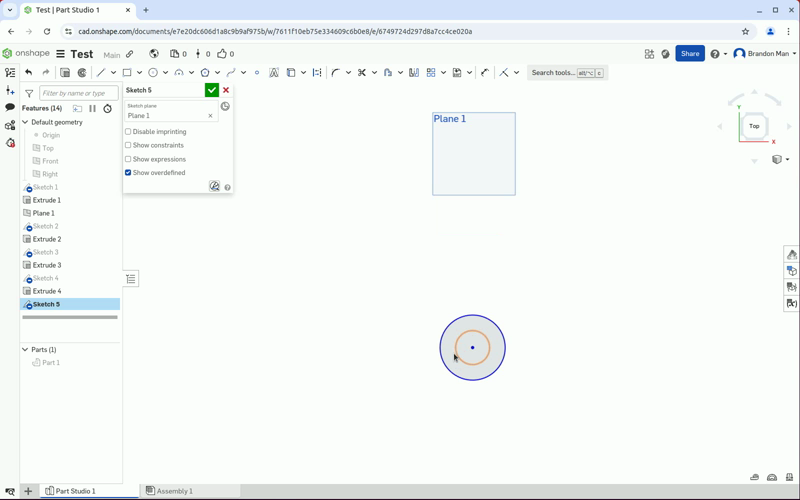
scroll(6)
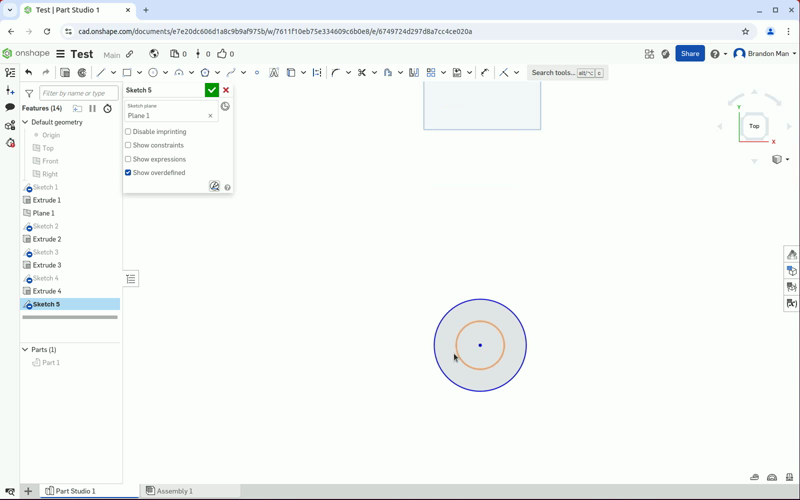
scroll(6)
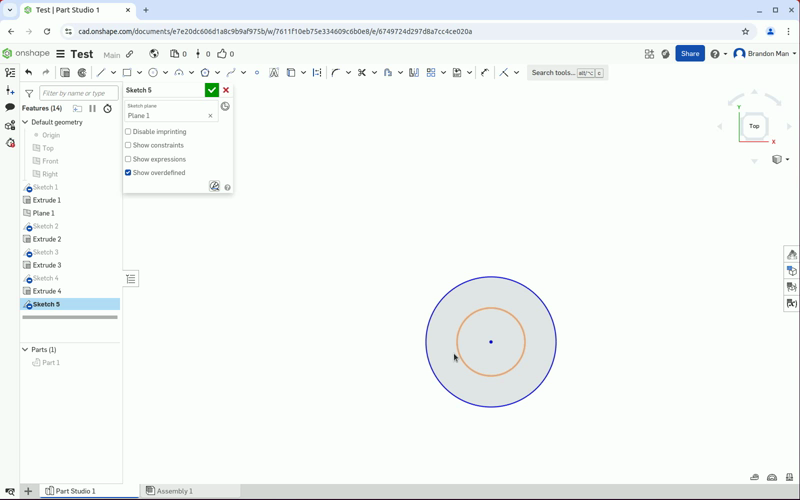
scroll(6)
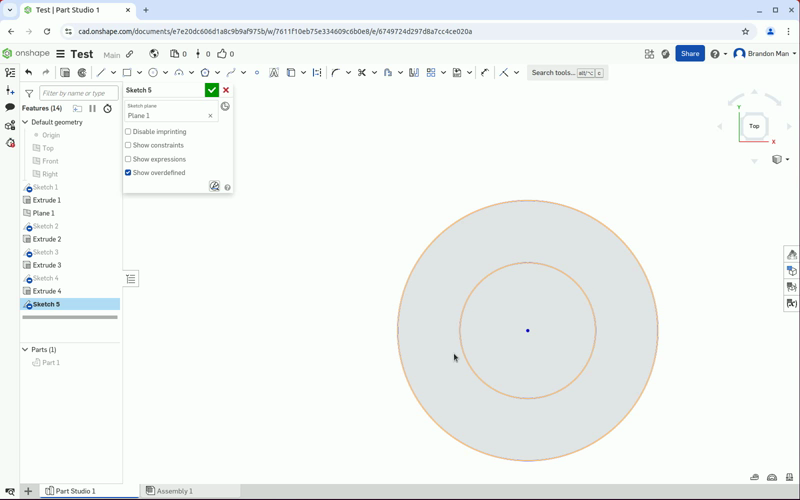
click(454, 353)
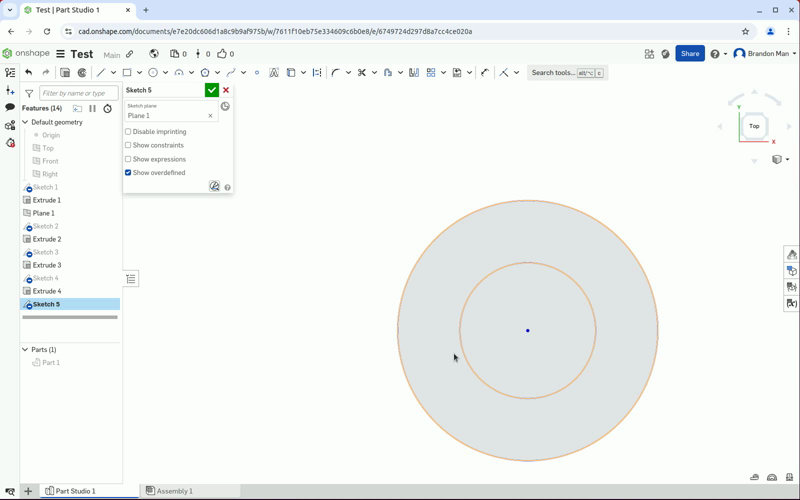
scroll(-6)
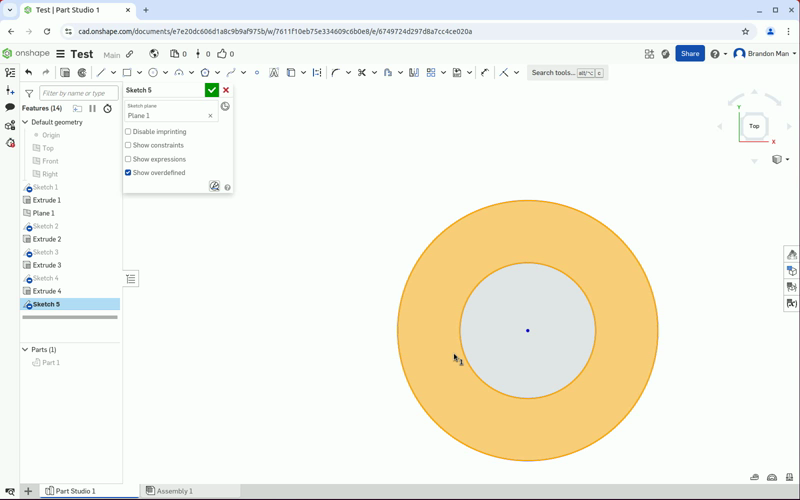
scroll(-6)
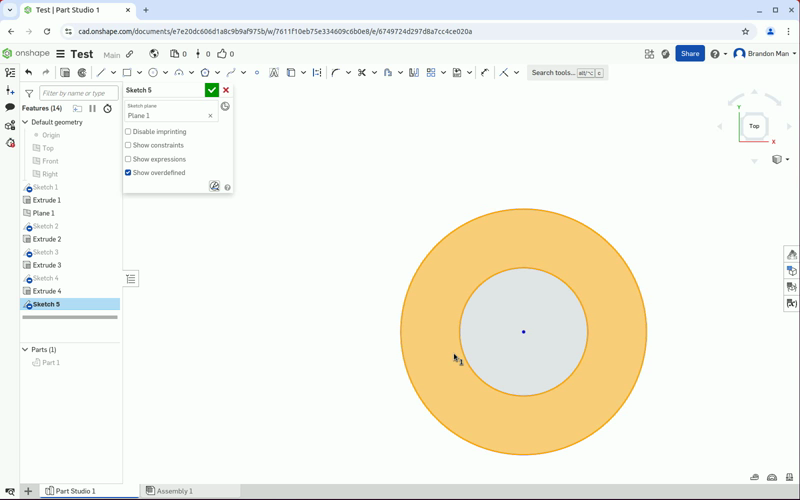
scroll(-6)
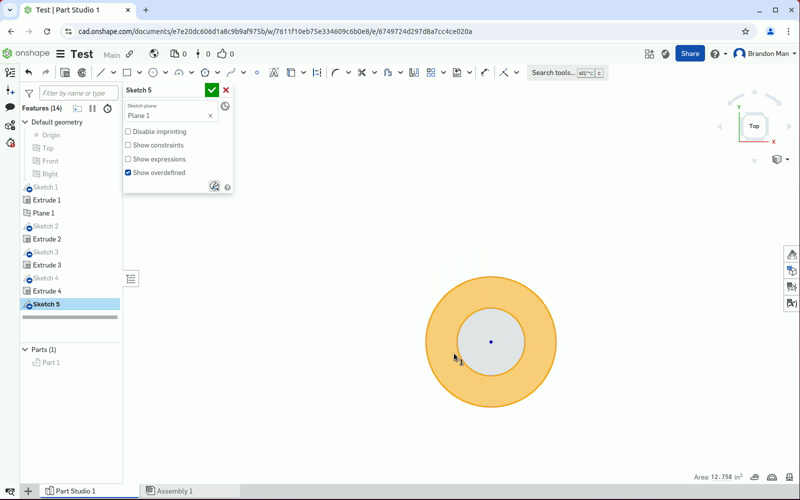
scroll(-6)
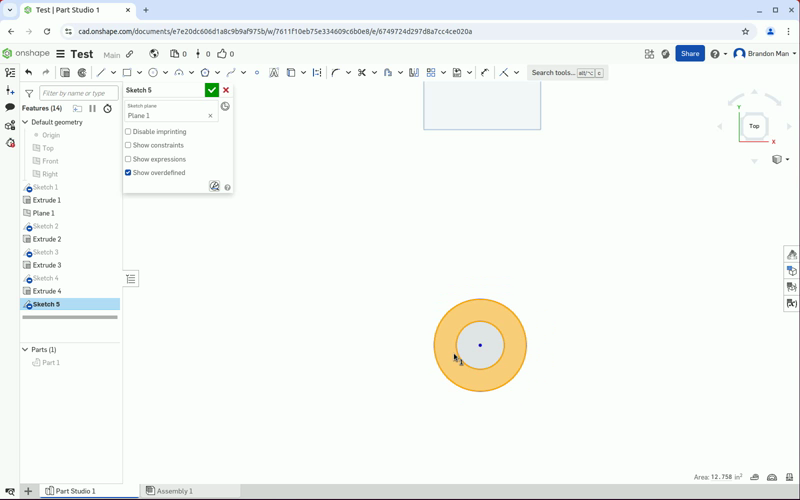
scroll(-6)
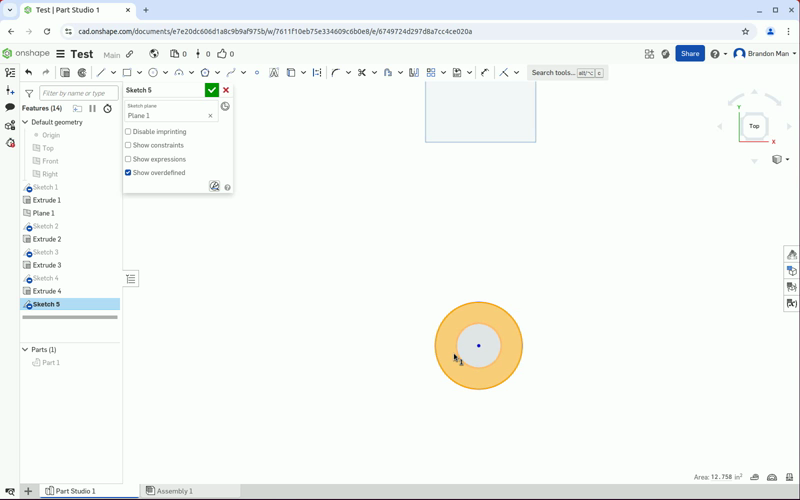
scroll(-6)
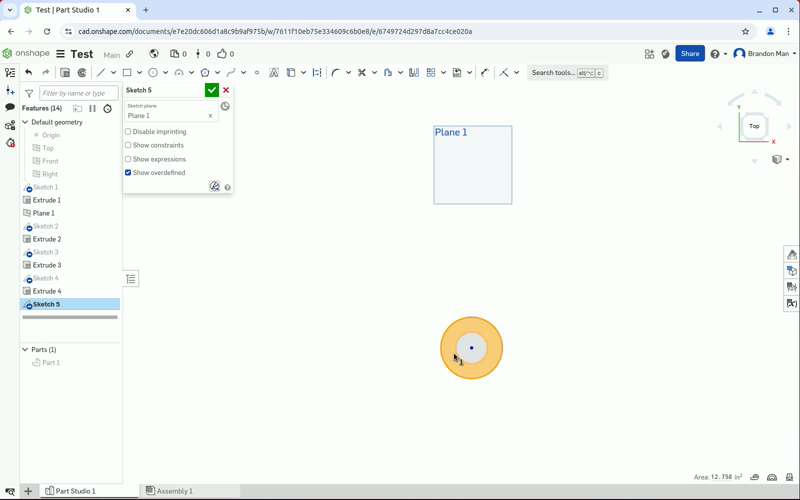
scroll(-6)
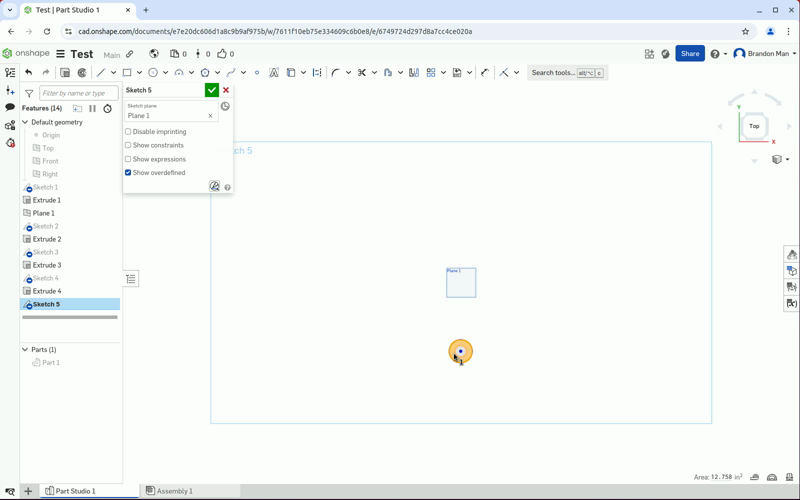
mouse_move(73, 352)
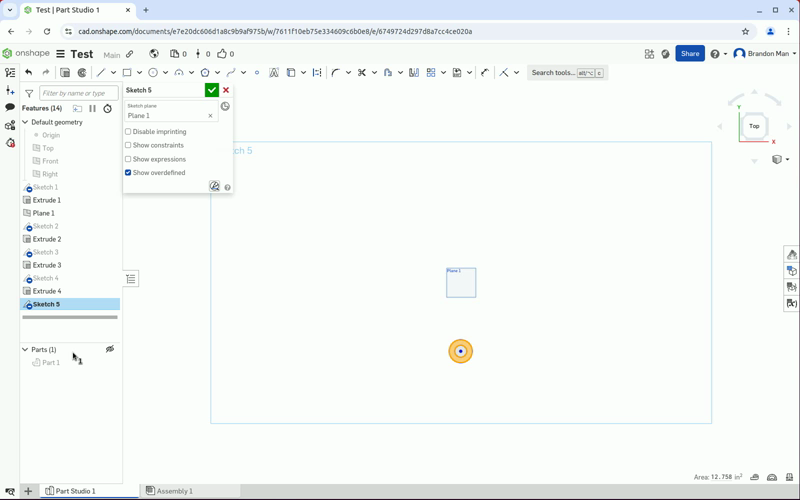
key(shift+y)
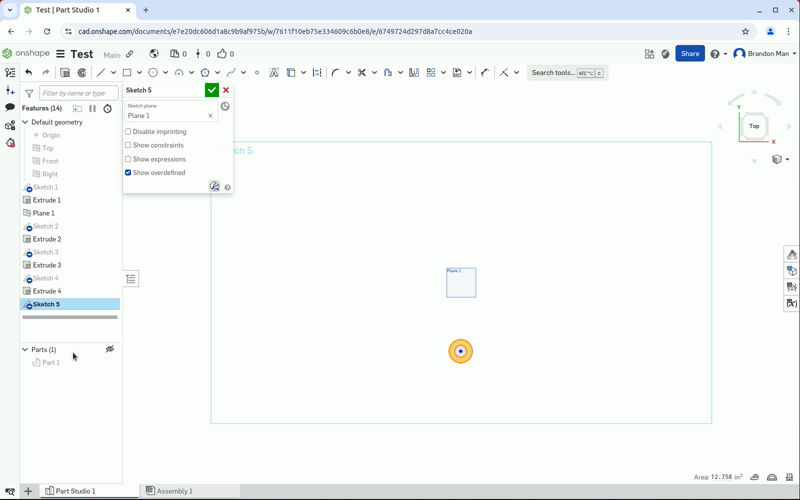
key(shift+e)
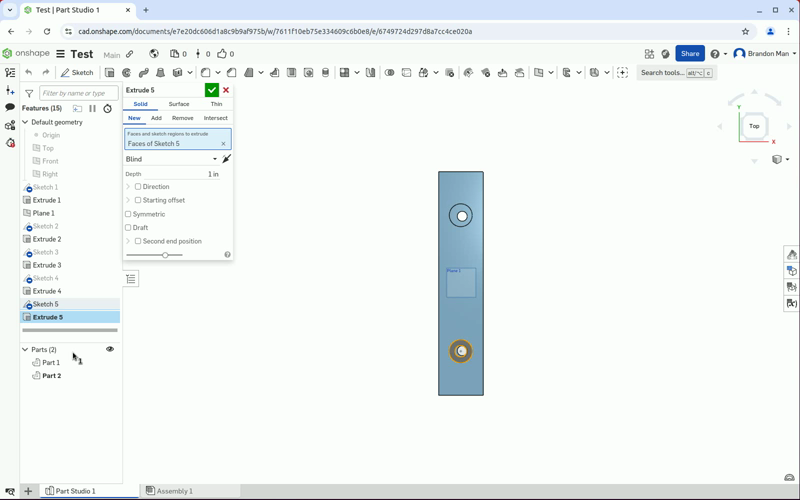
mouse_move(143, 106)
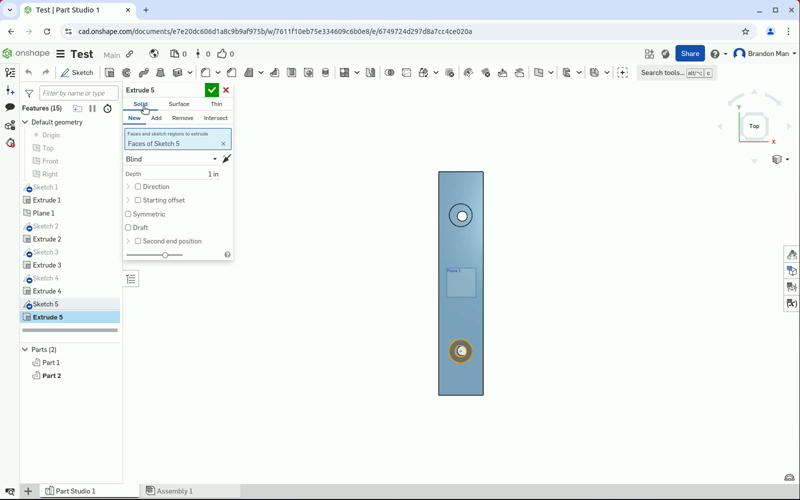
click(143, 106)
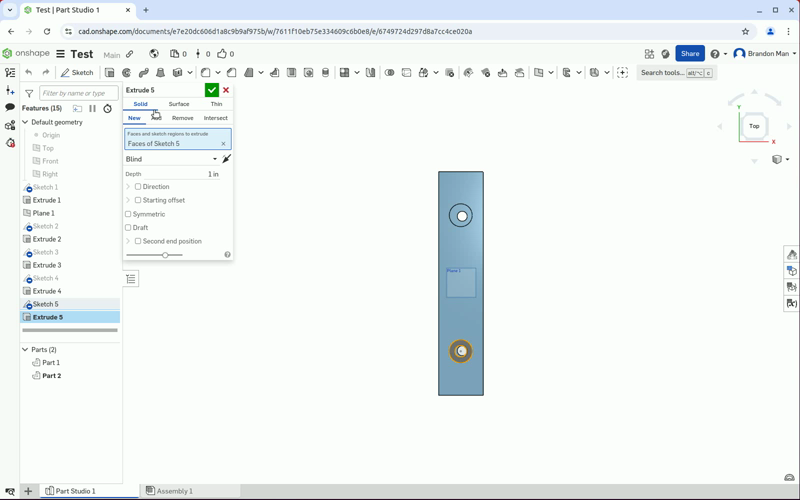
mouse_move(186, 120)
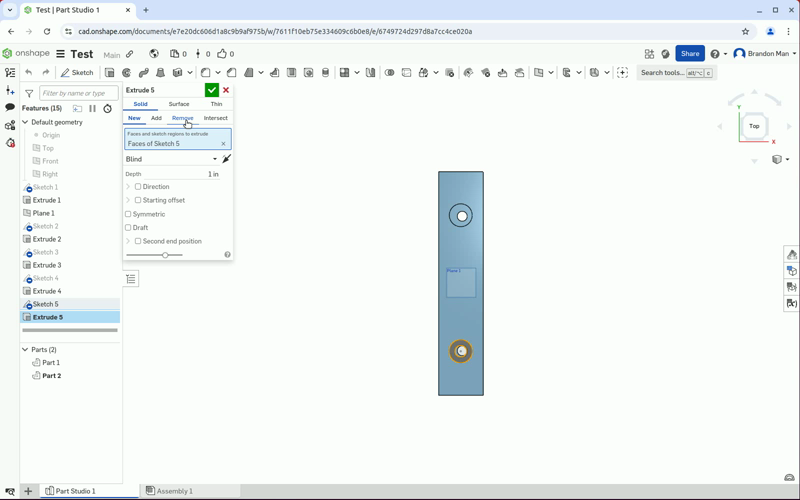
click(186, 120)
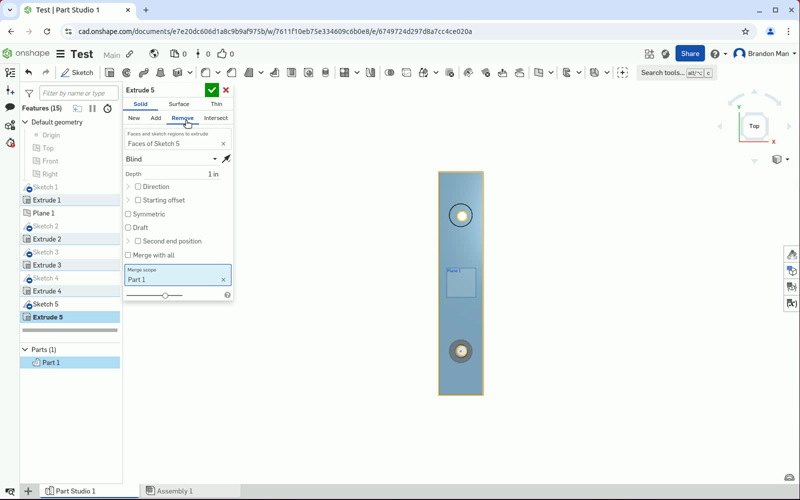
key(tab, 4)
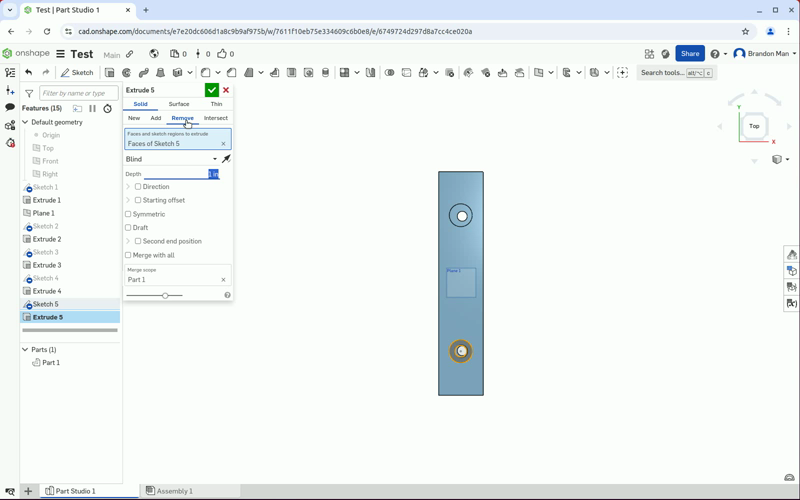
text(2.407)
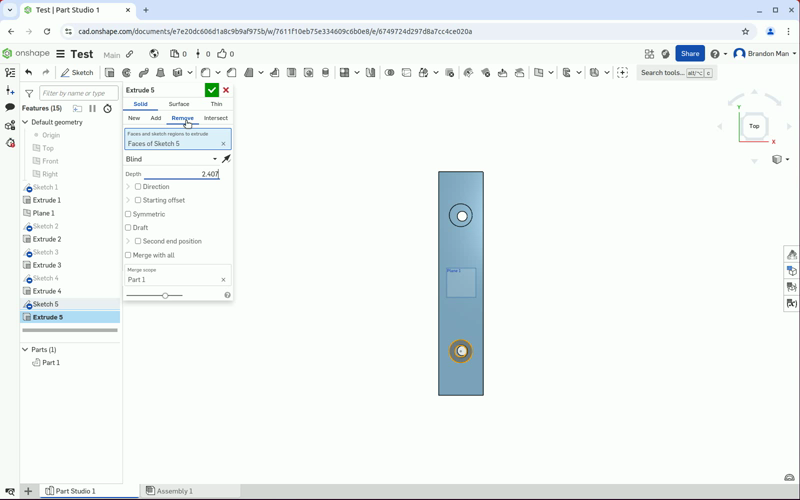
key(tab, 6)
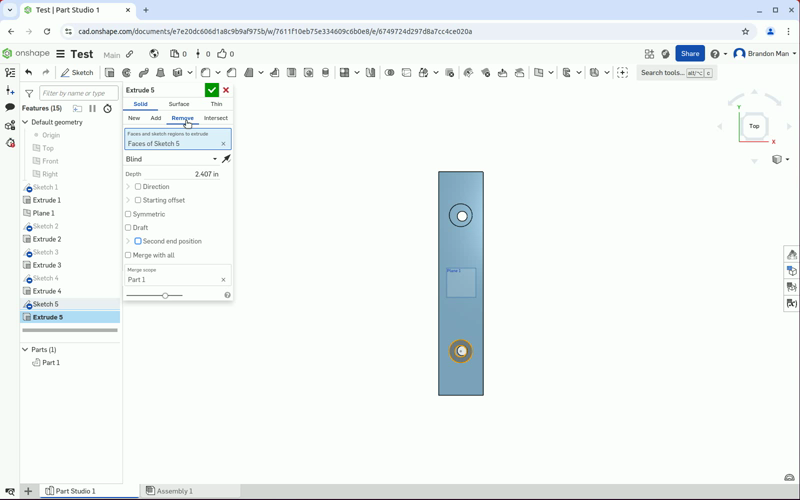
key(space)
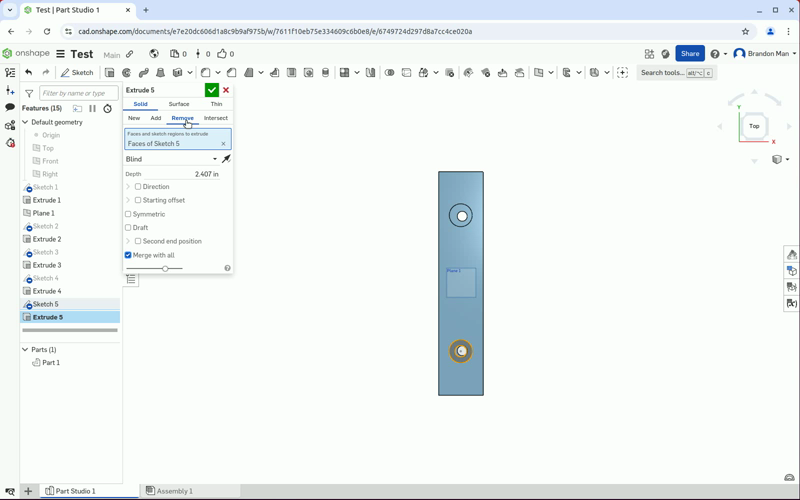
key(enter)
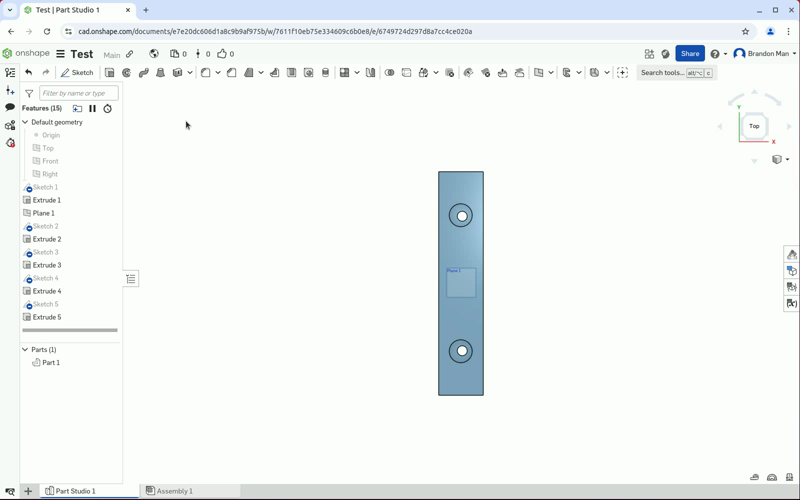
key(shift+h)
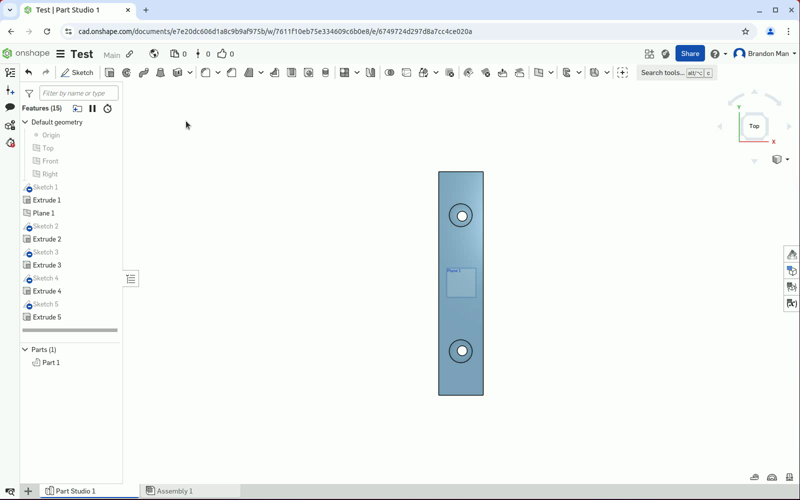
key(shift+h)
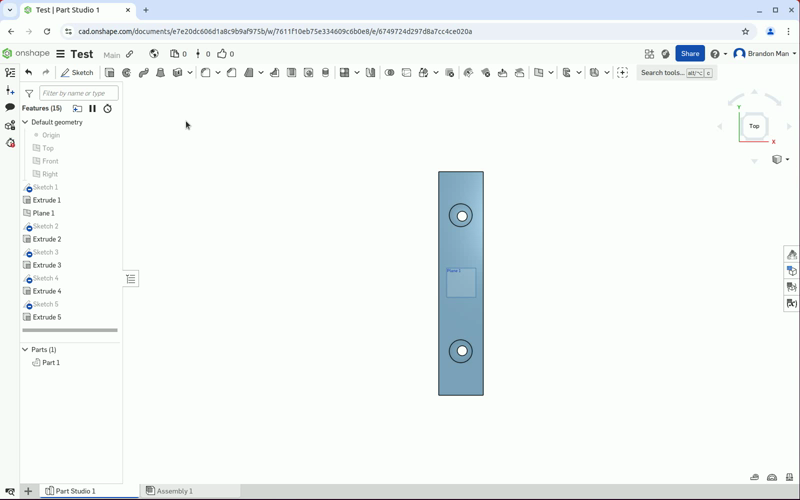
mouse_move(73, 189)
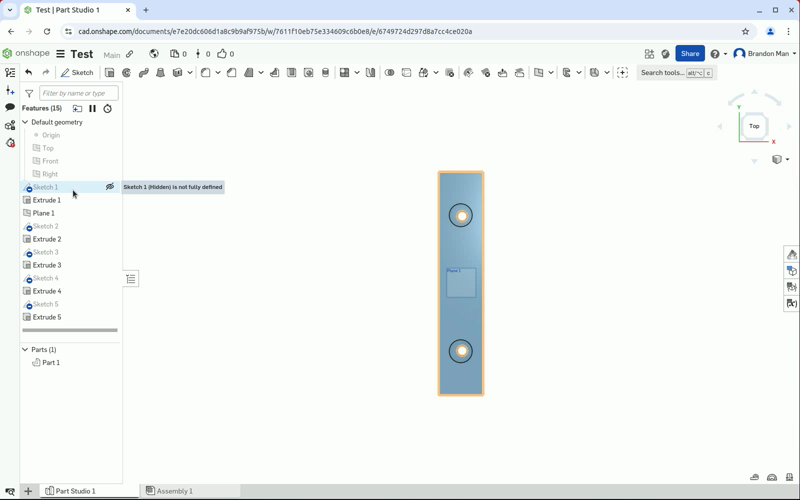
click(73, 189)
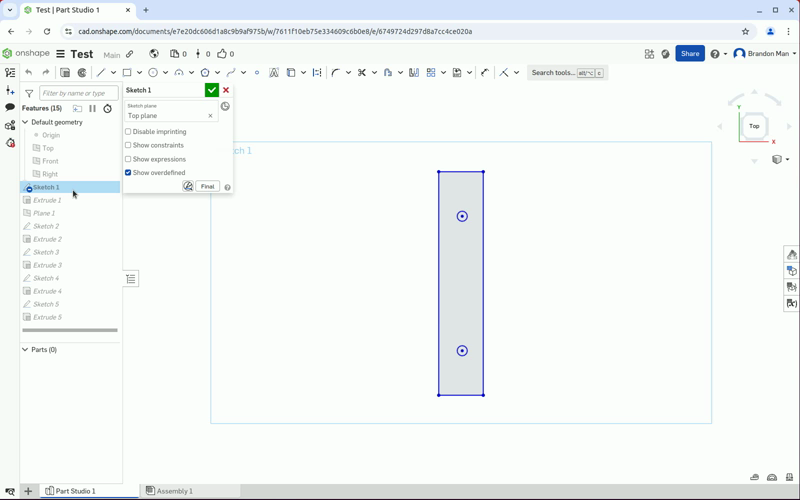
mouse_move(229, 92)
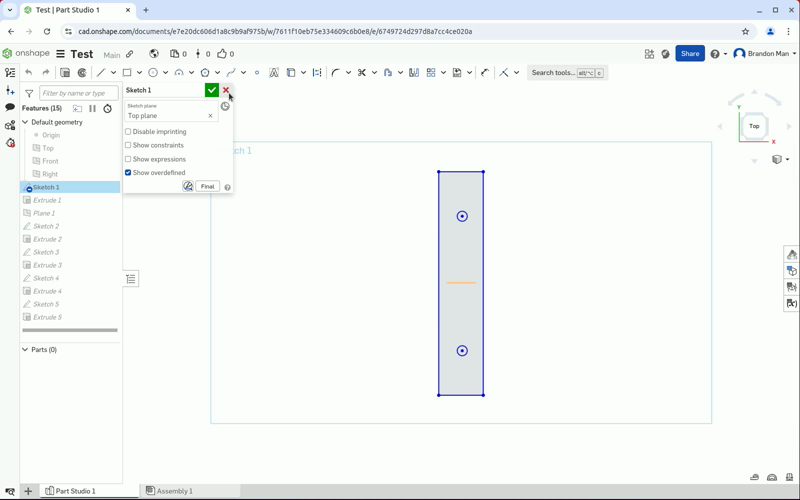
click(229, 92)
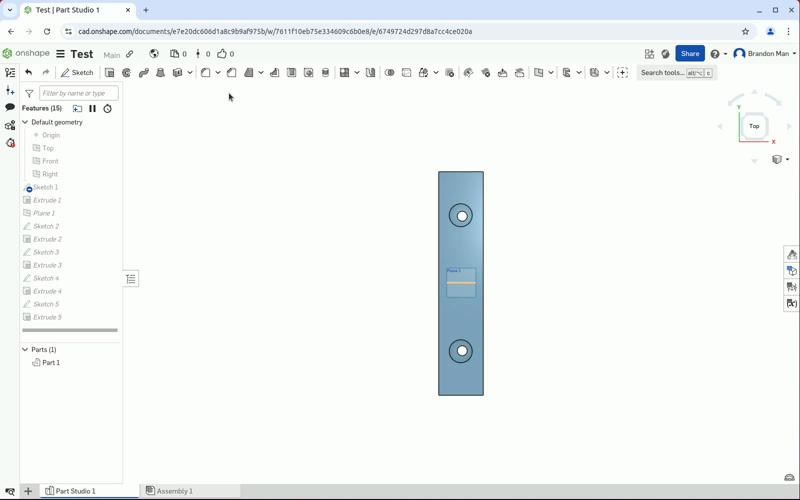
mouse_move(73, 352)
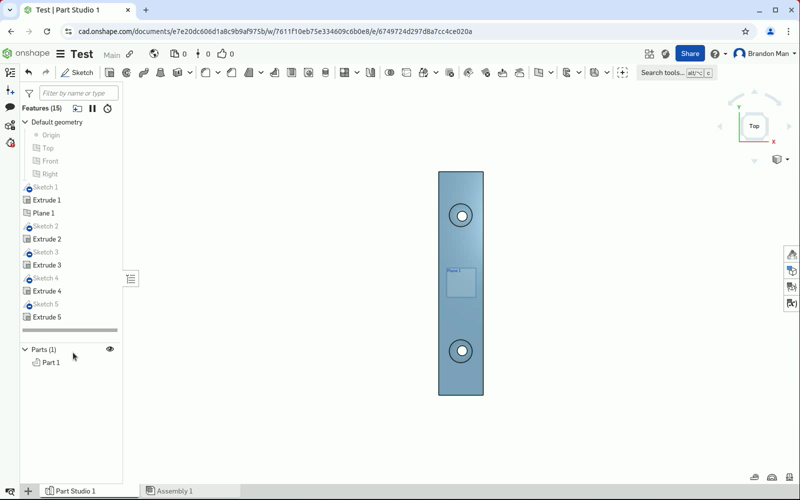
key(y)
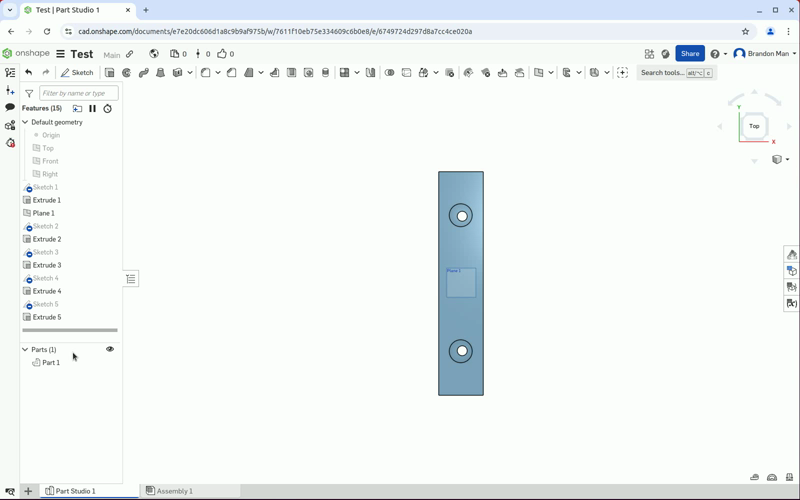
key(shift+p)
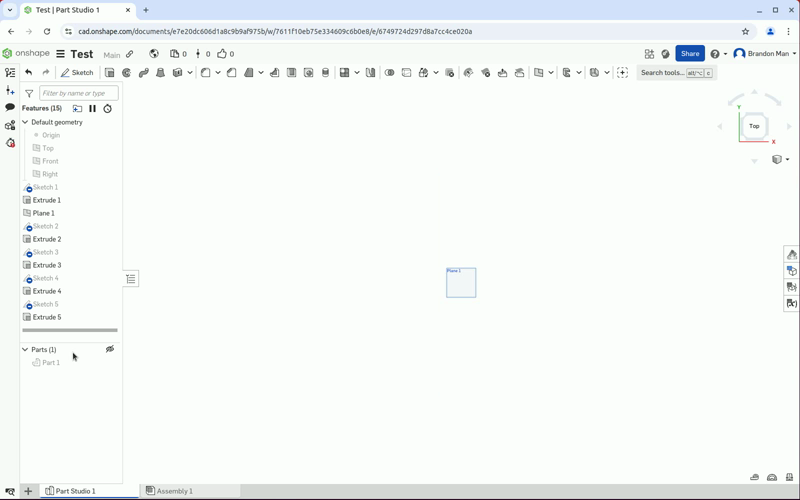
key(space)
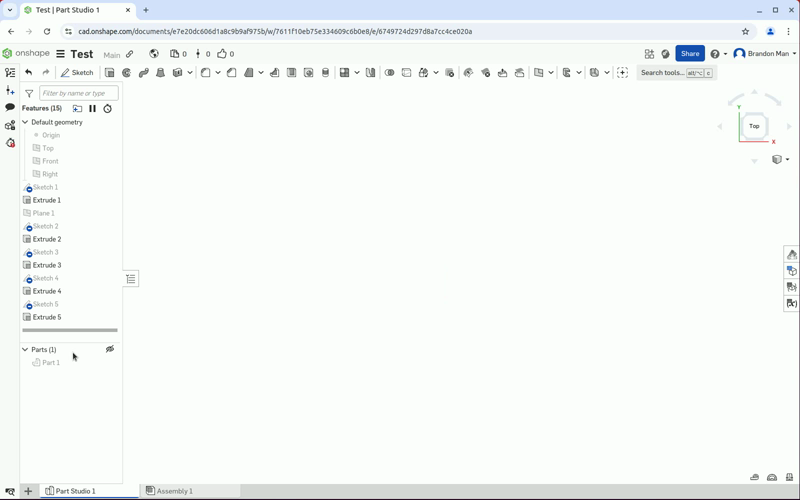
key_down(shift)
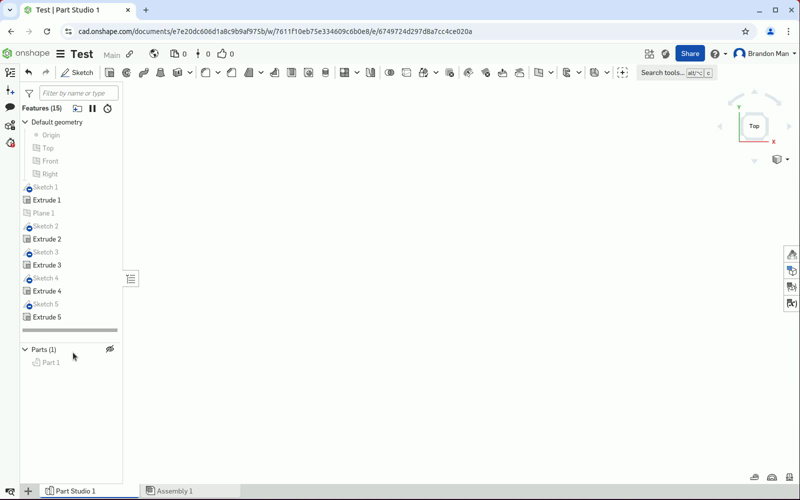
key(up)
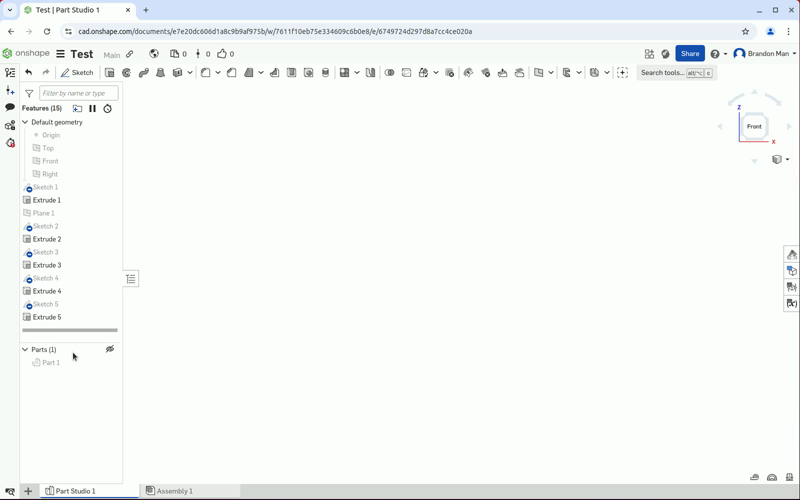
key_up(shift)
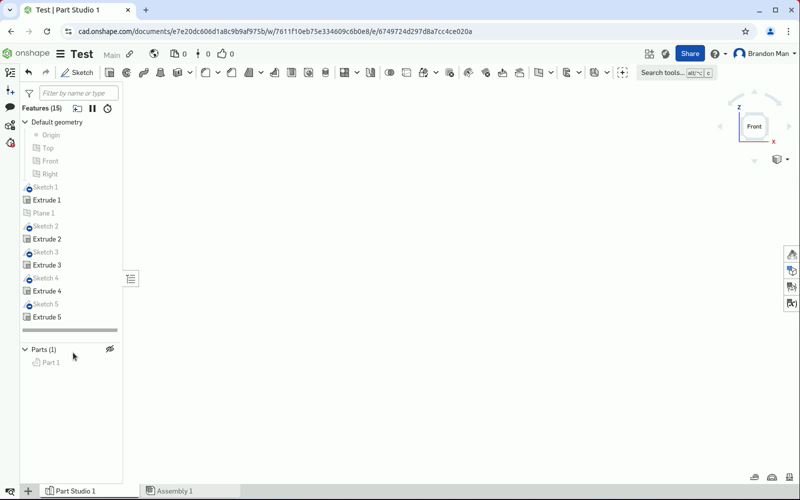
key(space)
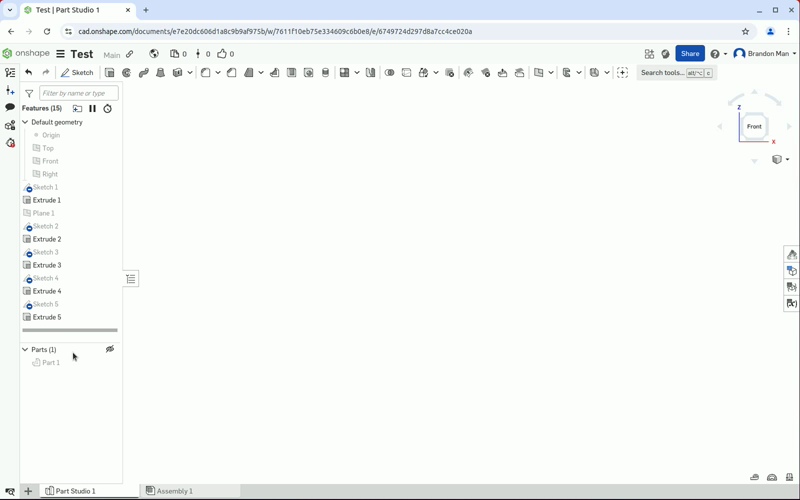
key_down(shift)
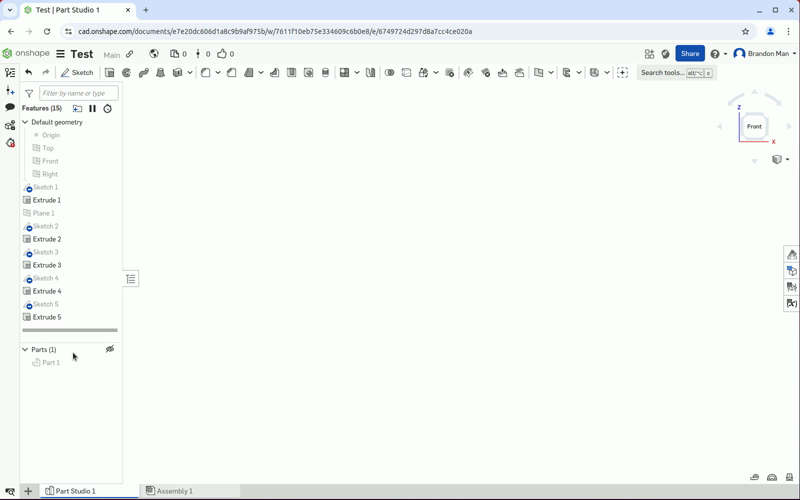
key(left)
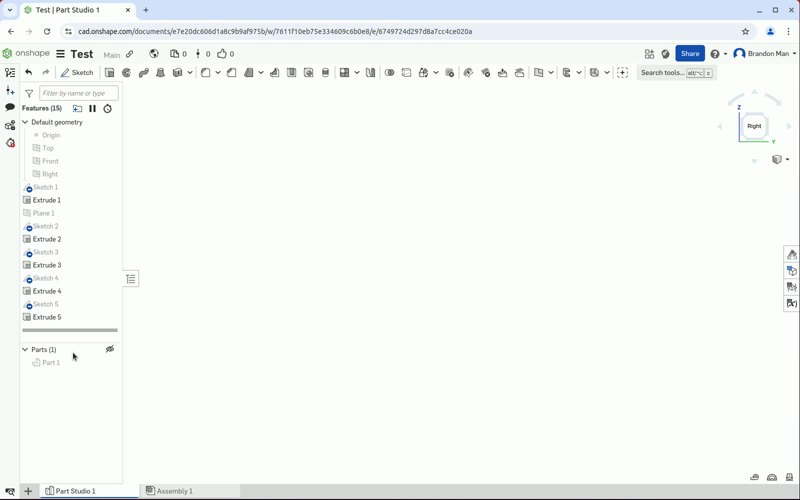
key_up(shift)
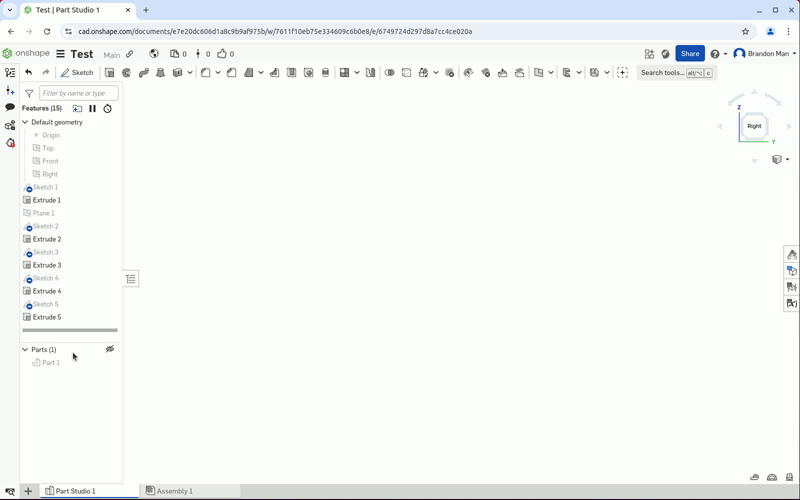
mouse_move(73, 352)
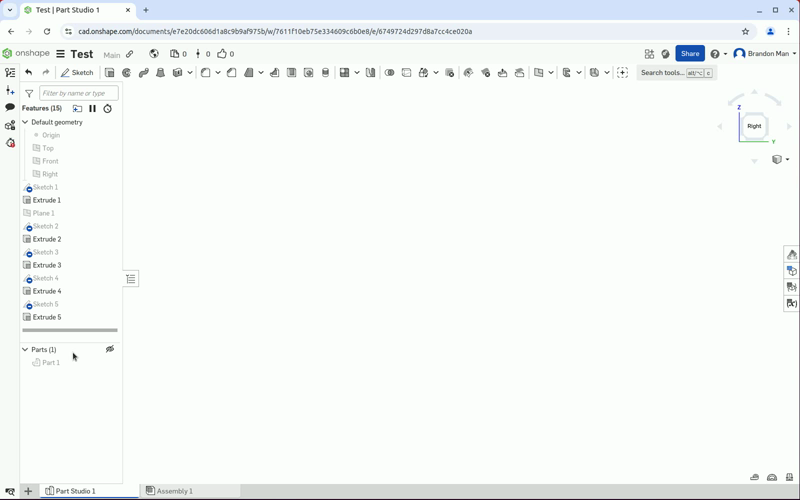
key(shift+y)
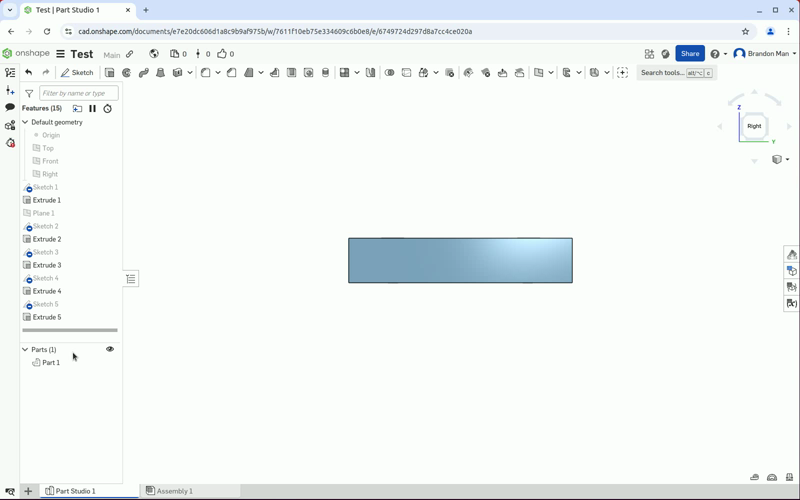
mouse_move(541, 75)
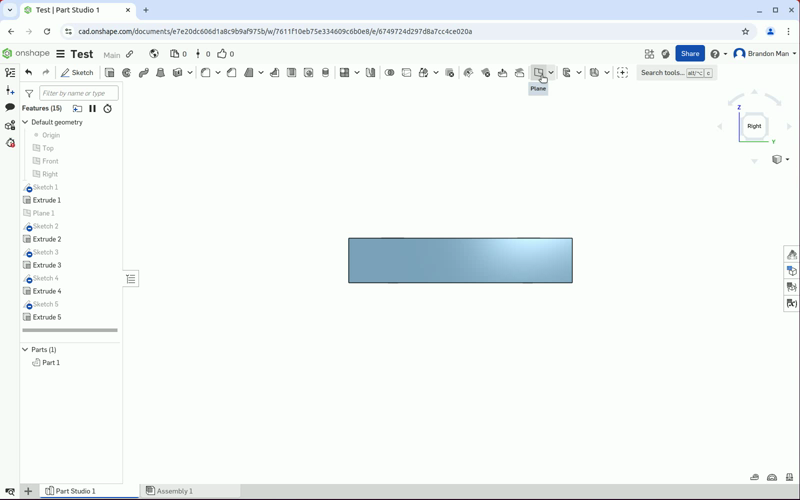
click(541, 75)
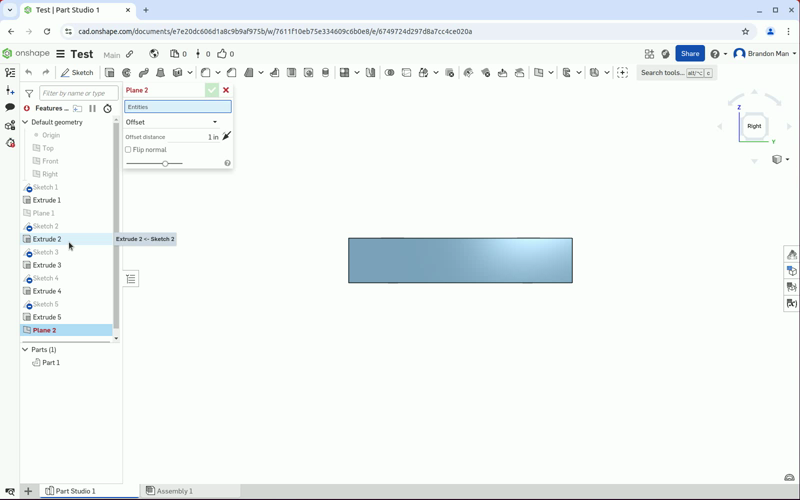
scroll(3)
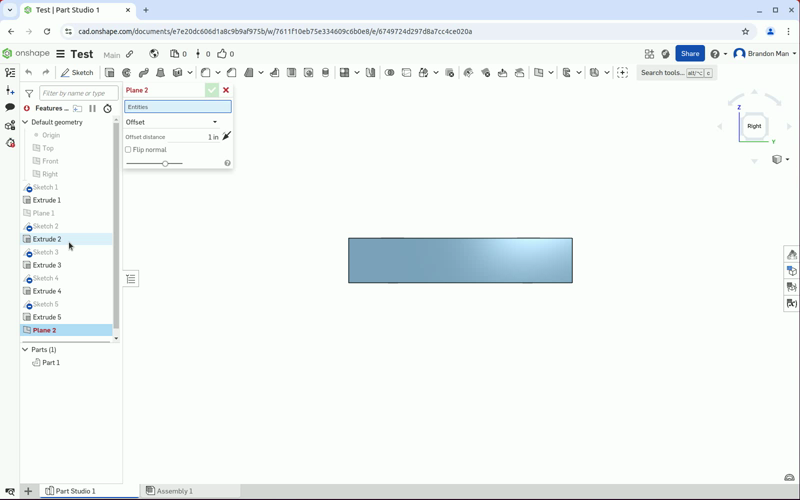
mouse_move(69, 176)
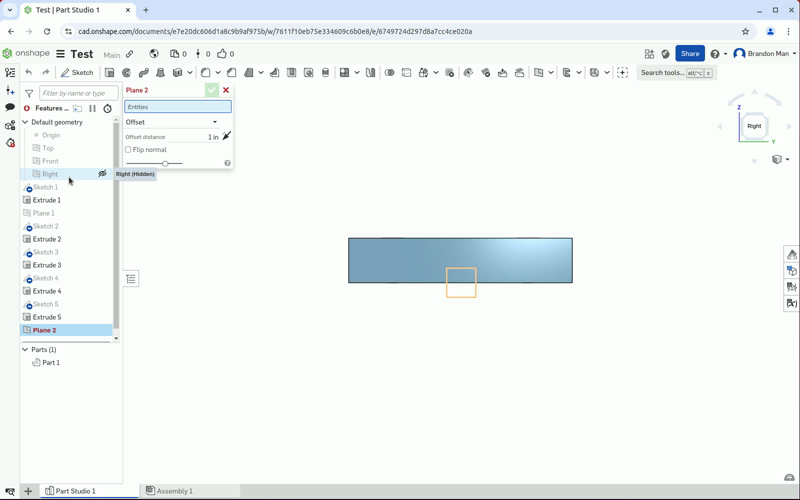
click(69, 176)
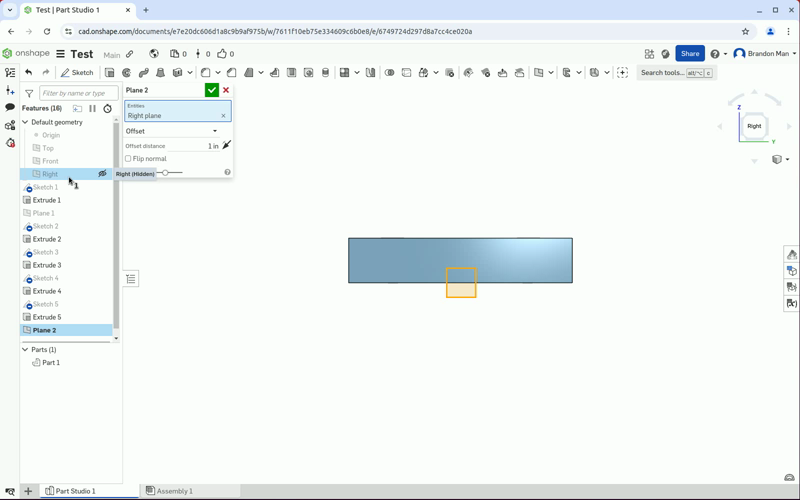
key(tab, 2)
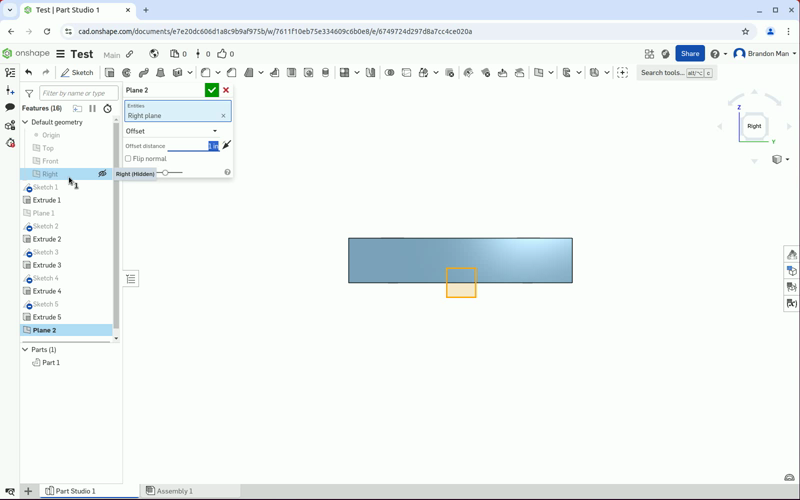
text(4.56)
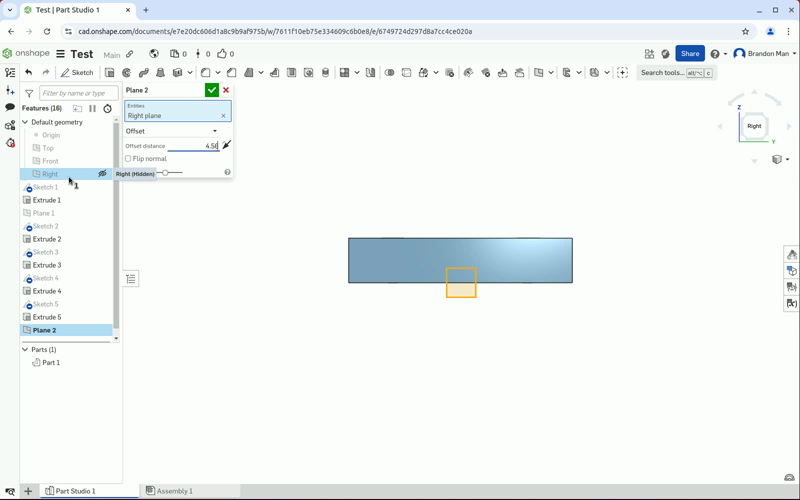
key(enter, 2)
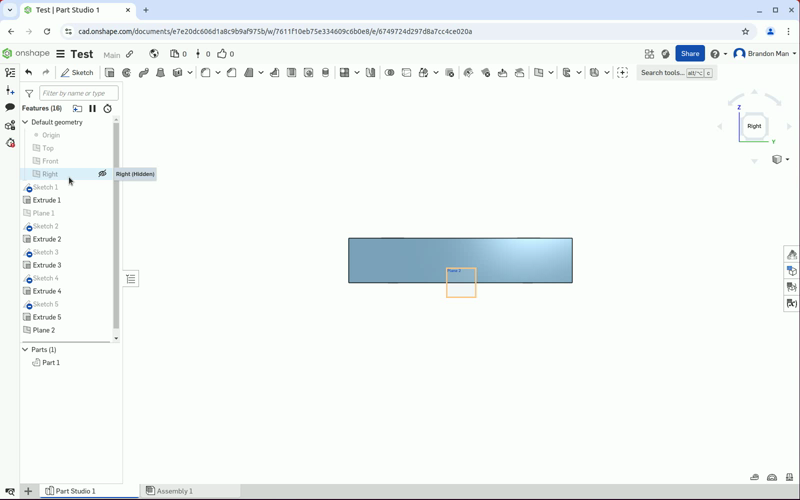
key(shift+s)
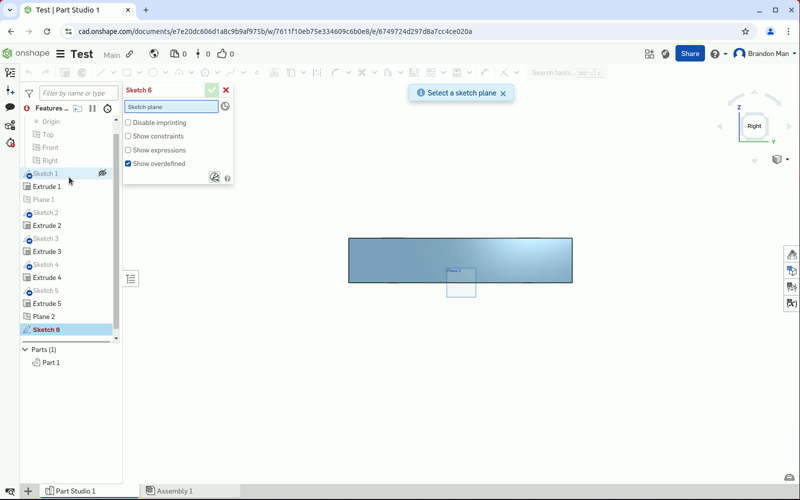
mouse_move(69, 319)
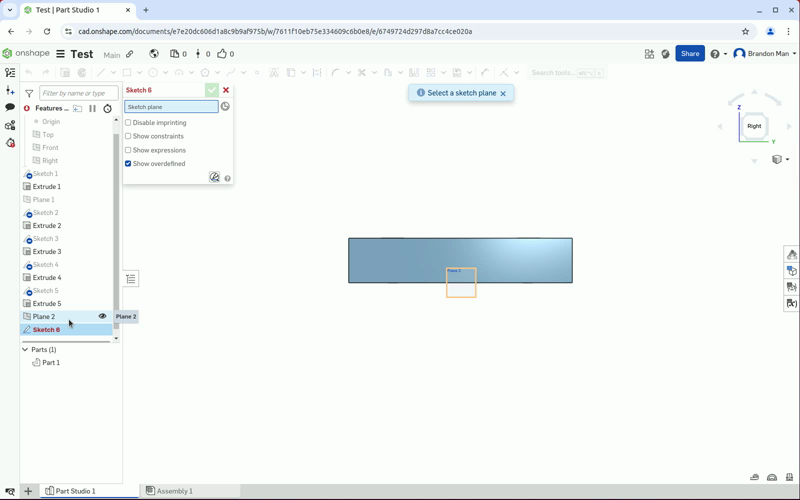
click(69, 319)
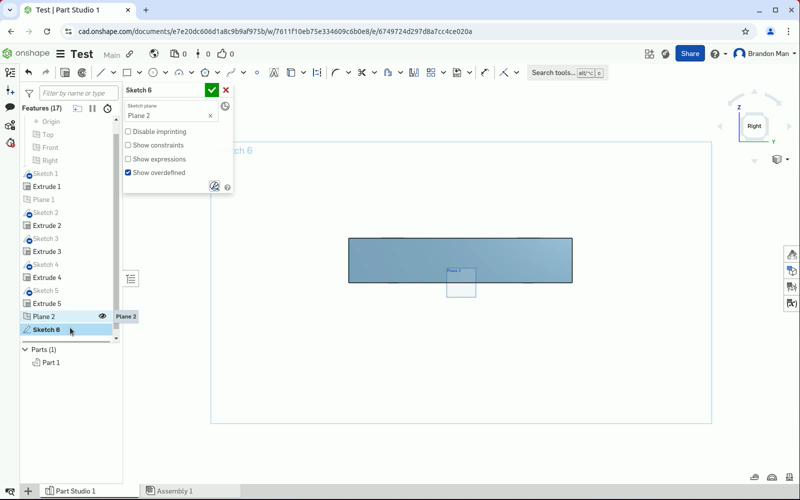
mouse_move(73, 352)
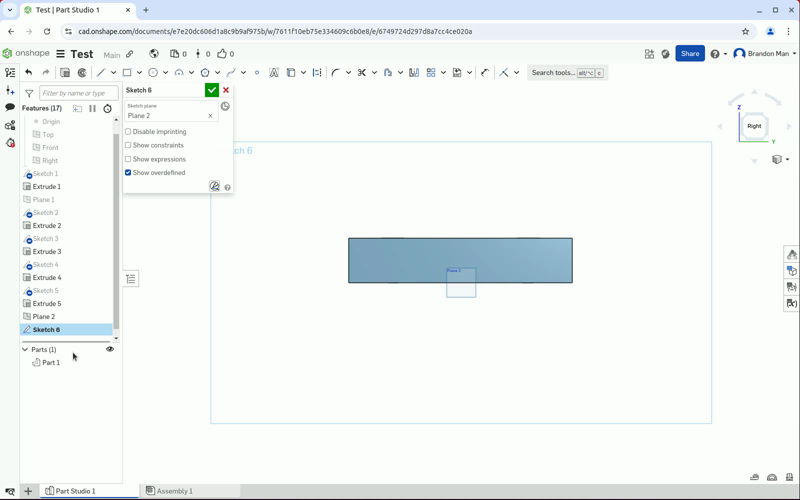
key(y)
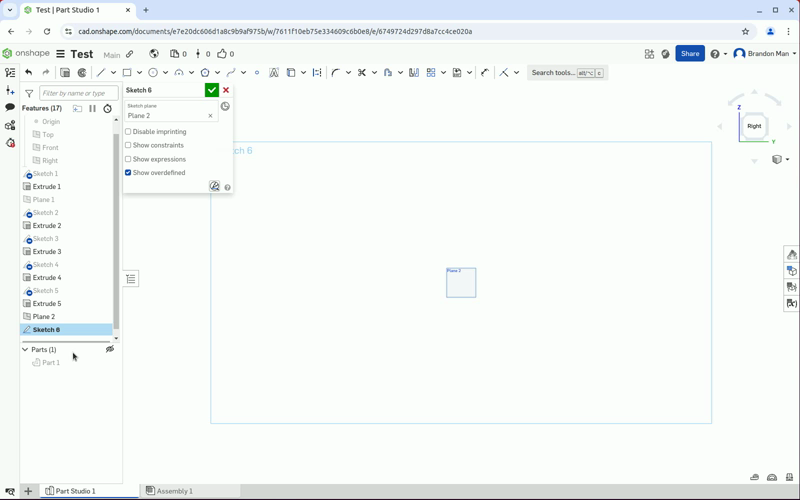
key(c)
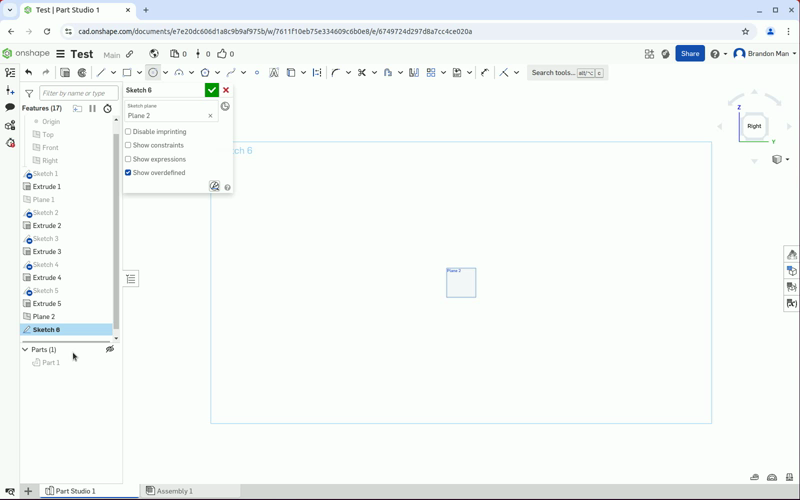
key_down(shift)
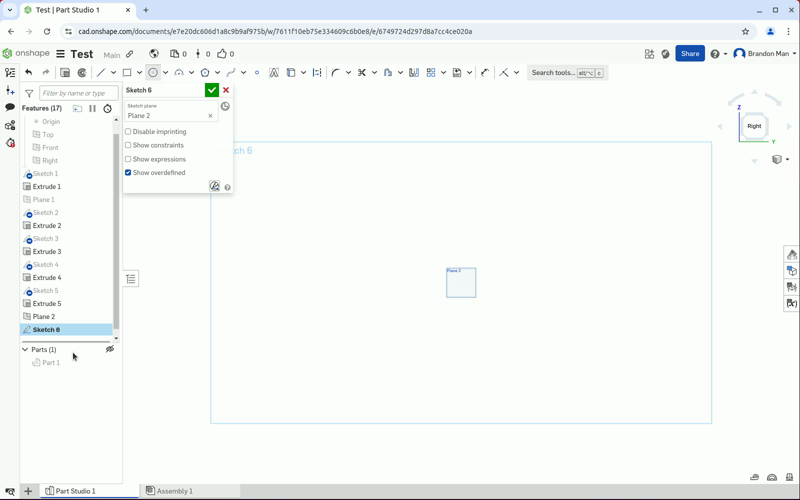
mouse_move(371, 260)
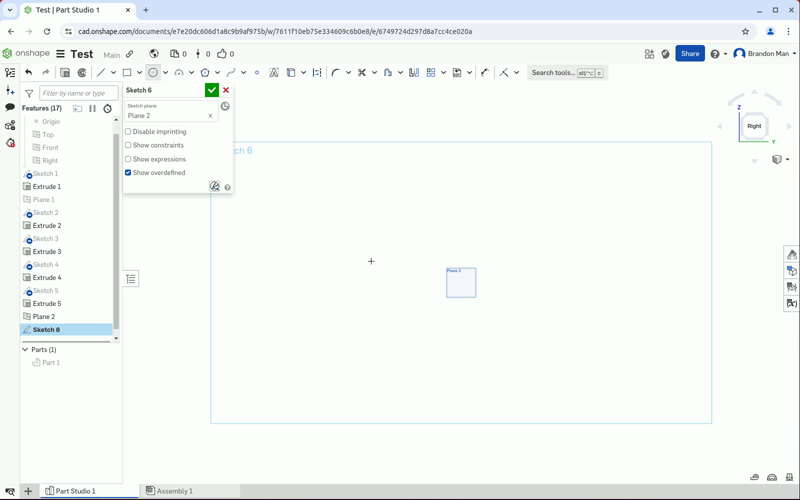
click(371, 260)
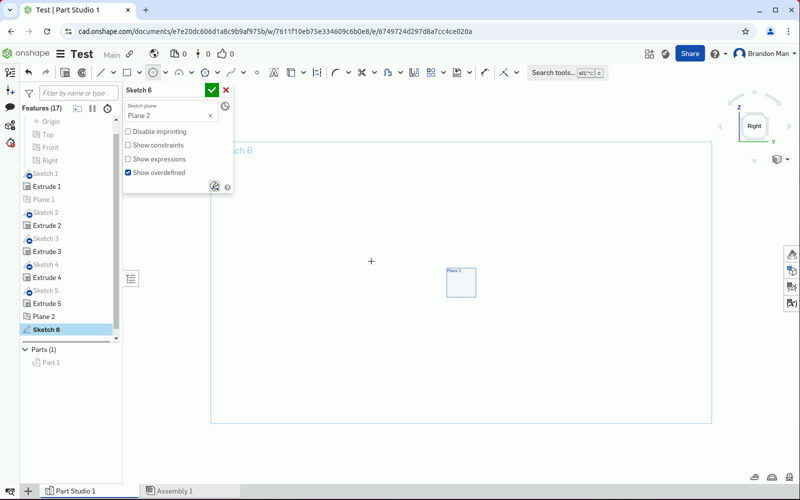
key_up(shift)
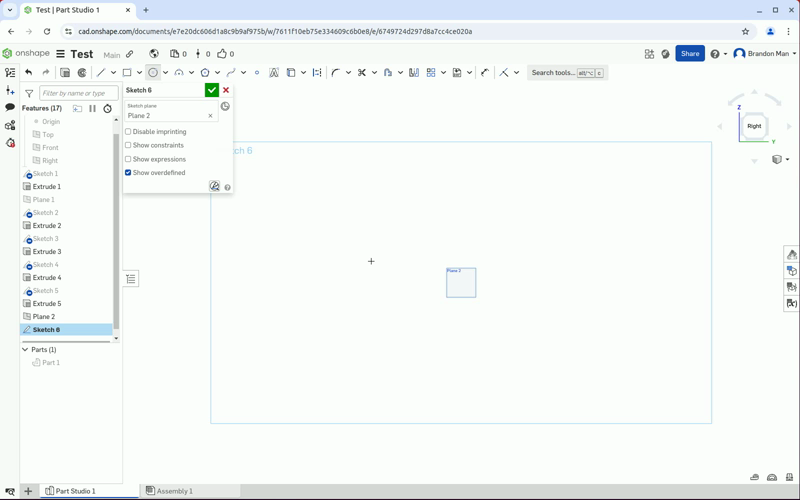
mouse_move(376, 260)
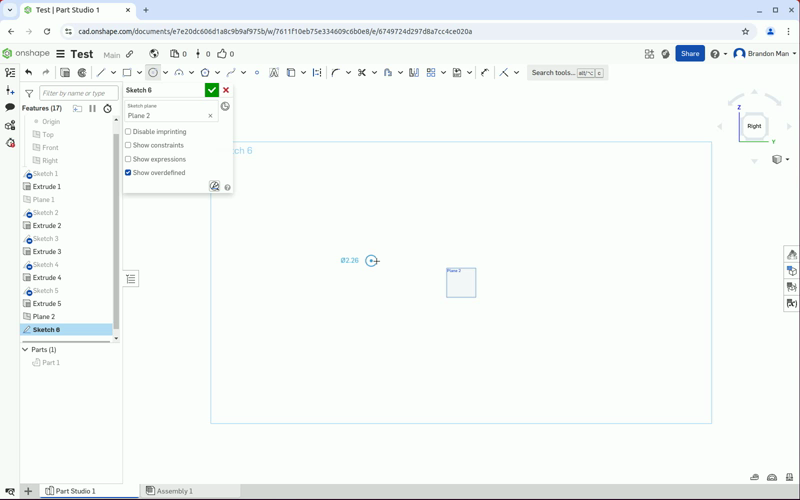
click(376, 260)
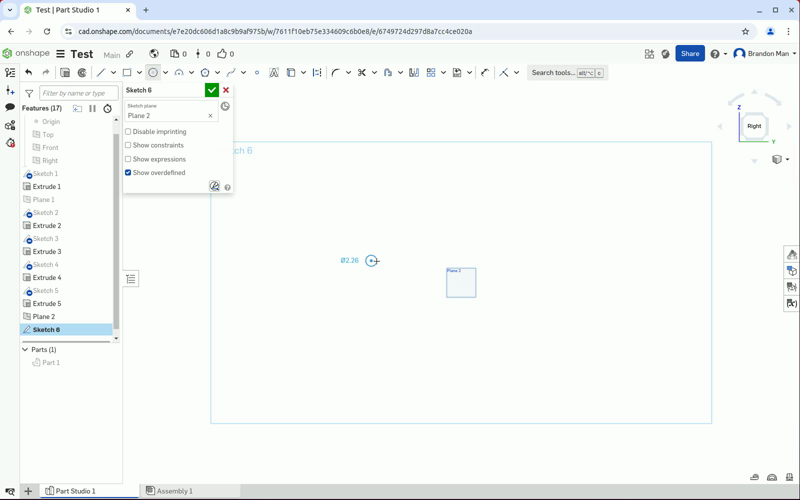
key(esc)
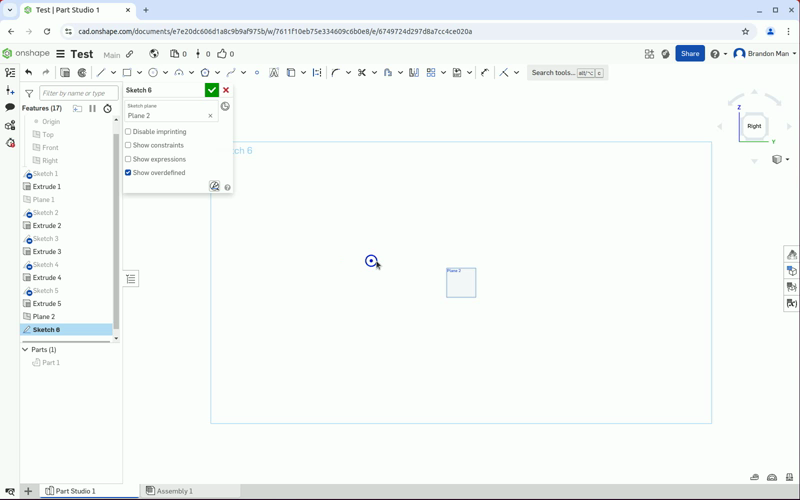
mouse_move(373, 258)
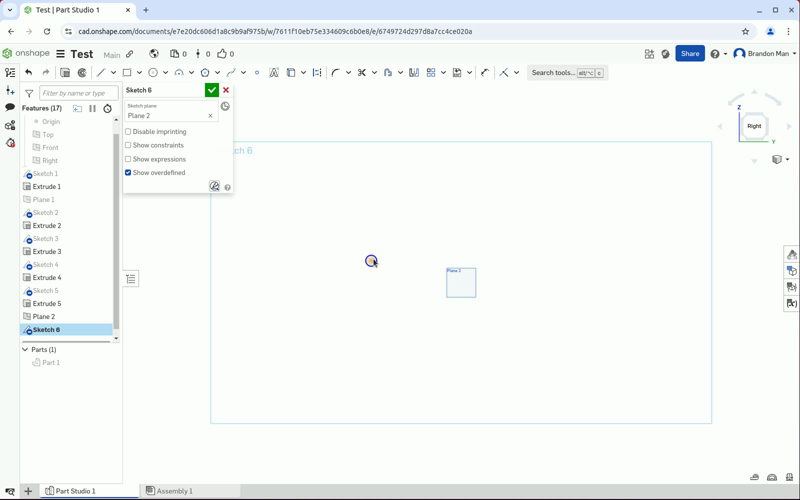
scroll(6)
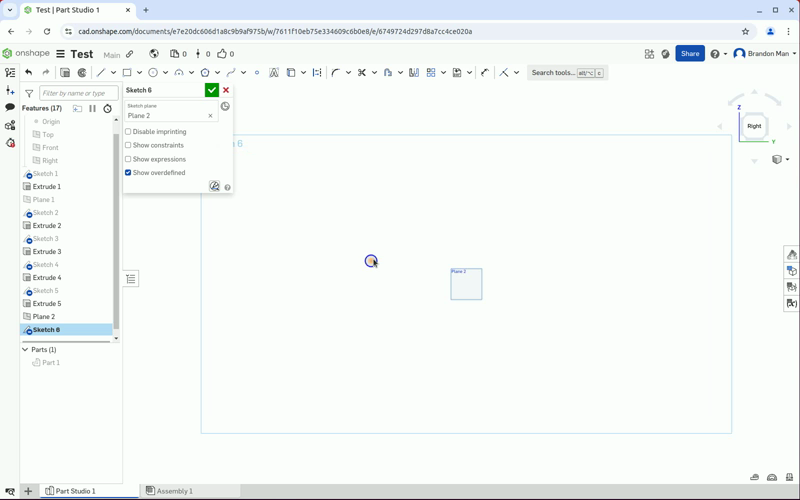
scroll(6)
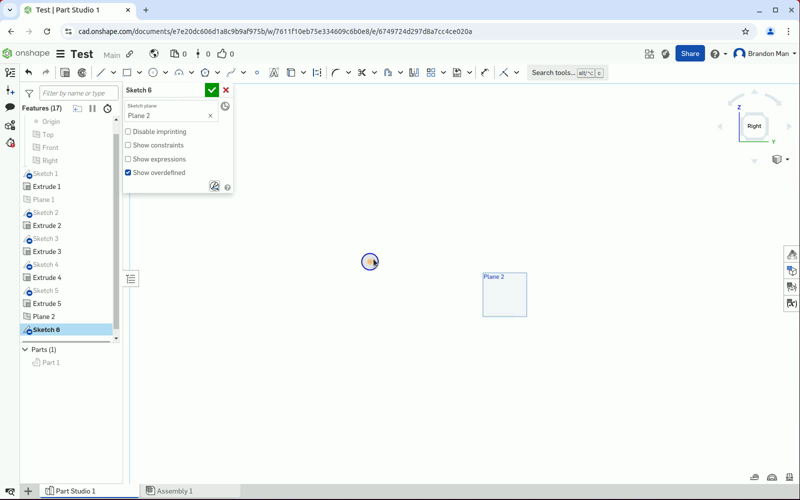
scroll(6)
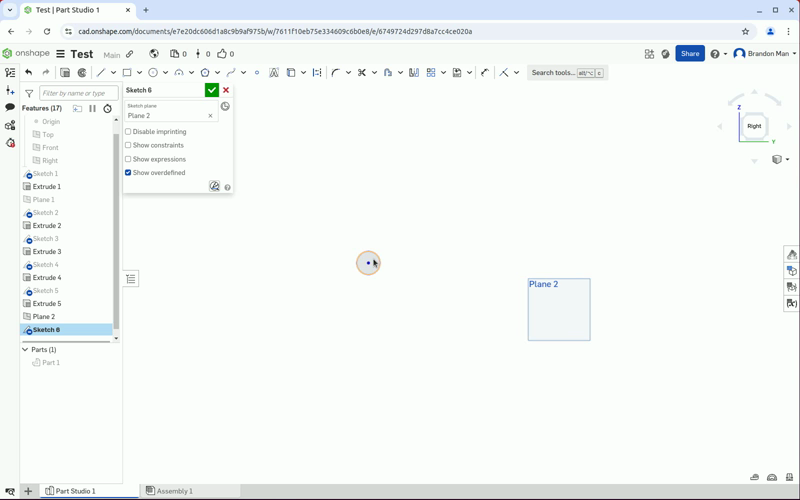
scroll(6)
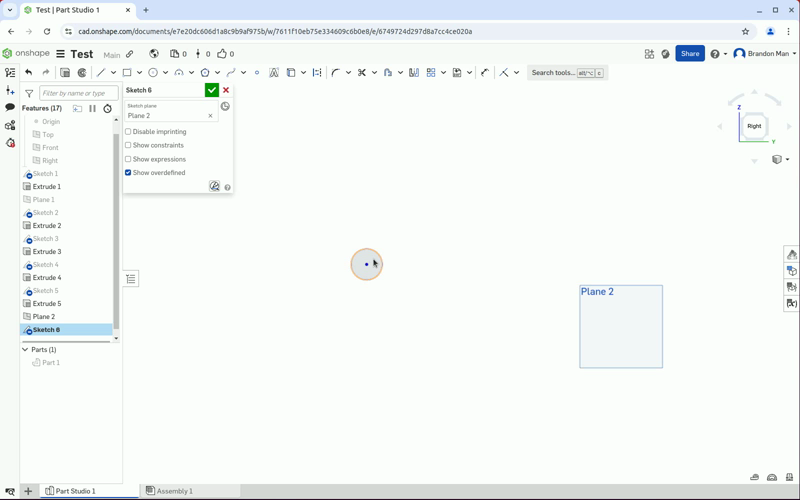
scroll(6)
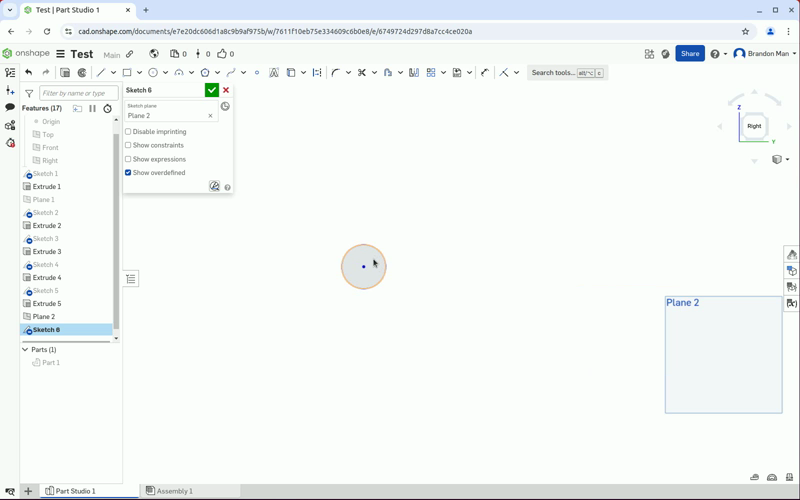
scroll(6)
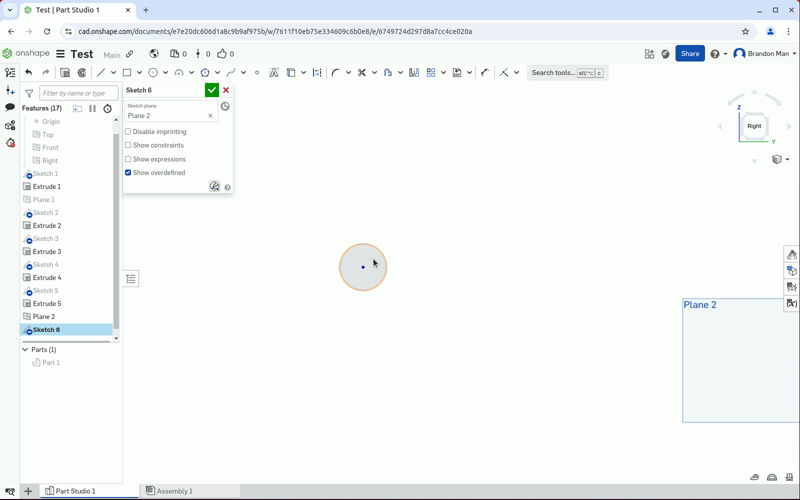
scroll(6)
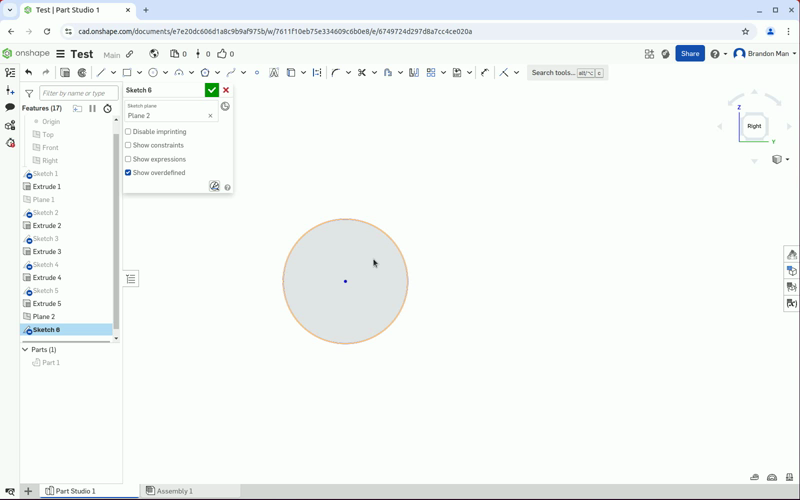
click(373, 258)
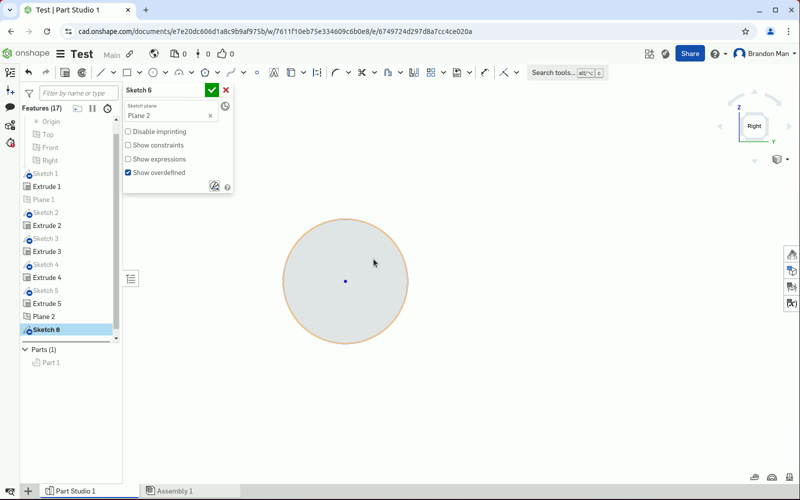
scroll(-6)
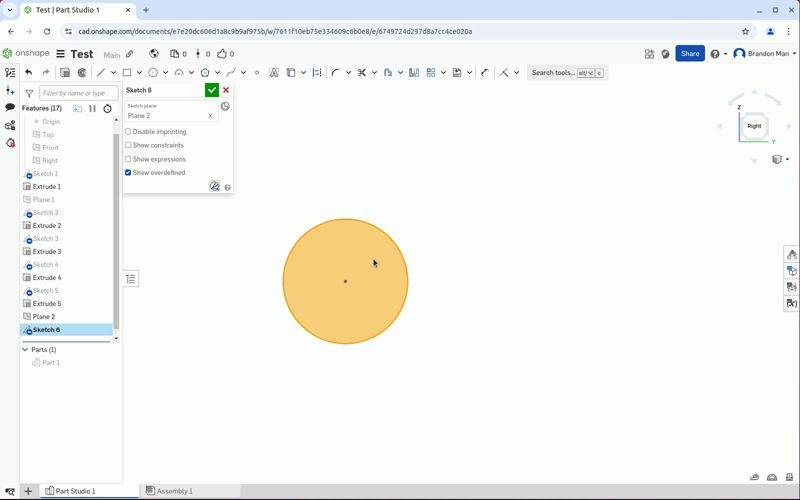
scroll(-6)
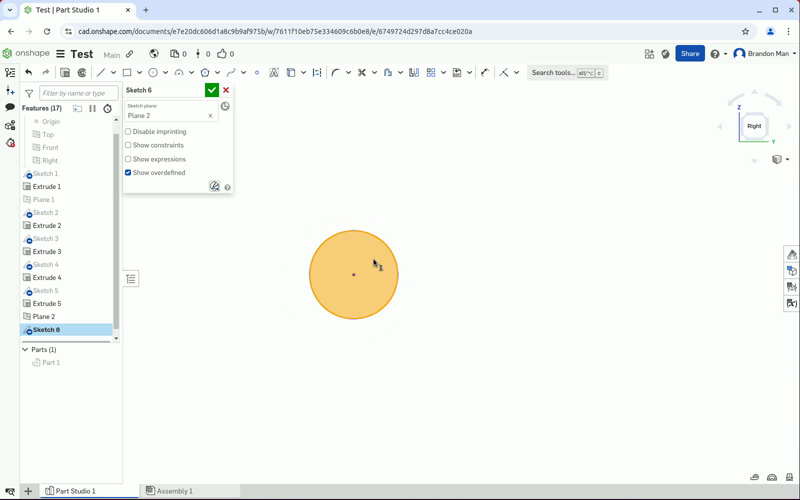
scroll(-6)
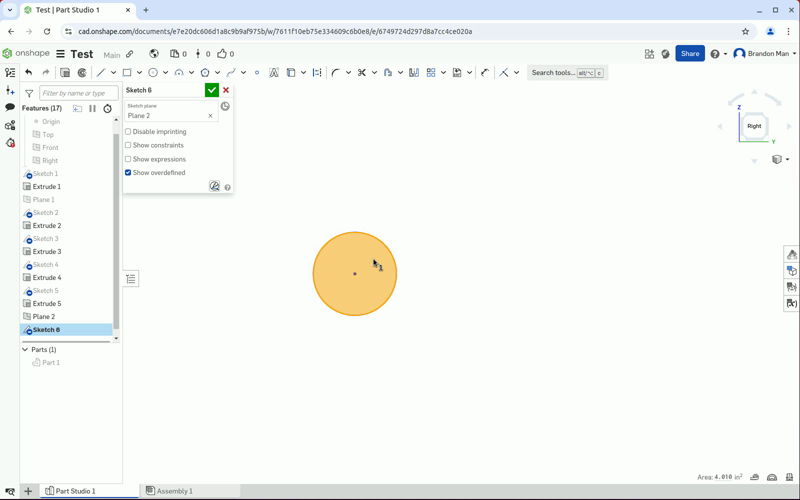
scroll(-6)
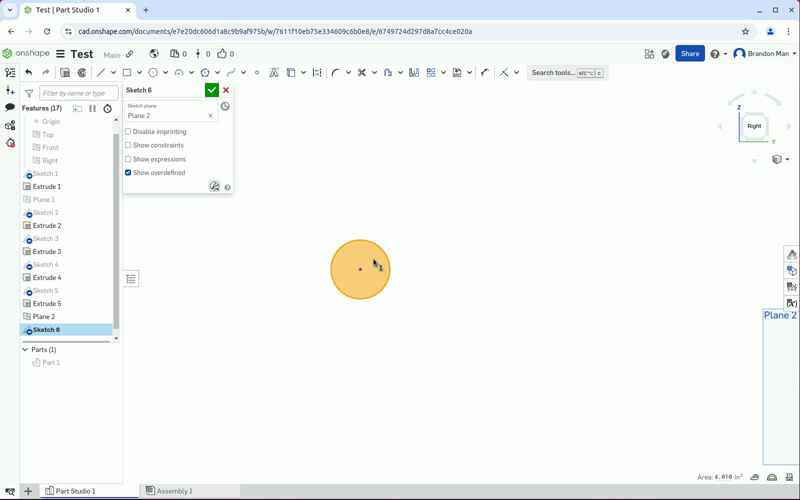
scroll(-6)
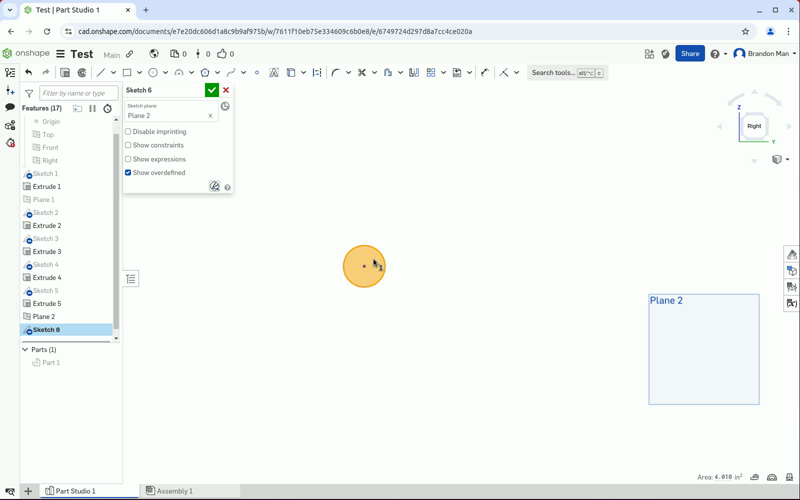
scroll(-6)
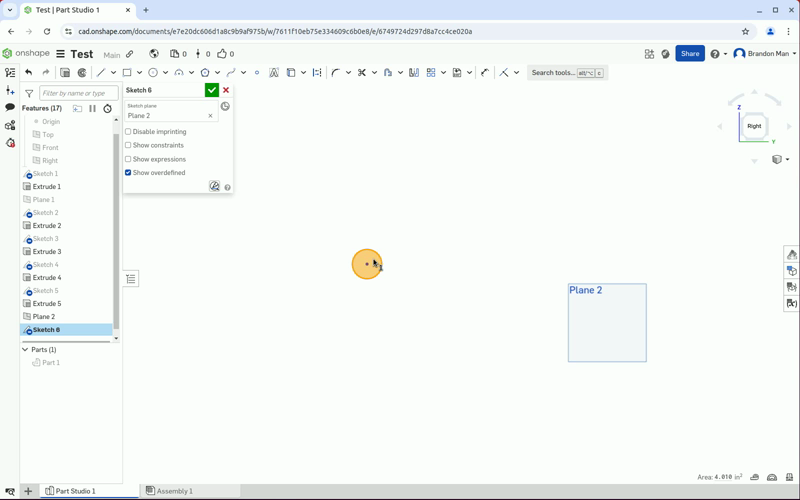
scroll(-6)
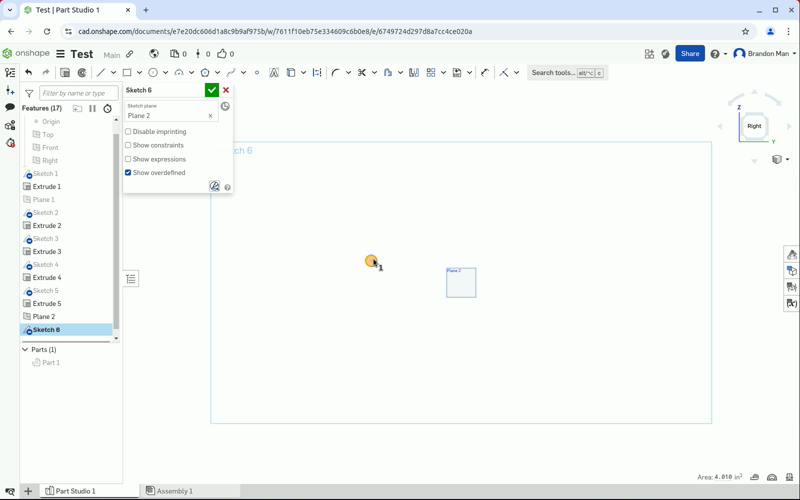
mouse_move(73, 352)
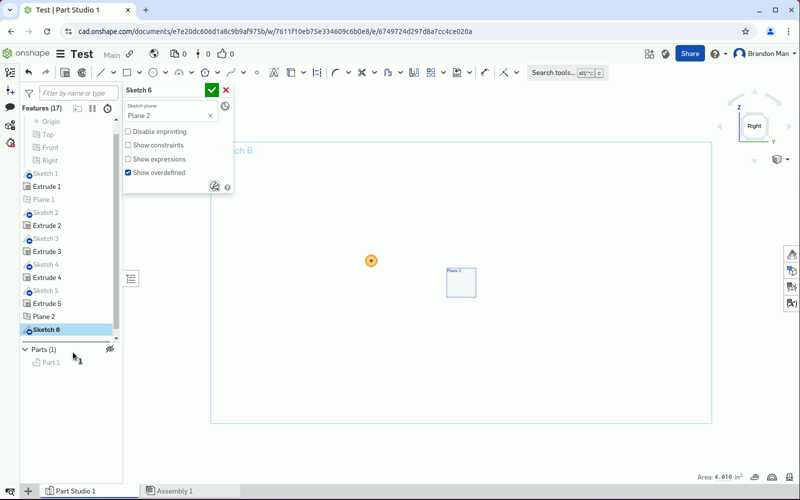
key(shift+y)
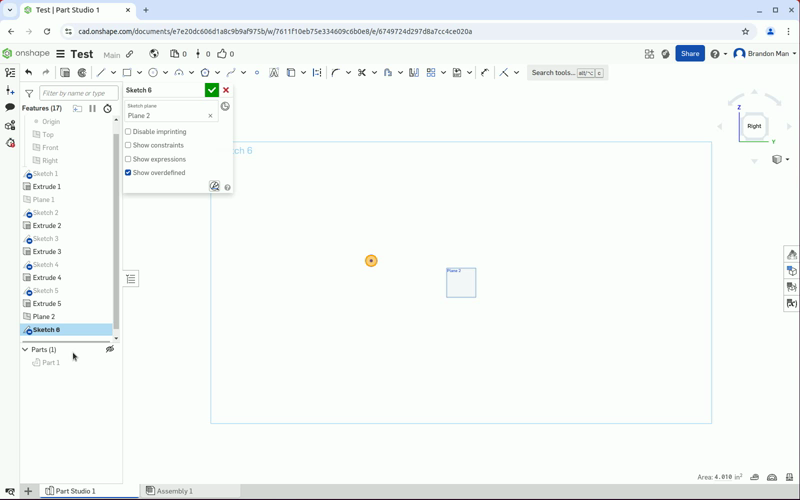
key(shift+e)
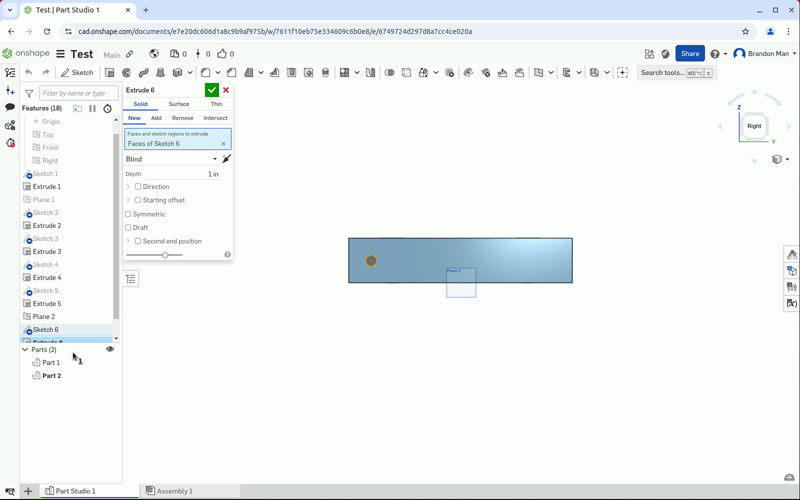
mouse_move(143, 106)
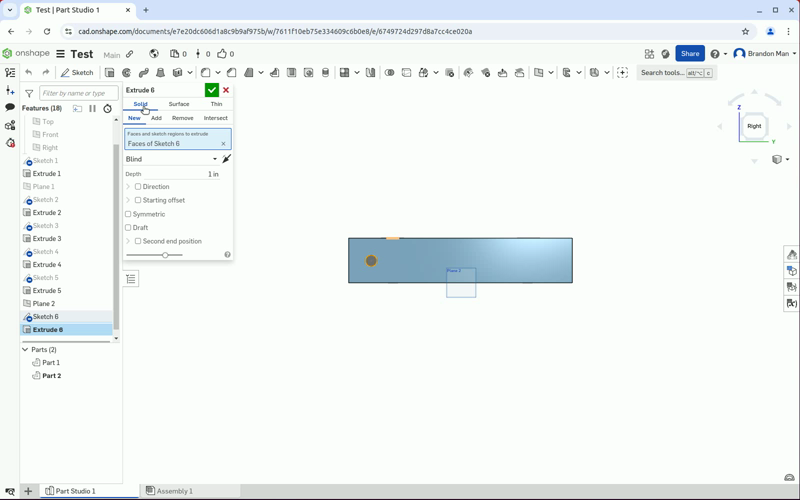
click(143, 106)
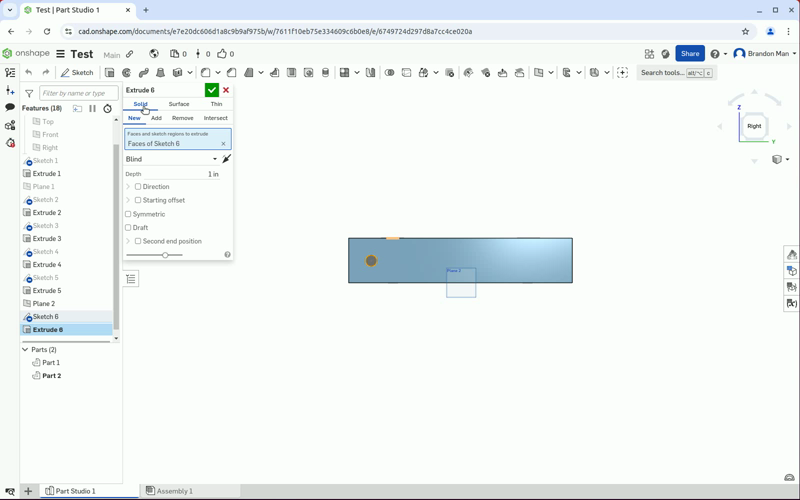
mouse_move(186, 120)
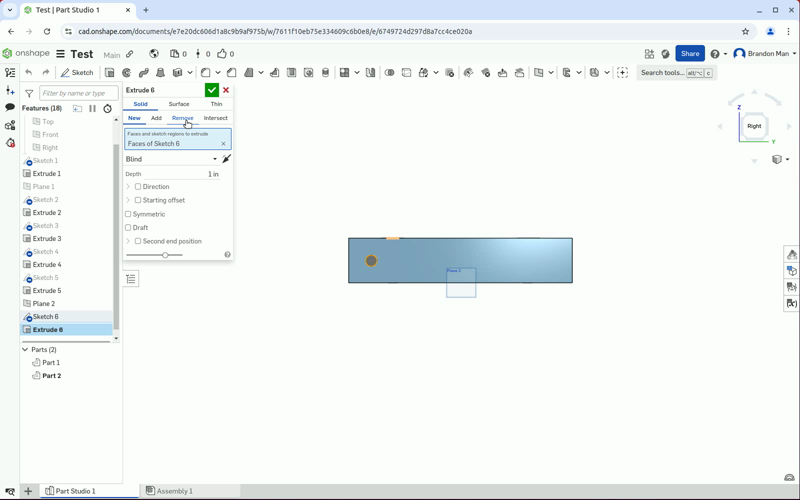
click(186, 120)
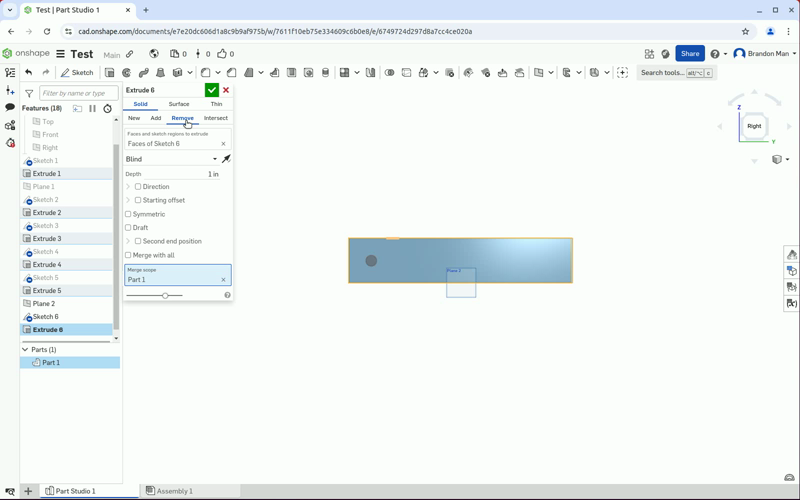
key(tab, 4)
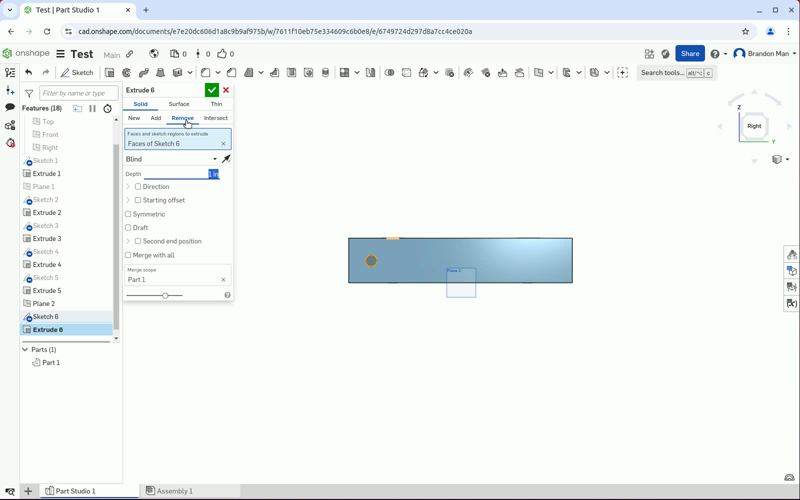
text(11.554)
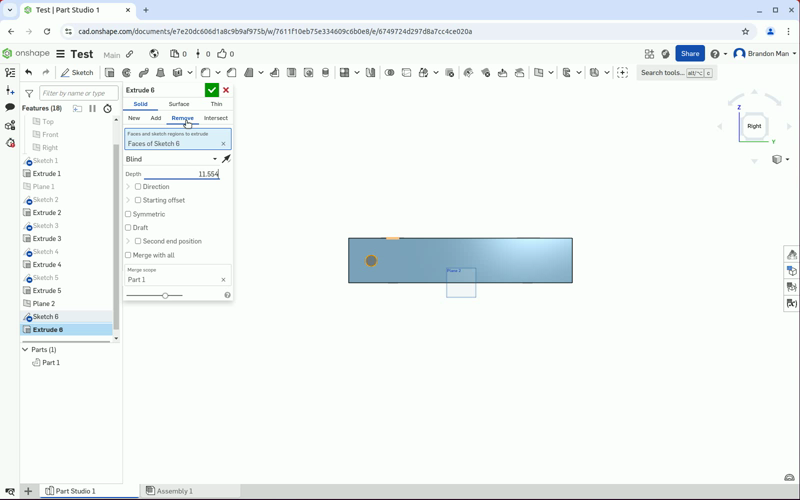
key(tab, 6)
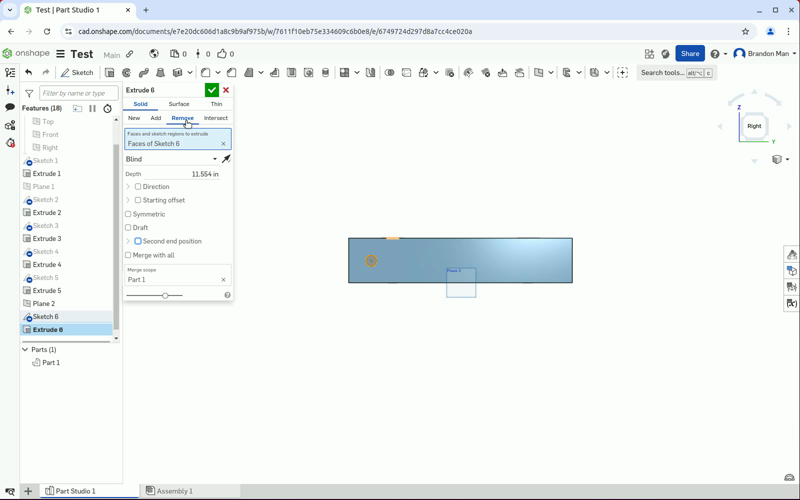
key(space)
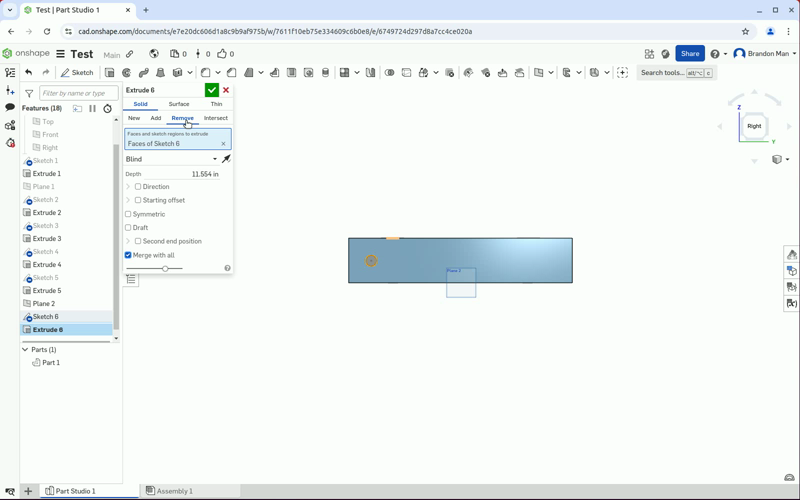
key(enter)
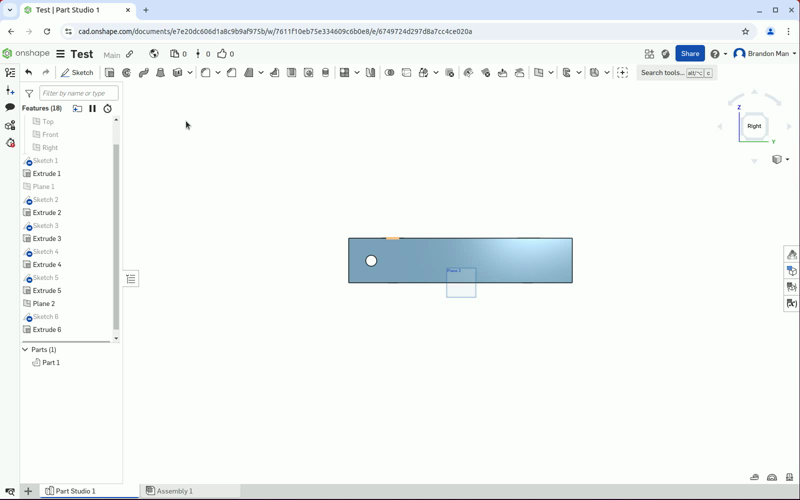
key(shift+h)
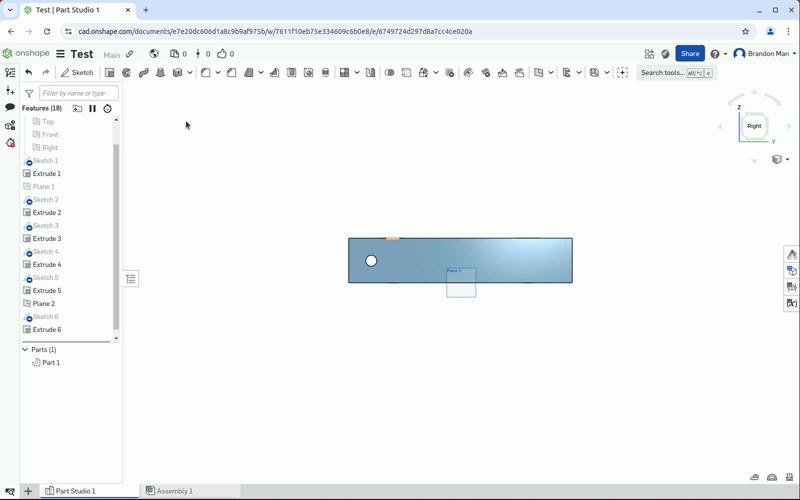
key(shift+h)
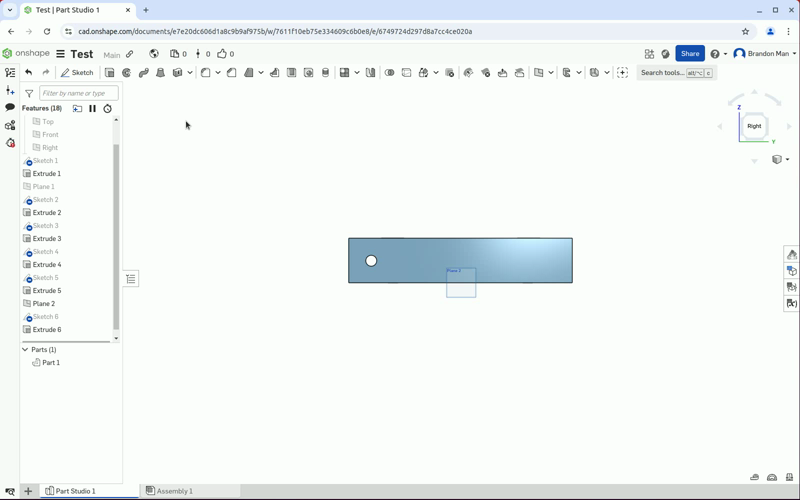
mouse_move(69, 163)
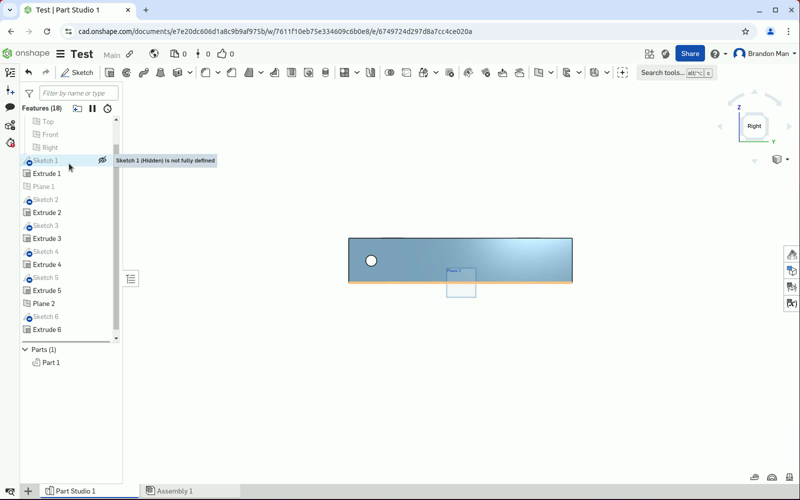
click(69, 163)
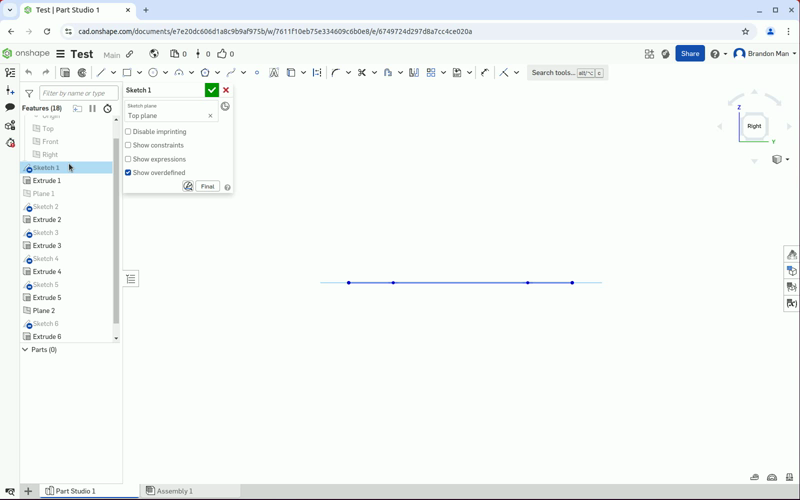
mouse_move(229, 92)
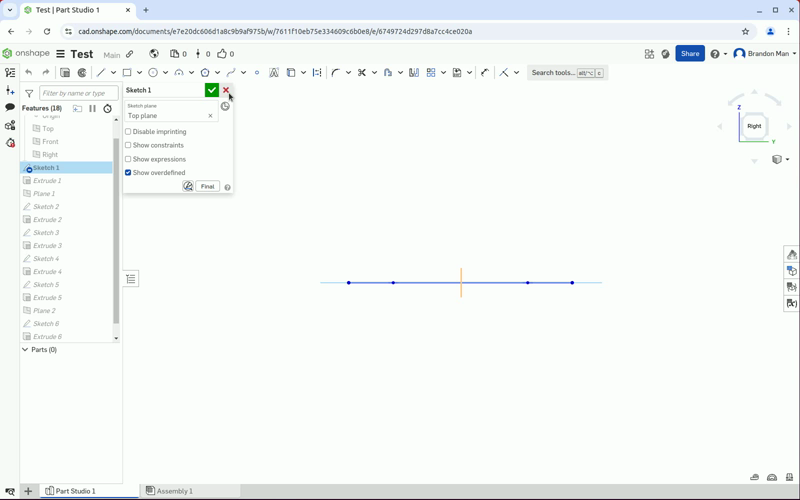
click(229, 92)
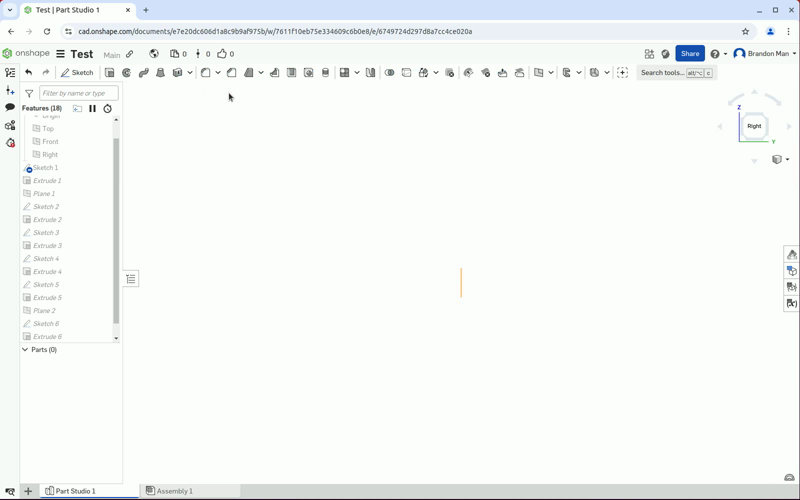
key(shift+s)
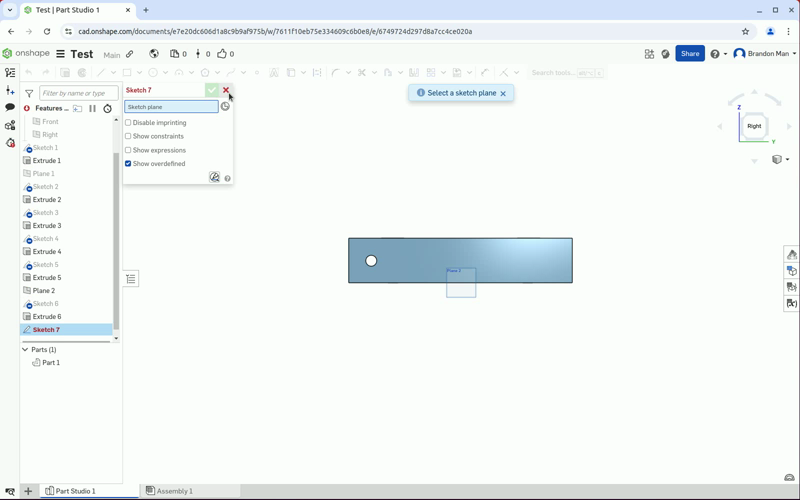
mouse_move(69, 293)
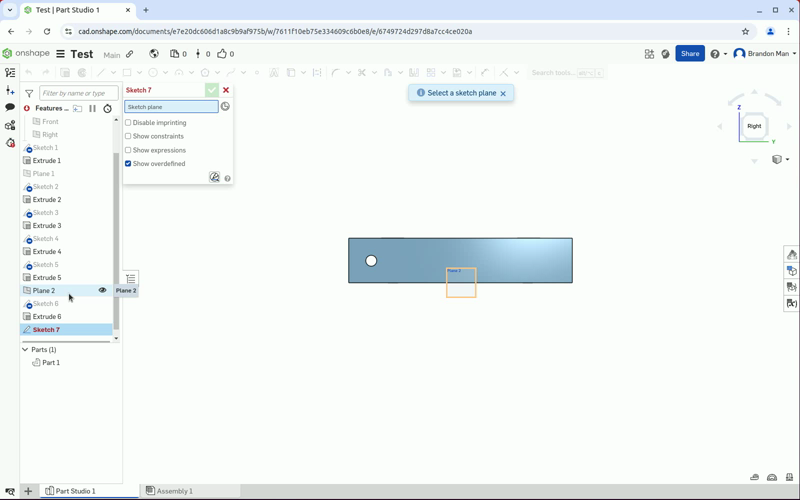
click(69, 293)
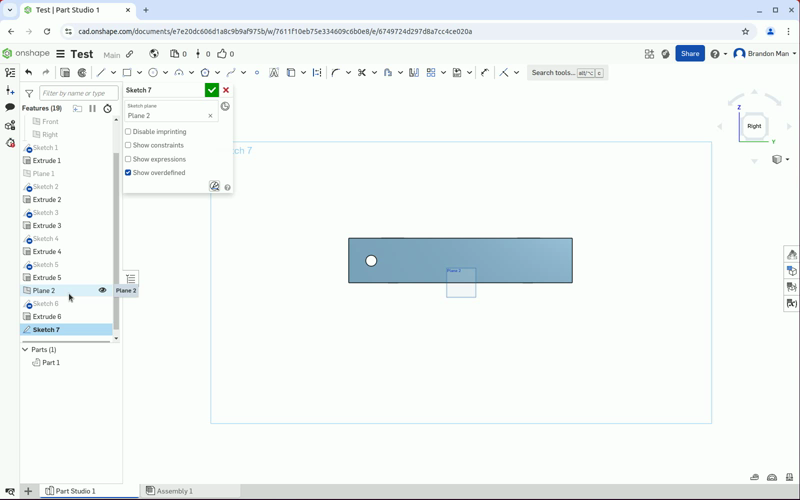
mouse_move(73, 352)
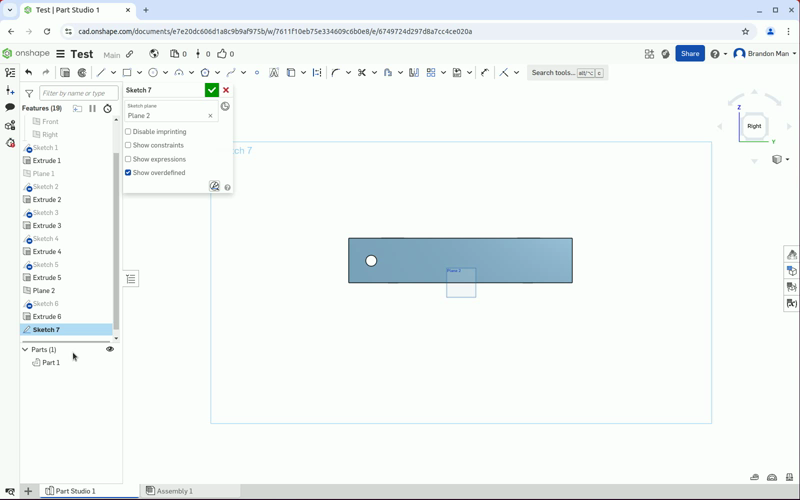
key(y)
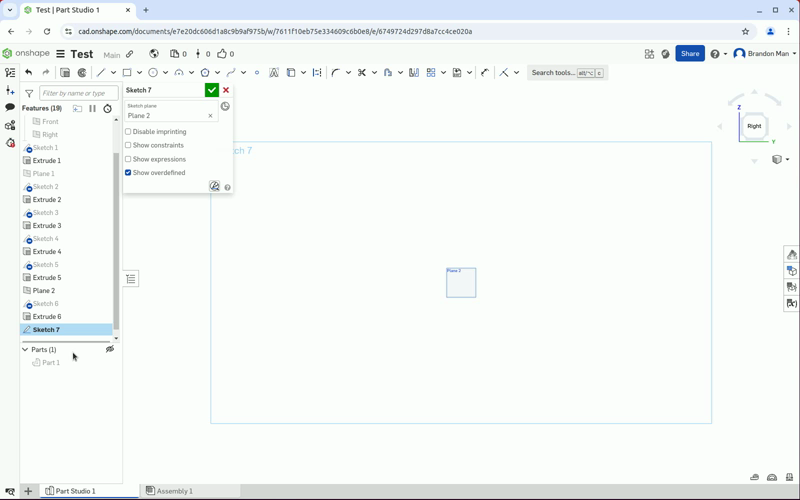
key(c)
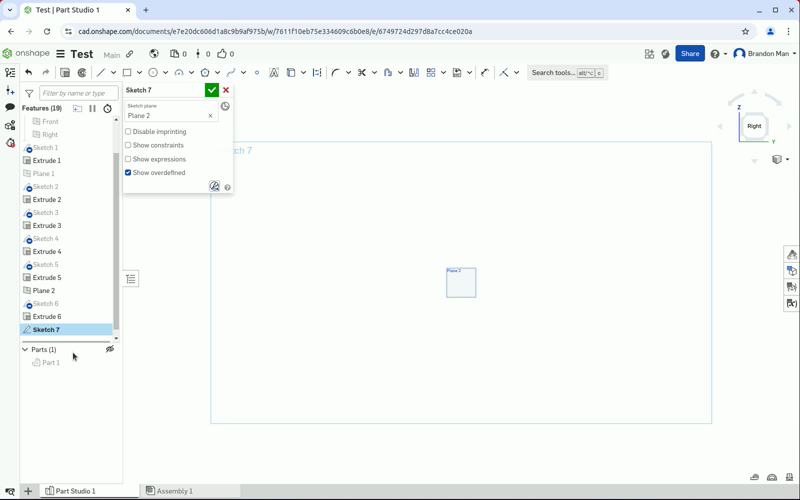
key_down(shift)
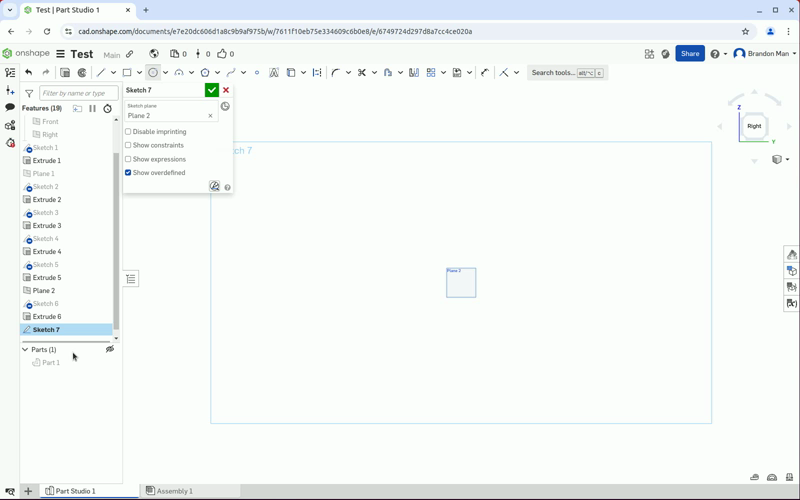
mouse_move(551, 260)
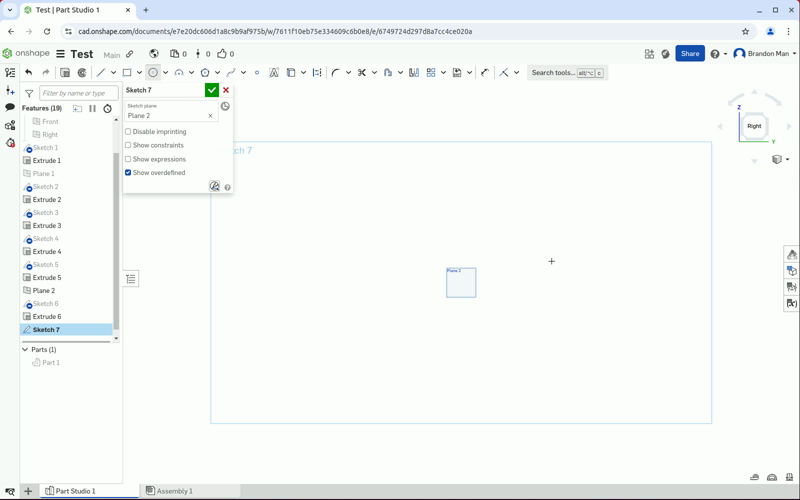
click(551, 260)
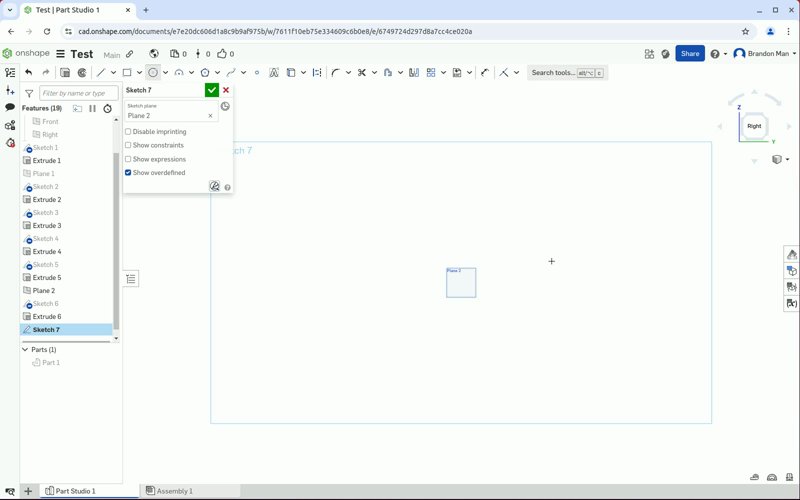
key_up(shift)
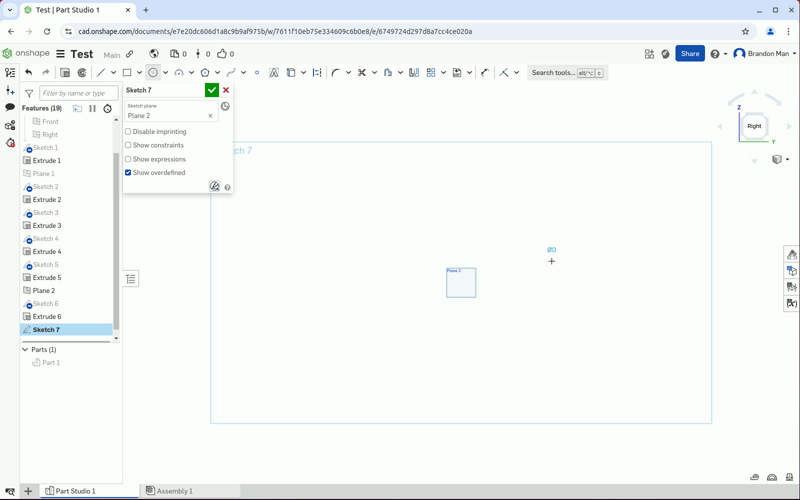
mouse_move(557, 260)
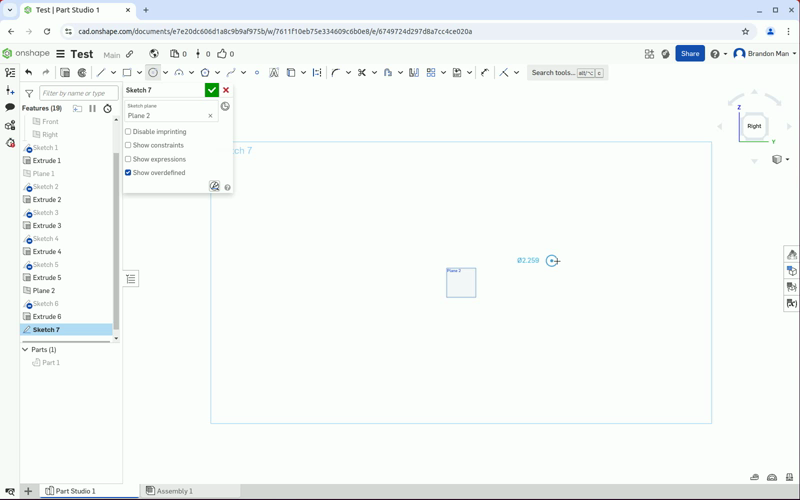
click(557, 260)
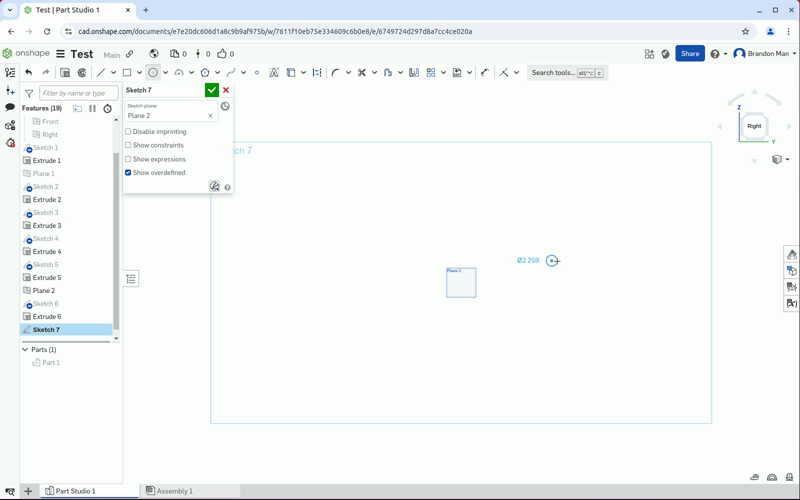
key(esc)
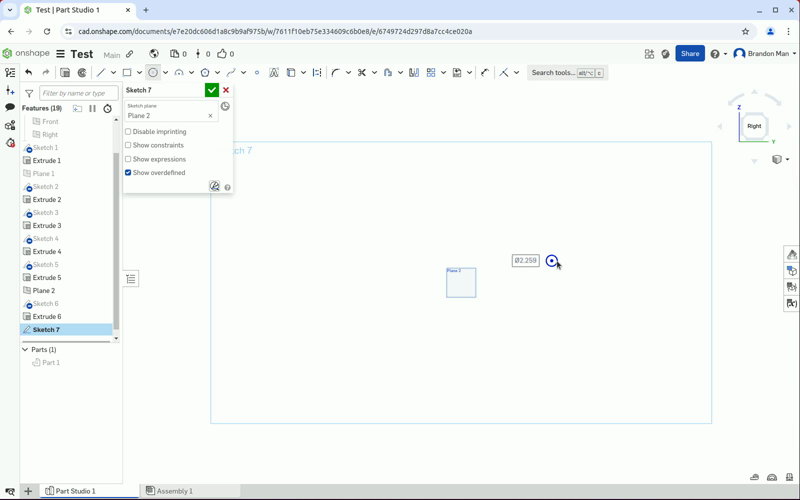
mouse_move(547, 261)
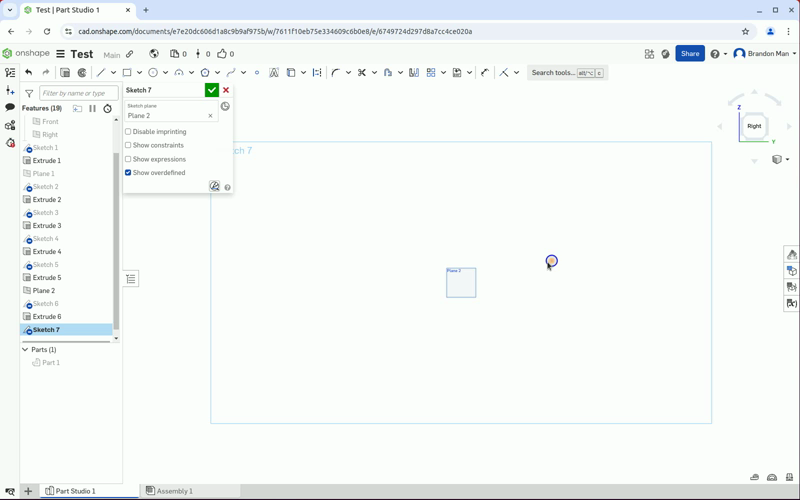
scroll(6)
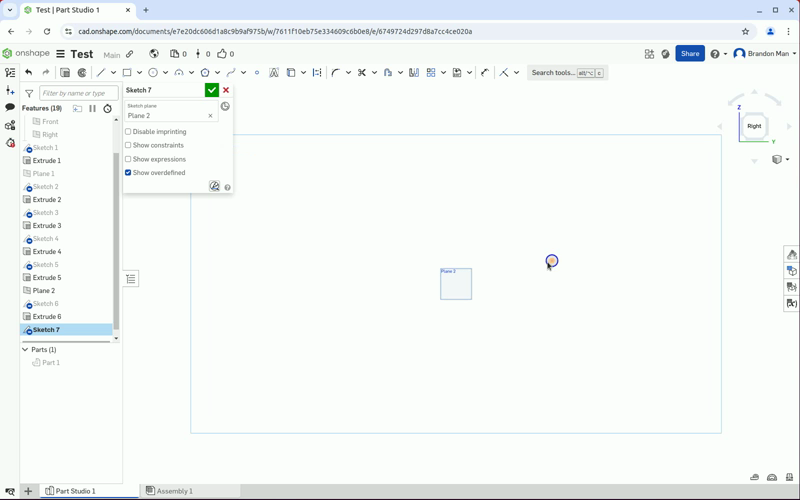
scroll(6)
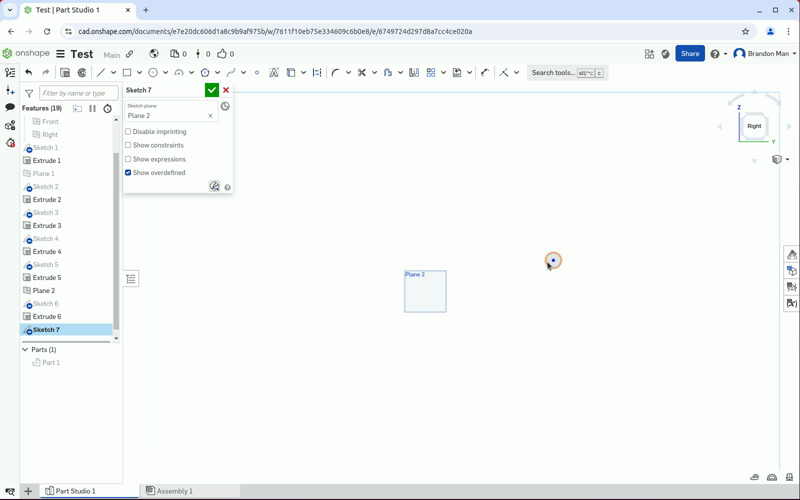
scroll(6)
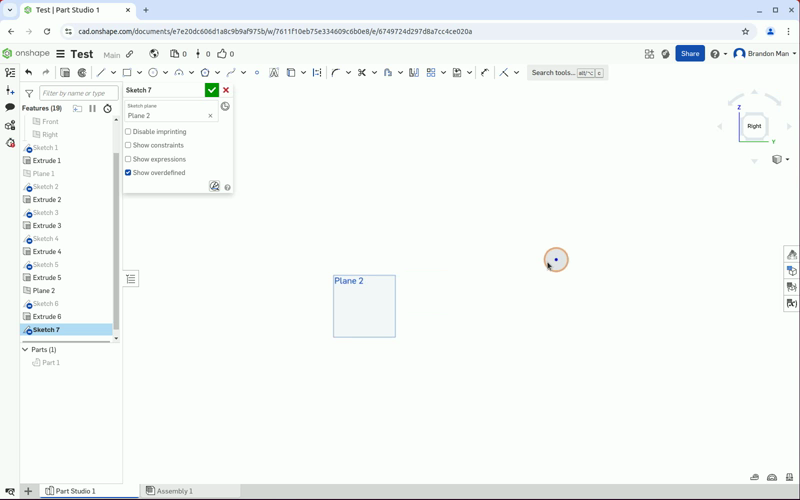
scroll(6)
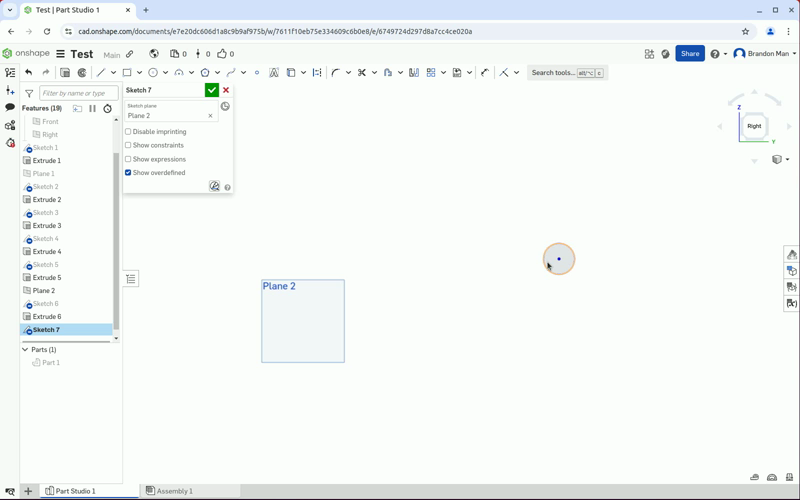
scroll(6)
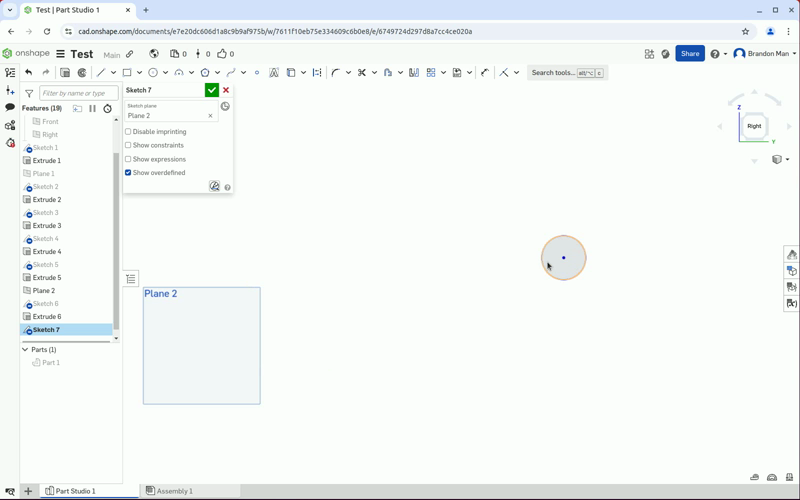
scroll(6)
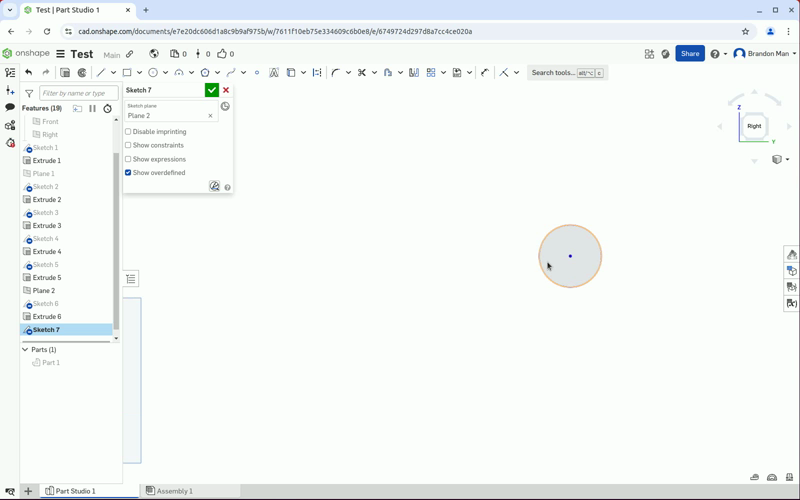
scroll(6)
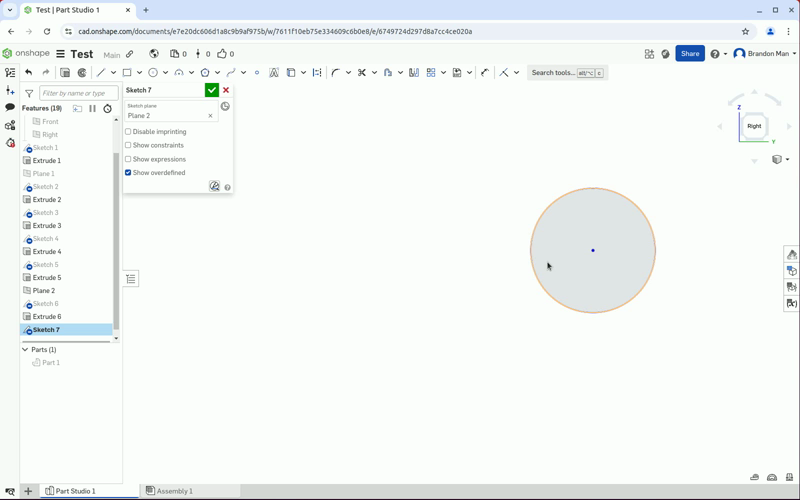
click(547, 261)
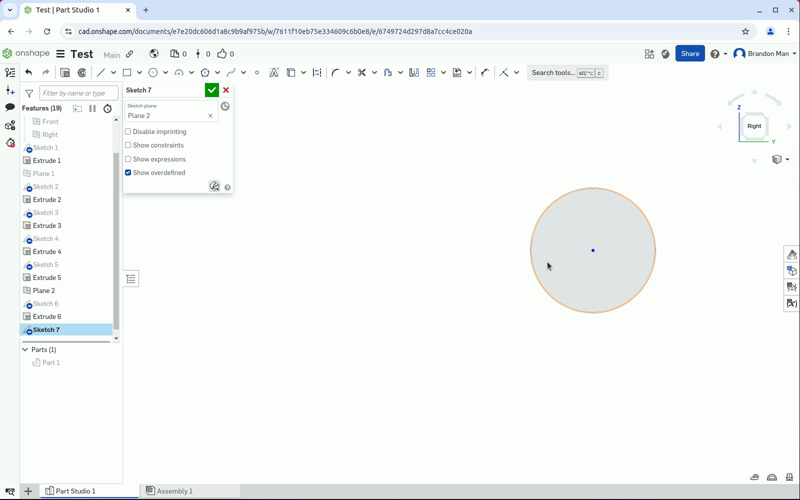
scroll(-6)
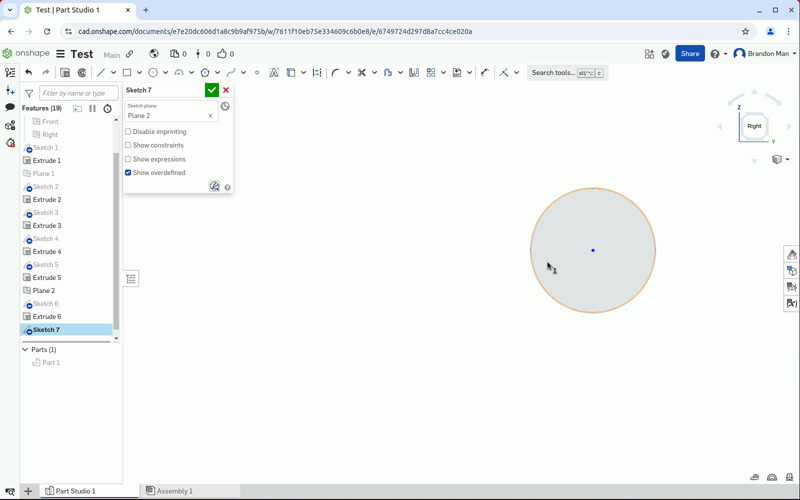
scroll(-6)
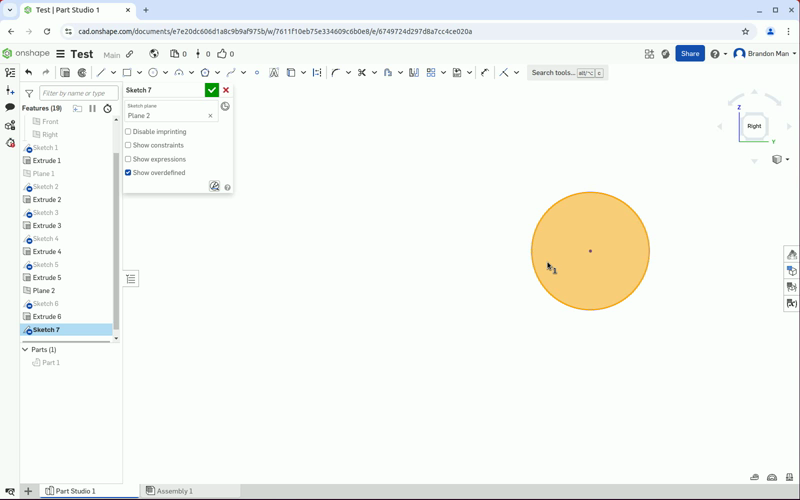
scroll(-6)
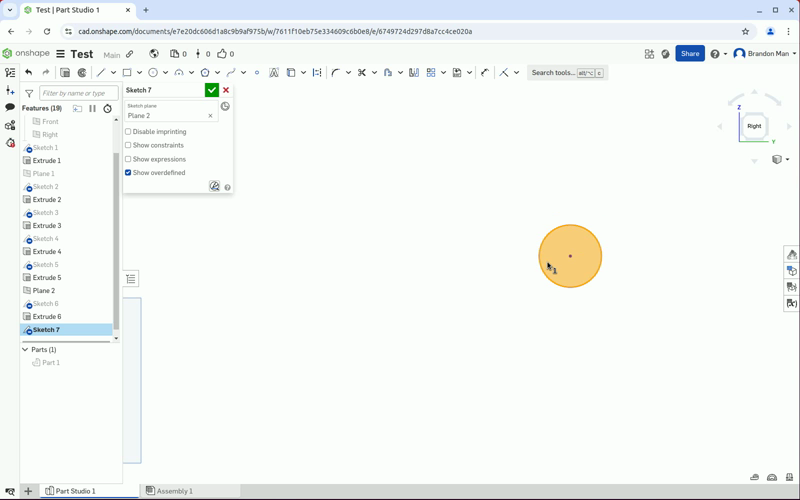
scroll(-6)
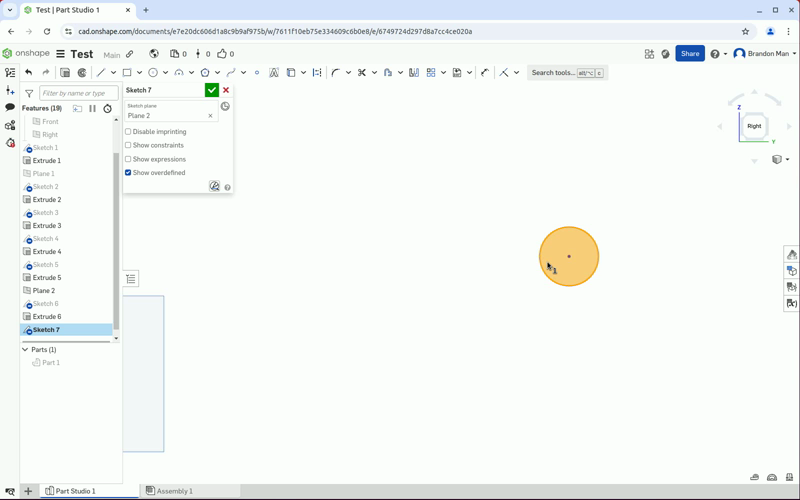
scroll(-6)
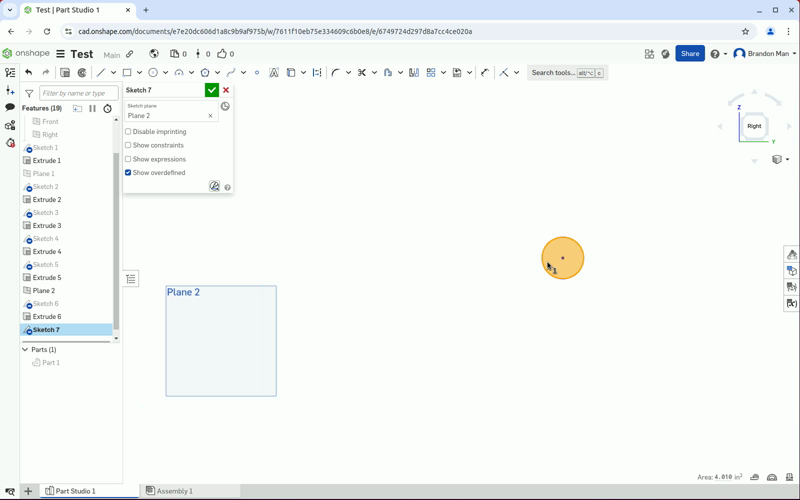
scroll(-6)
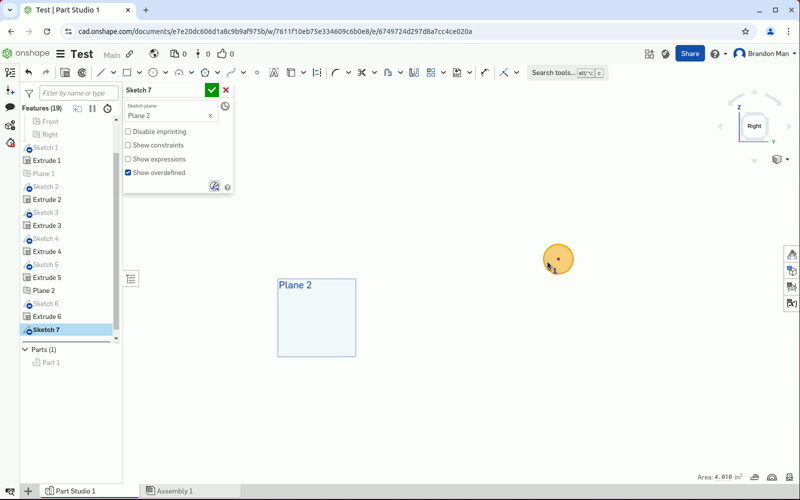
scroll(-6)
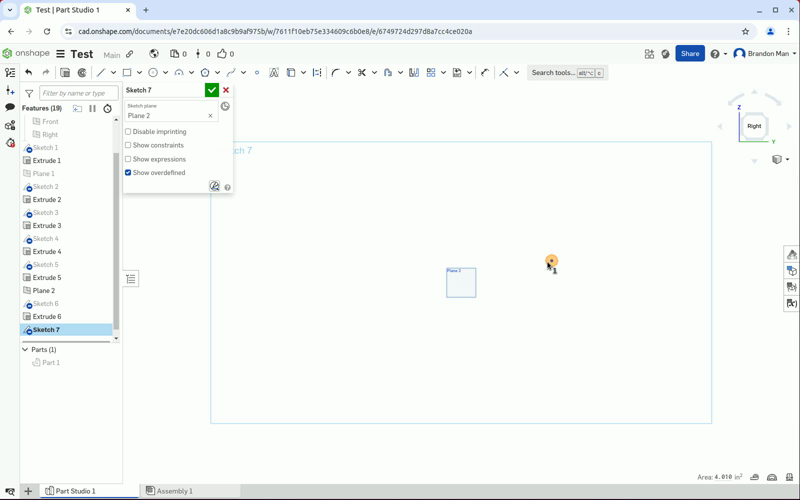
mouse_move(73, 352)
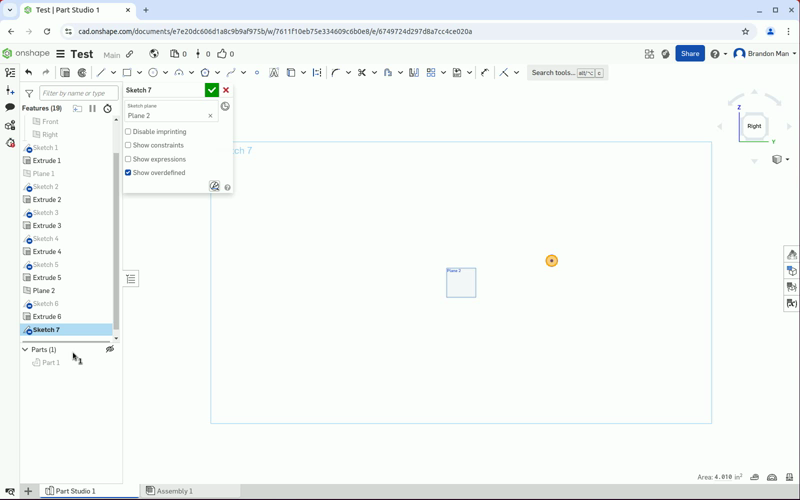
key(shift+y)
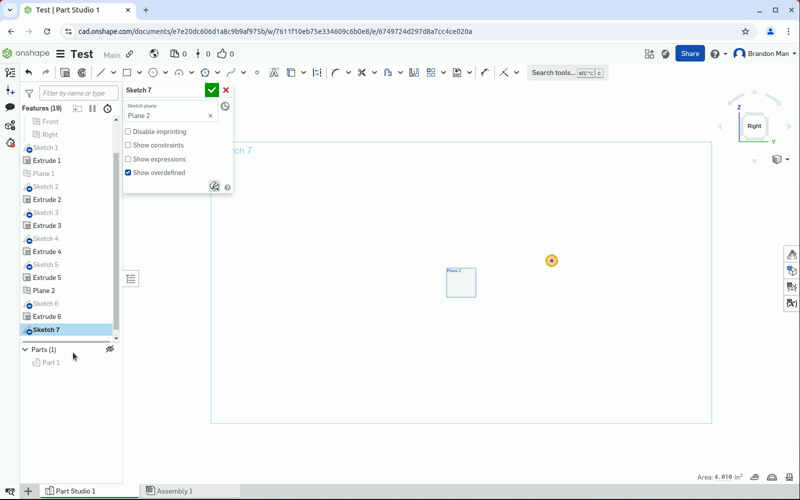
key(shift+e)
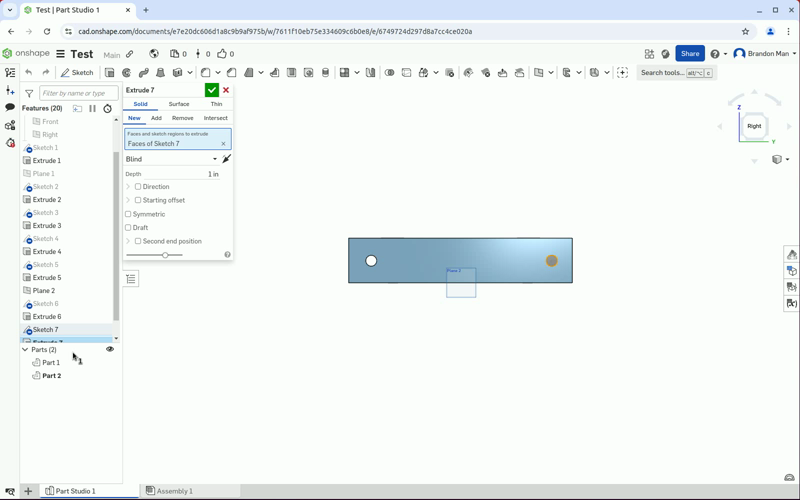
mouse_move(143, 106)
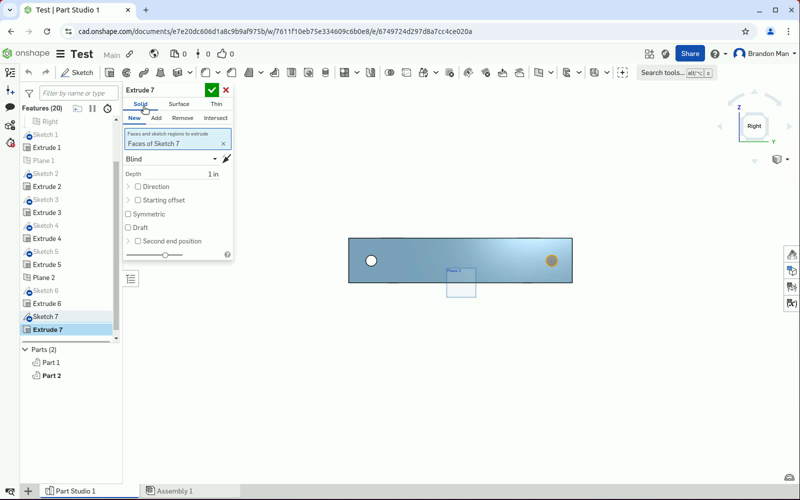
click(143, 106)
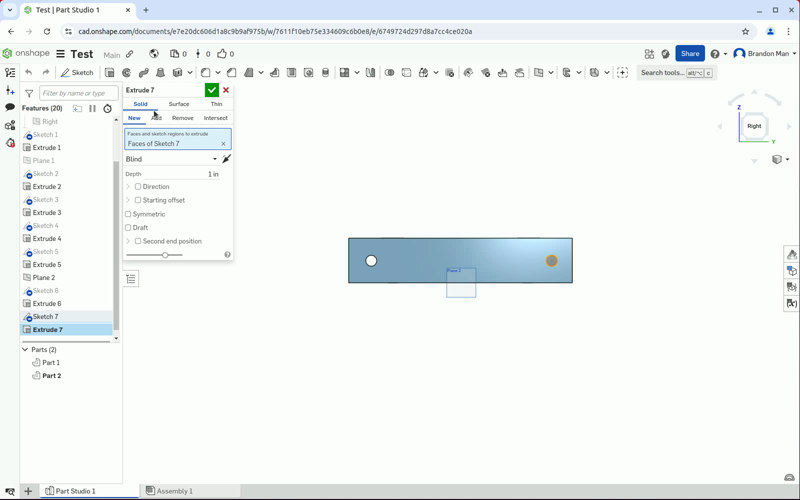
mouse_move(186, 120)
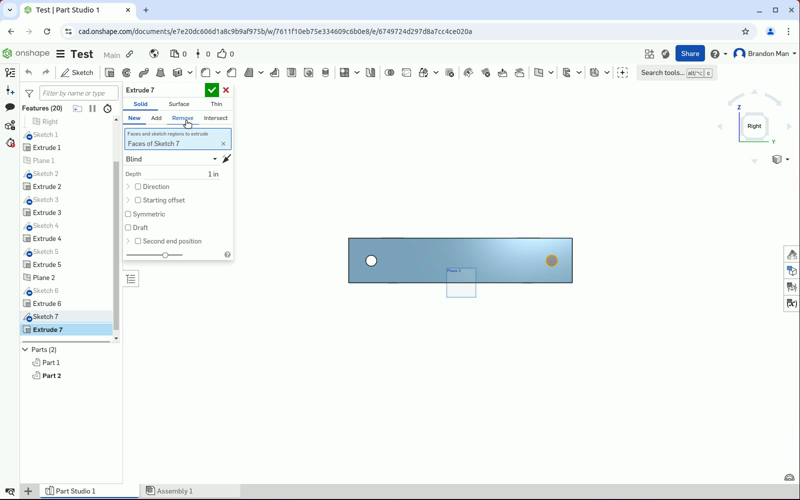
click(186, 120)
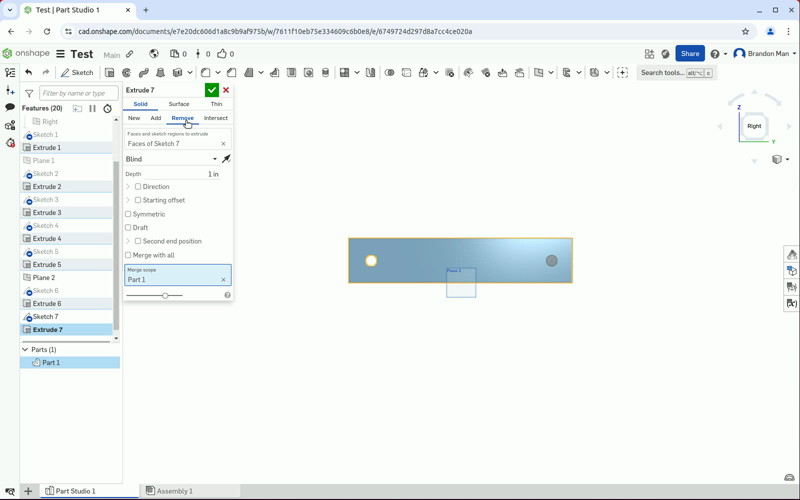
key(tab, 4)
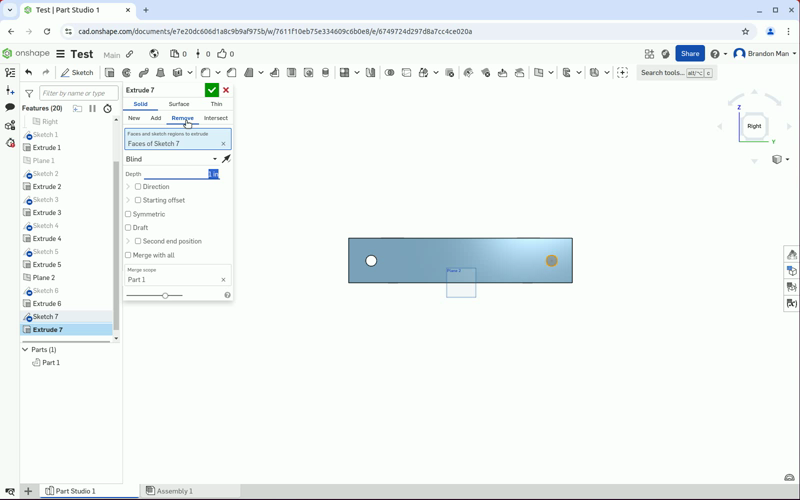
text(11.554)
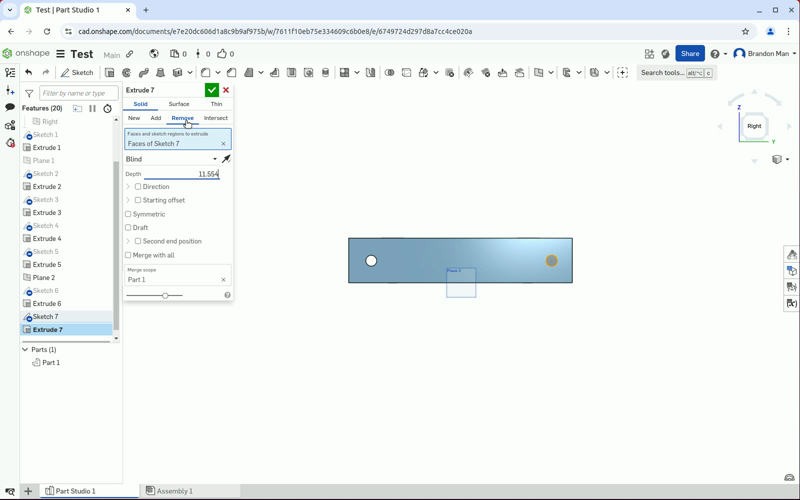
key(tab, 6)
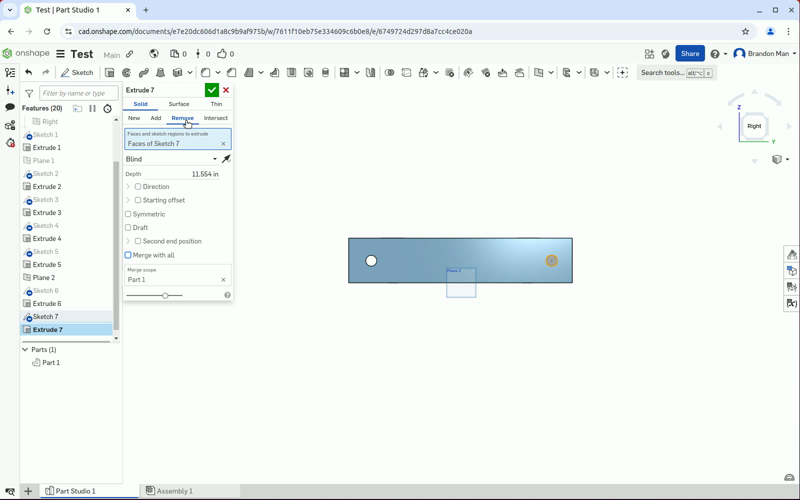
key(space)
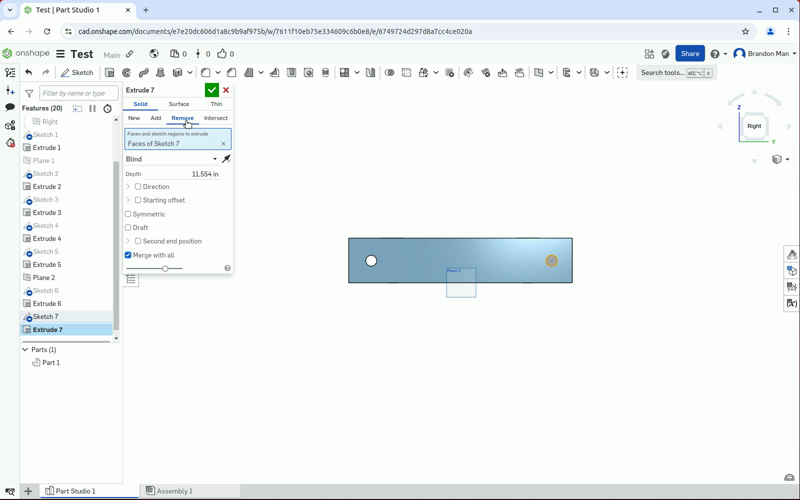
key(enter)
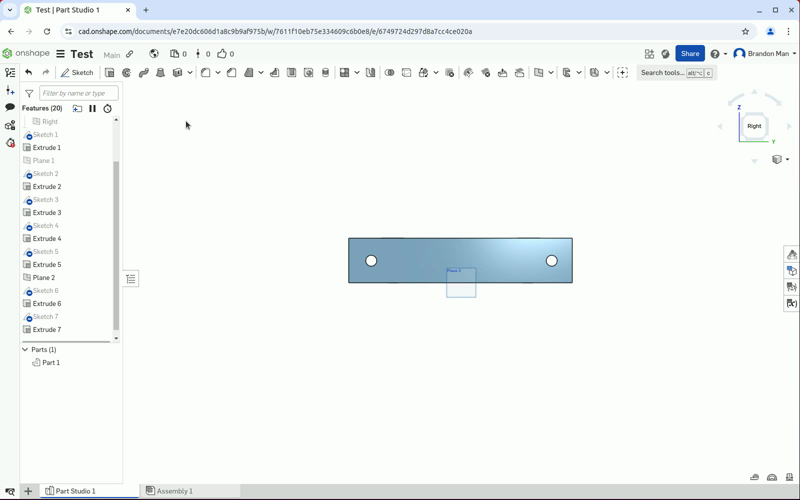
key(shift+h)
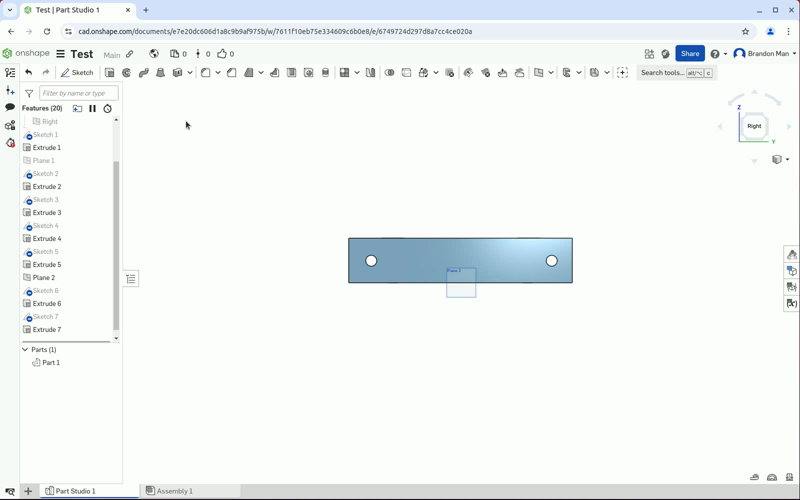
key(shift+h)
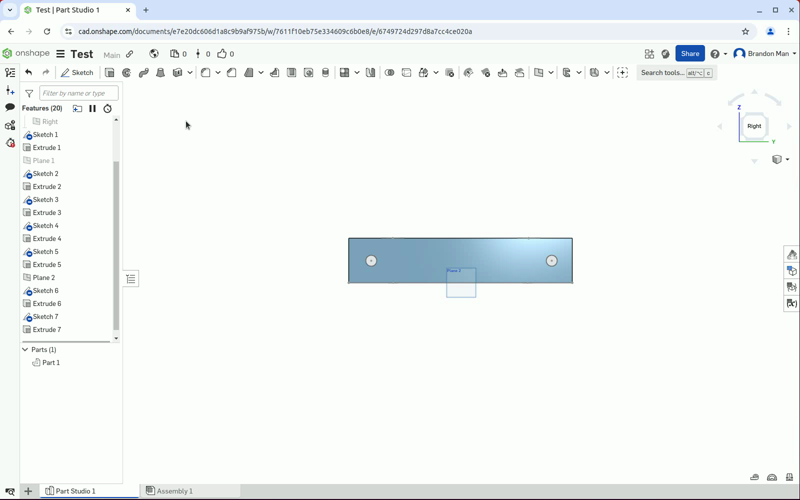
key(shift+7)
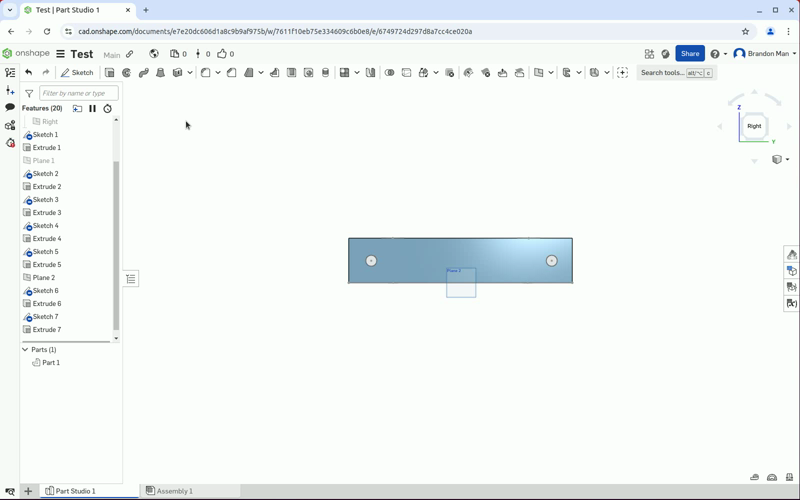
key(right, 2)
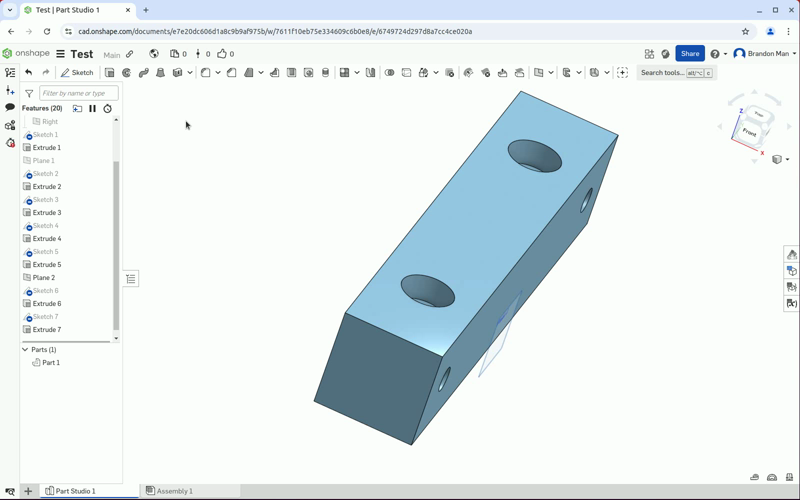
key(down, 2)
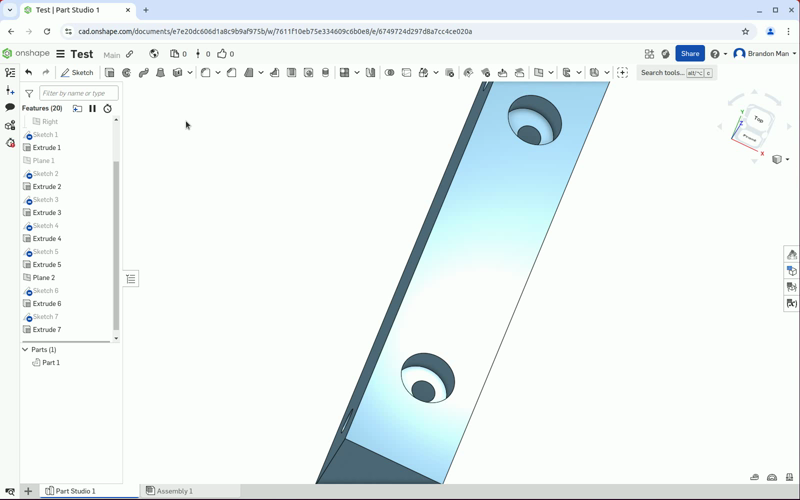
key(up, 2)
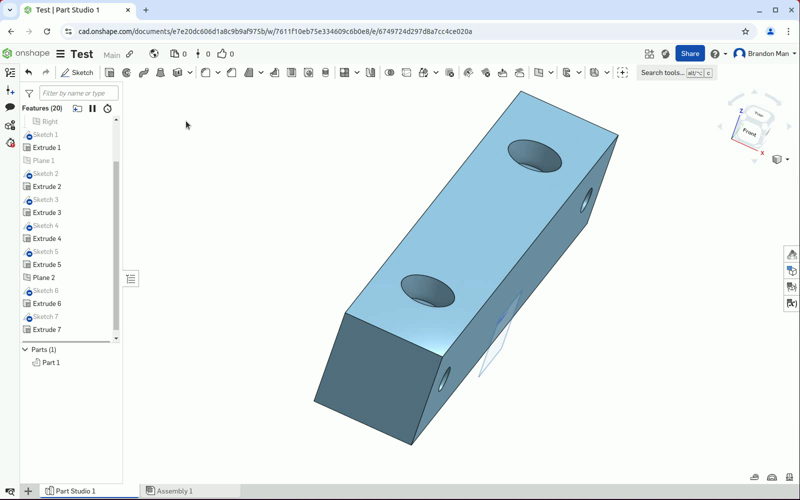
key(left, 2)
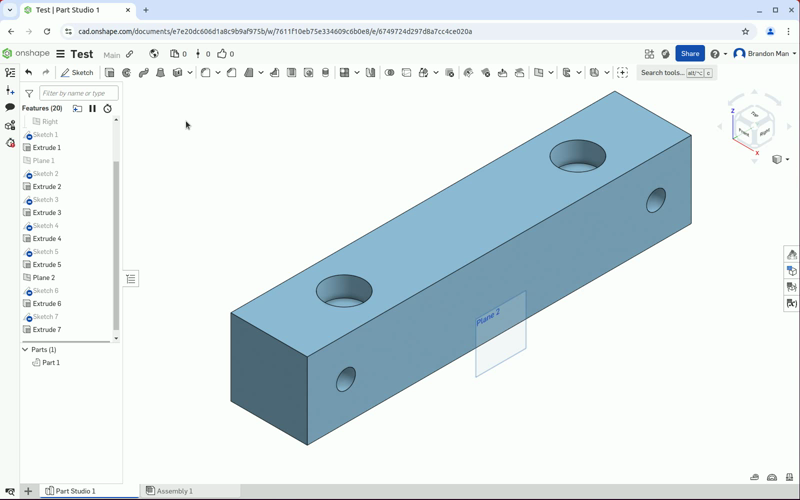
mouse_move(69, 137)
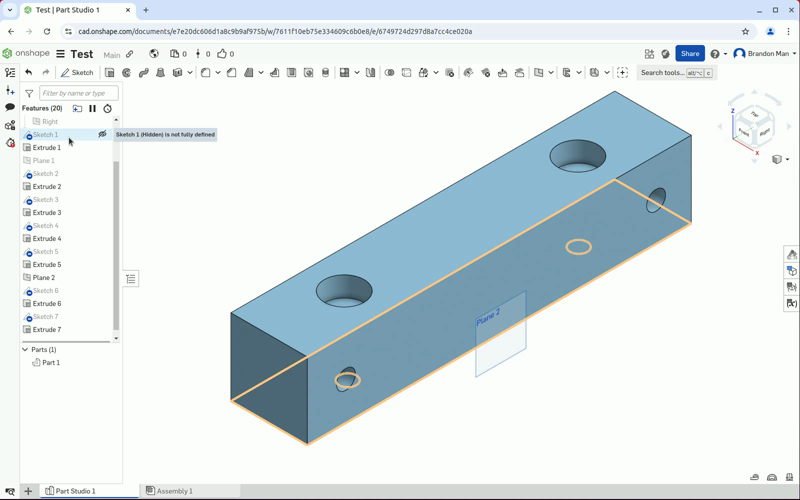
click(69, 137)